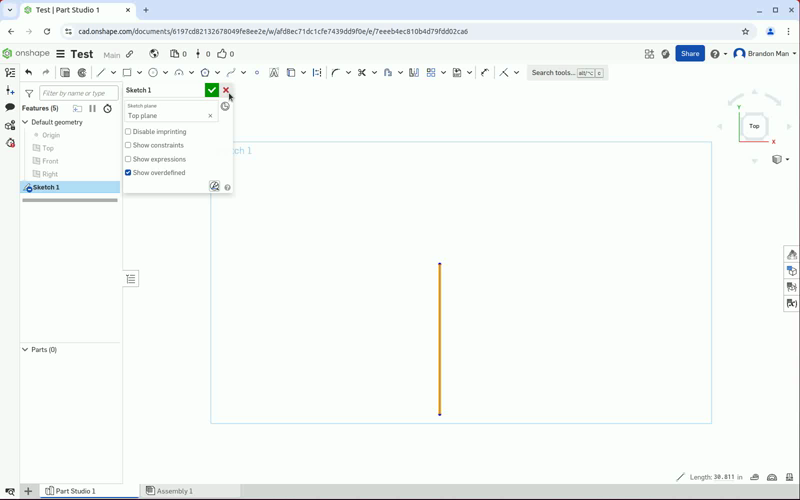
key(shift+h)
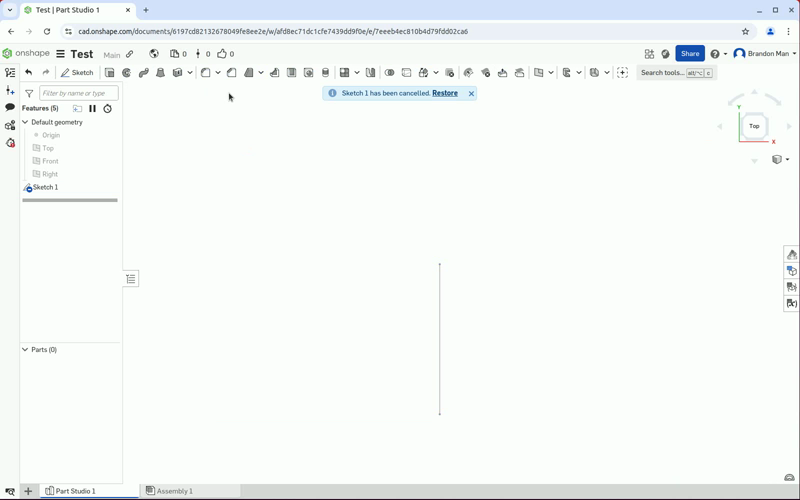
key(shift+s)
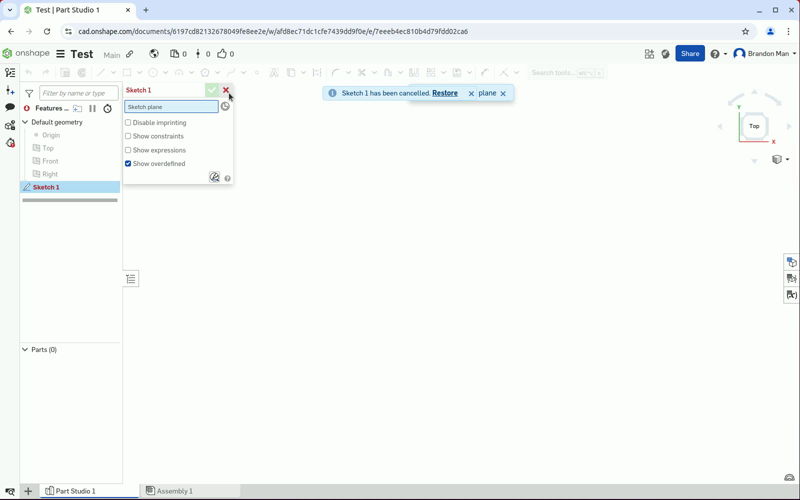
mouse_move(73, 150)
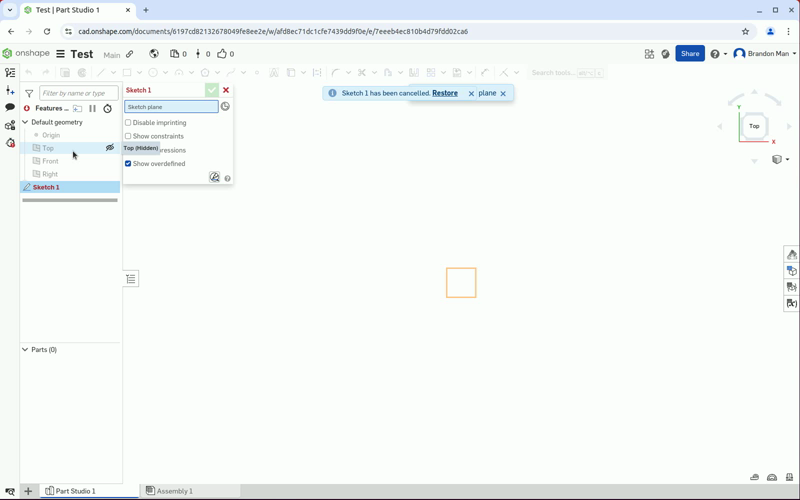
click(73, 150)
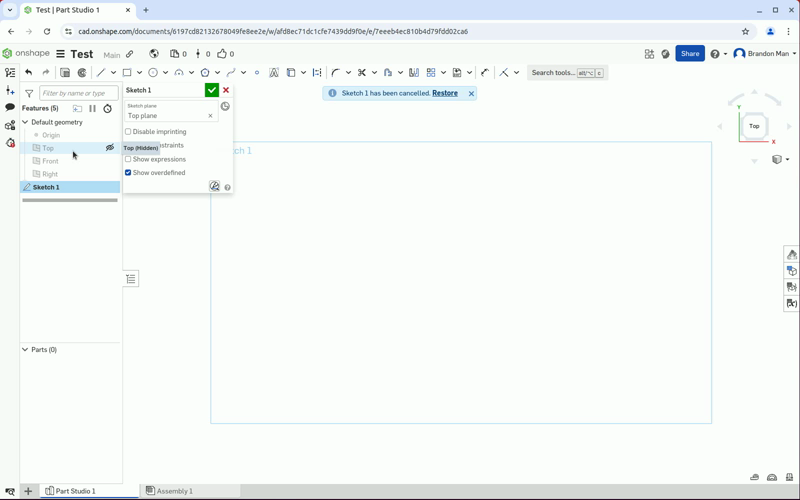
mouse_move(73, 352)
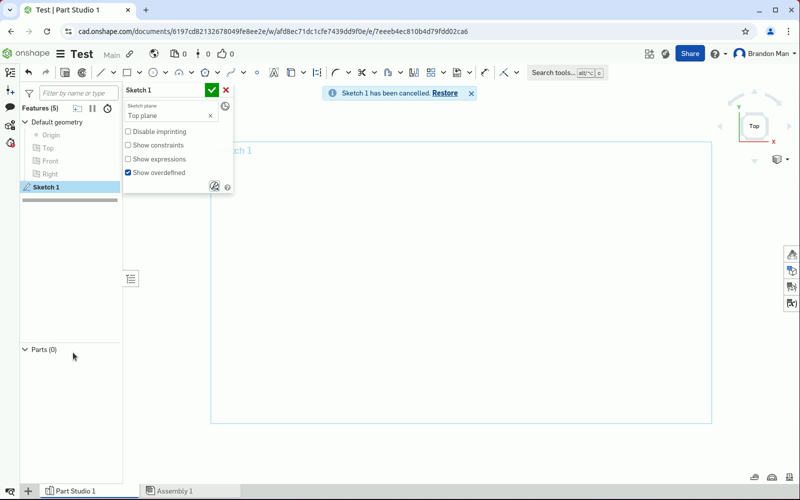
key(y)
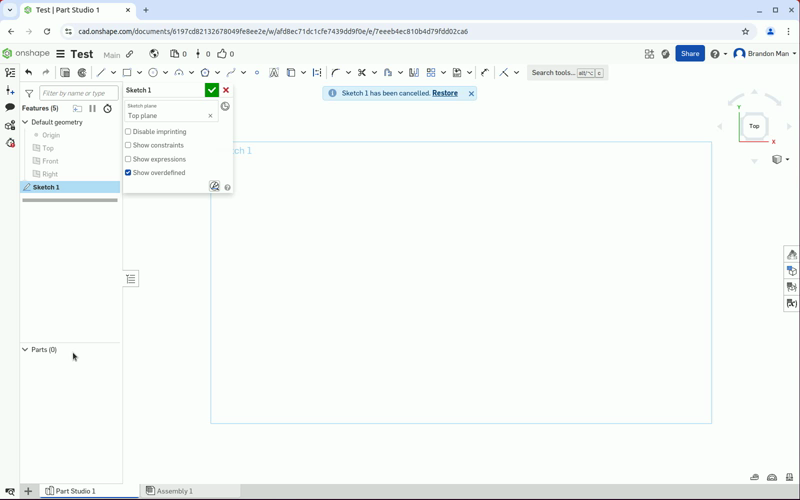
key(c)
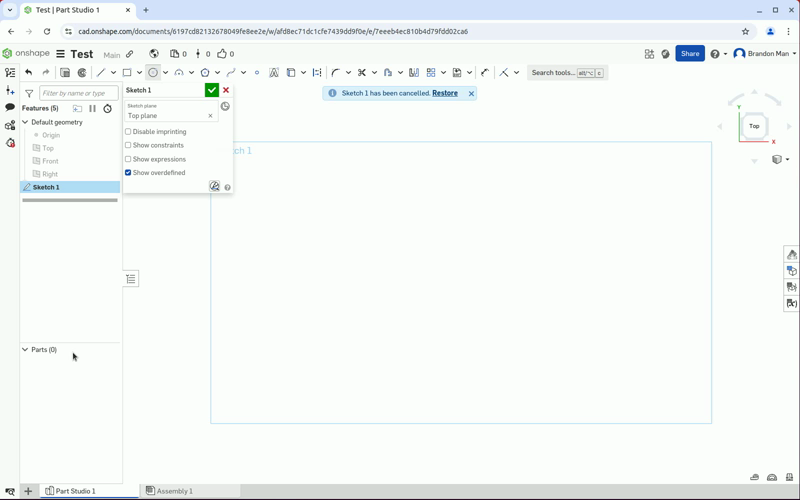
key_down(shift)
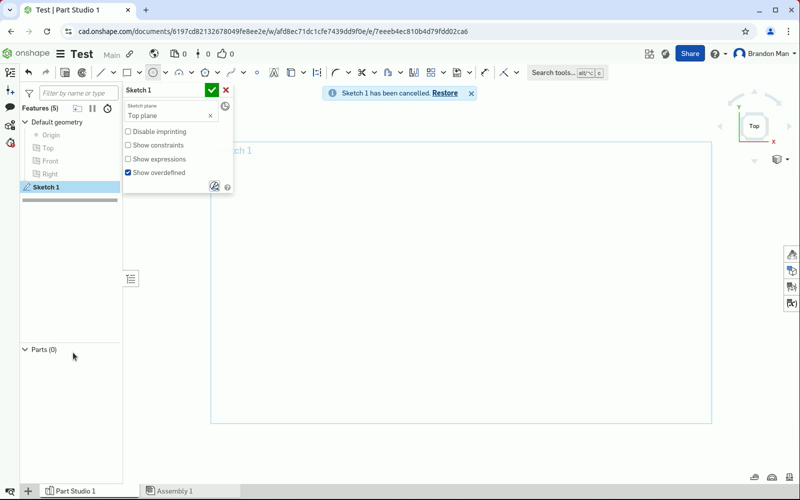
mouse_move(449, 270)
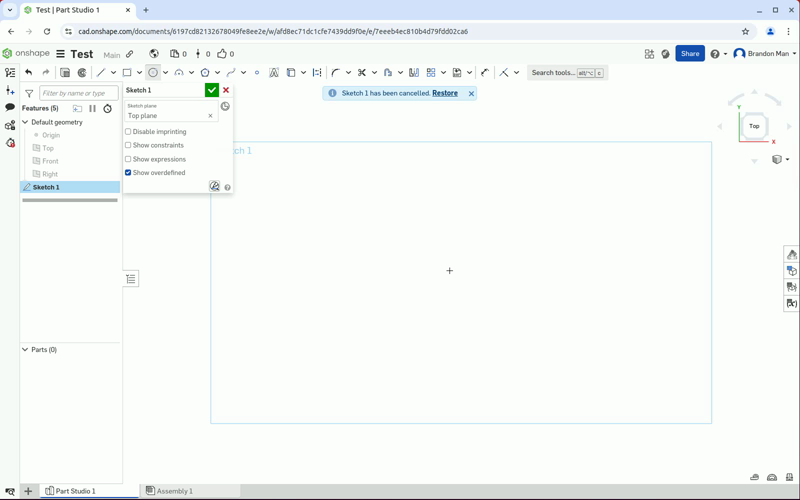
click(449, 270)
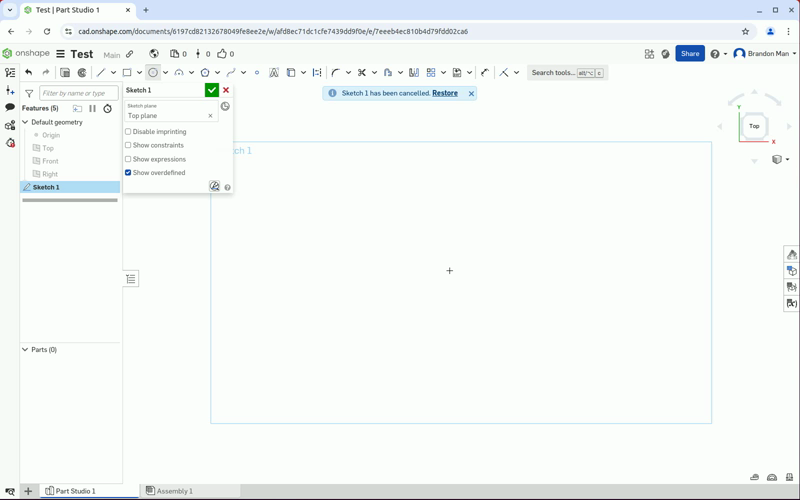
key_up(shift)
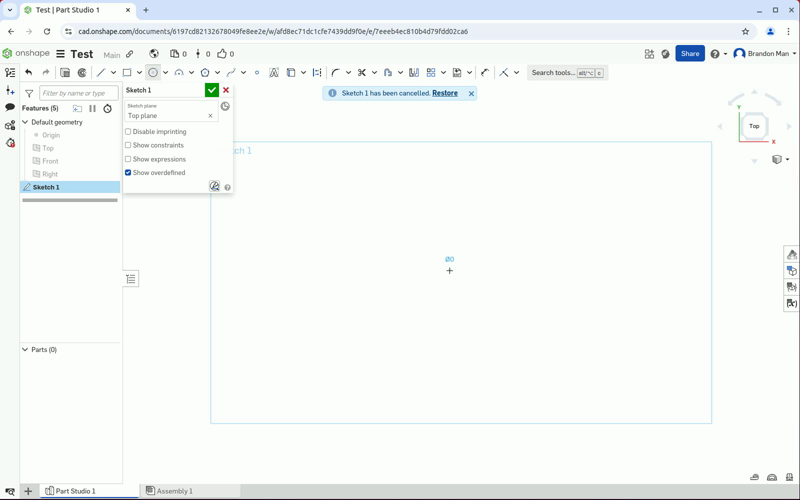
mouse_move(451, 270)
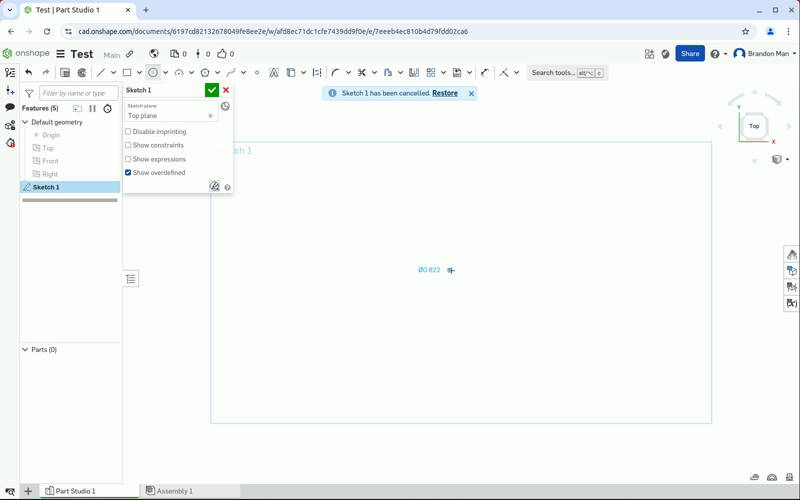
scroll(6)
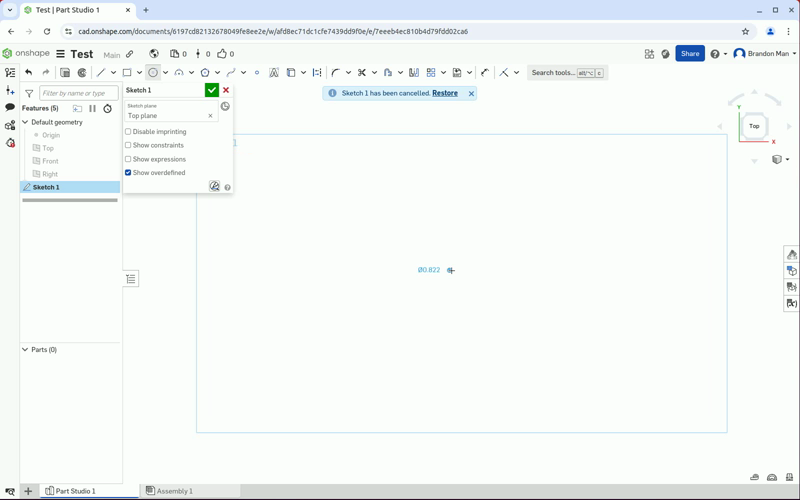
scroll(6)
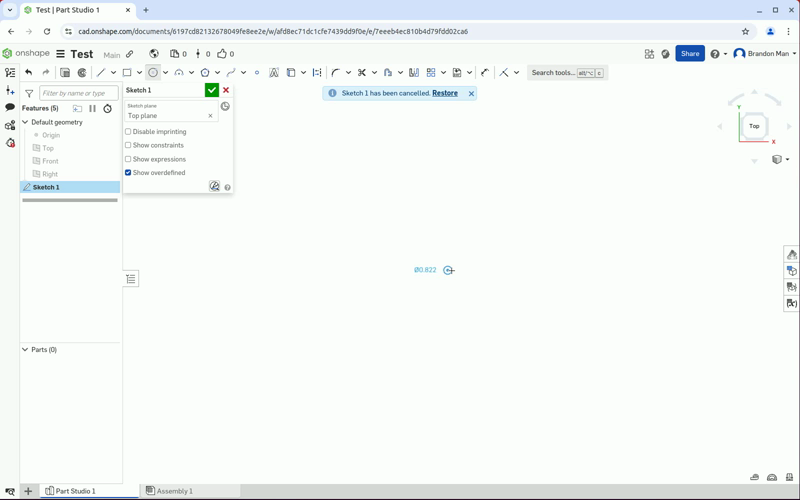
scroll(6)
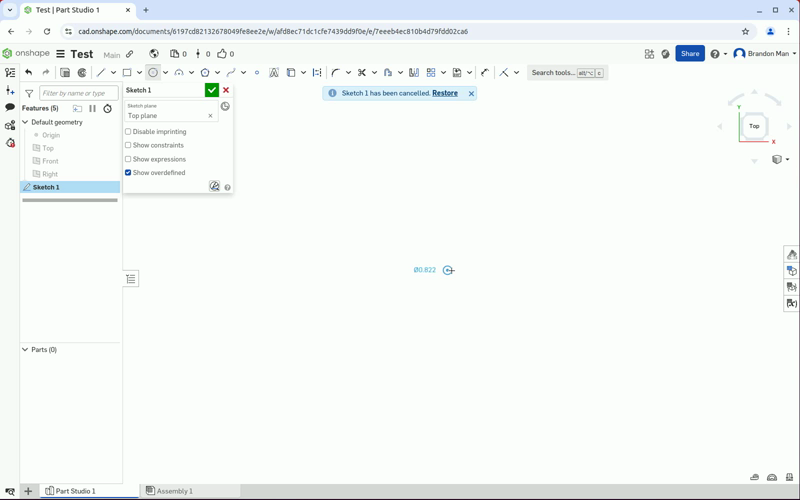
scroll(6)
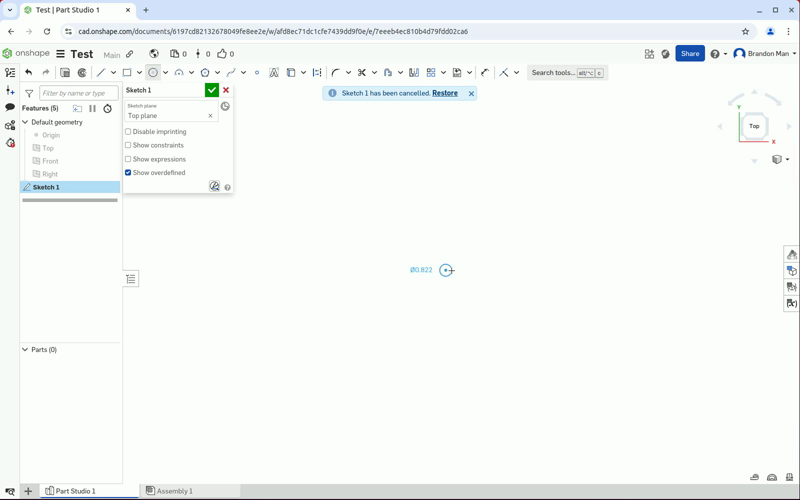
scroll(6)
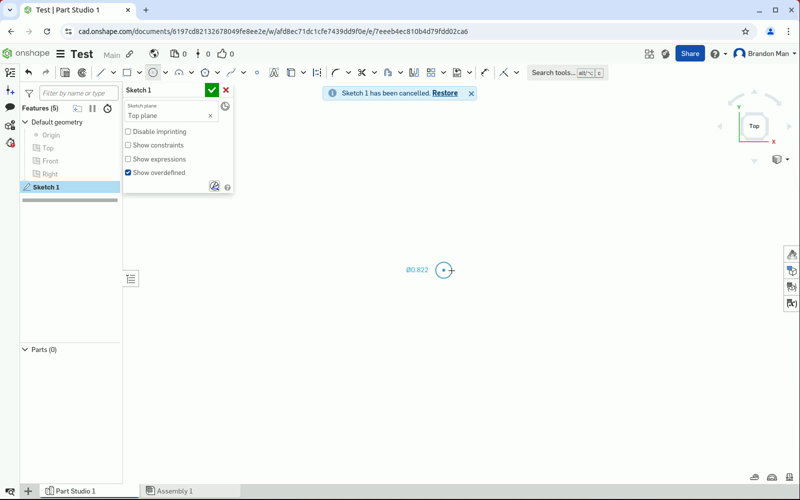
scroll(6)
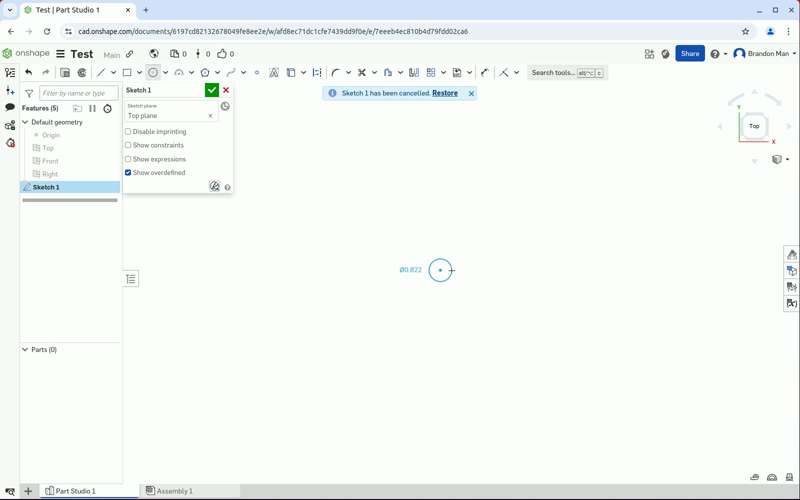
scroll(6)
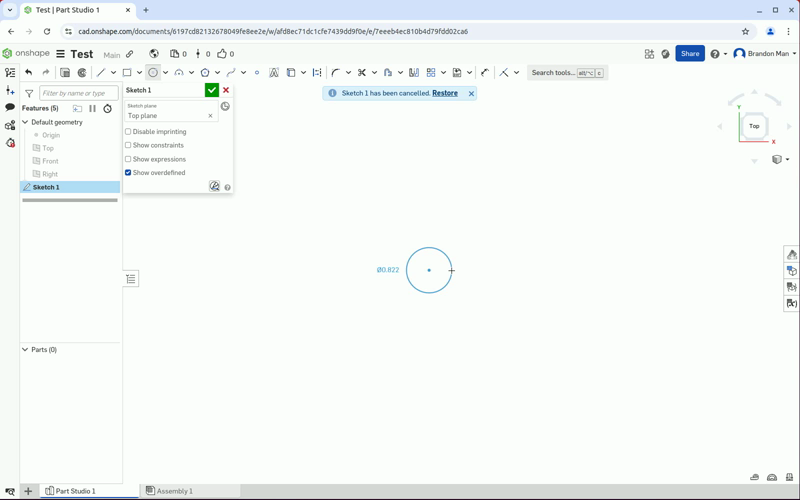
click(451, 270)
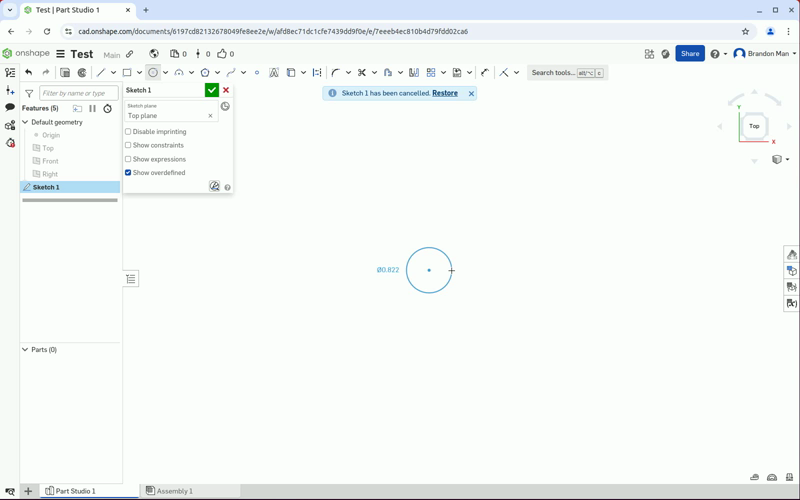
scroll(-6)
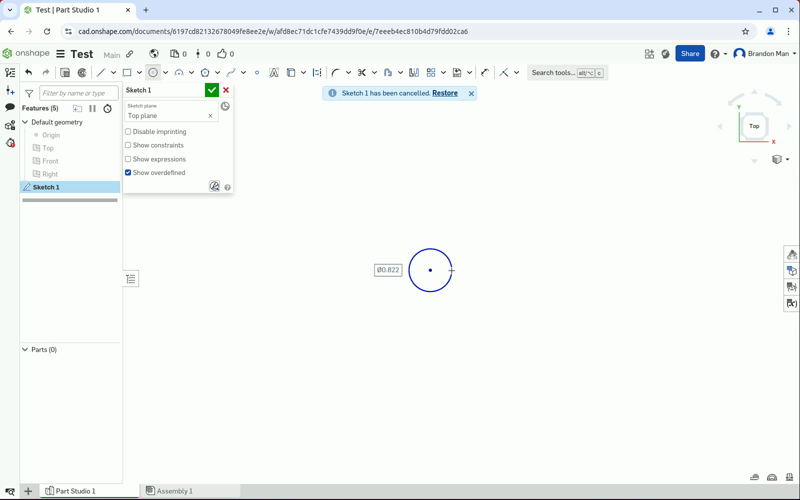
scroll(-6)
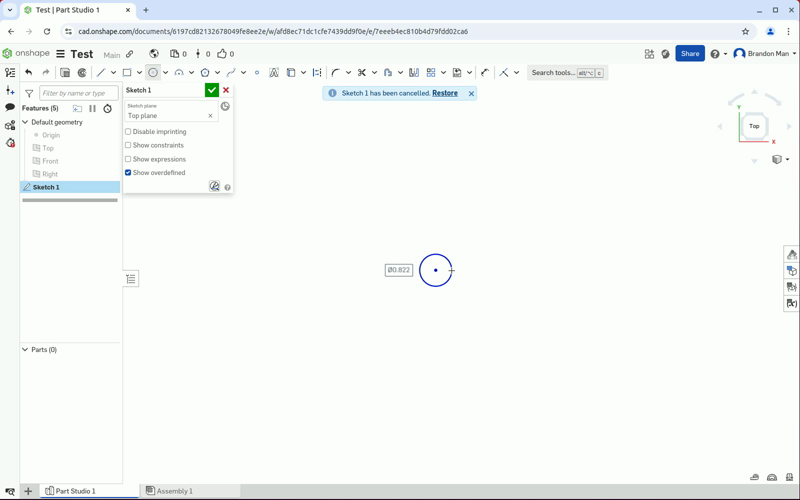
scroll(-6)
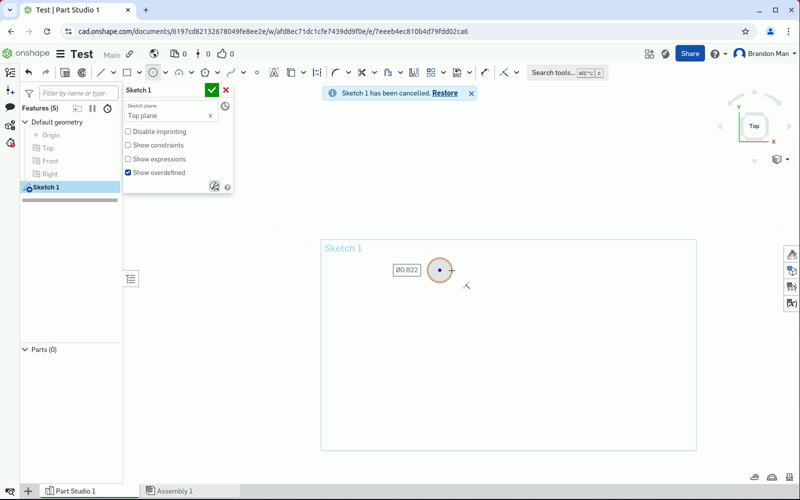
scroll(-6)
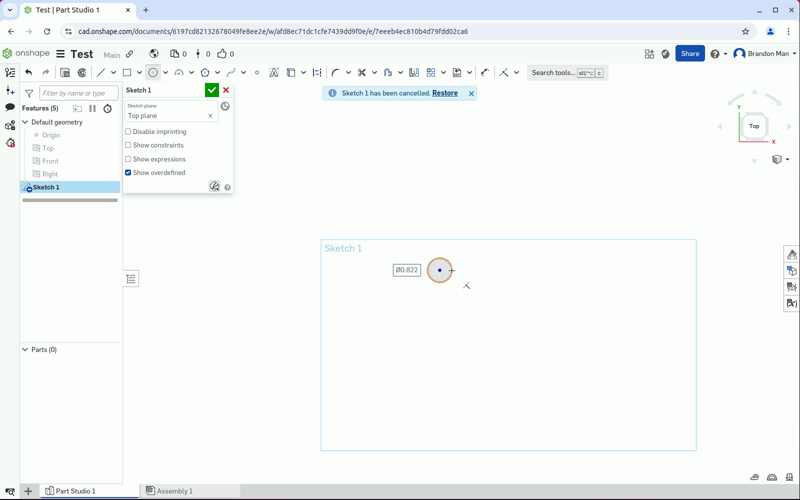
scroll(-6)
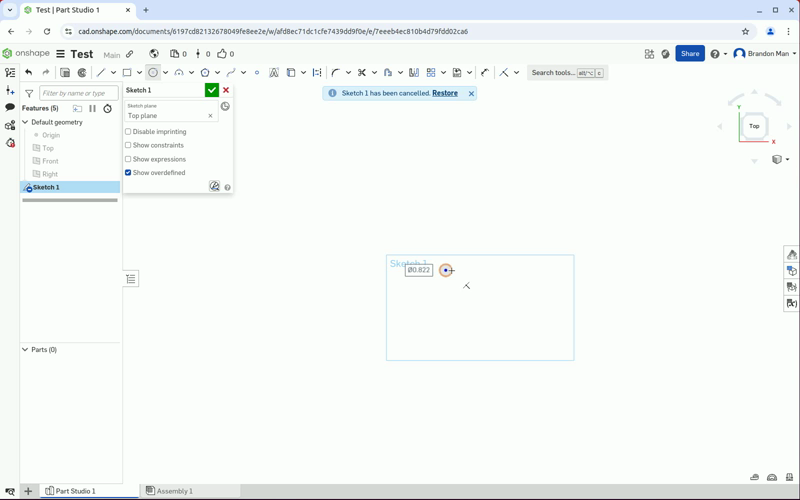
scroll(-6)
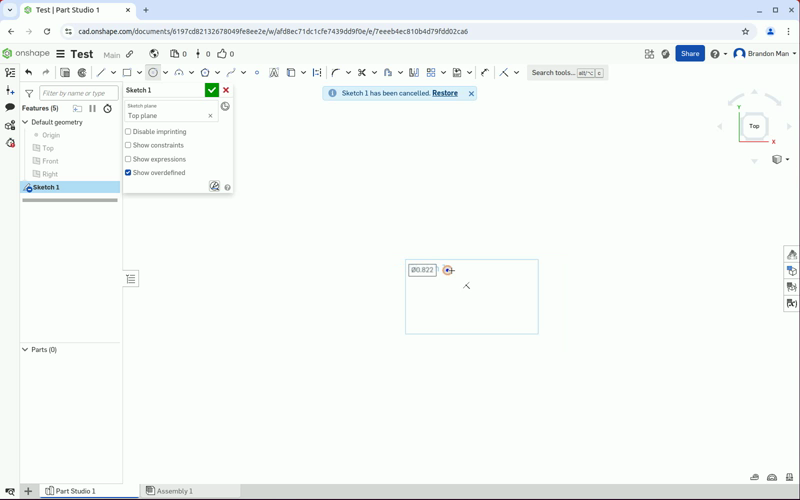
scroll(-6)
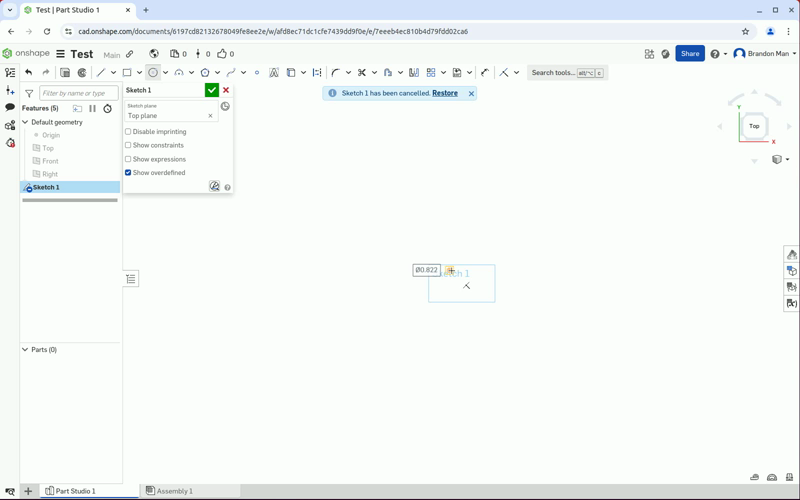
key(esc)
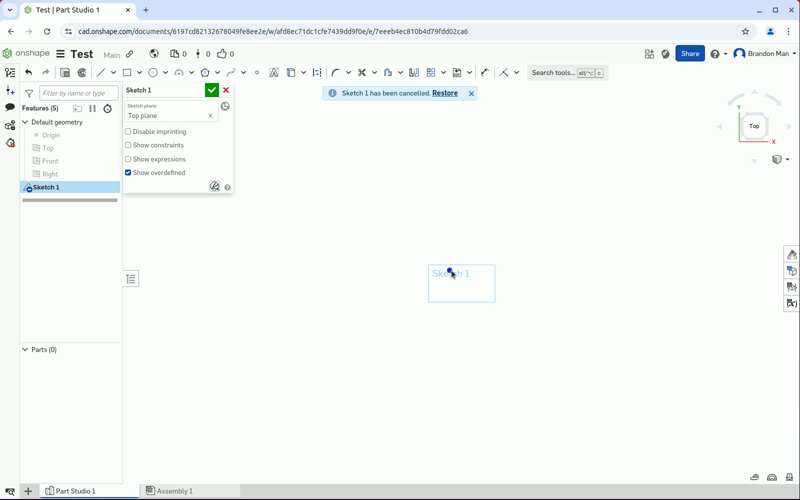
mouse_move(448, 269)
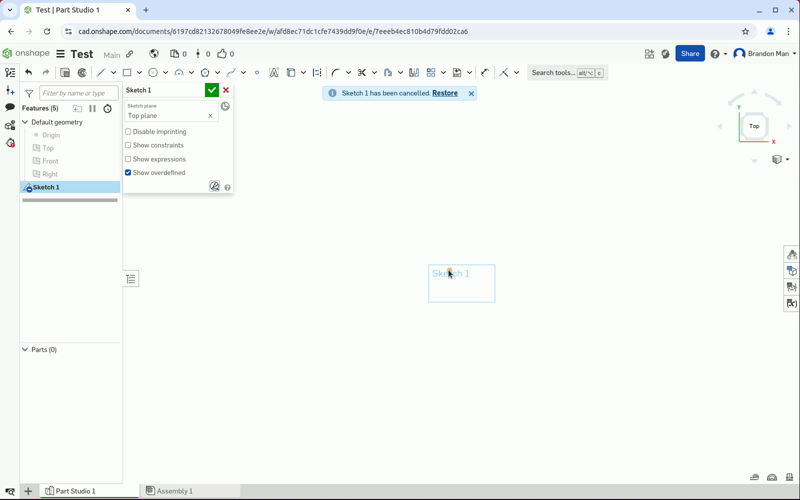
scroll(6)
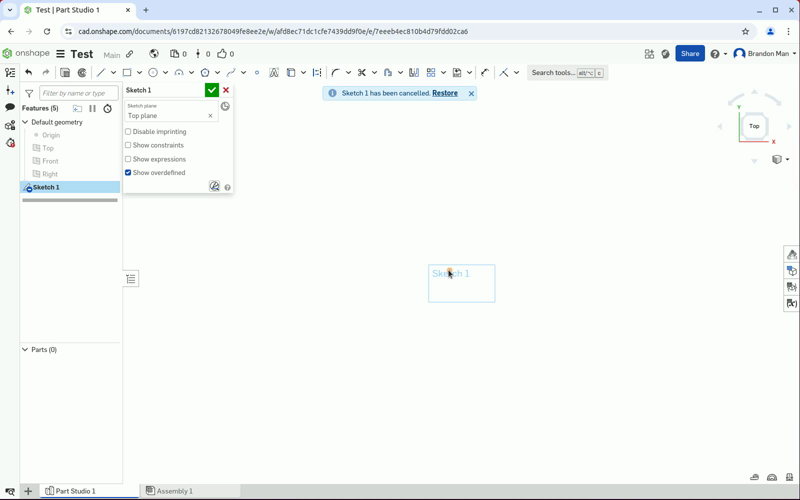
scroll(6)
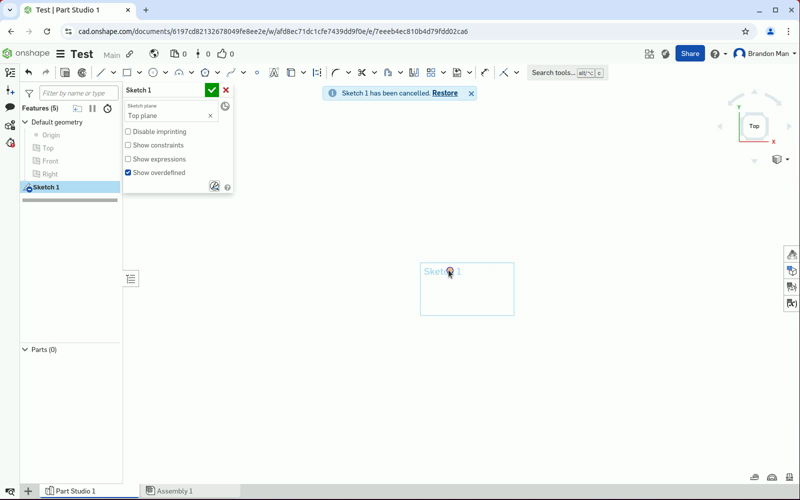
scroll(6)
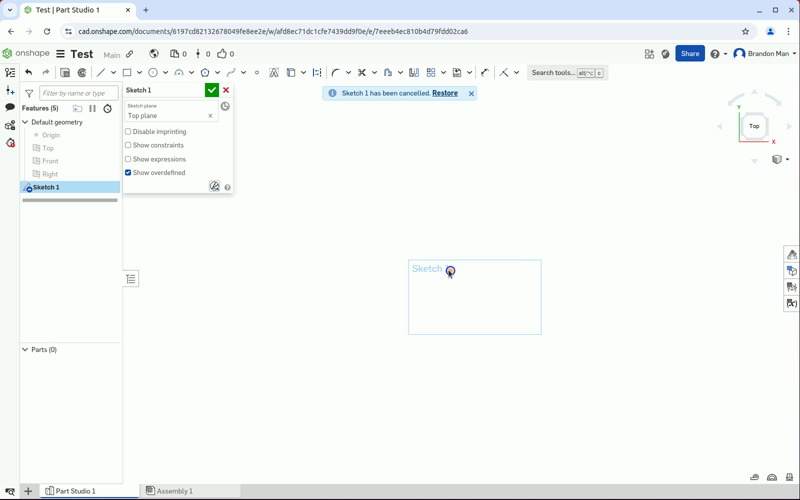
scroll(6)
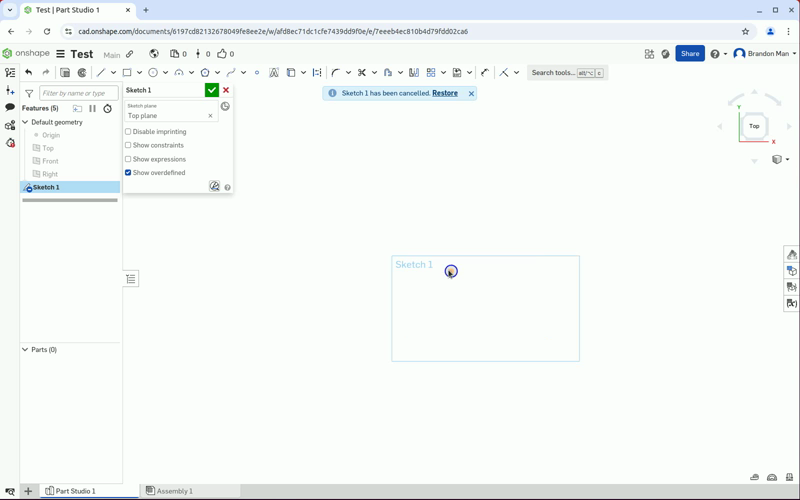
scroll(6)
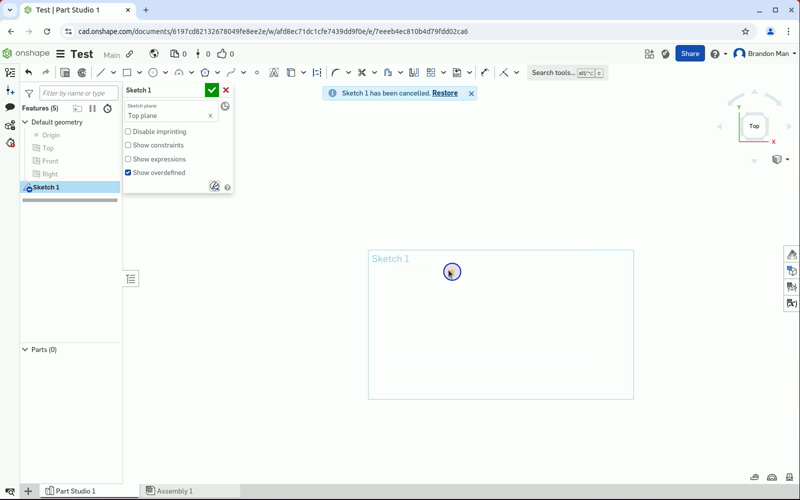
scroll(6)
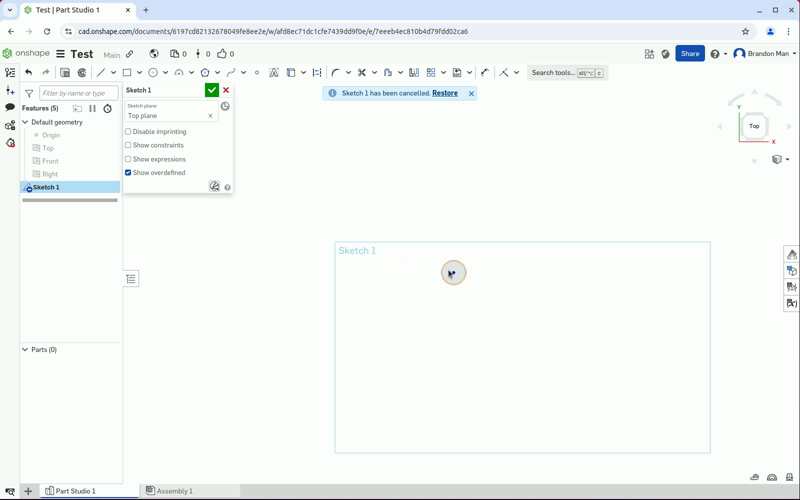
scroll(6)
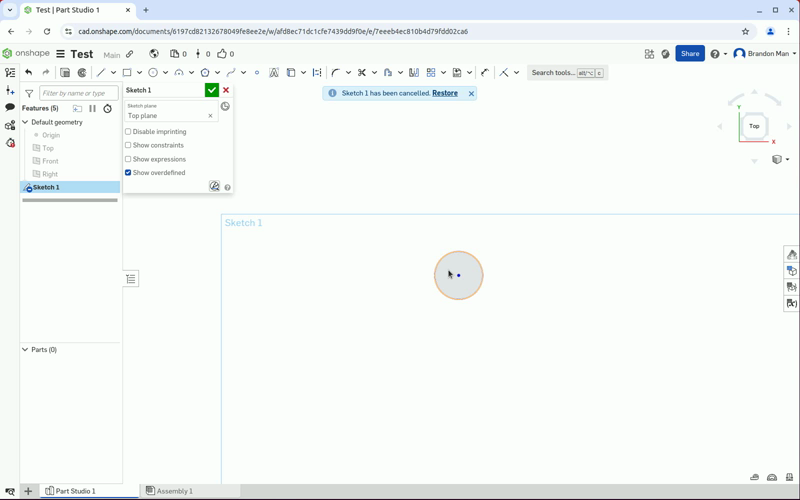
click(448, 269)
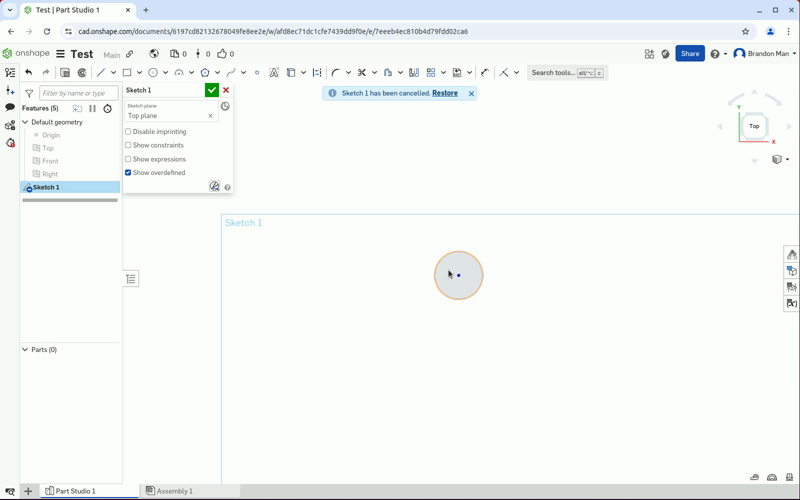
scroll(-6)
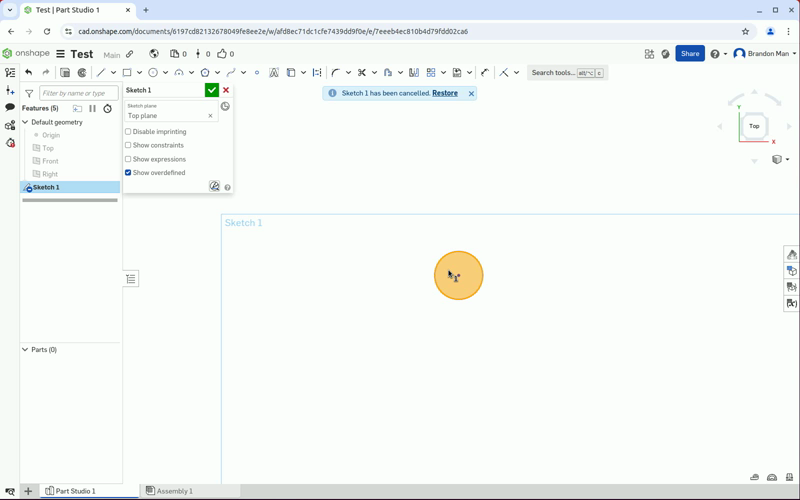
scroll(-6)
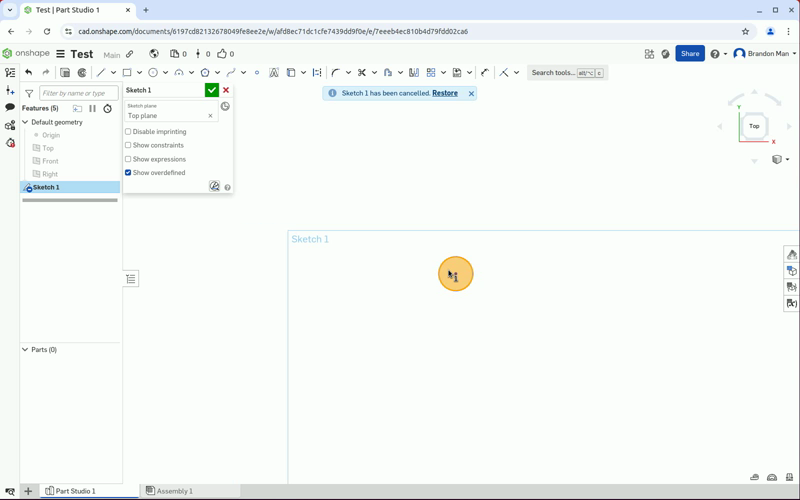
scroll(-6)
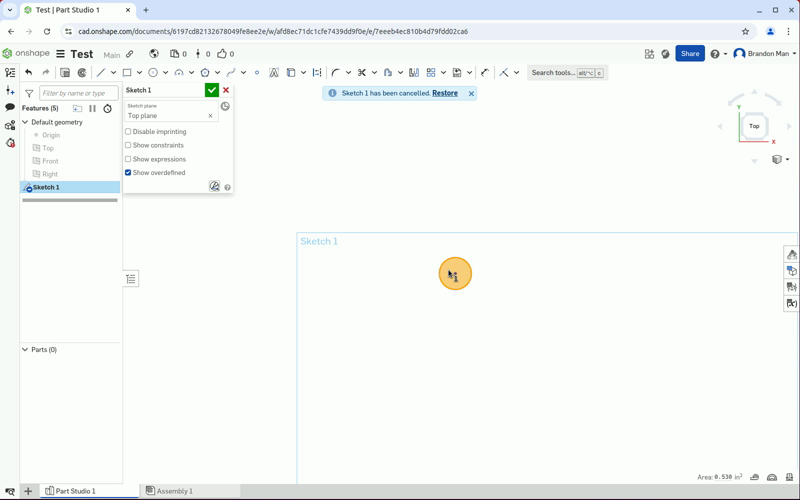
scroll(-6)
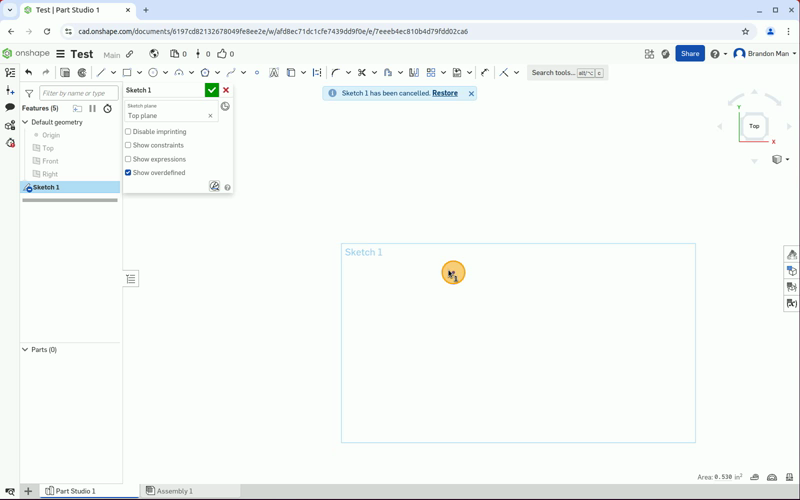
scroll(-6)
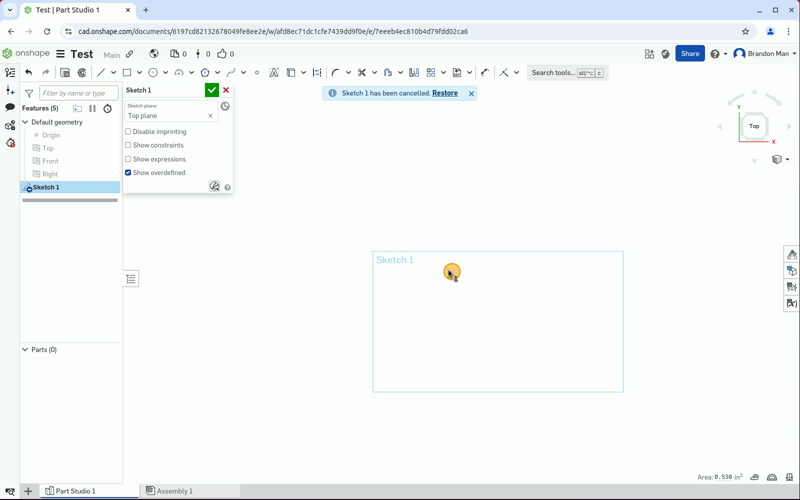
scroll(-6)
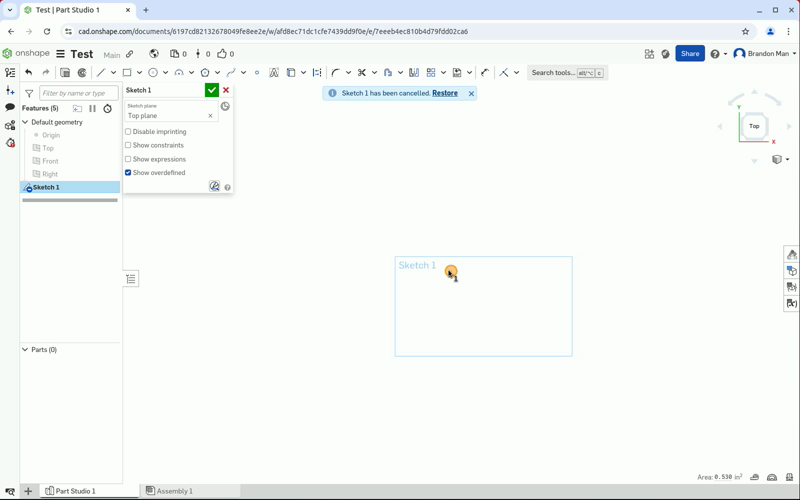
scroll(-6)
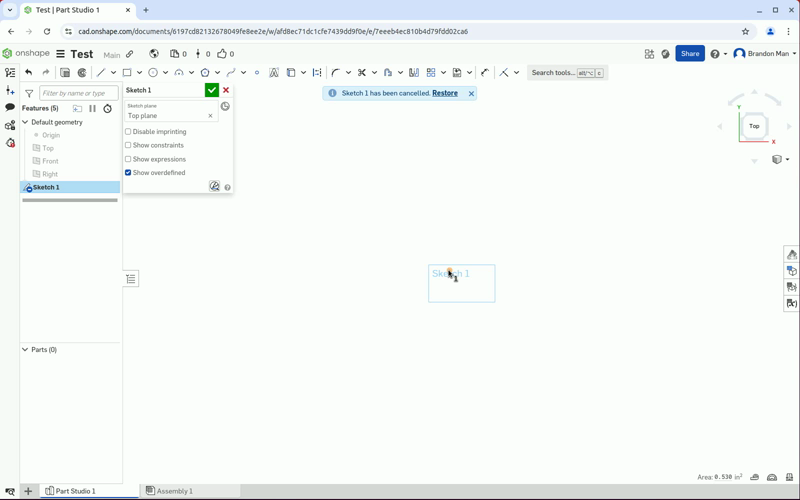
mouse_move(73, 352)
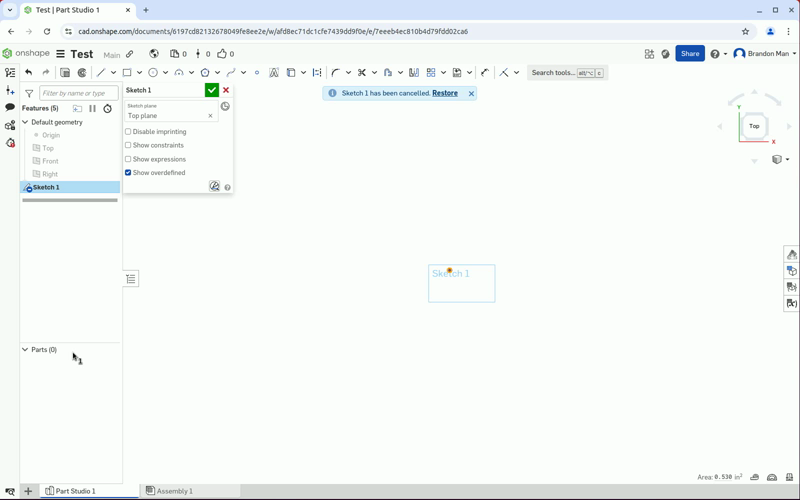
key(shift+y)
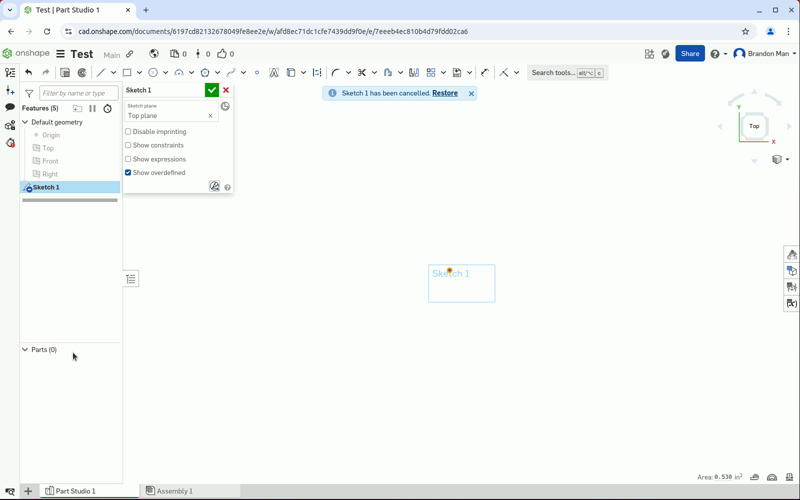
key(shift+e)
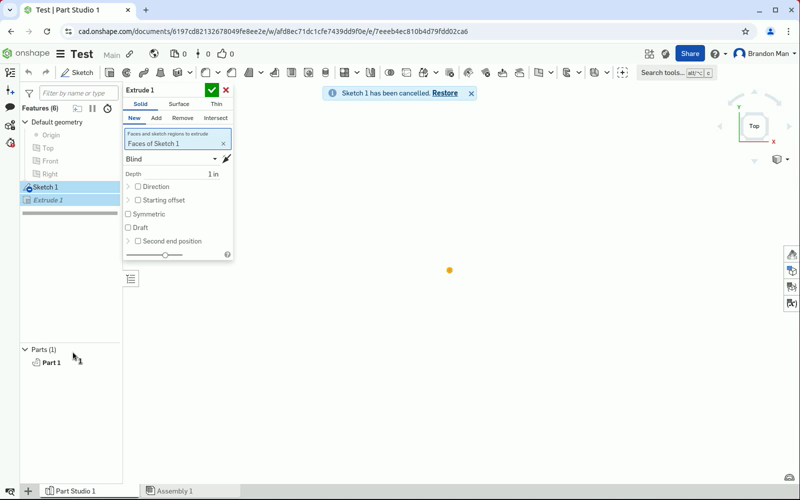
mouse_move(143, 106)
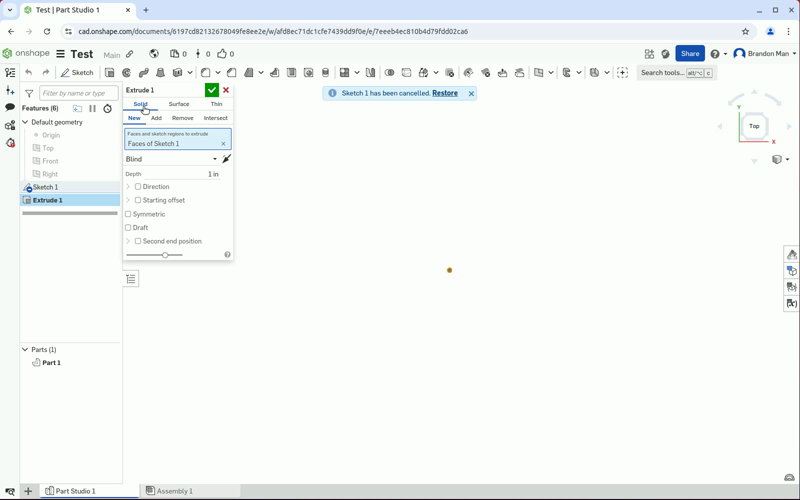
click(143, 106)
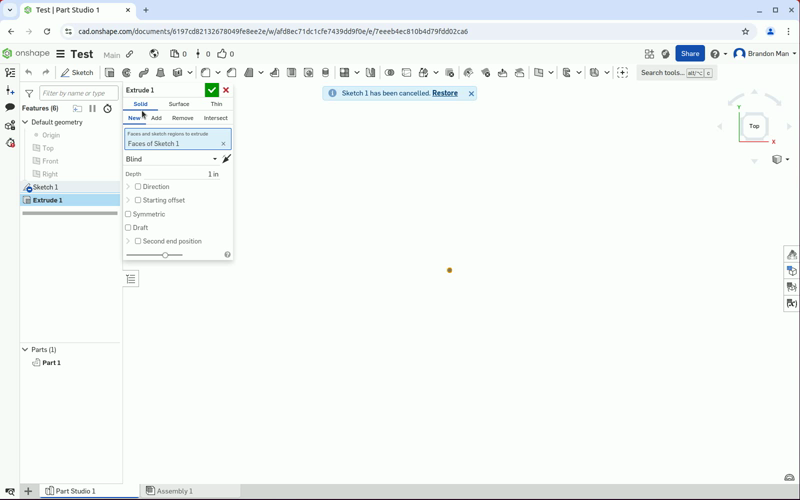
mouse_move(137, 120)
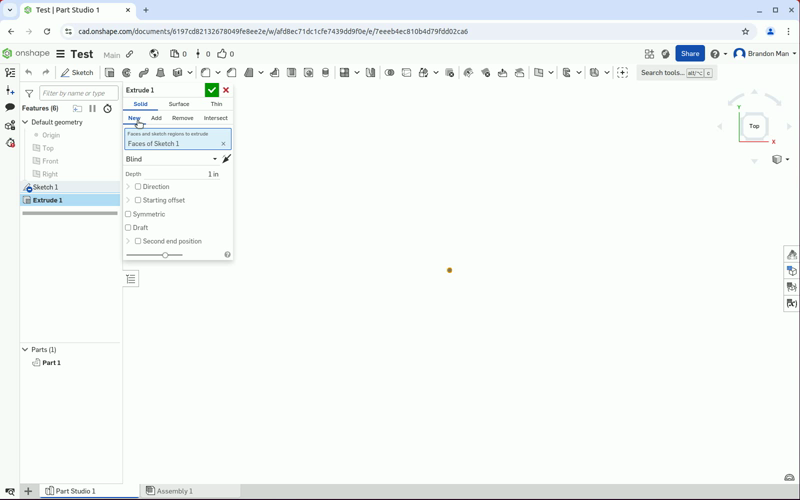
click(137, 120)
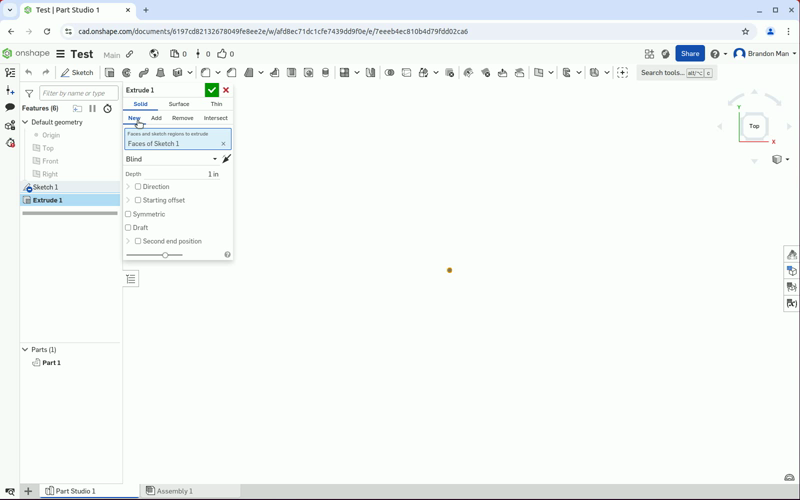
key(tab, 4)
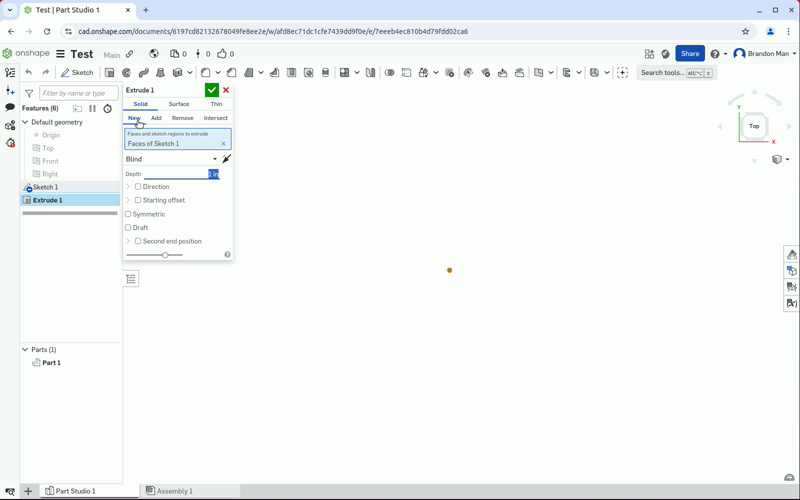
text(23.108)
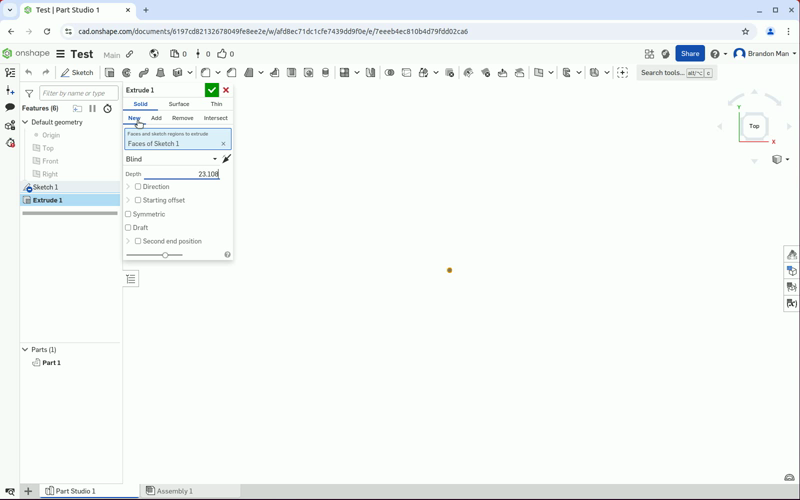
key(enter)
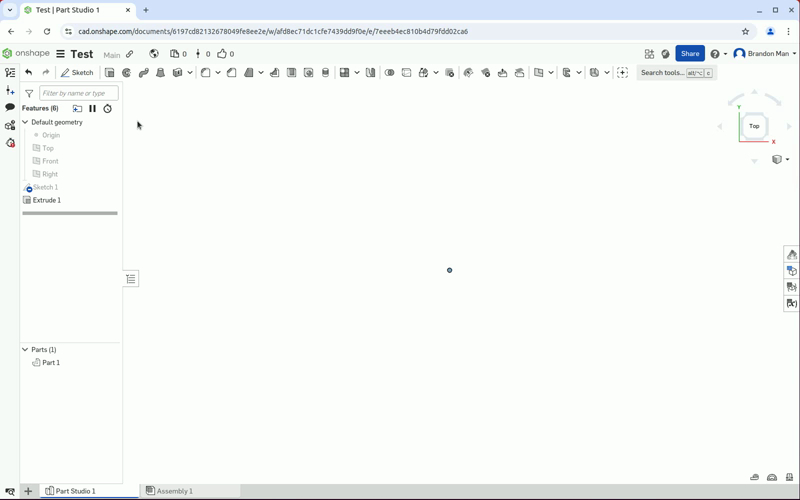
key(shift+h)
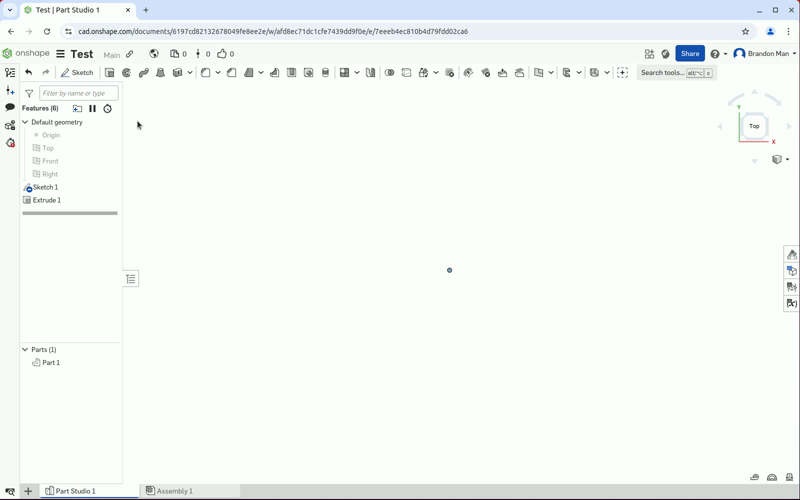
key(shift+h)
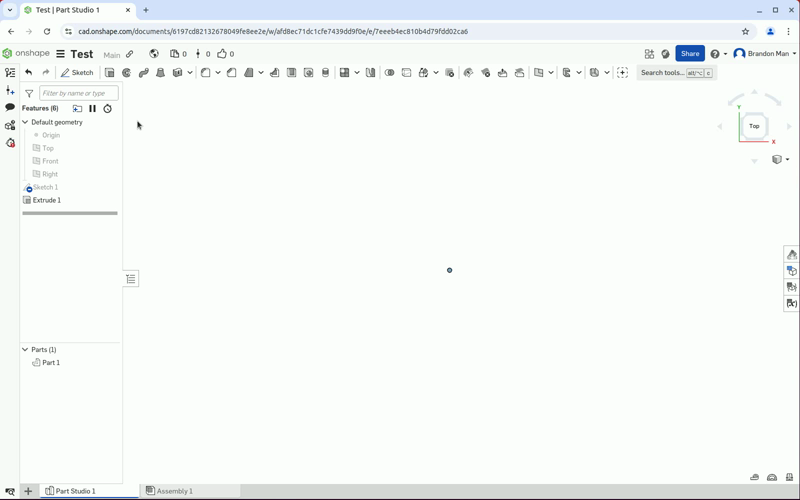
mouse_move(73, 189)
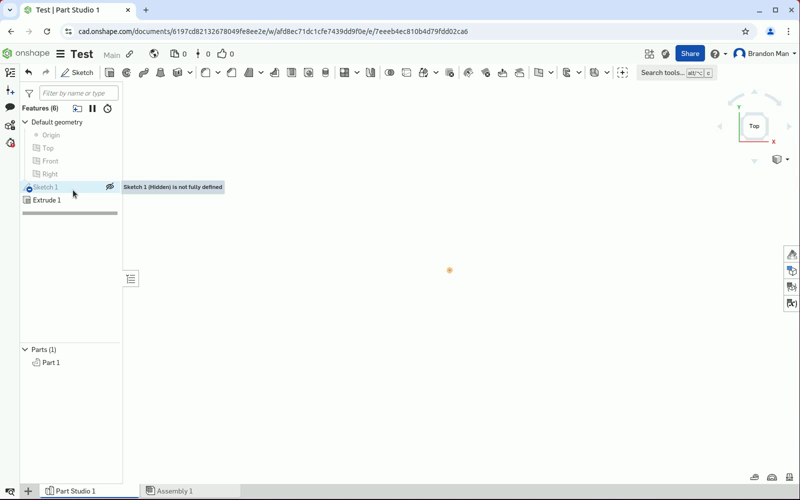
click(73, 189)
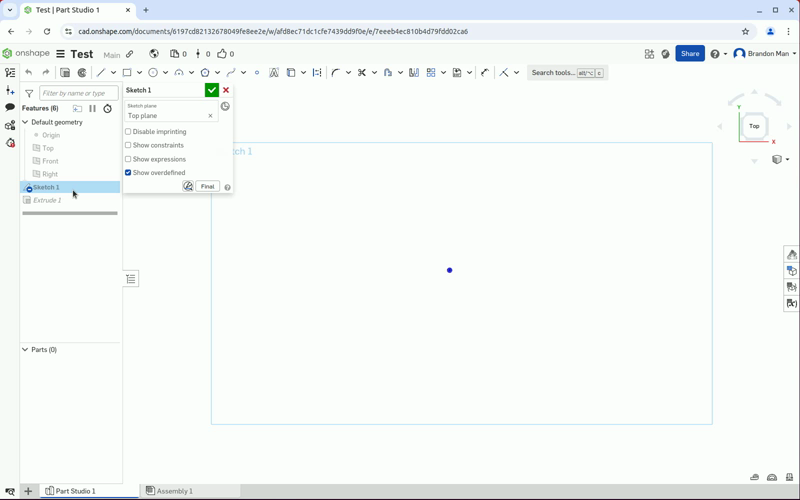
mouse_move(229, 92)
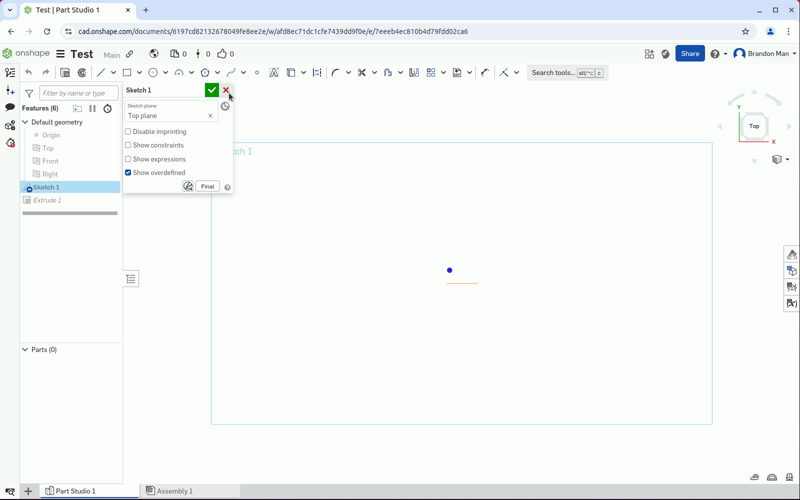
click(229, 92)
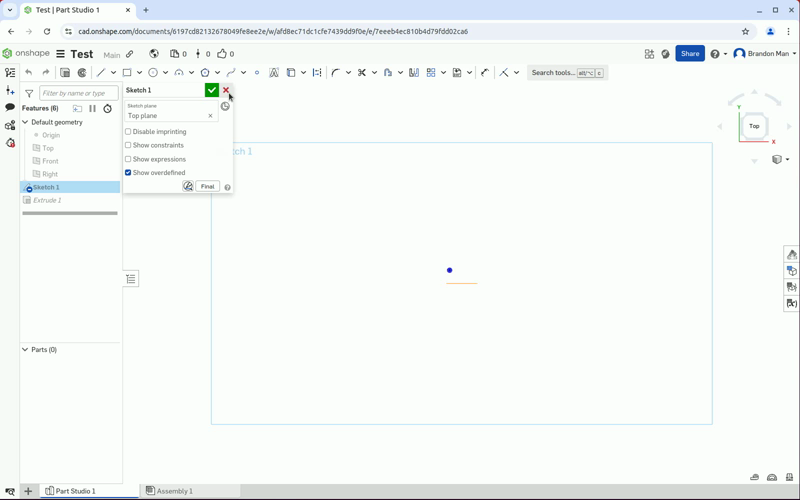
key(shift+s)
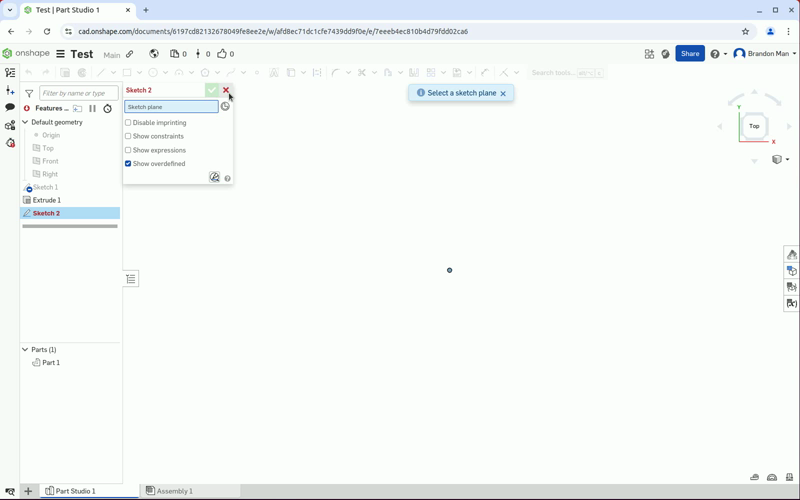
mouse_move(73, 150)
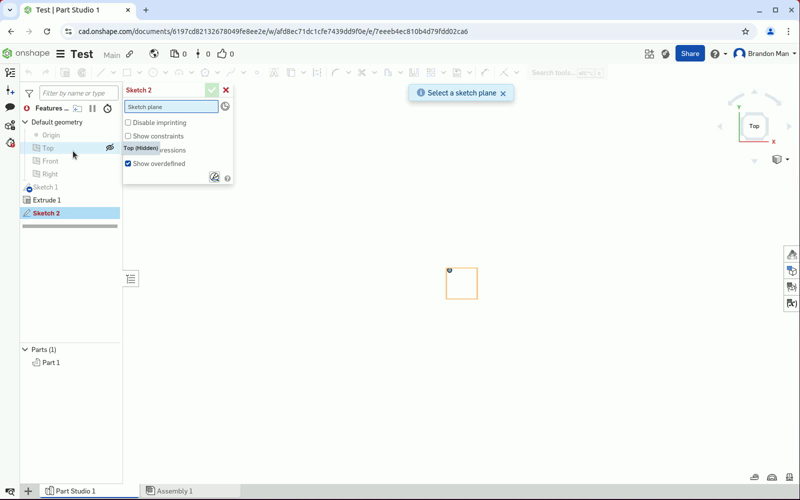
click(73, 150)
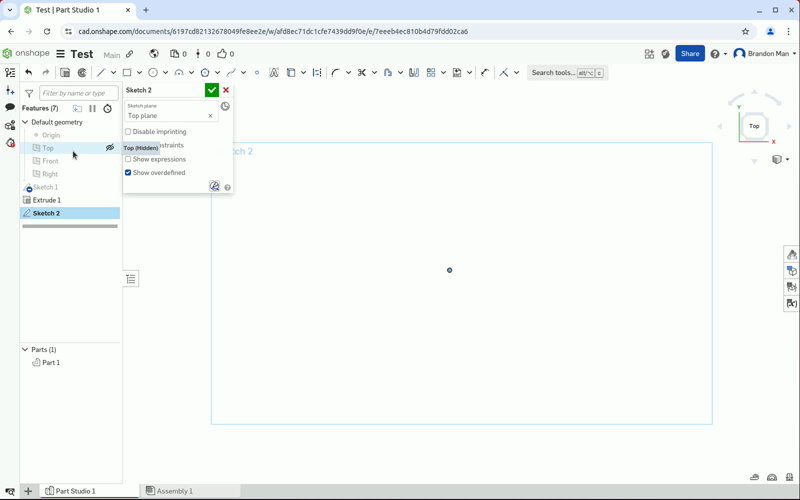
mouse_move(73, 352)
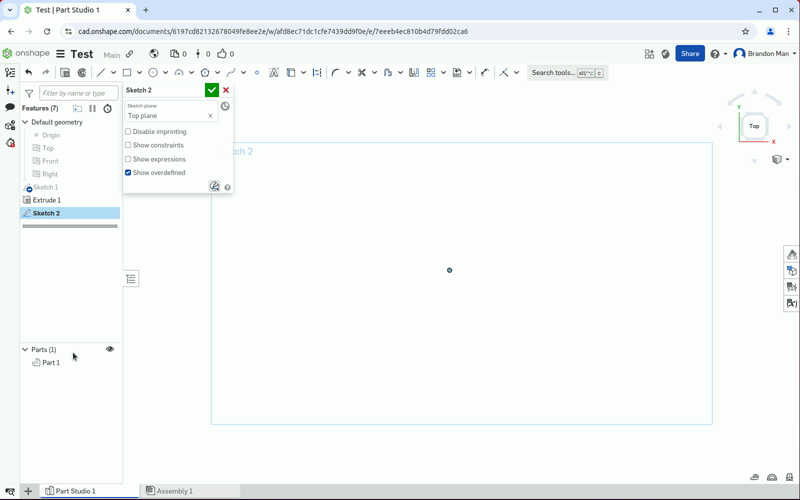
key(y)
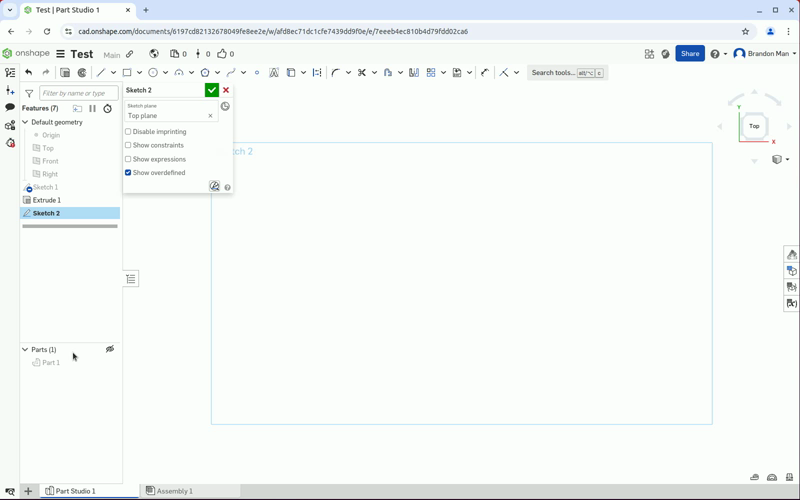
key(c)
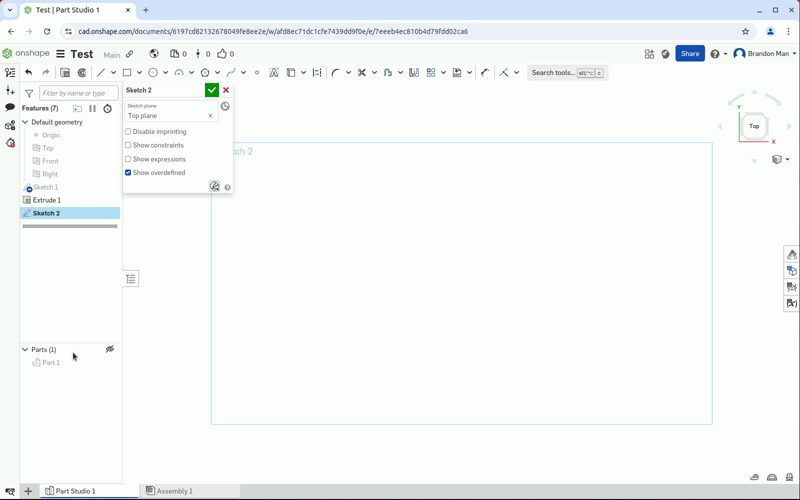
key_down(shift)
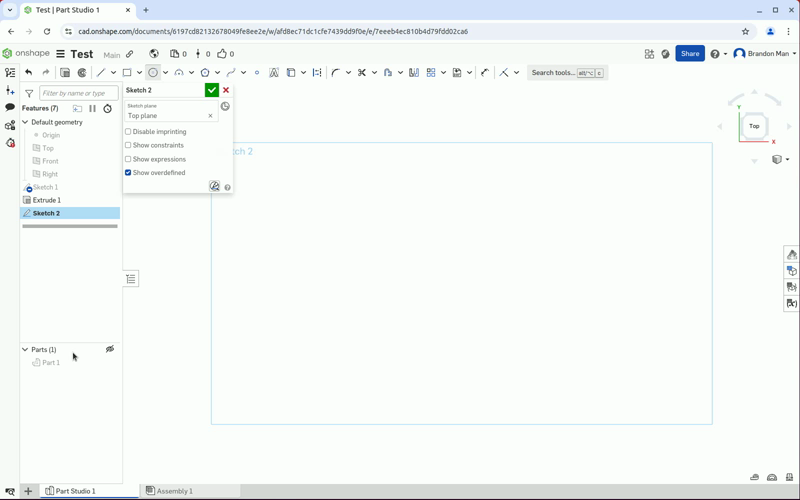
mouse_move(452, 270)
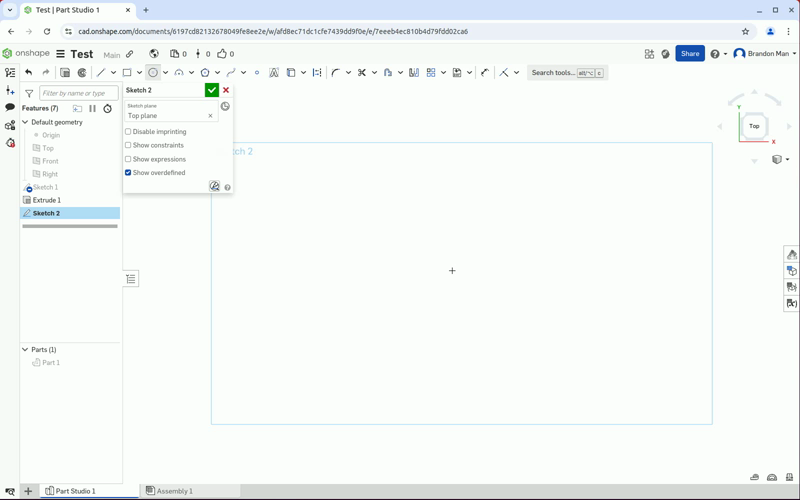
click(452, 270)
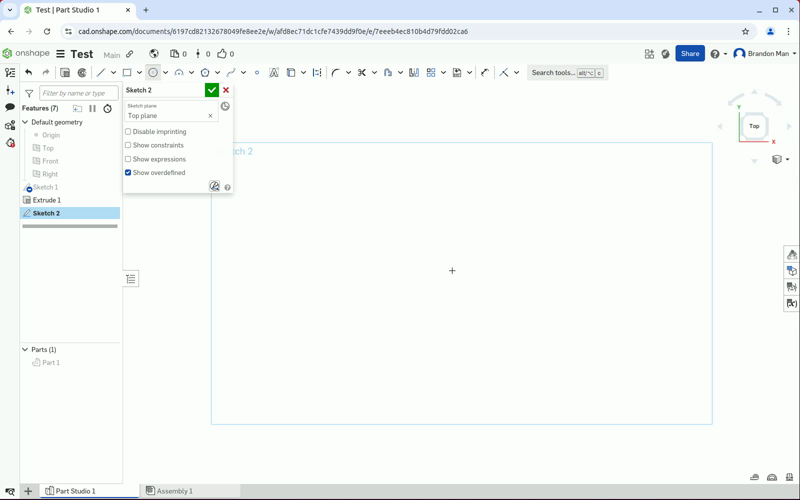
key_up(shift)
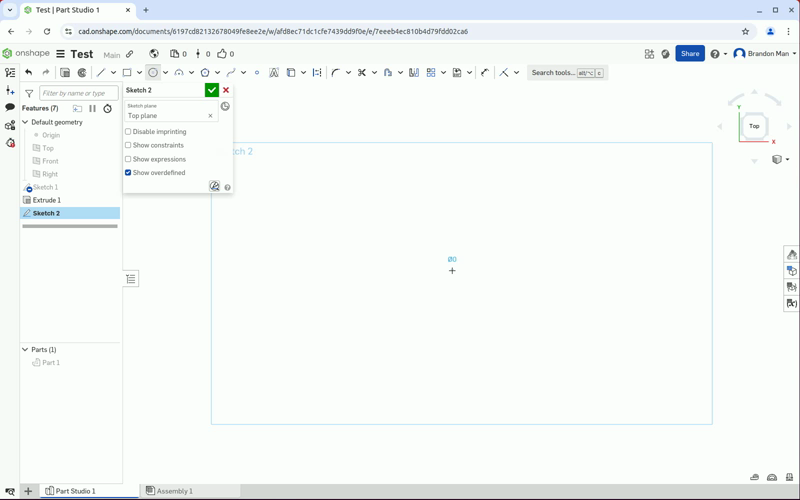
mouse_move(453, 270)
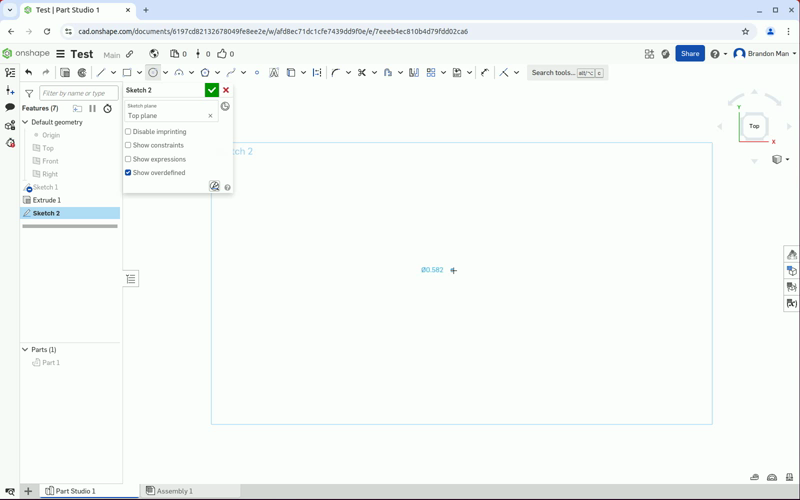
scroll(6)
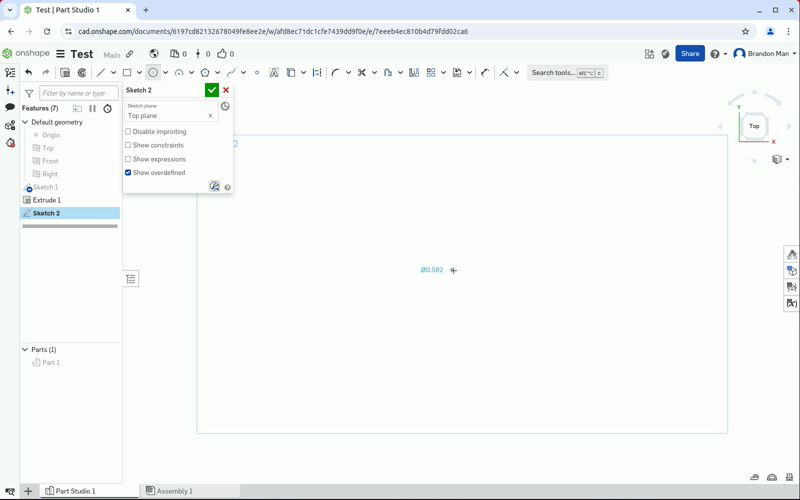
scroll(6)
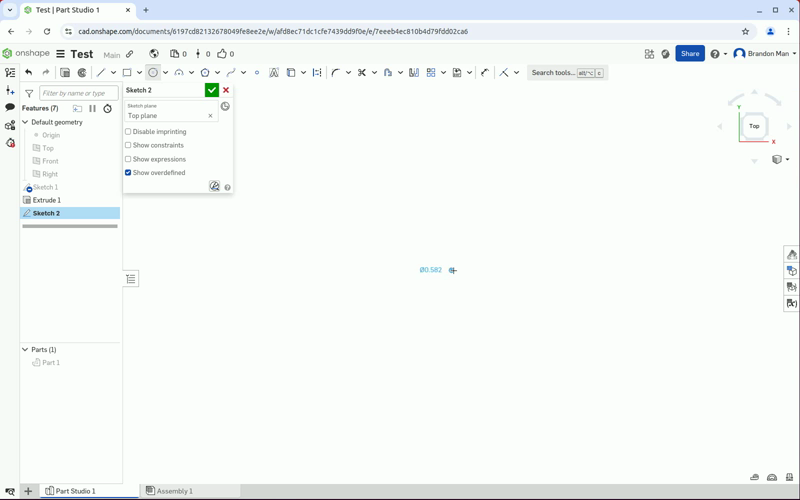
scroll(6)
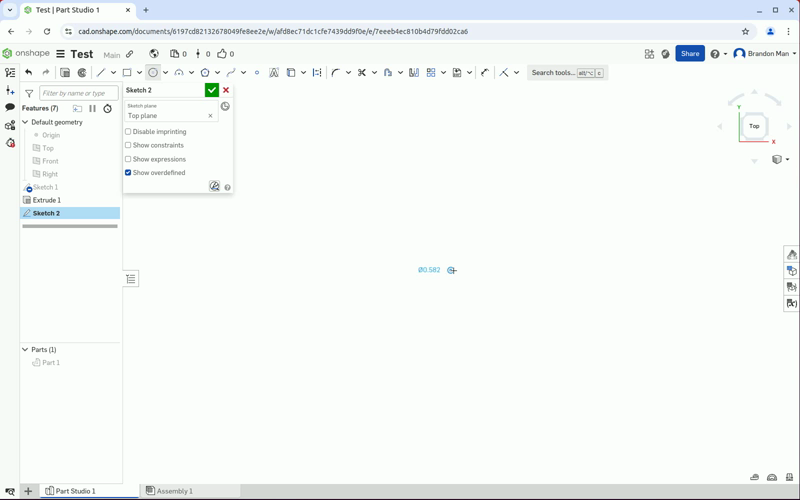
scroll(6)
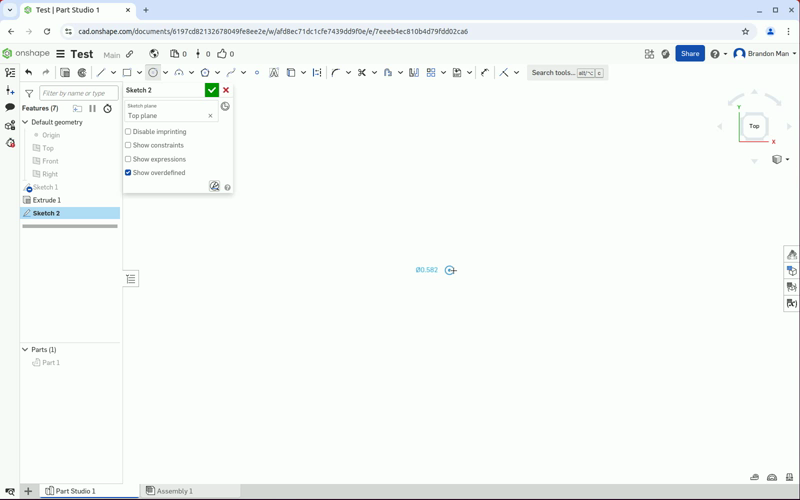
scroll(6)
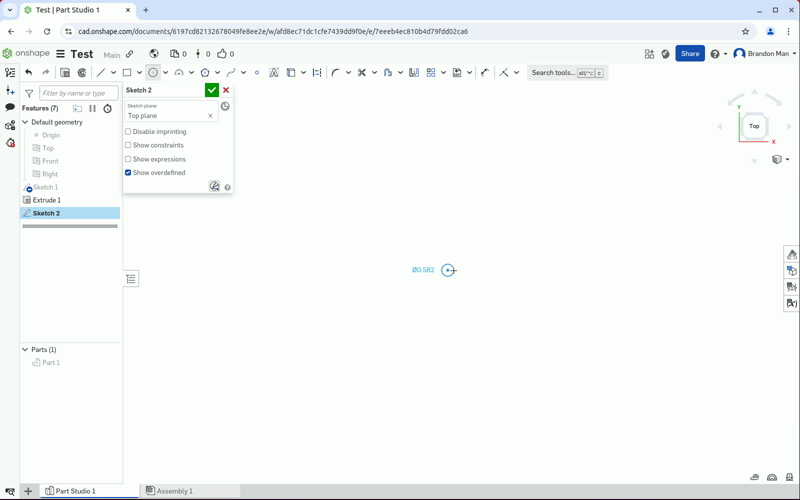
scroll(6)
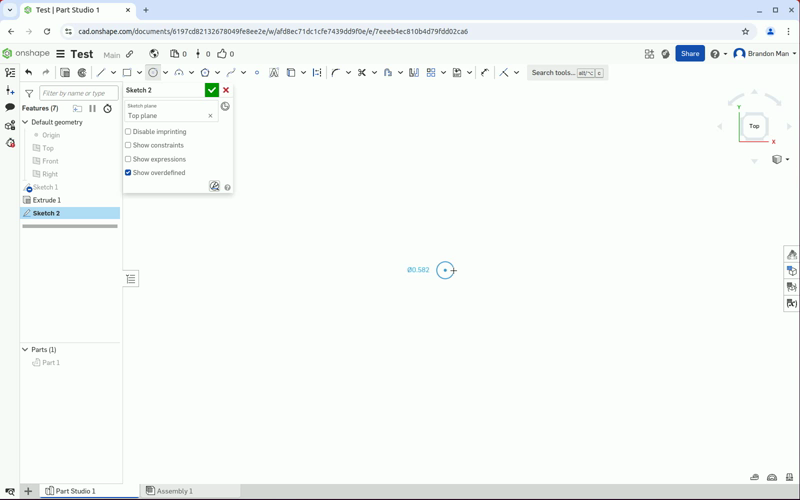
scroll(6)
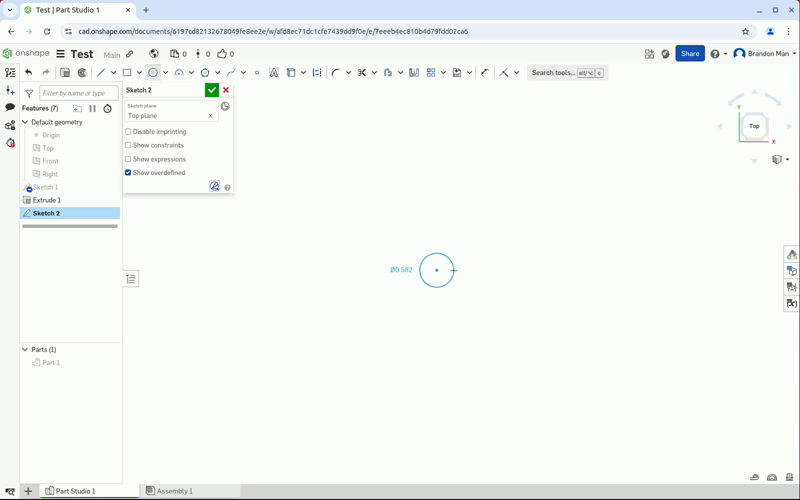
click(453, 270)
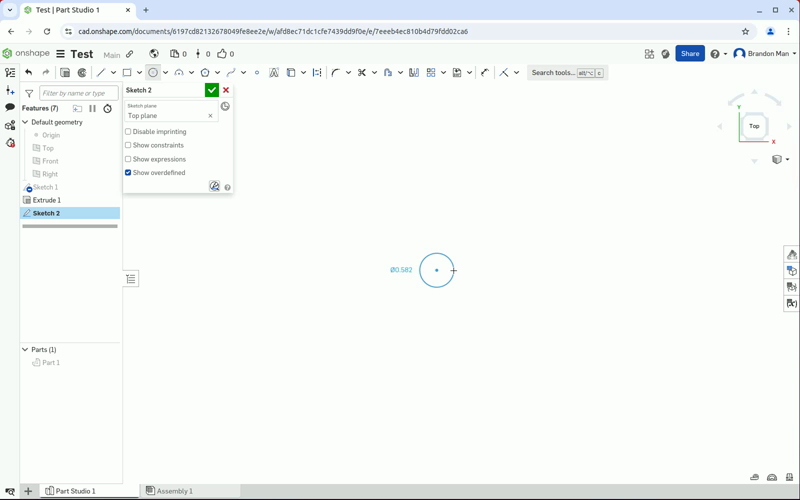
scroll(-6)
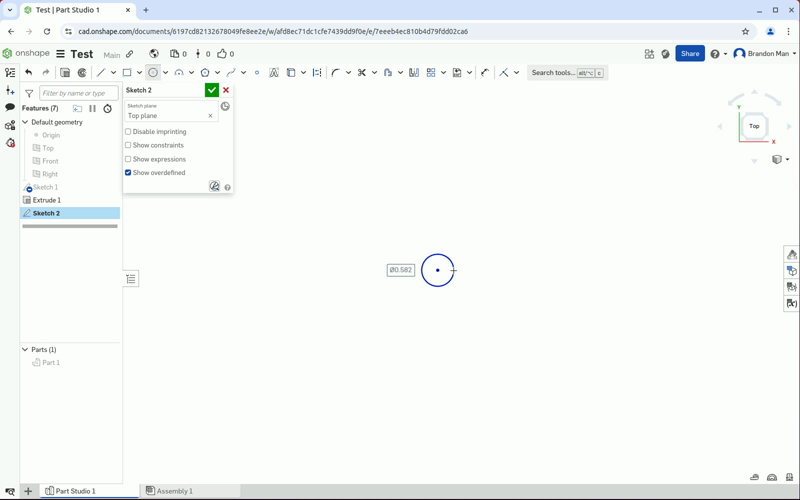
scroll(-6)
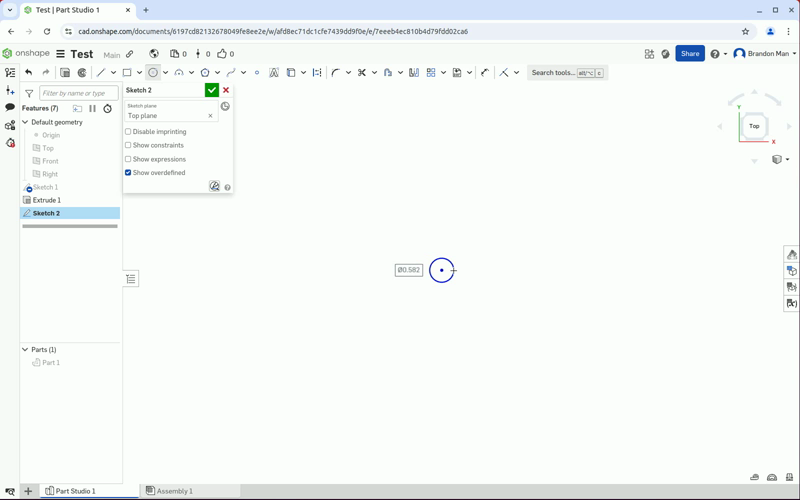
scroll(-6)
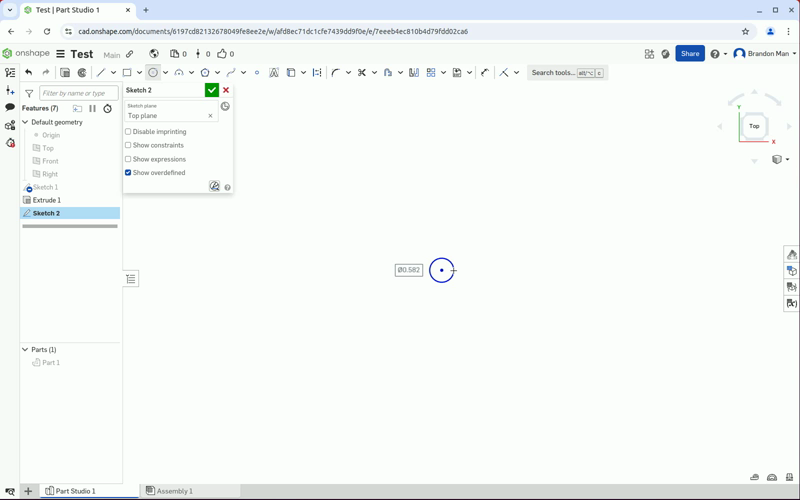
scroll(-6)
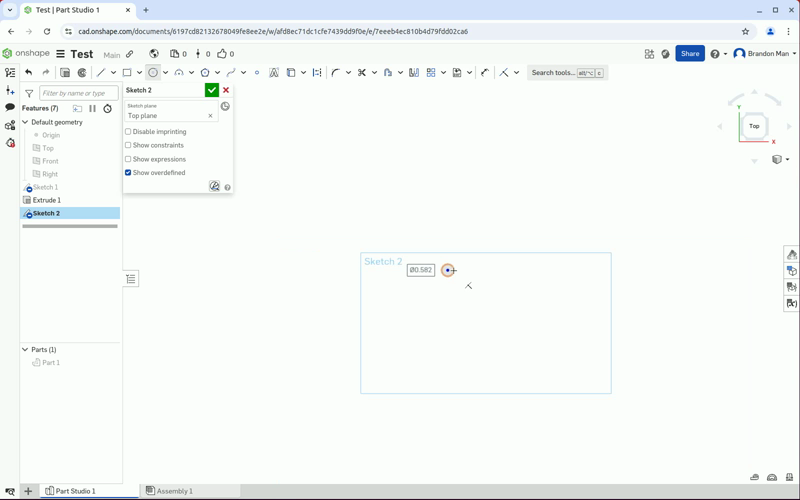
scroll(-6)
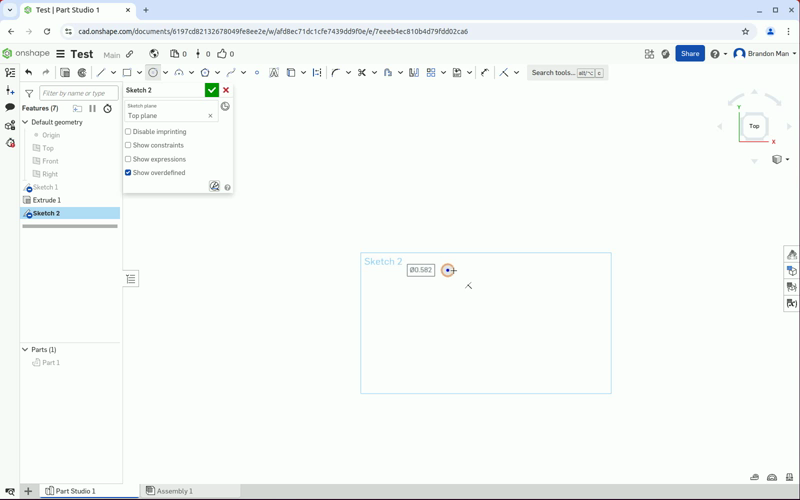
scroll(-6)
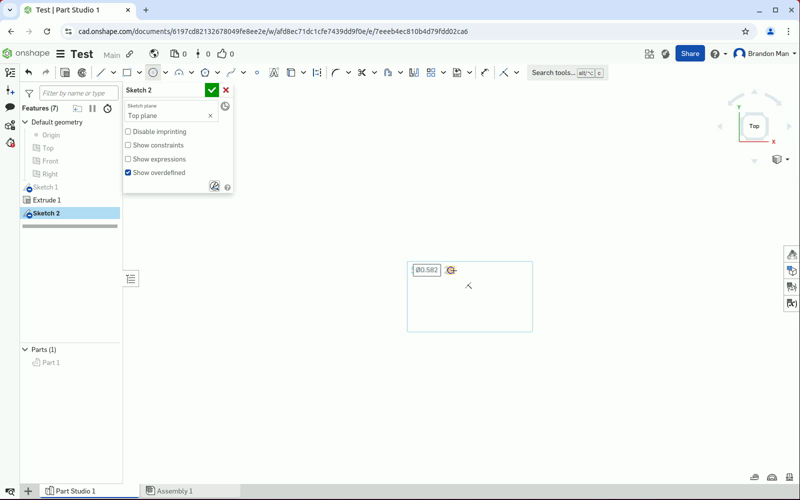
scroll(-6)
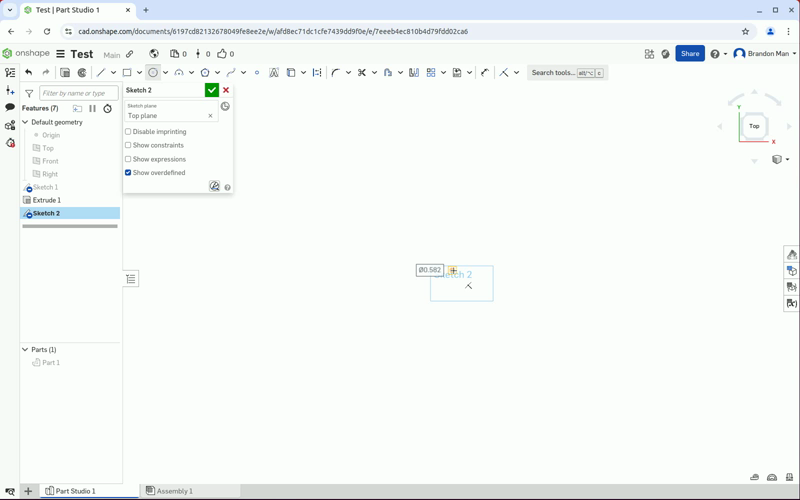
key(esc)
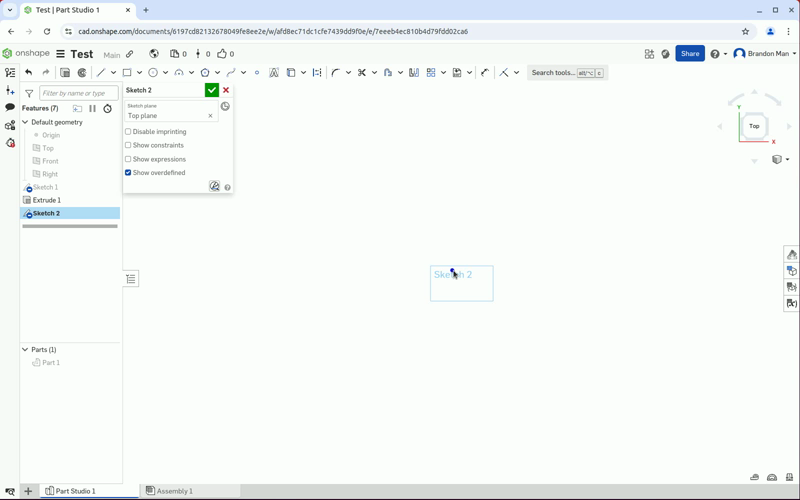
mouse_move(452, 270)
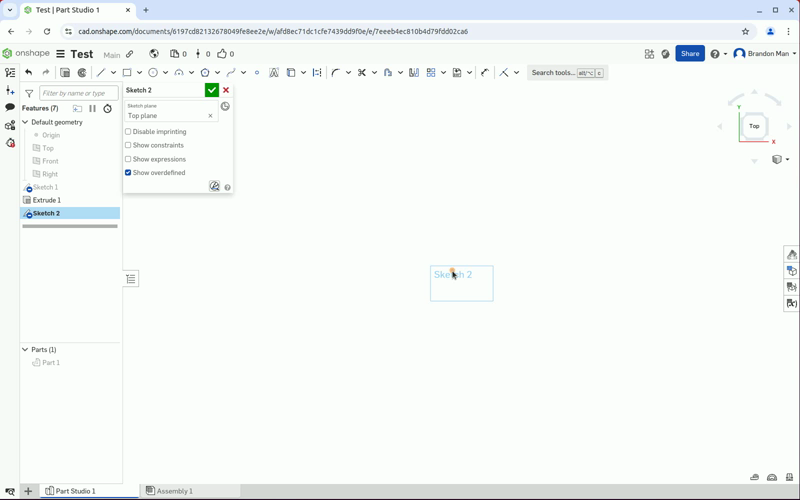
scroll(6)
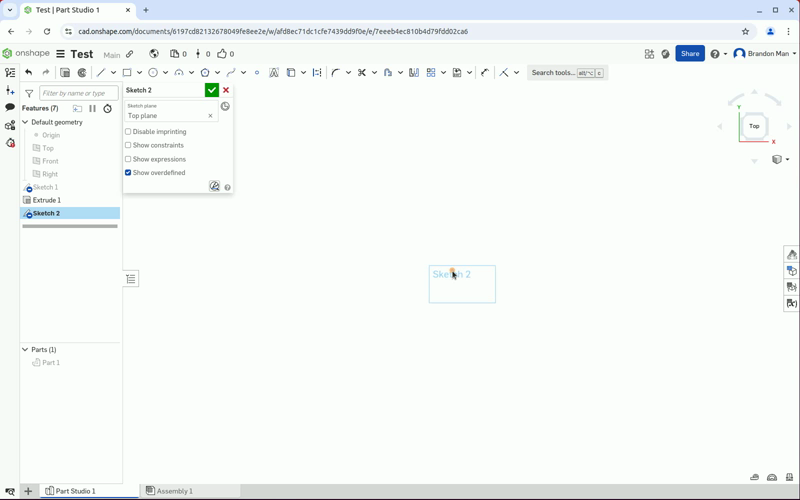
scroll(6)
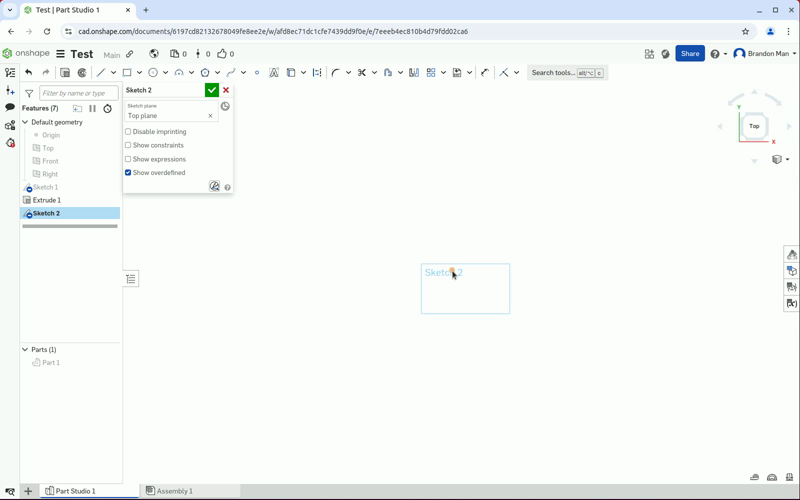
scroll(6)
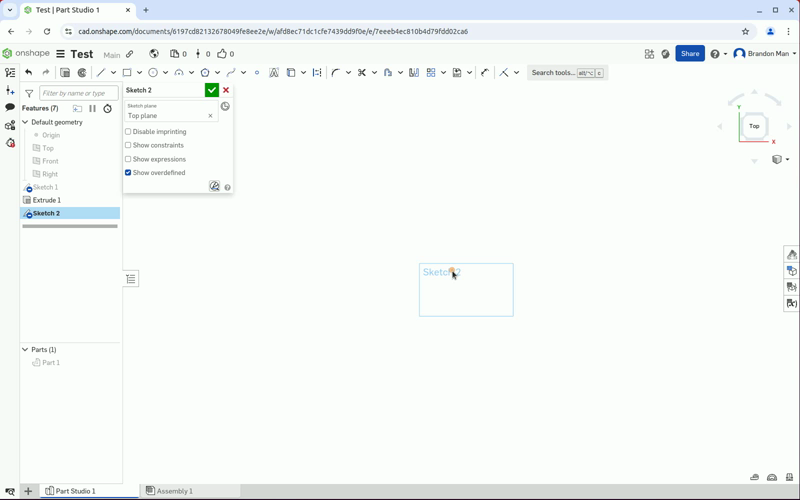
scroll(6)
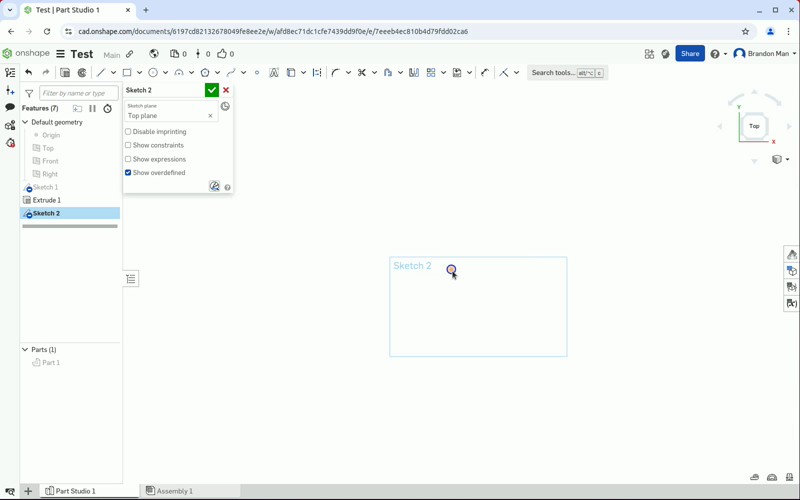
scroll(6)
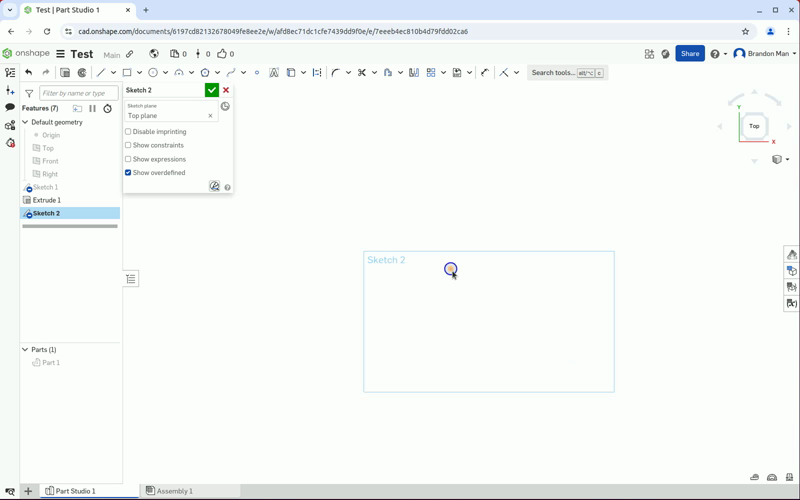
scroll(6)
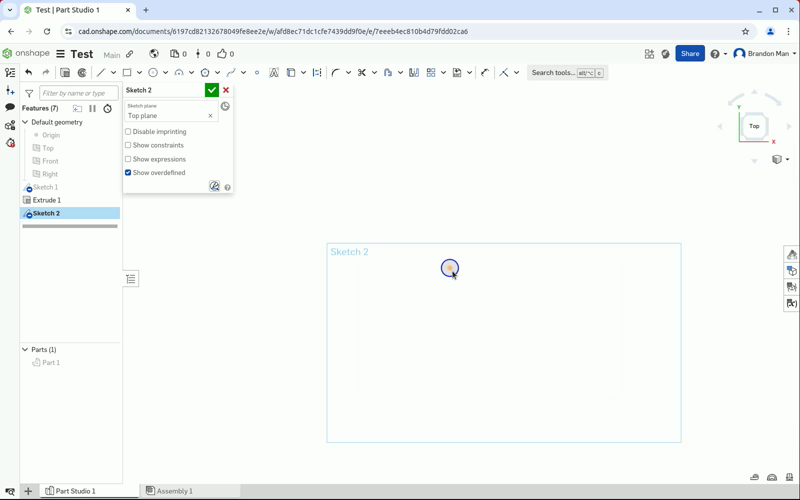
scroll(6)
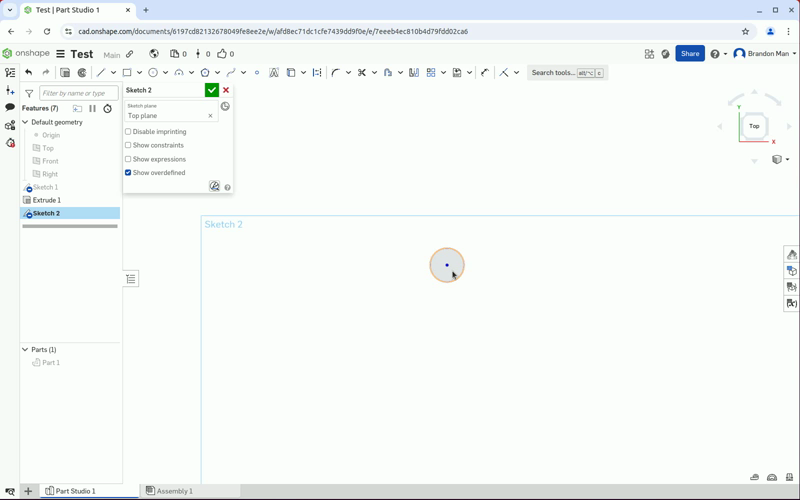
click(452, 270)
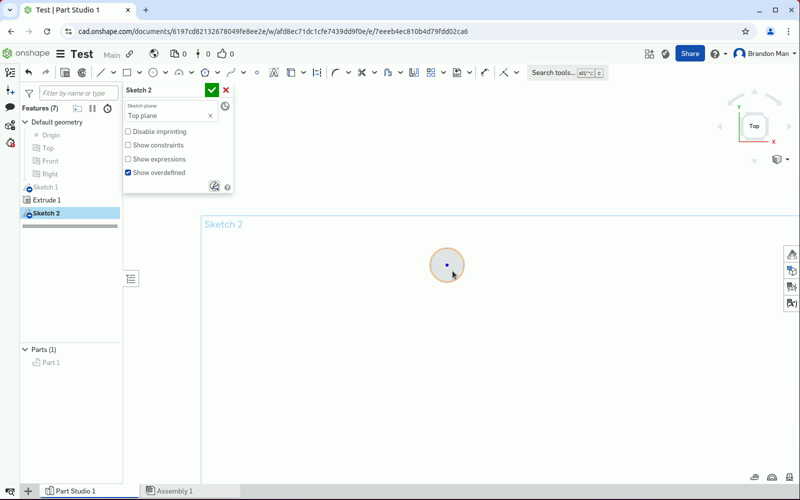
scroll(-6)
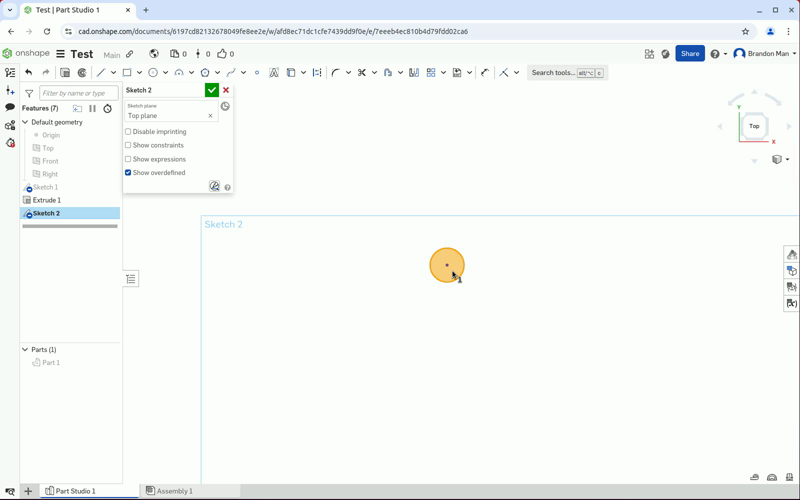
scroll(-6)
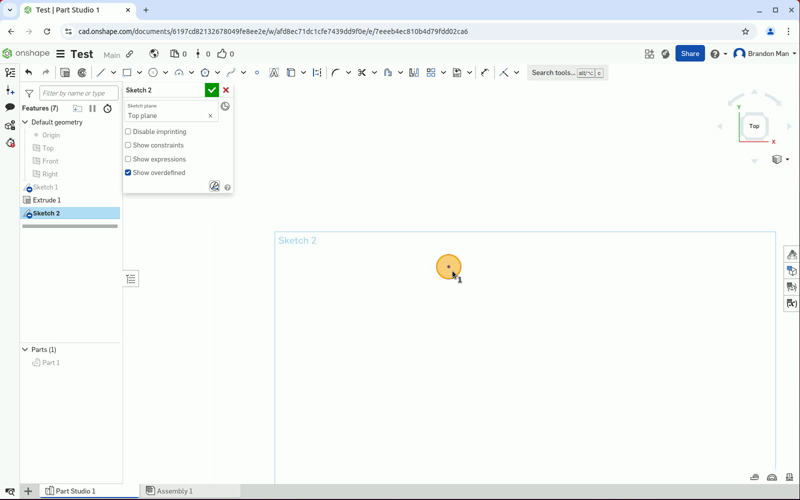
scroll(-6)
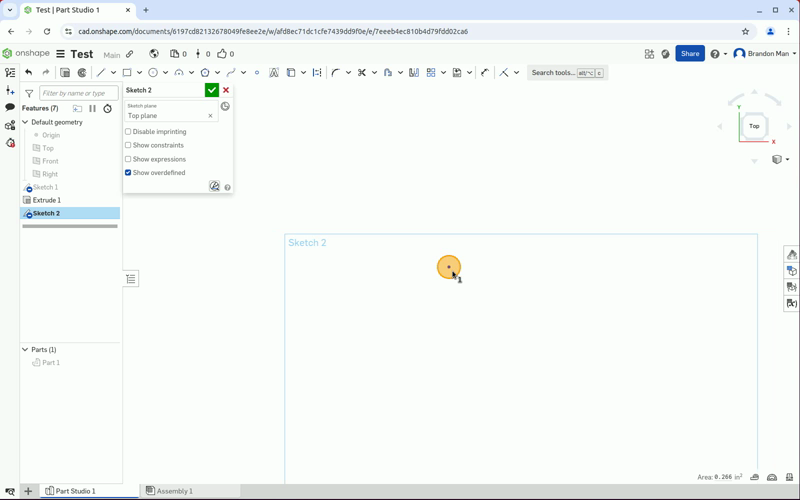
scroll(-6)
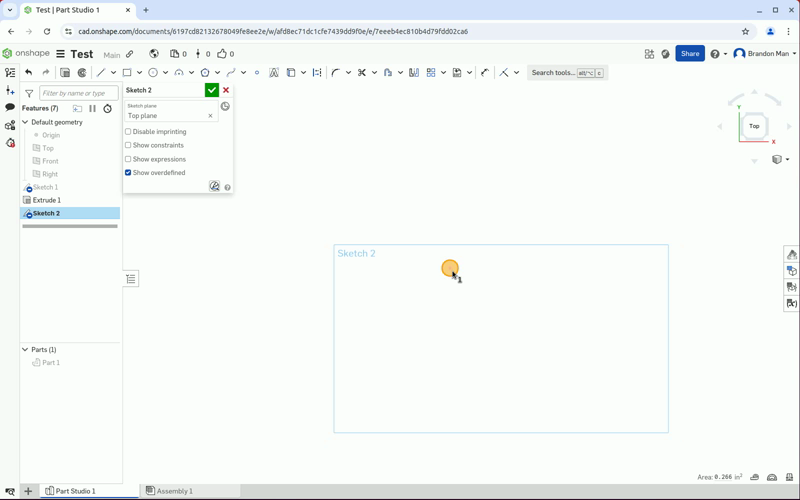
scroll(-6)
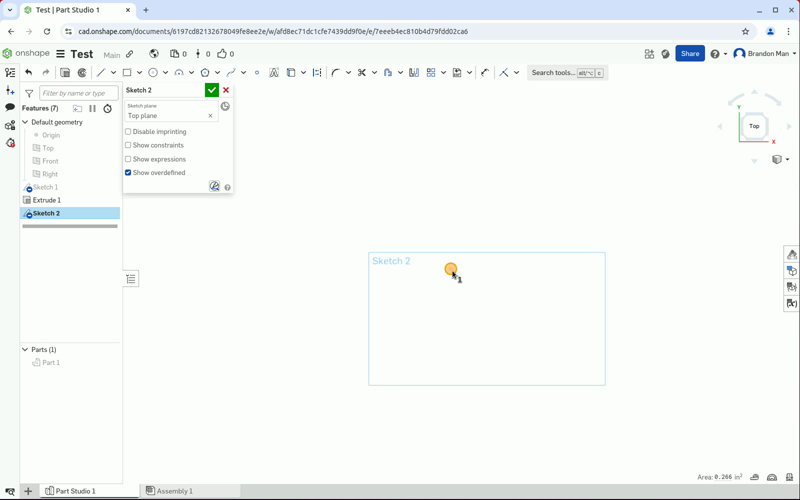
scroll(-6)
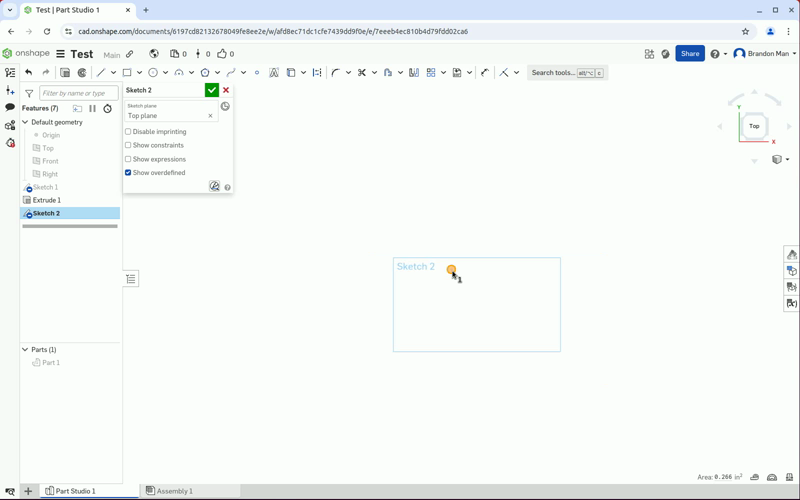
scroll(-6)
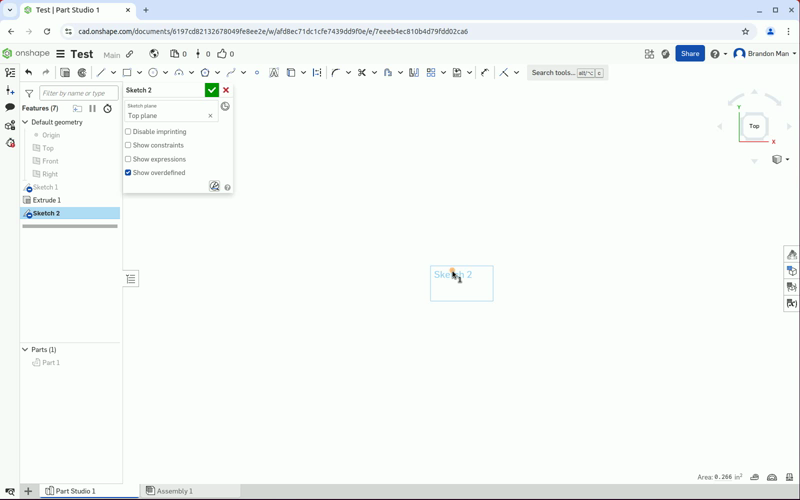
mouse_move(73, 352)
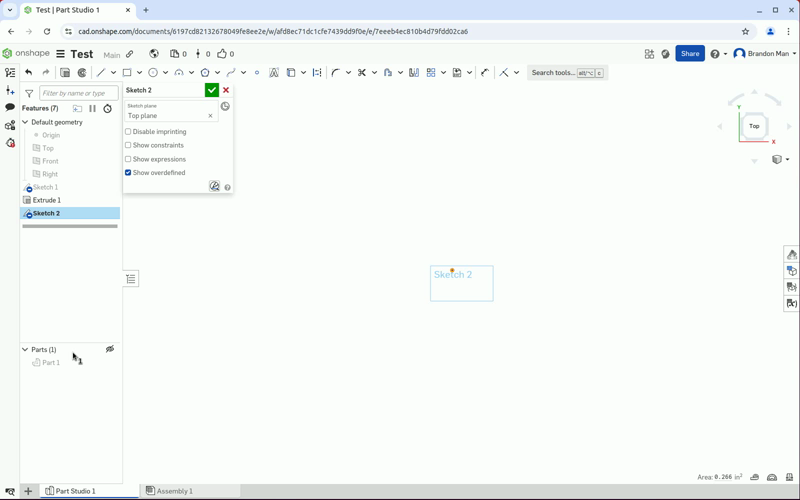
key(shift+y)
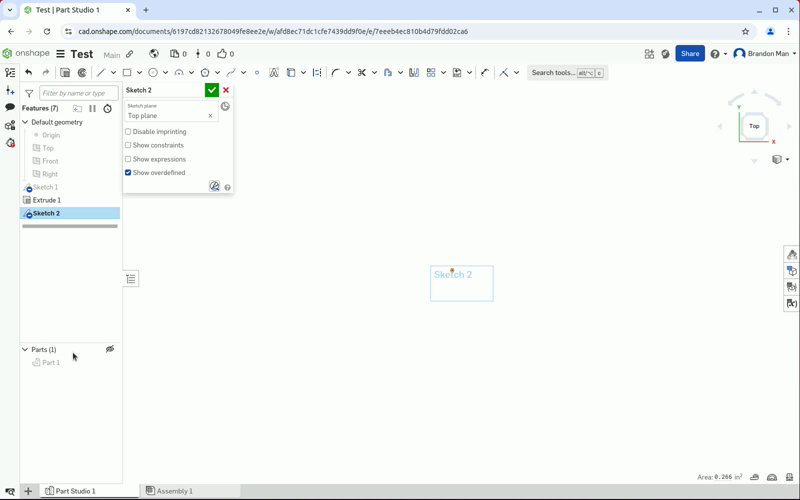
key(shift+e)
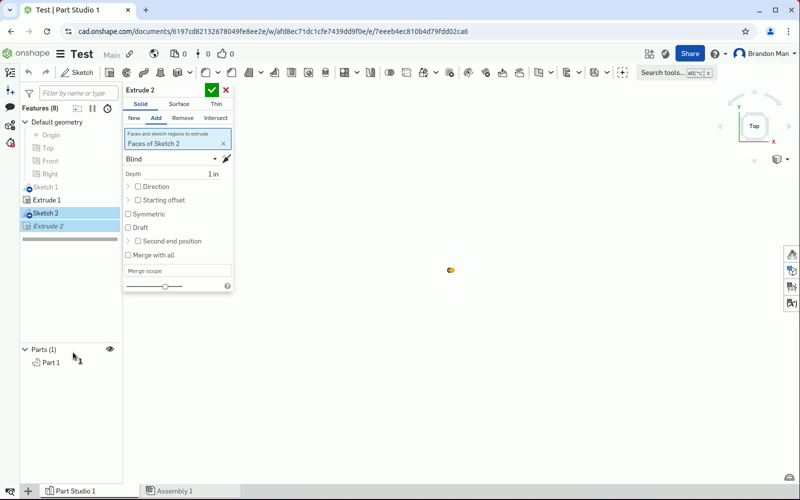
mouse_move(143, 106)
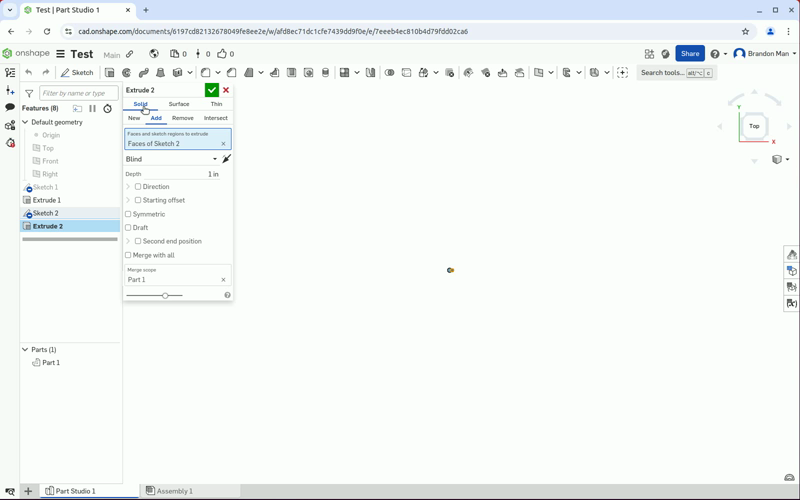
click(143, 106)
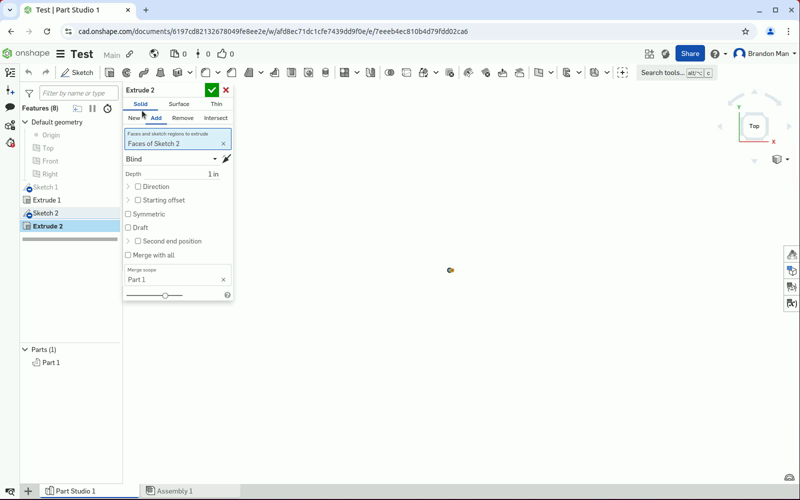
mouse_move(137, 120)
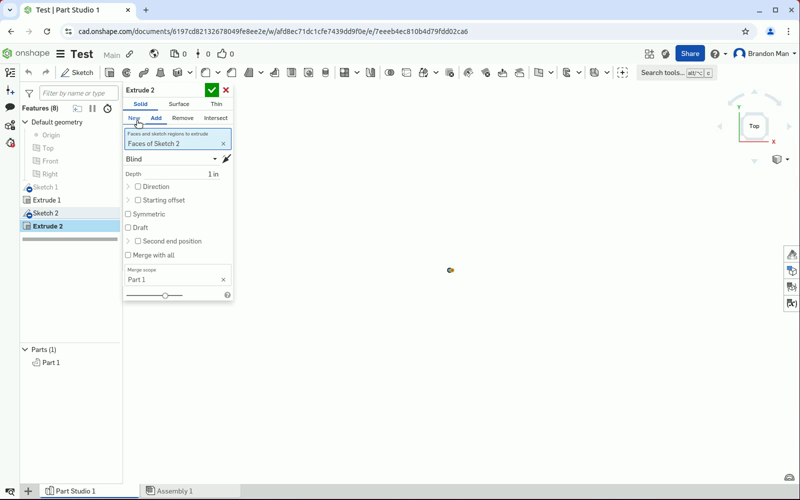
click(137, 120)
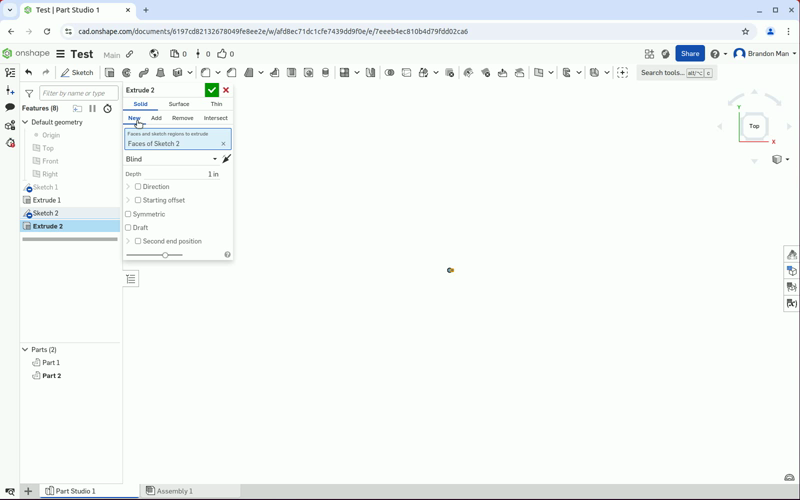
key(tab, 4)
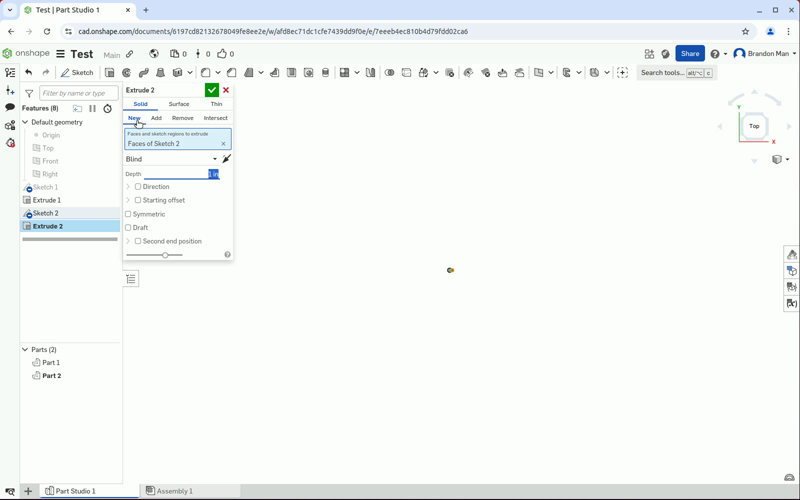
text(23.108)
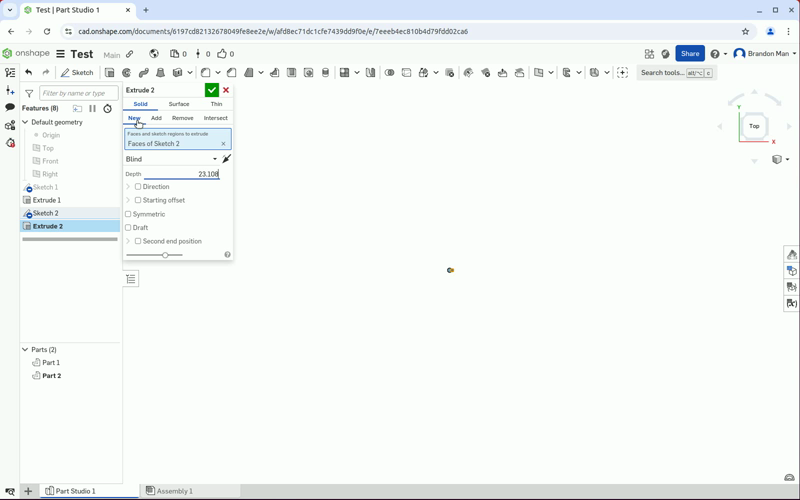
key(enter)
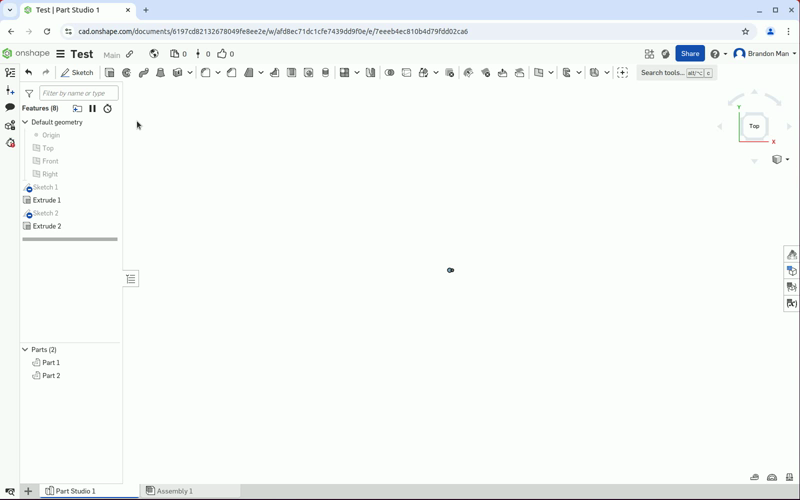
key(shift+h)
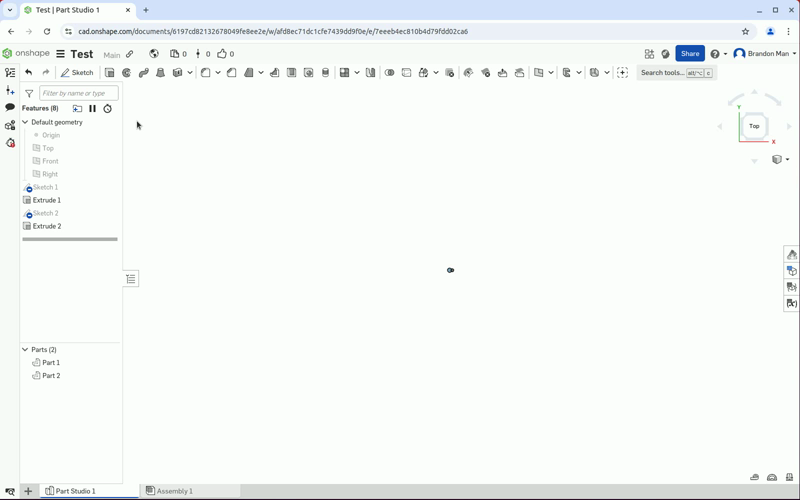
key(shift+h)
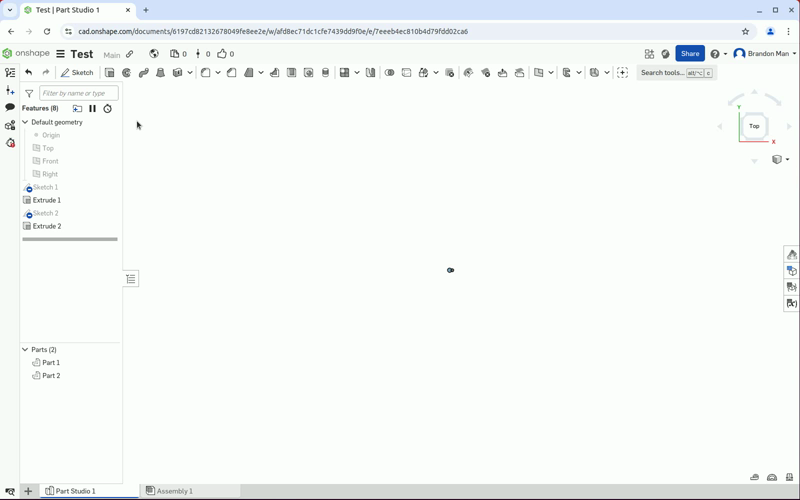
mouse_move(73, 189)
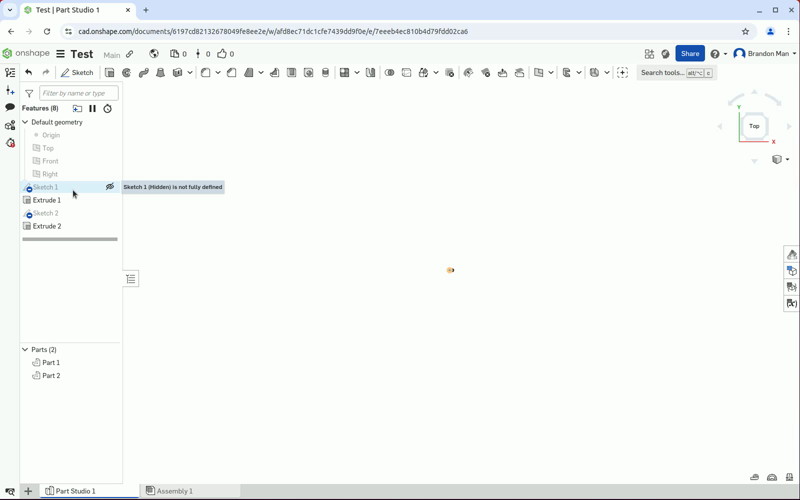
click(73, 189)
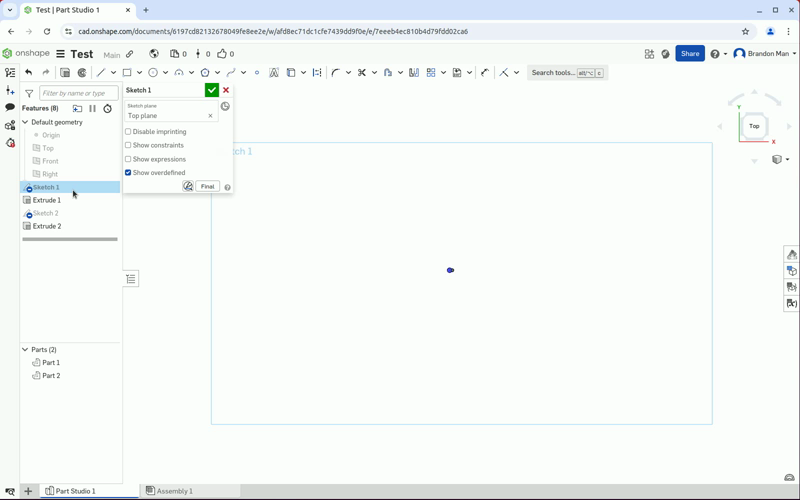
mouse_move(229, 92)
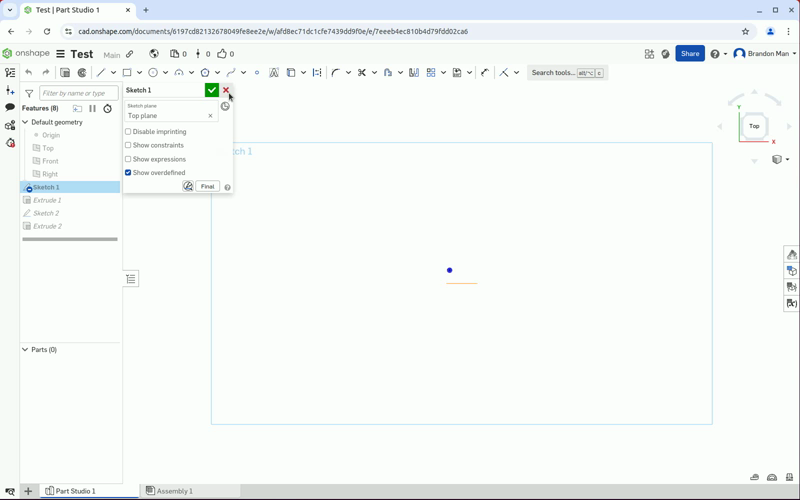
click(229, 92)
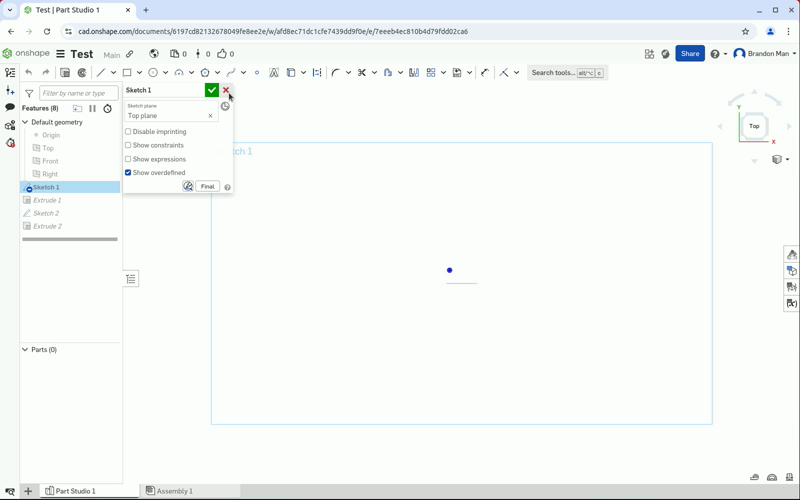
key(shift+s)
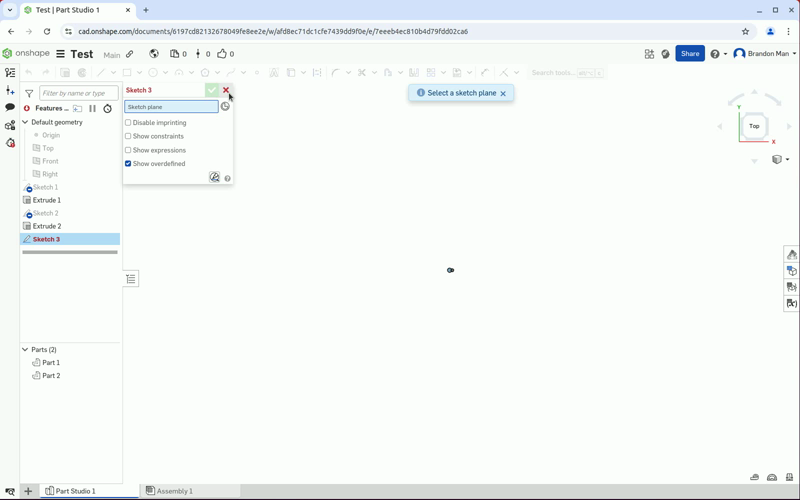
mouse_move(73, 150)
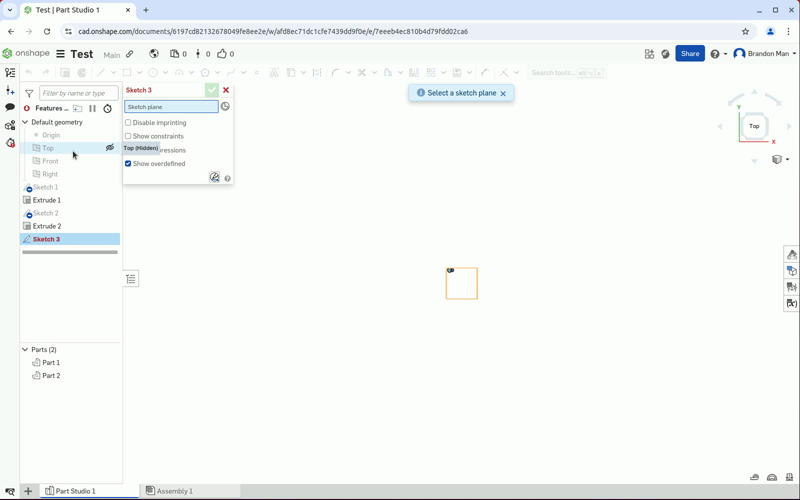
click(73, 150)
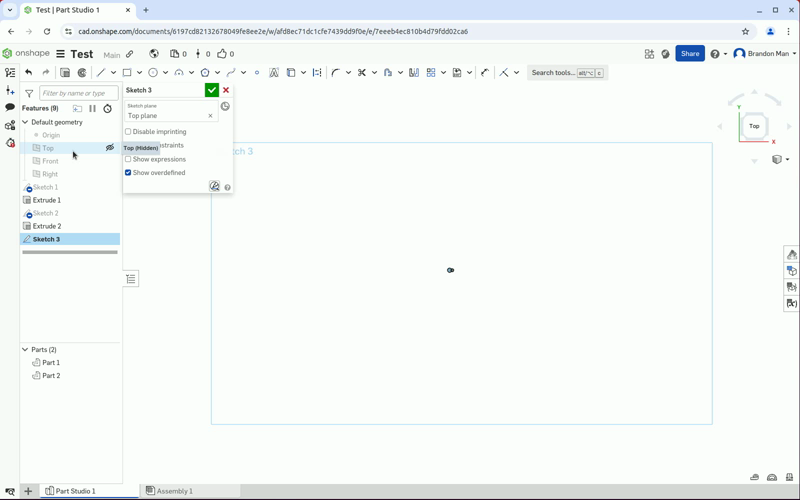
mouse_move(73, 352)
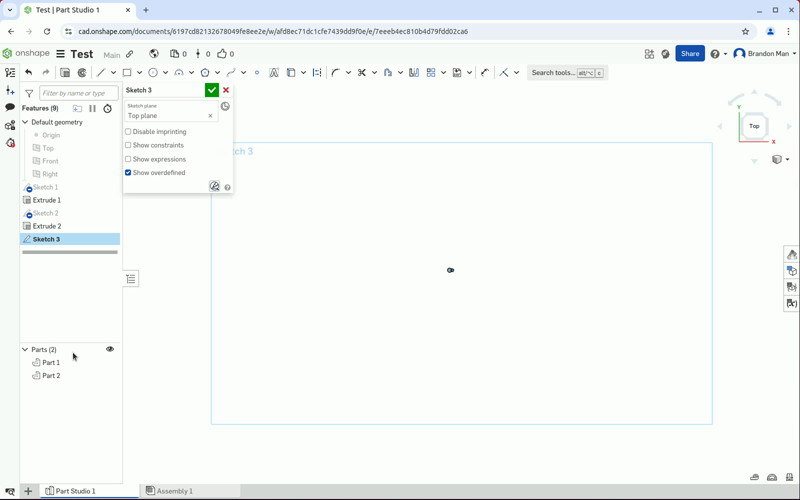
key(y)
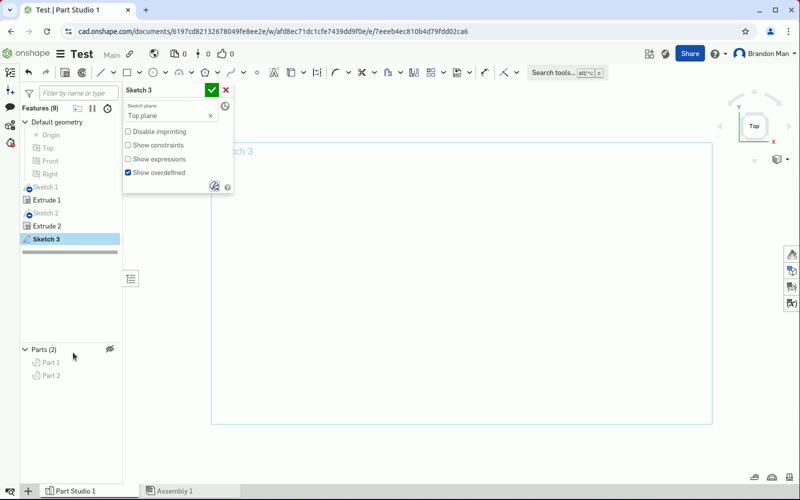
key(c)
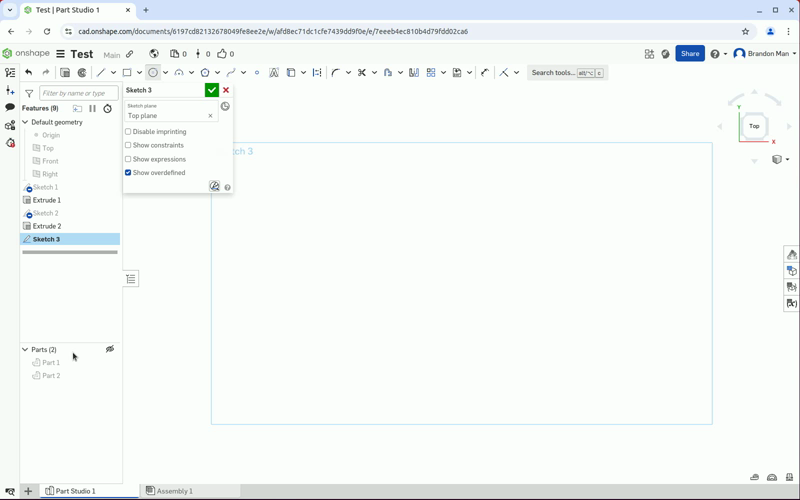
key_down(shift)
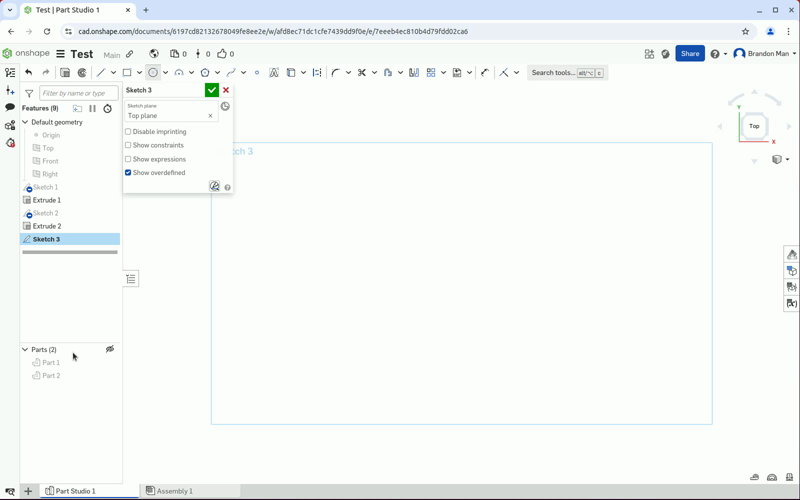
mouse_move(448, 273)
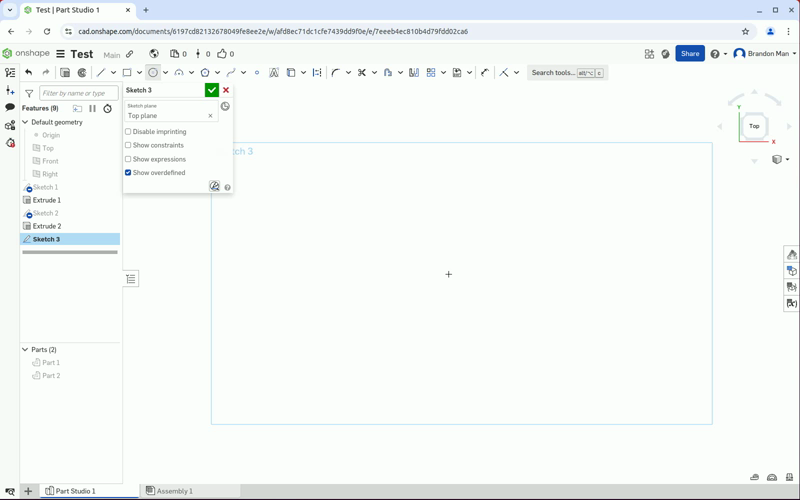
click(448, 273)
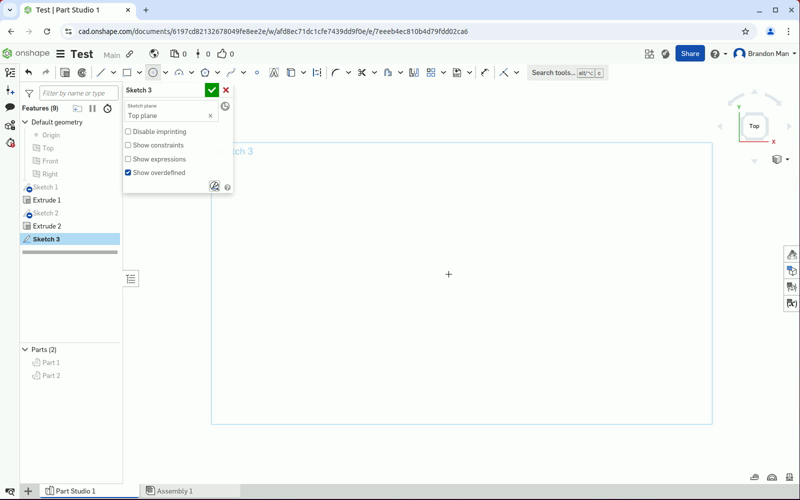
key_up(shift)
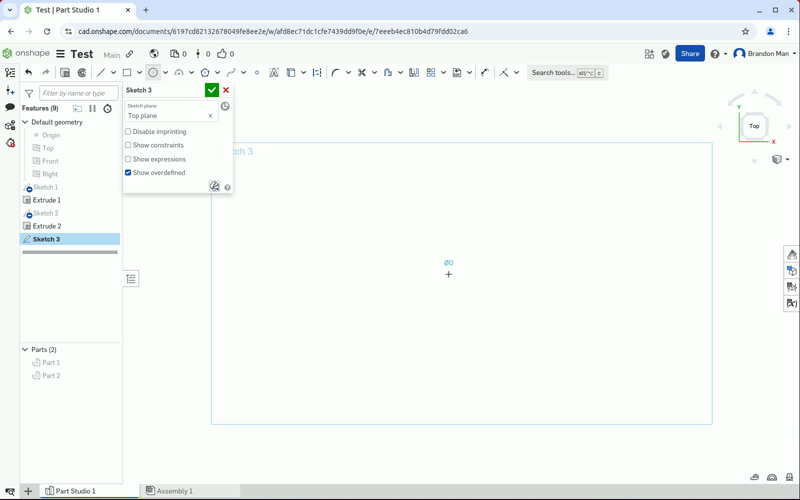
mouse_move(450, 273)
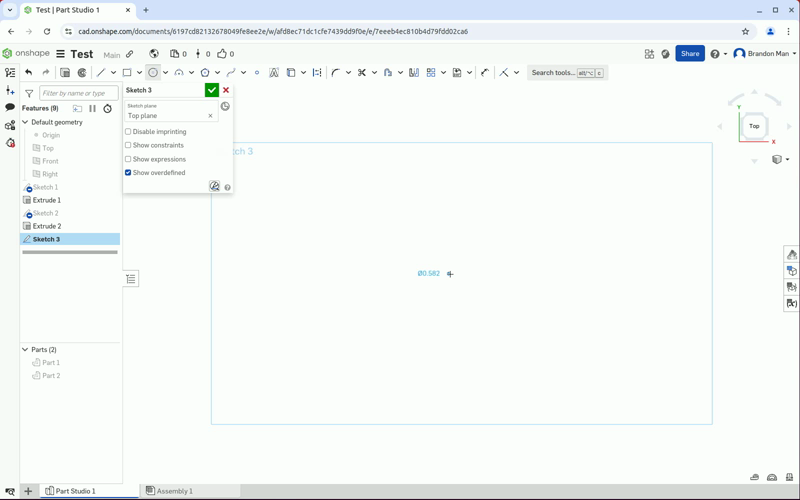
scroll(6)
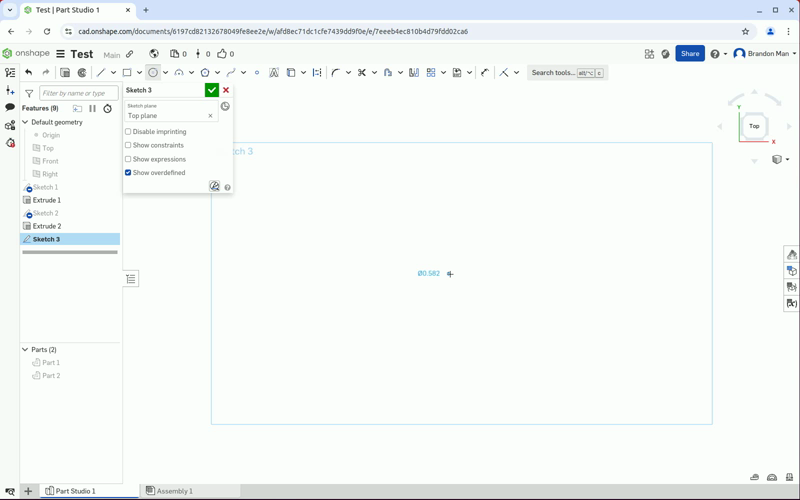
scroll(6)
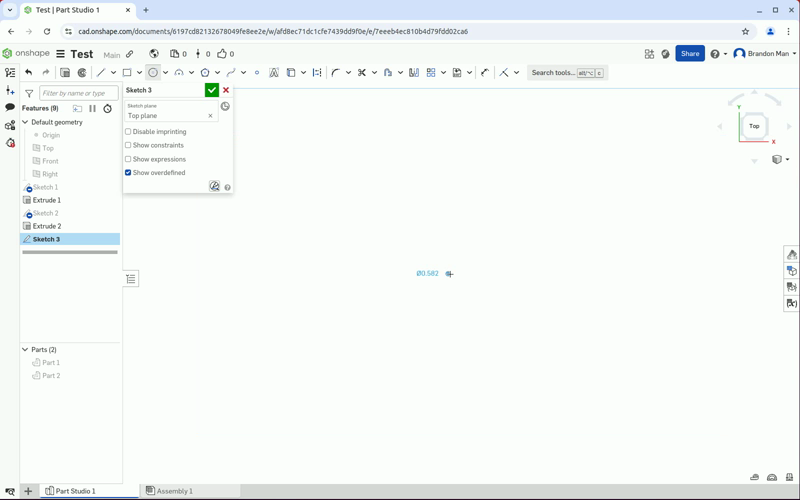
scroll(6)
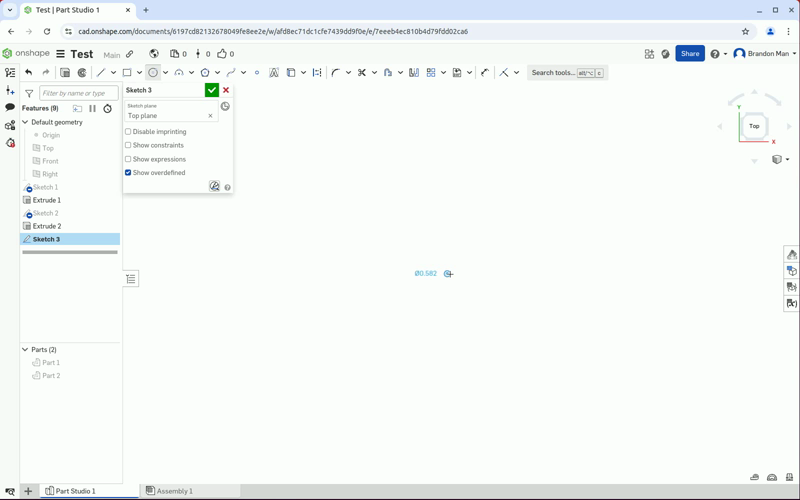
scroll(6)
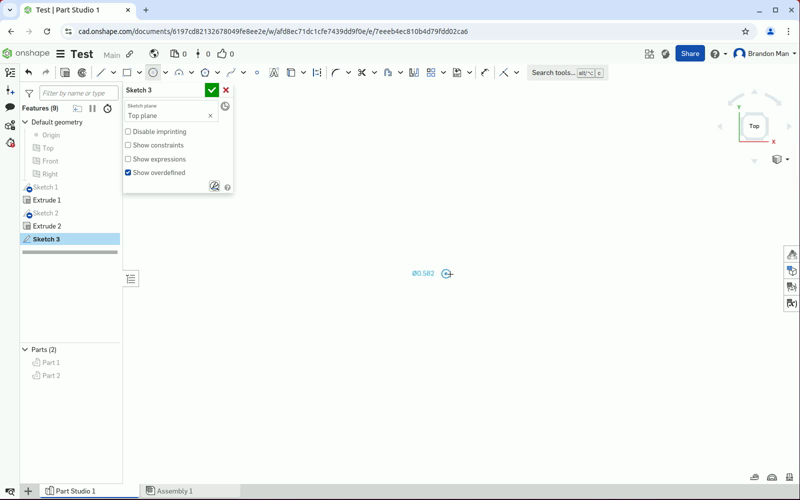
scroll(6)
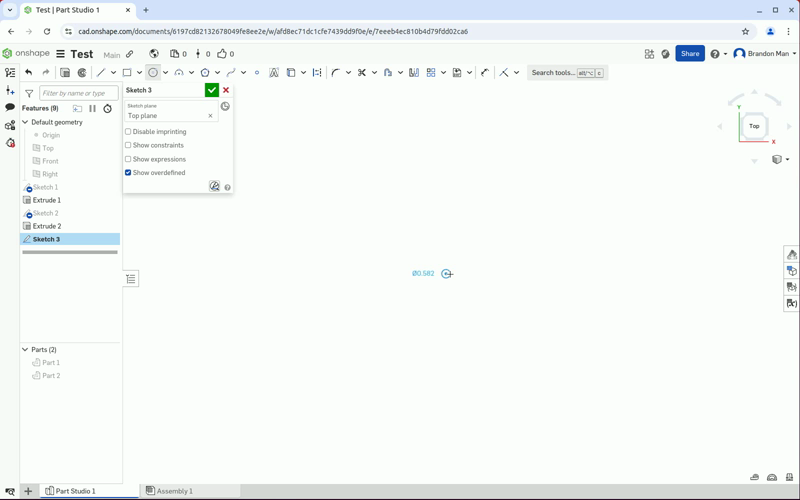
scroll(6)
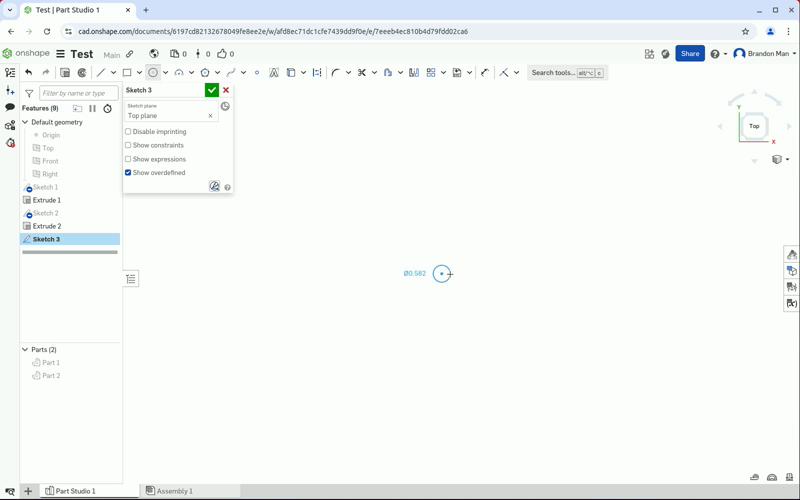
scroll(6)
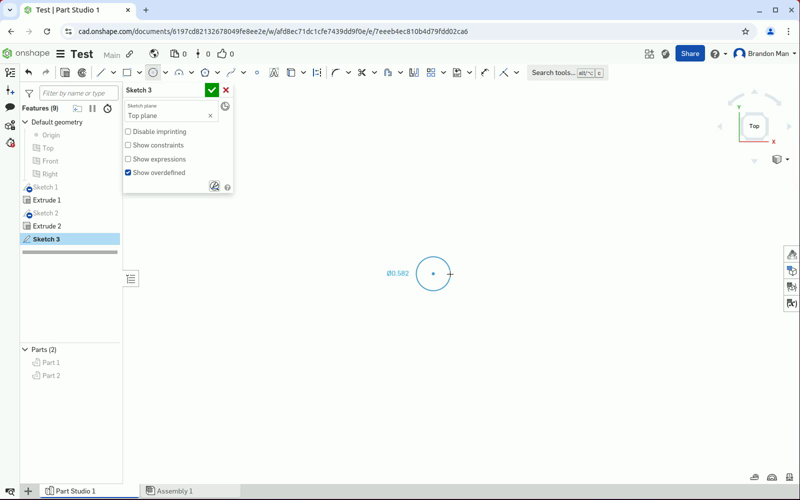
click(450, 273)
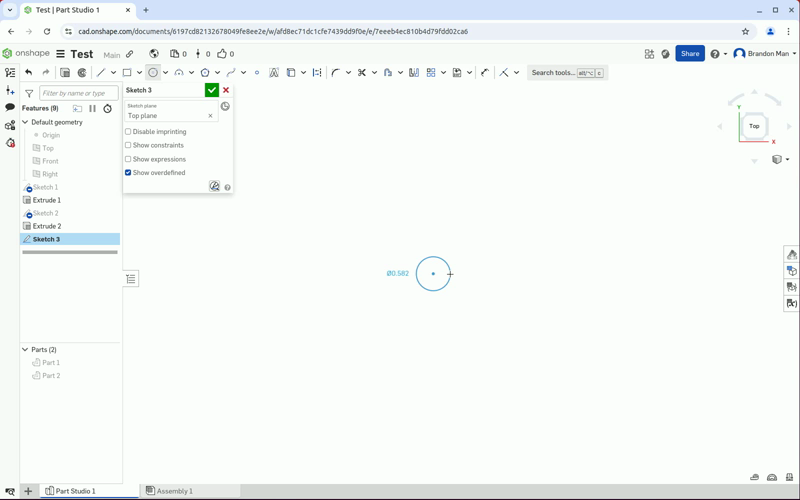
scroll(-6)
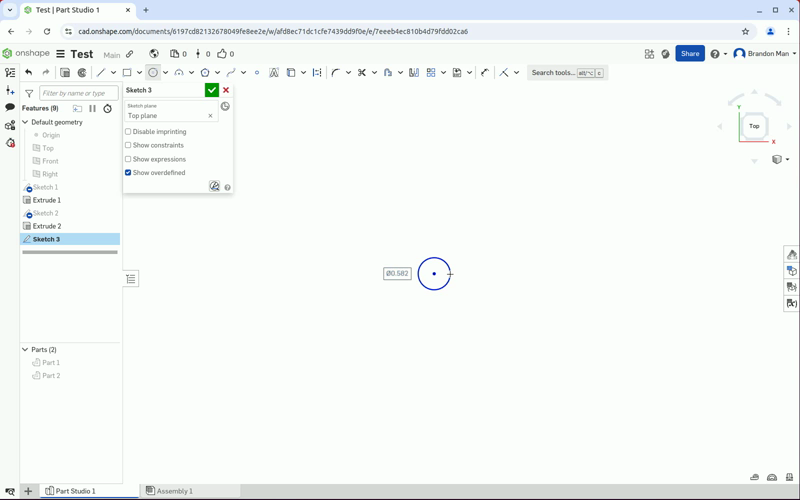
scroll(-6)
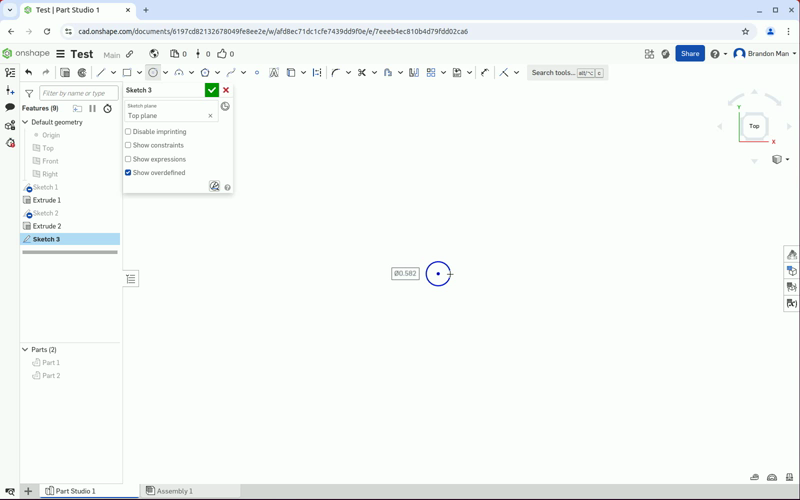
scroll(-6)
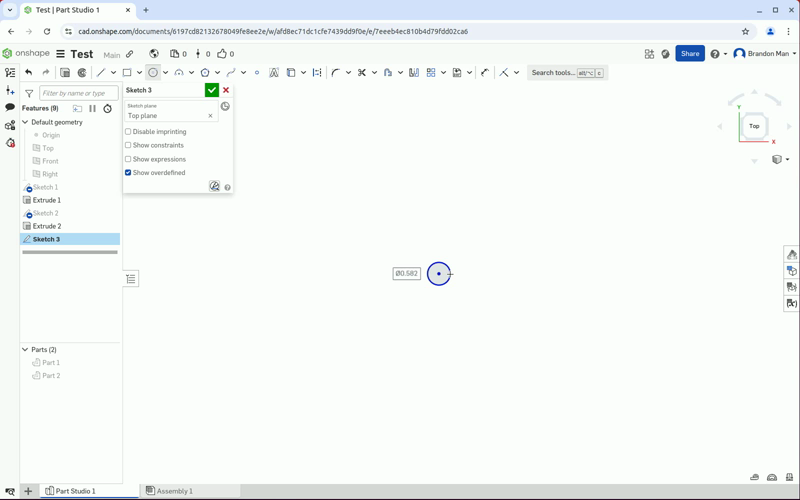
scroll(-6)
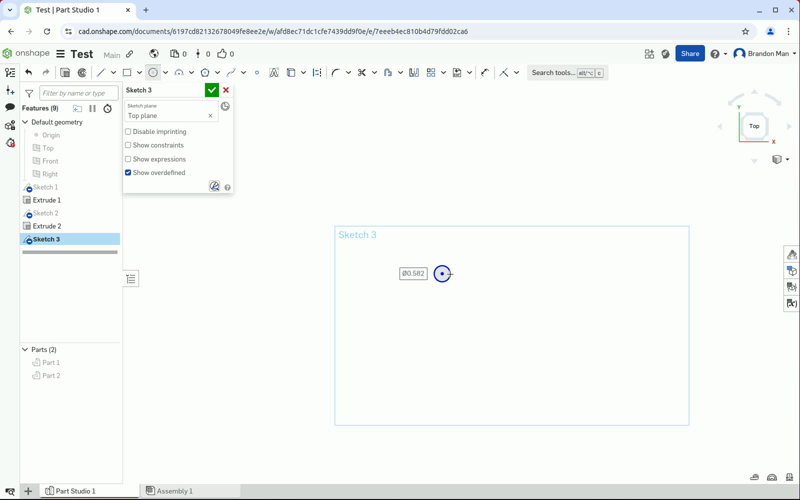
scroll(-6)
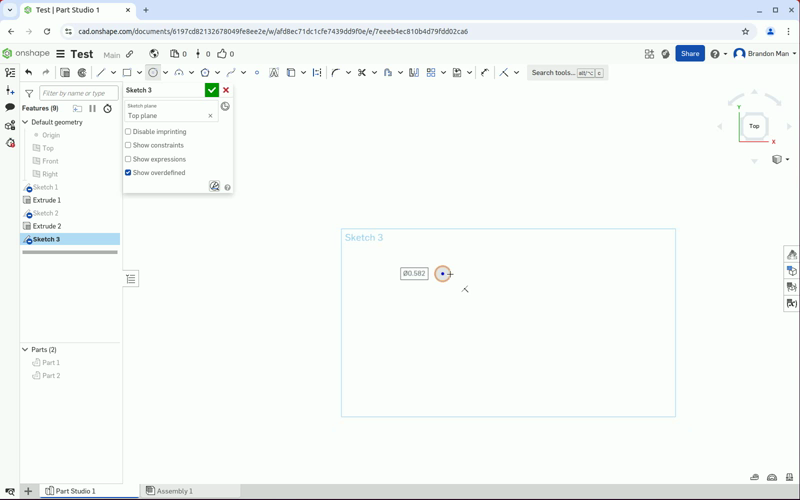
scroll(-6)
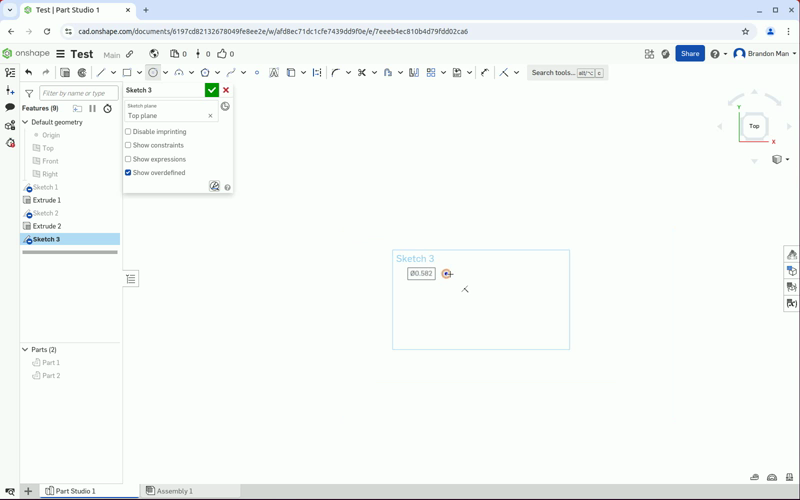
scroll(-6)
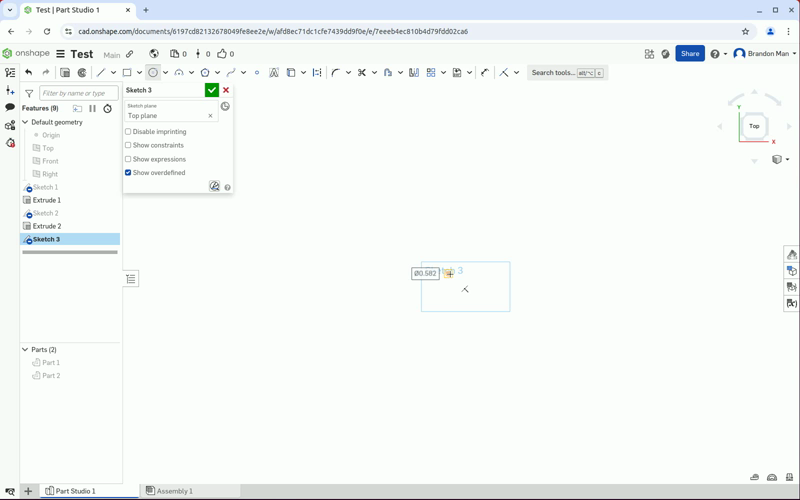
key(esc)
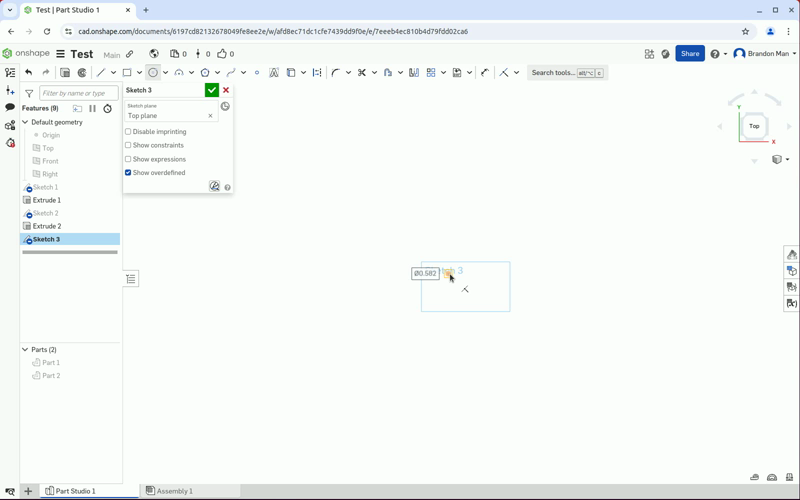
key(c)
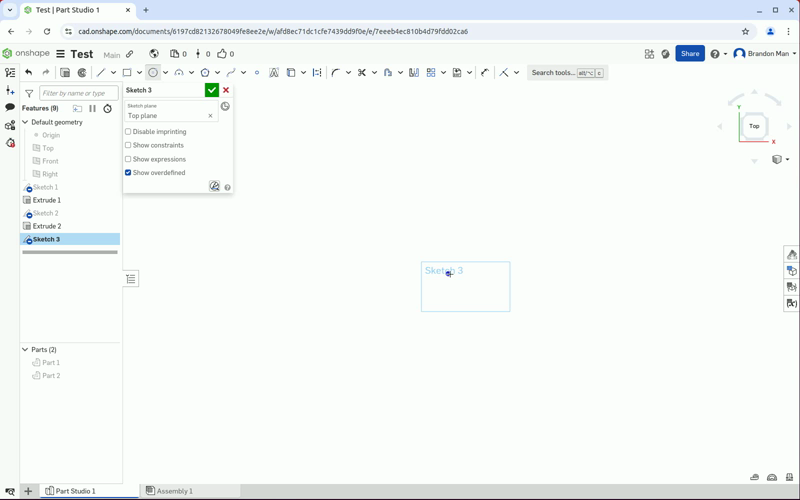
key_down(shift)
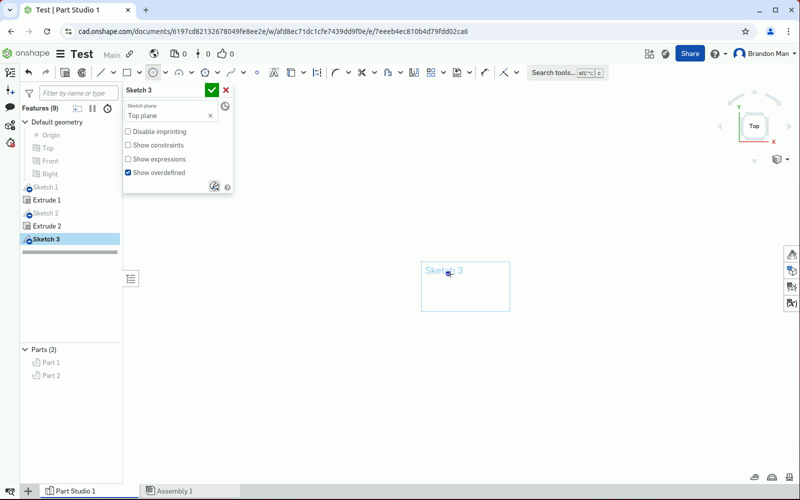
mouse_move(448, 273)
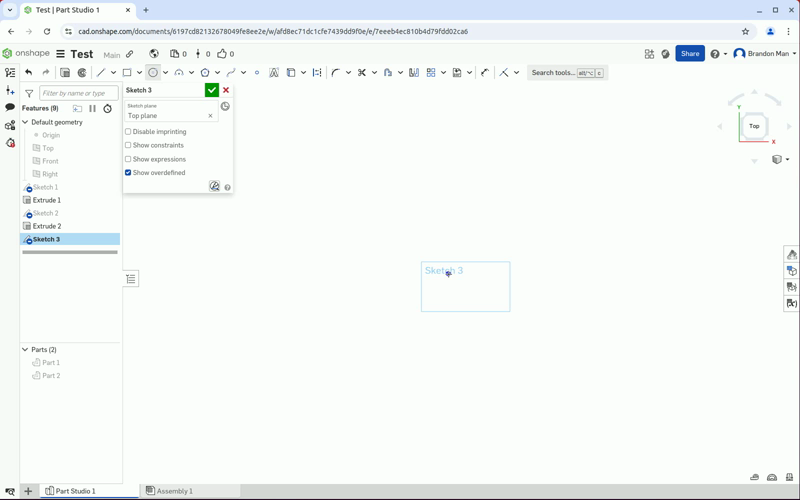
scroll(6)
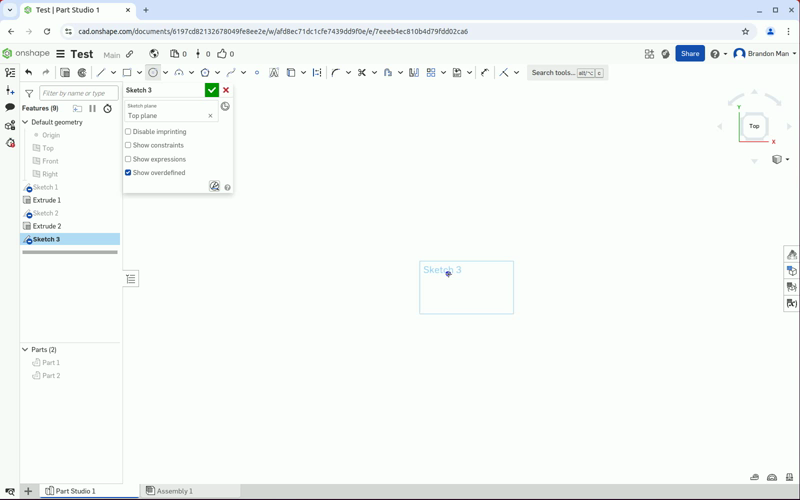
scroll(6)
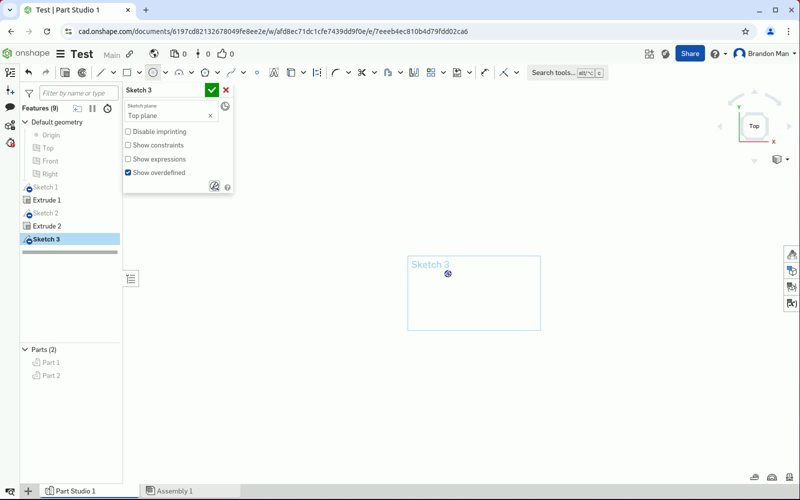
scroll(6)
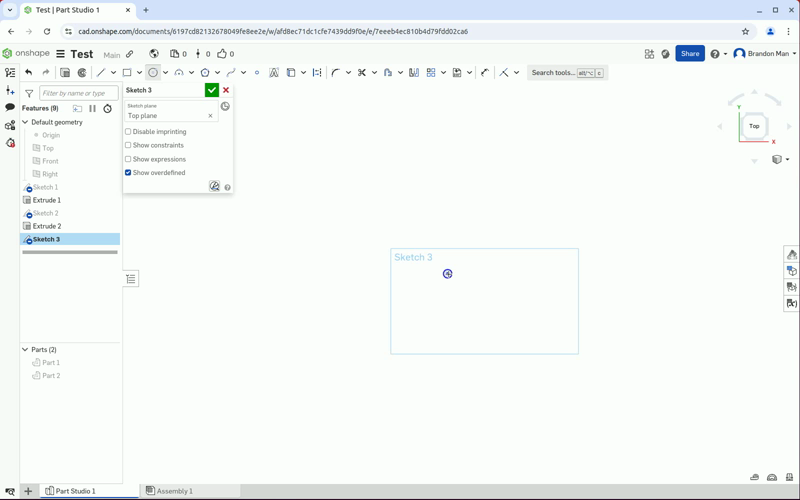
scroll(6)
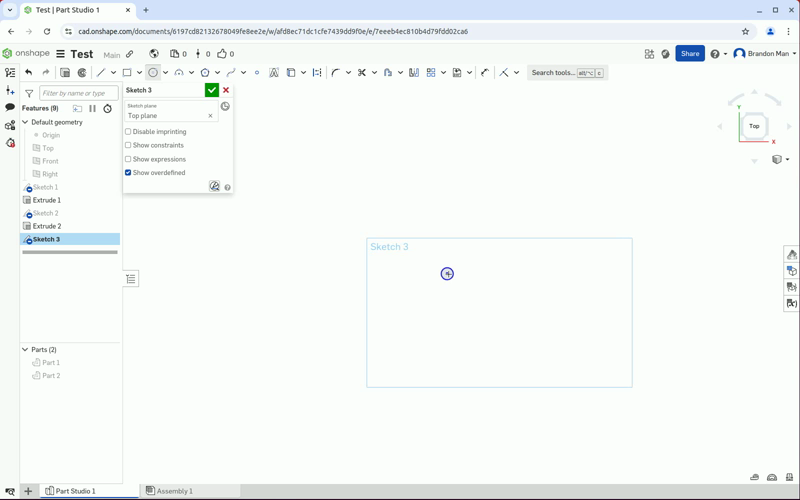
scroll(6)
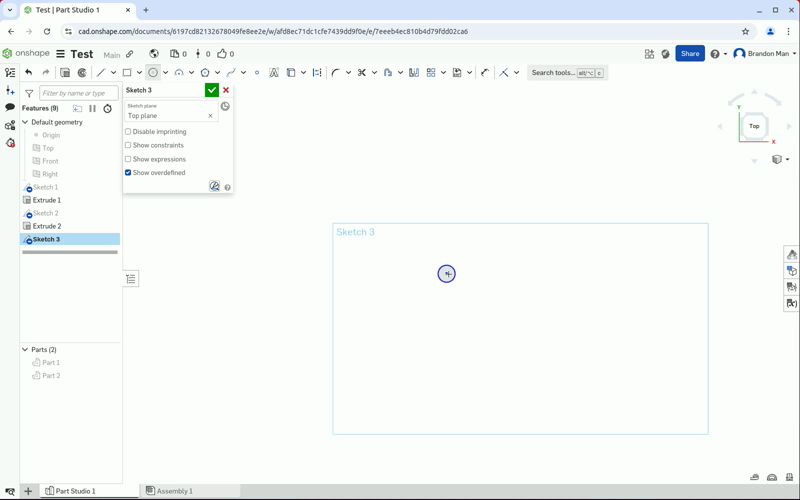
scroll(6)
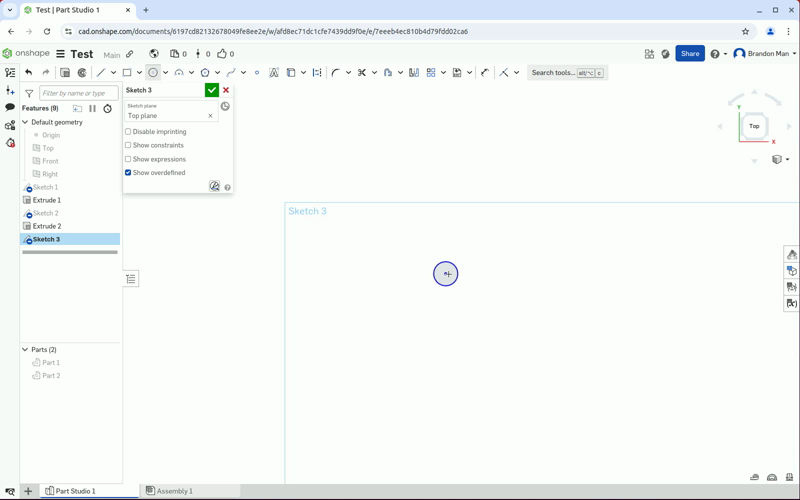
scroll(6)
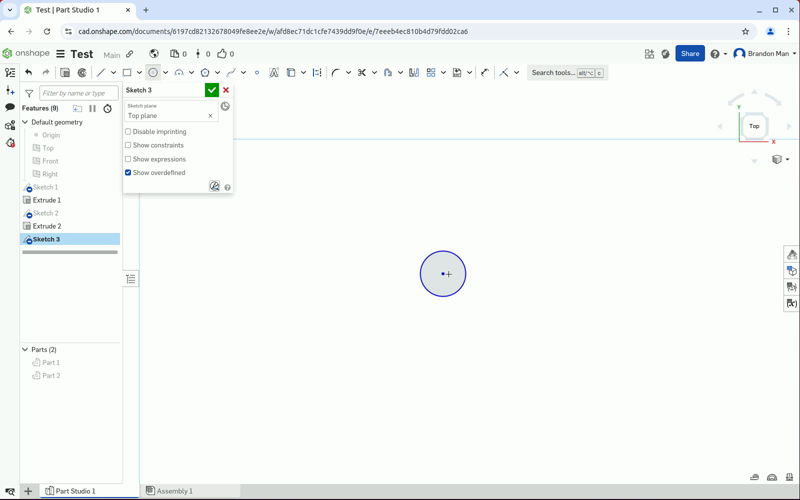
click(448, 273)
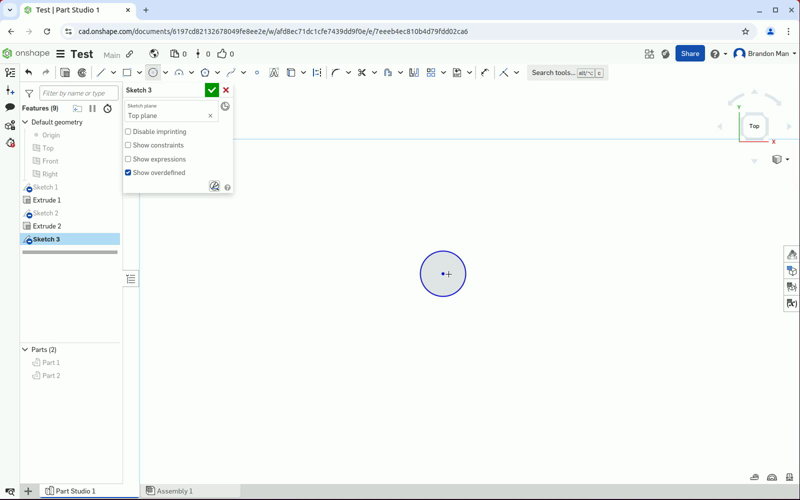
scroll(-6)
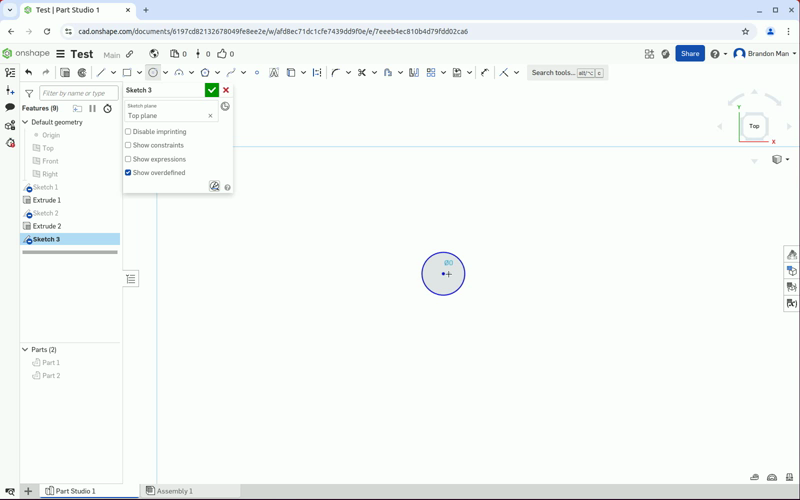
scroll(-6)
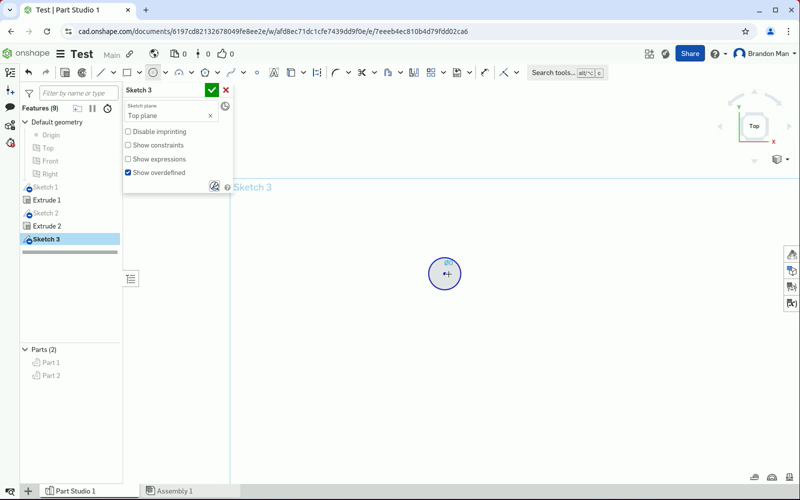
scroll(-6)
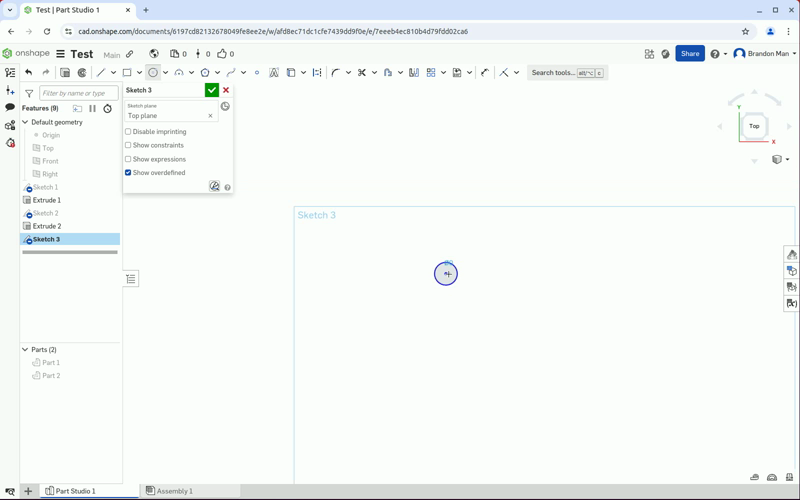
scroll(-6)
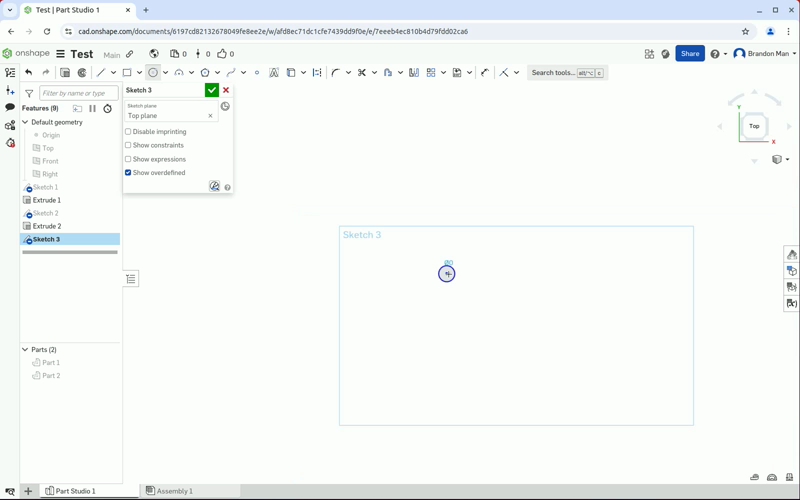
scroll(-6)
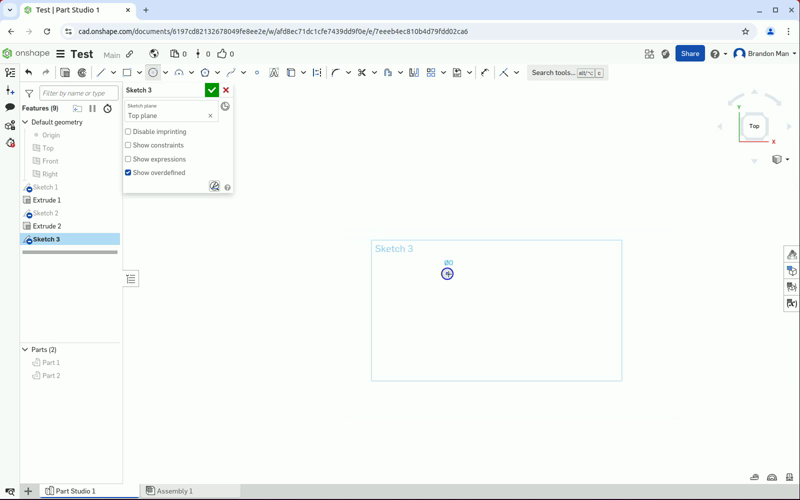
scroll(-6)
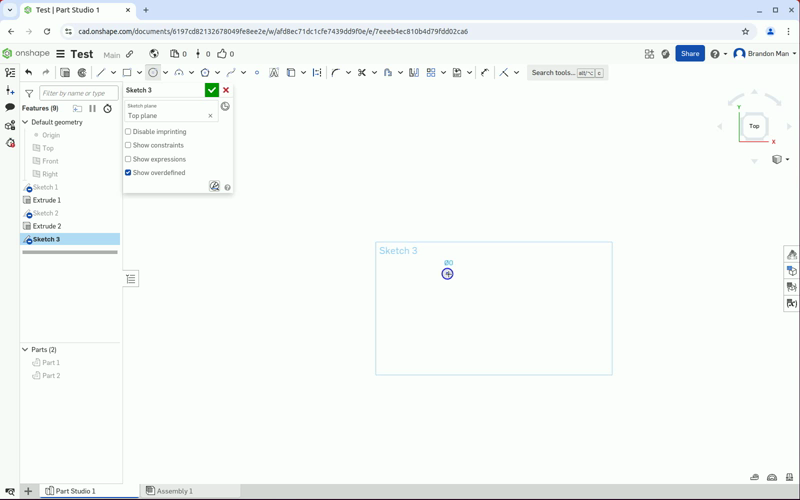
scroll(-6)
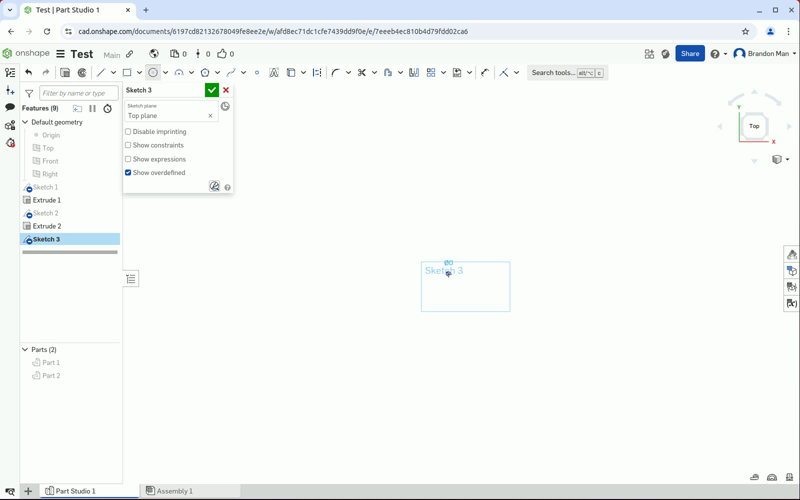
key_up(shift)
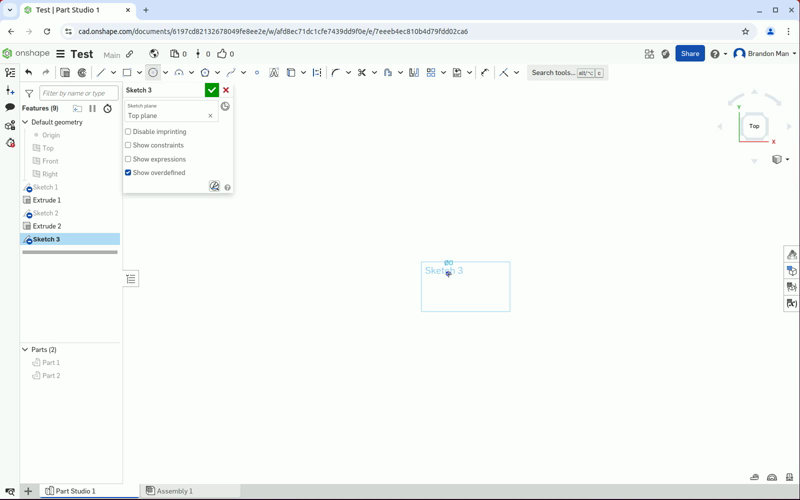
mouse_move(450, 273)
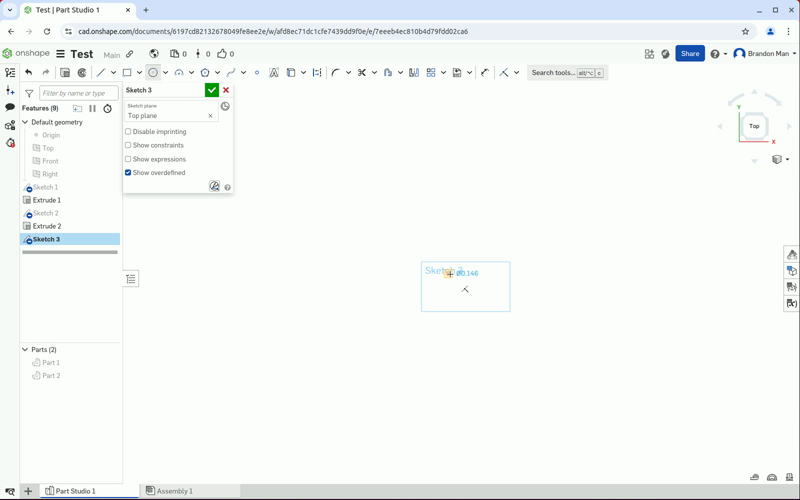
scroll(6)
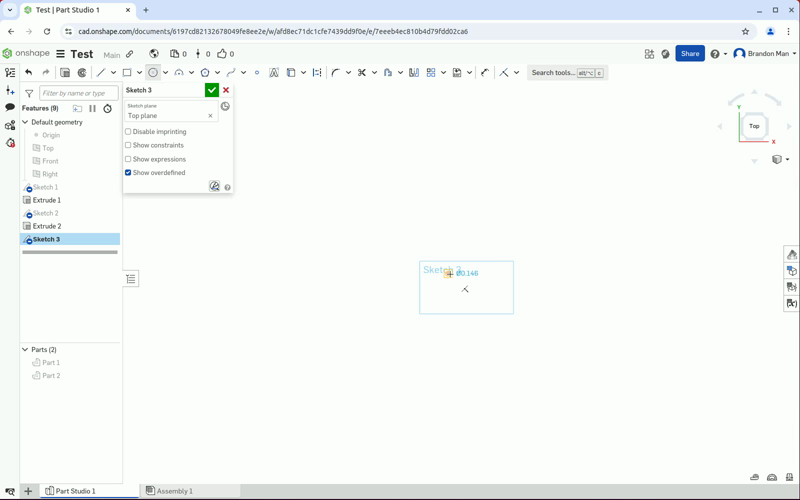
scroll(6)
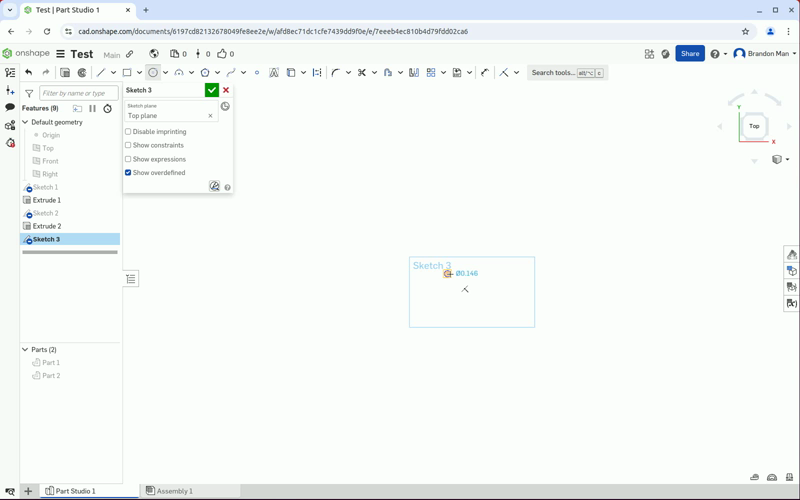
scroll(6)
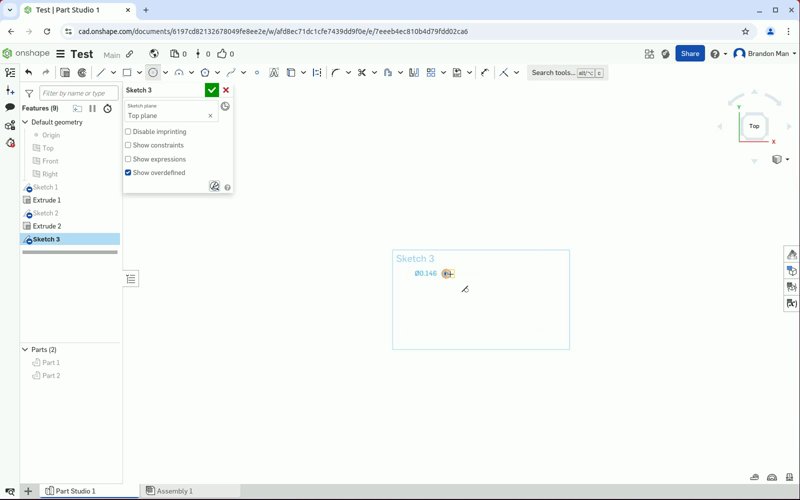
scroll(6)
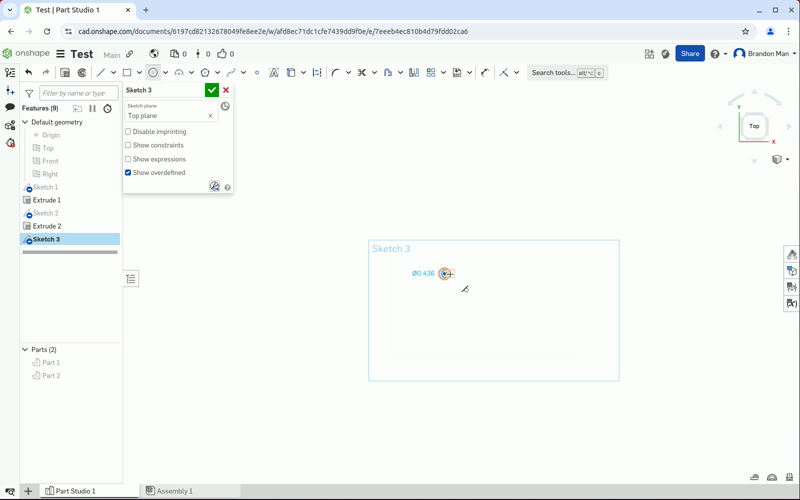
scroll(6)
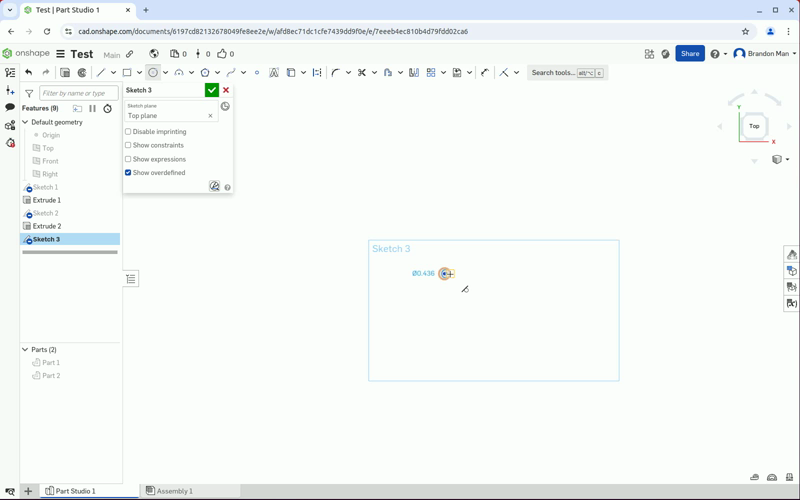
scroll(6)
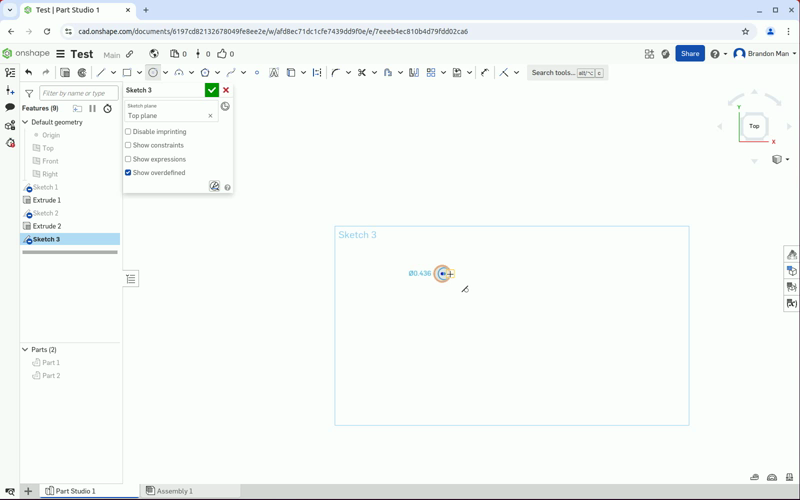
scroll(6)
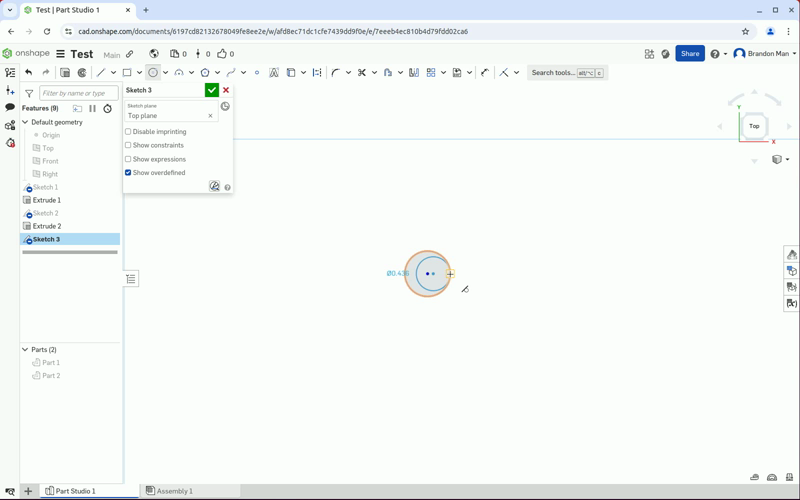
click(450, 273)
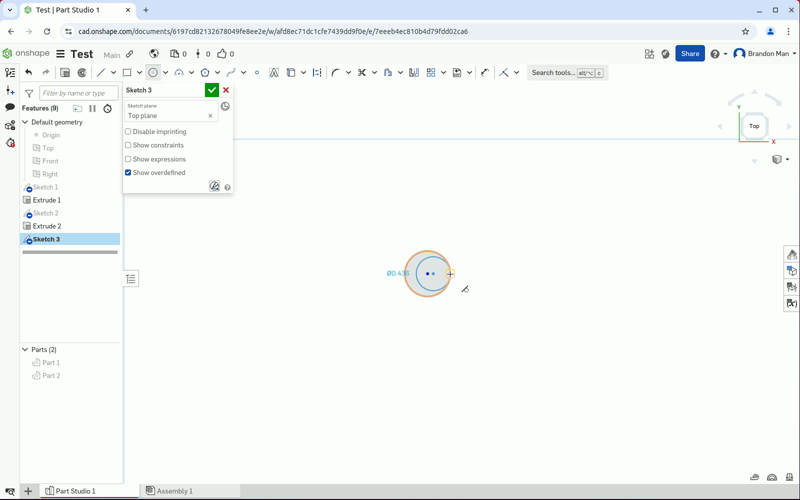
scroll(-6)
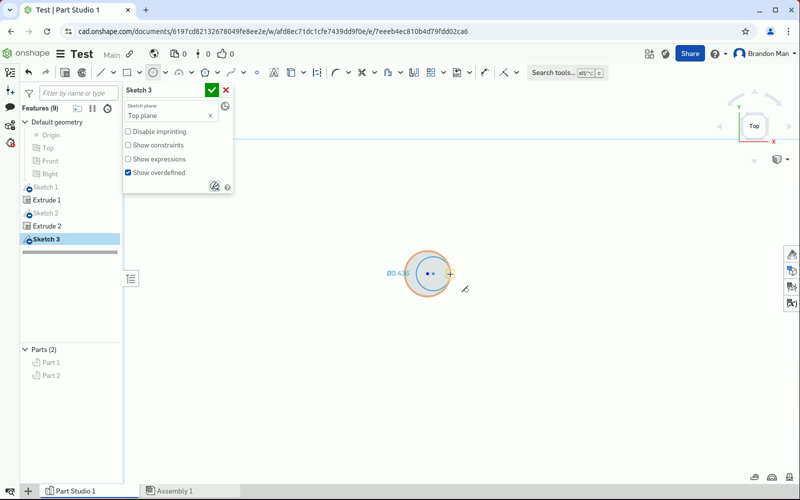
scroll(-6)
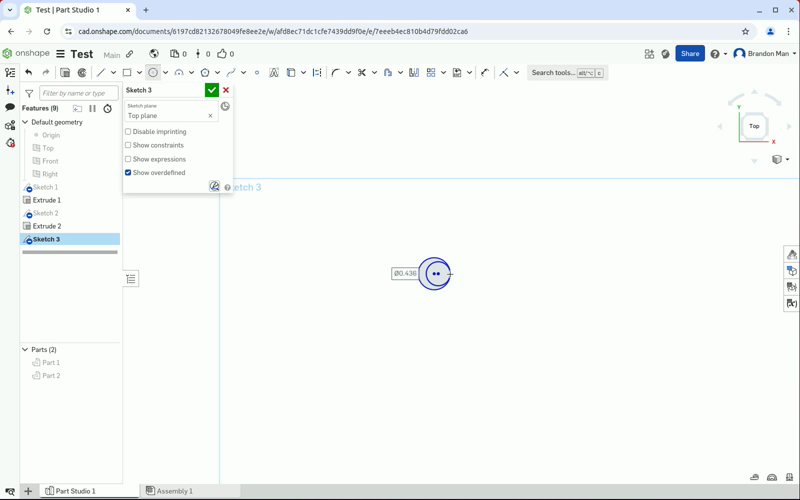
scroll(-6)
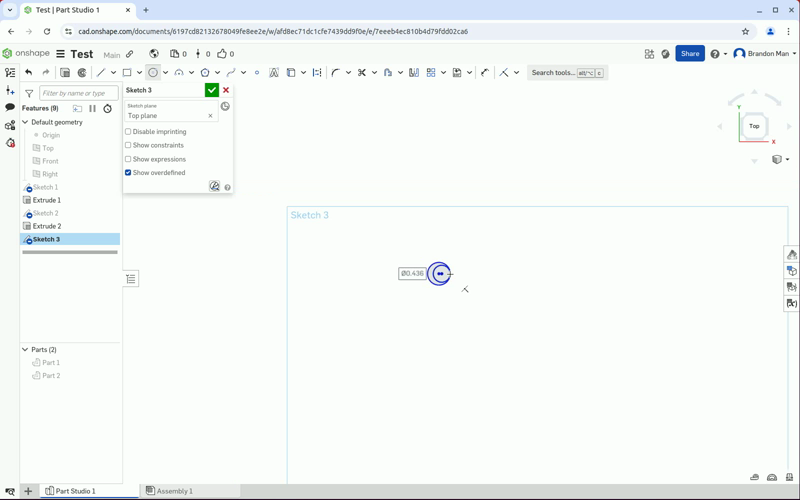
scroll(-6)
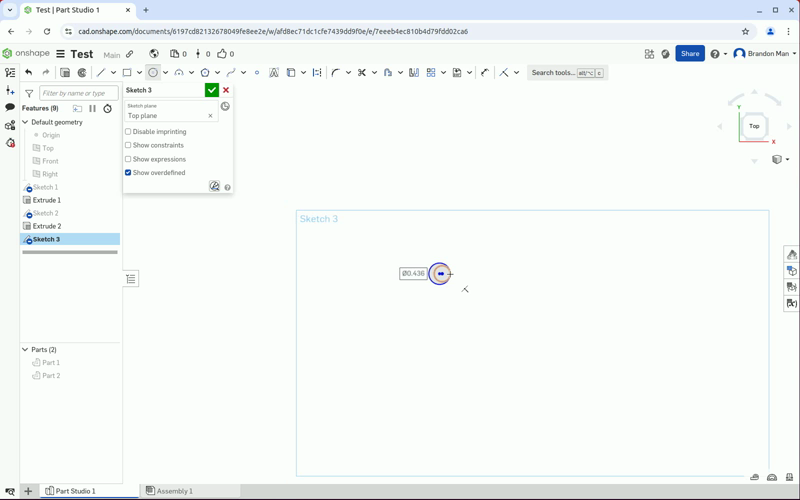
scroll(-6)
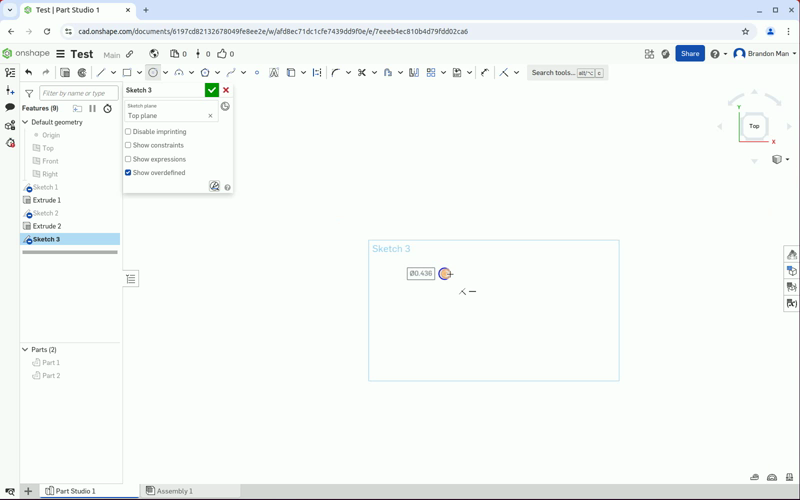
scroll(-6)
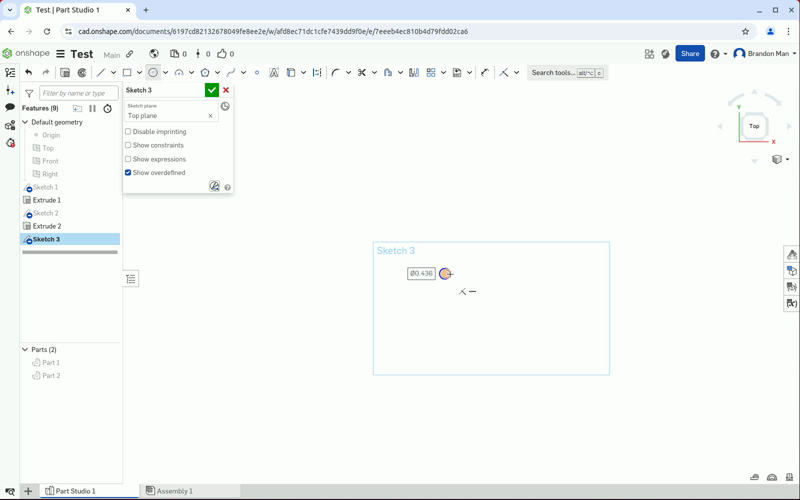
scroll(-6)
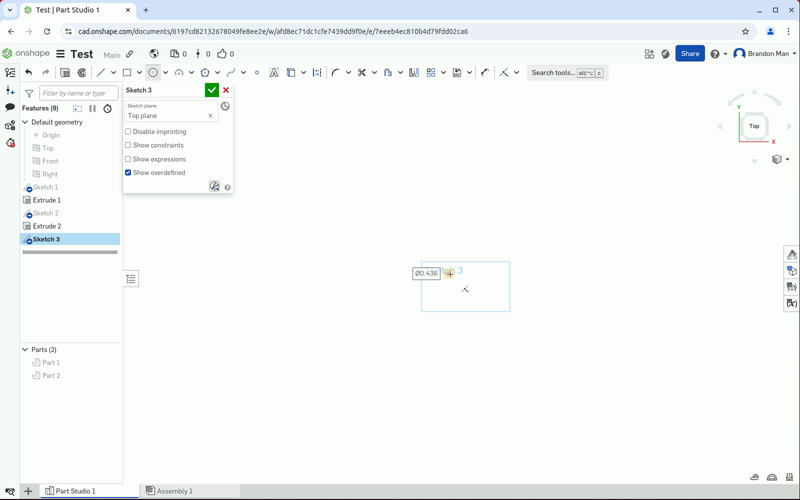
key(esc)
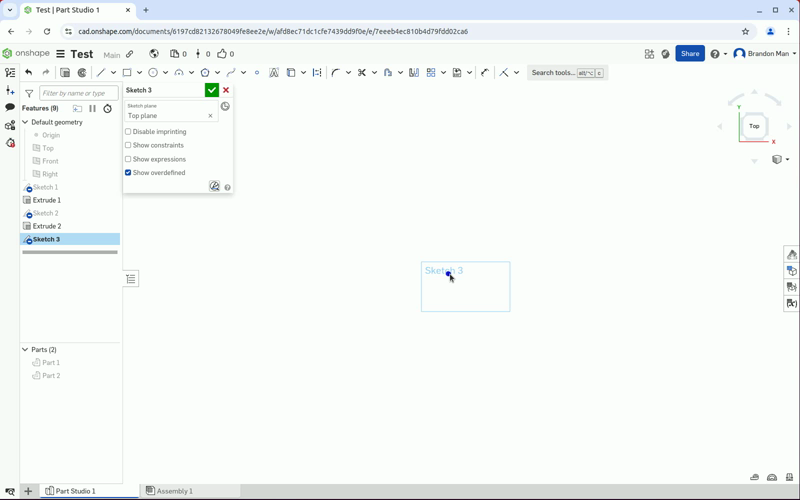
mouse_move(449, 274)
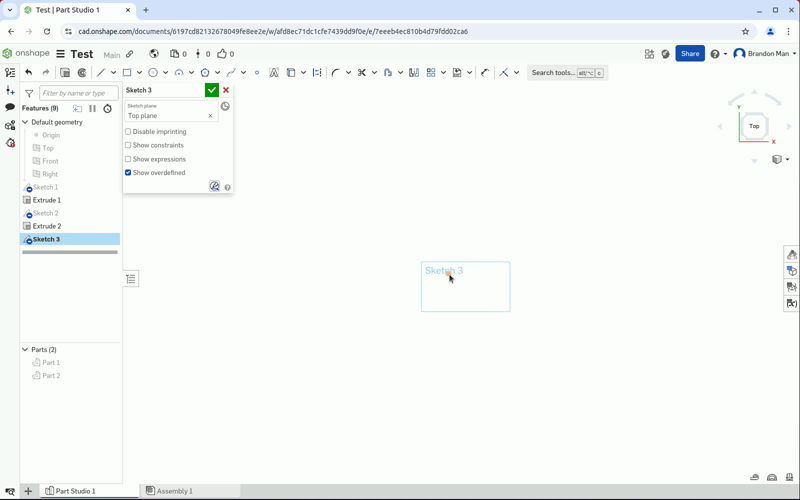
scroll(6)
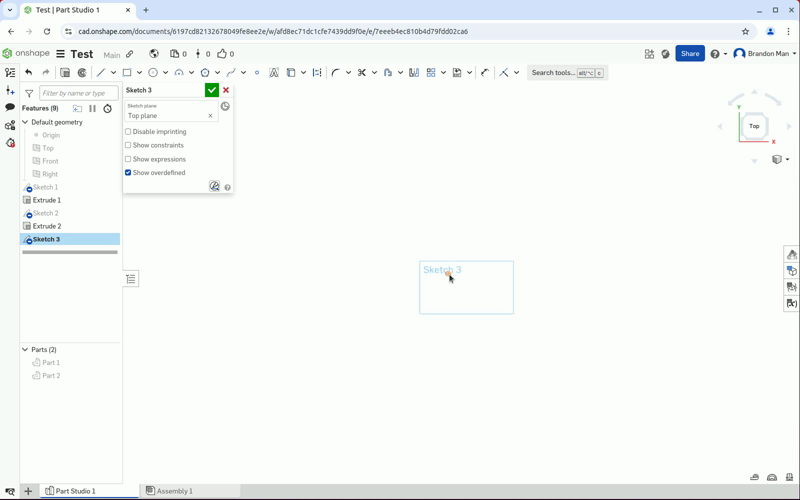
scroll(6)
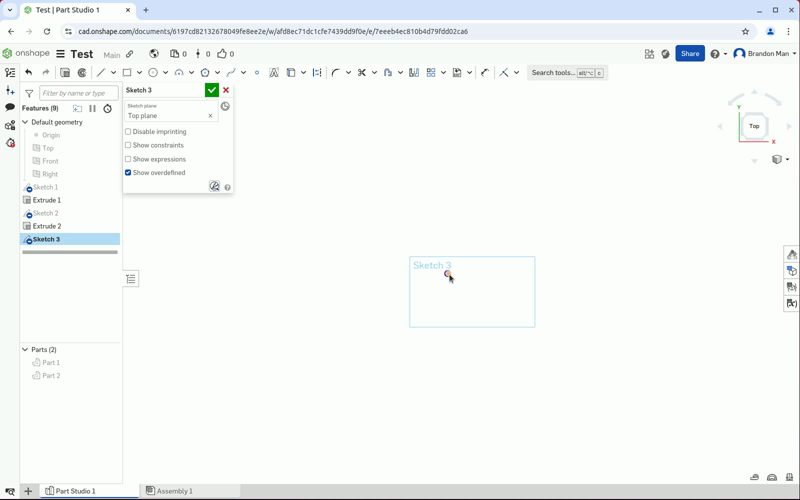
scroll(6)
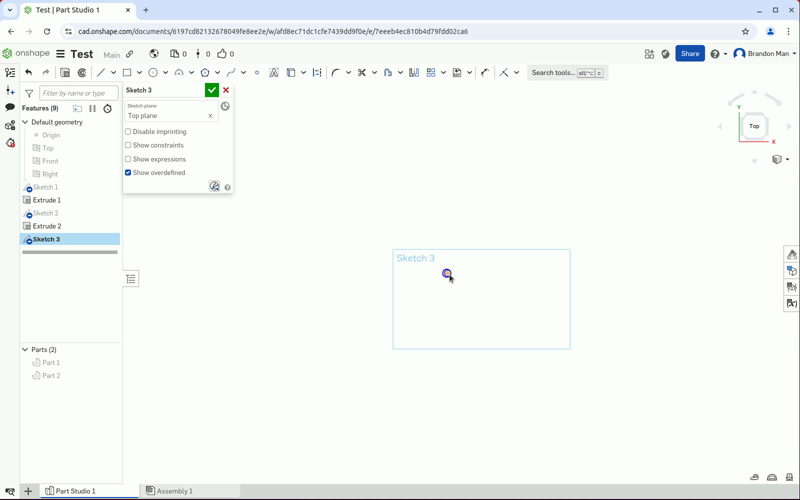
scroll(6)
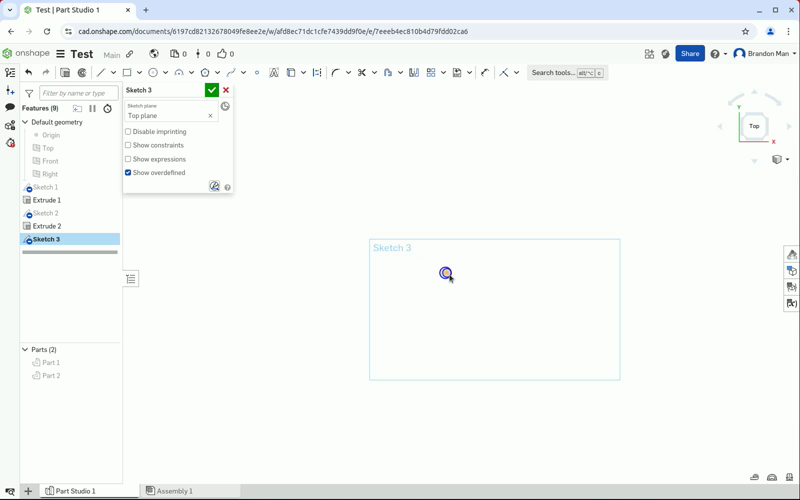
scroll(6)
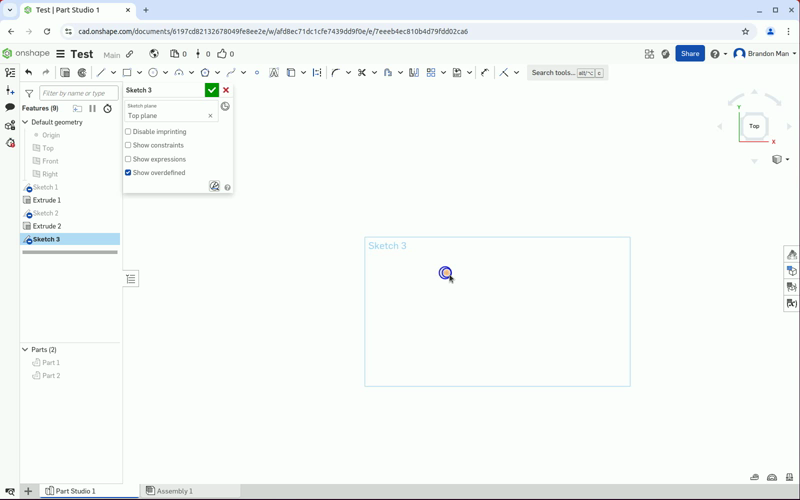
scroll(6)
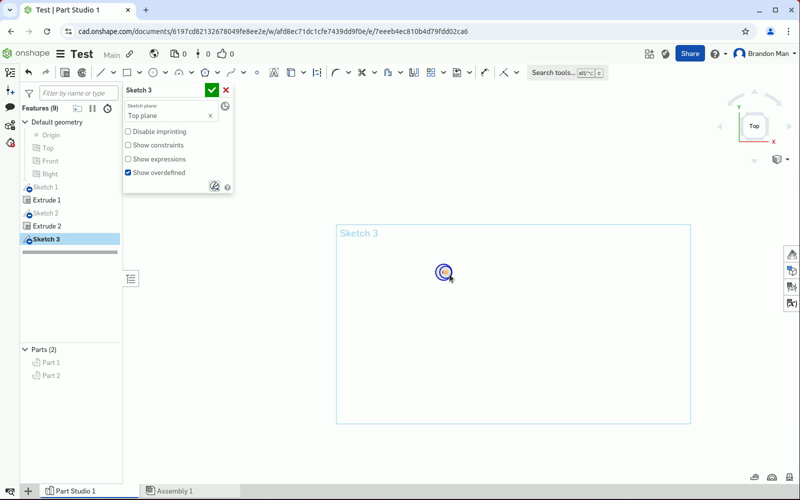
scroll(6)
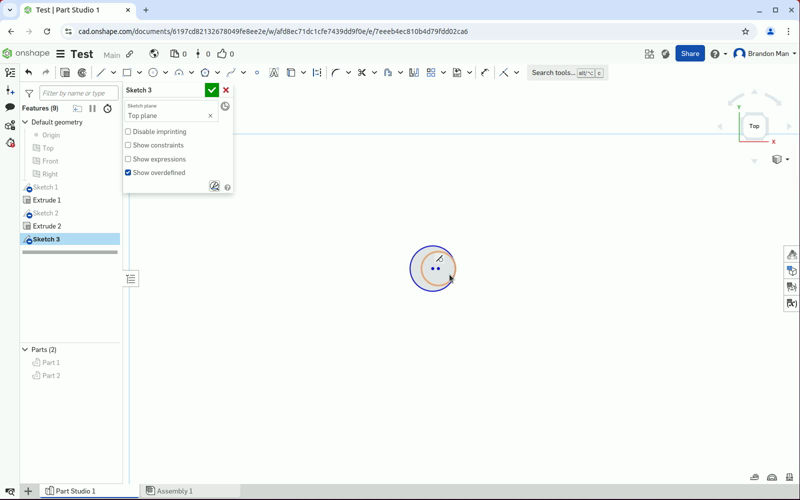
click(449, 274)
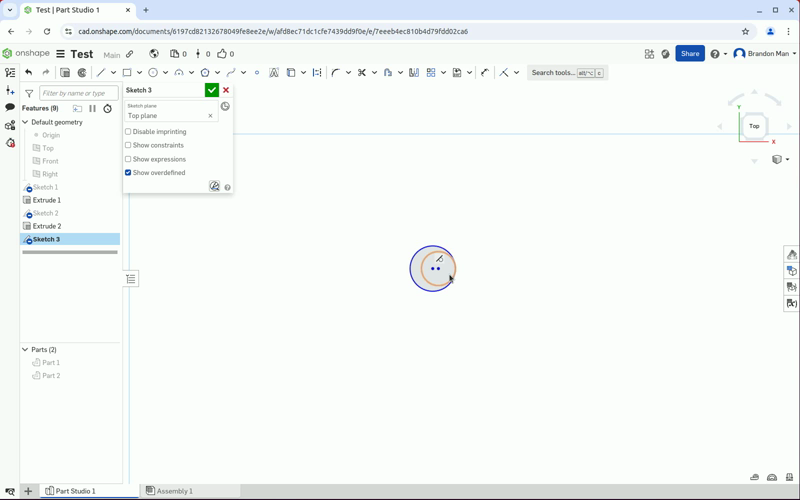
scroll(-6)
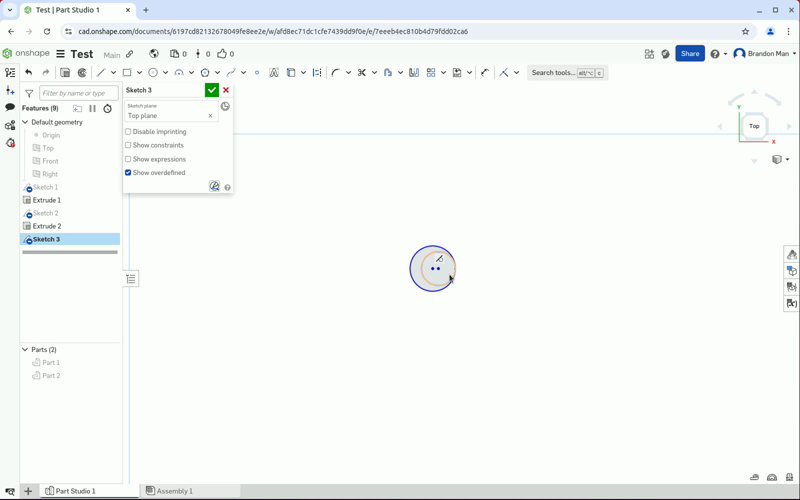
scroll(-6)
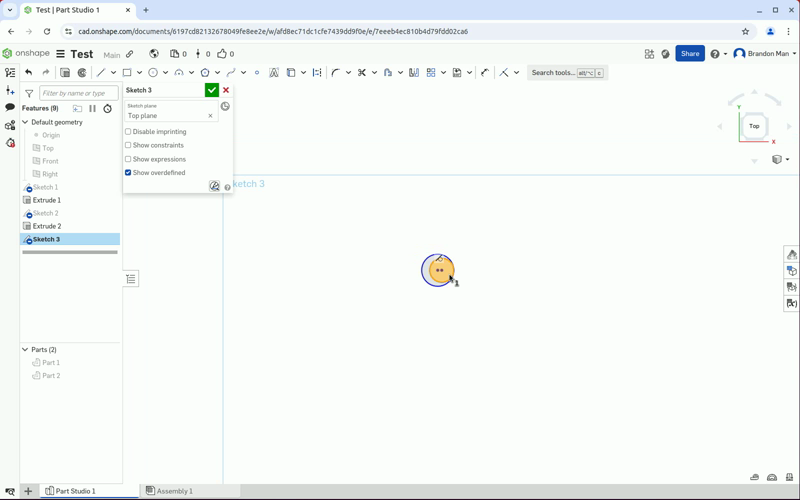
scroll(-6)
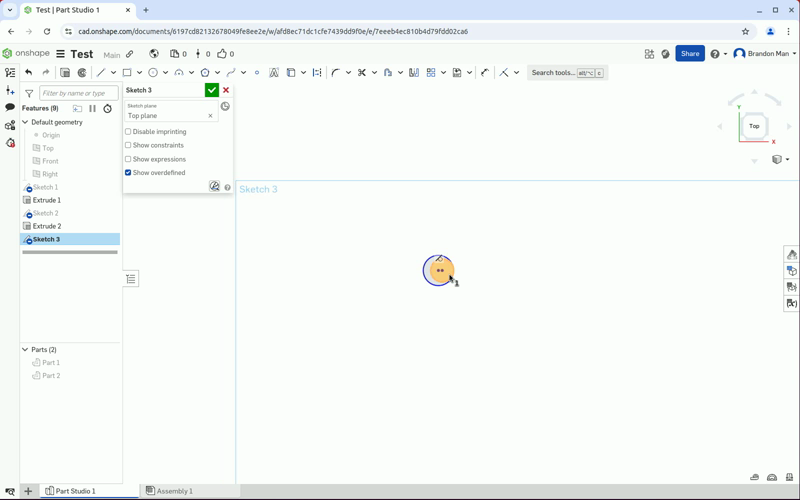
scroll(-6)
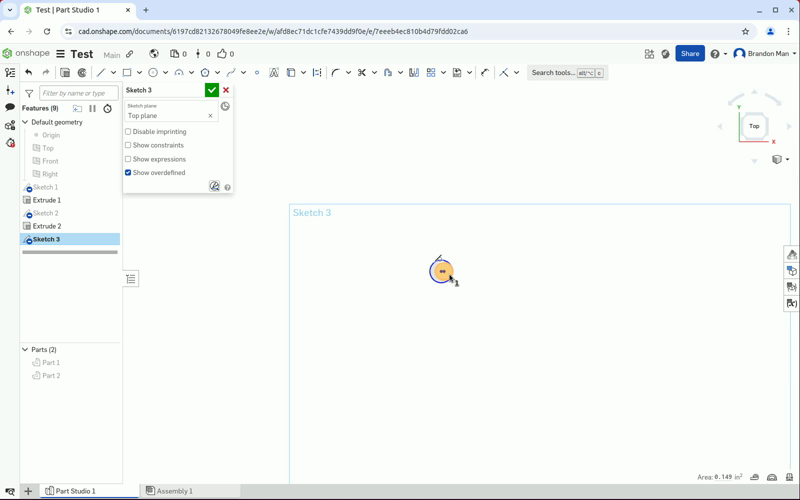
scroll(-6)
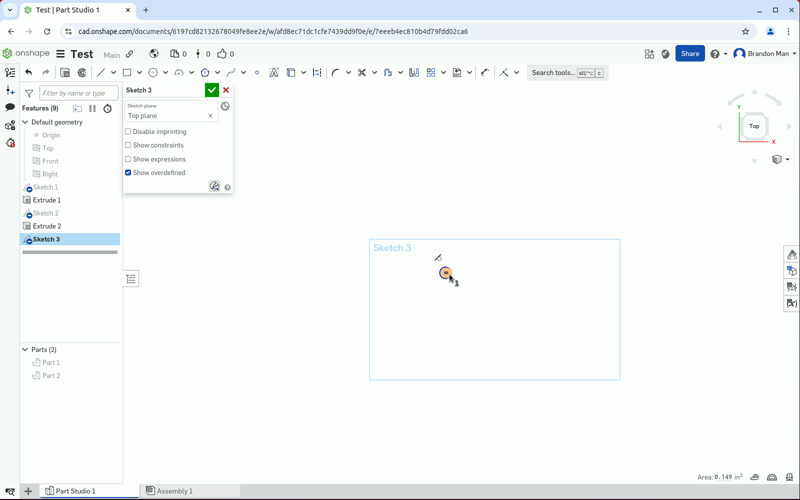
scroll(-6)
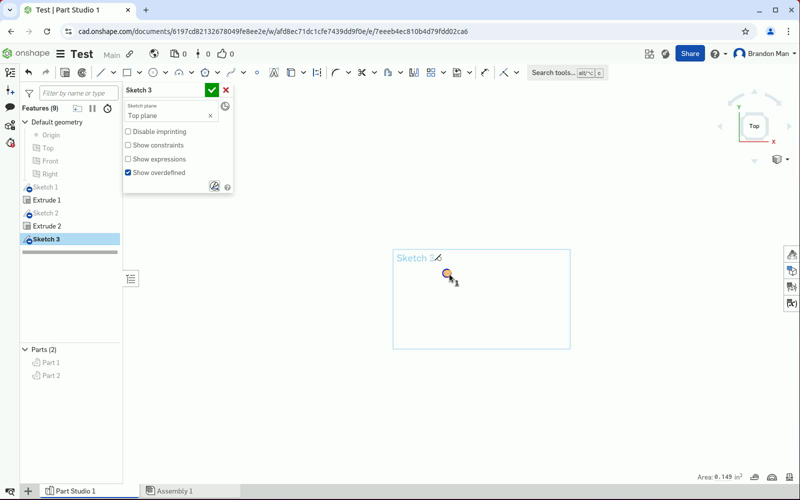
scroll(-6)
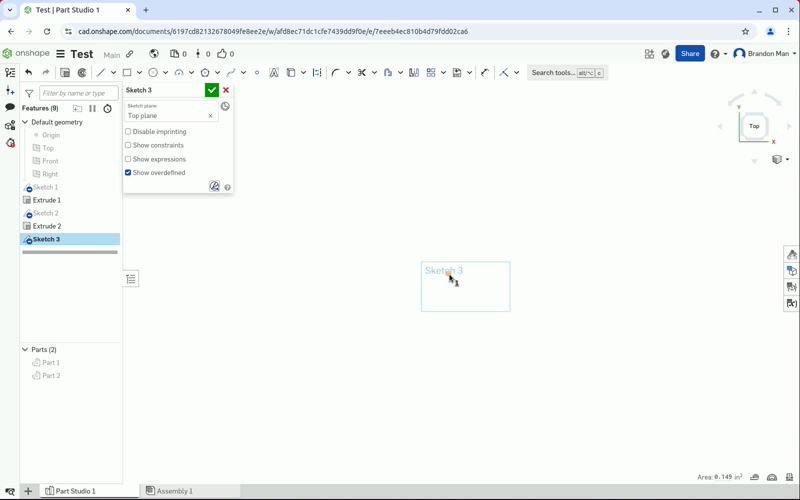
mouse_move(73, 352)
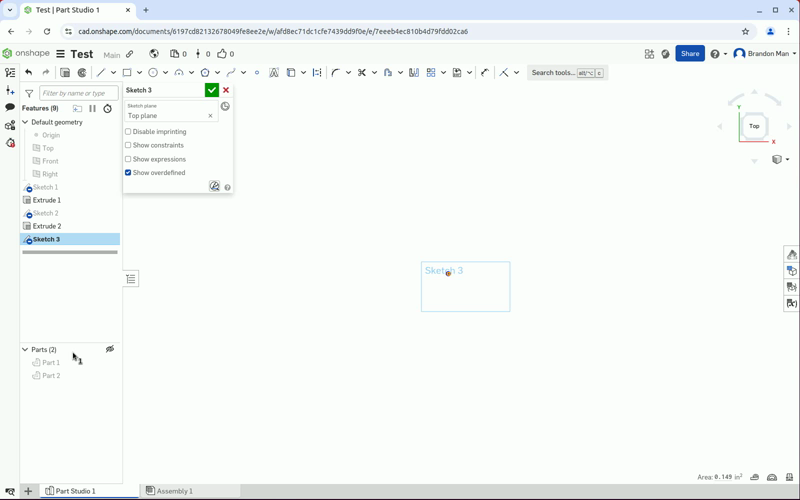
key(shift+y)
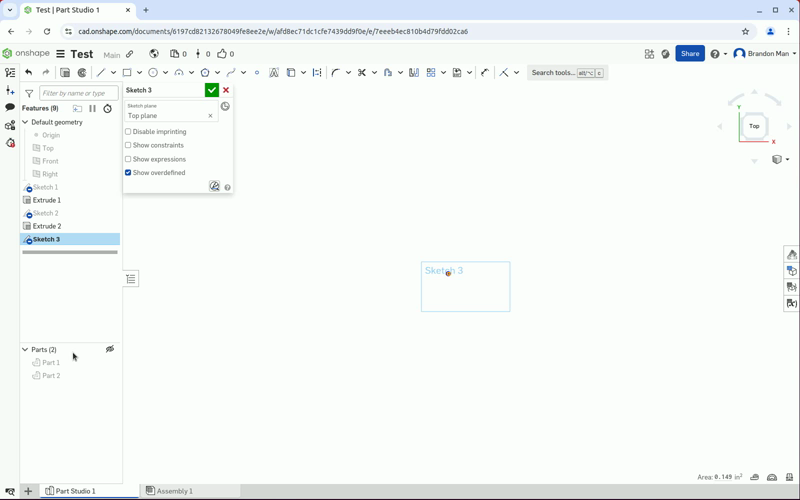
key(shift+e)
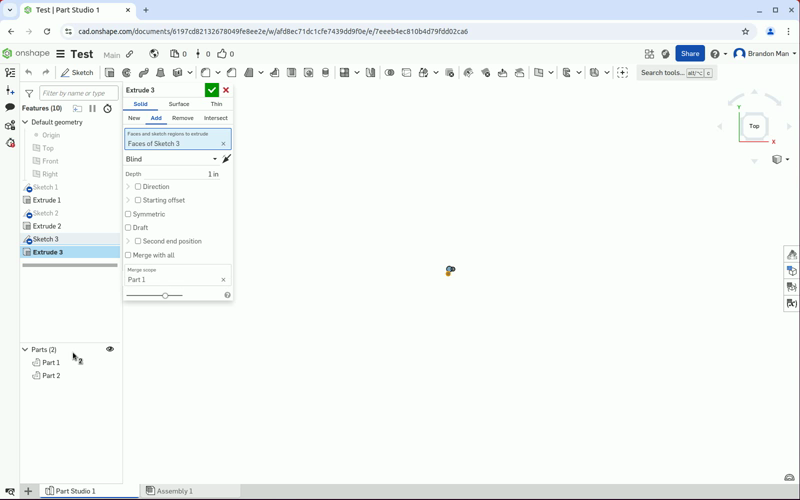
mouse_move(143, 106)
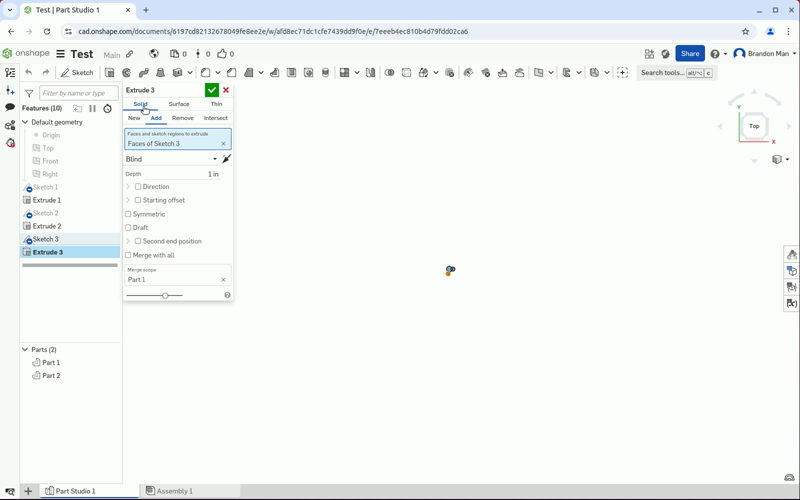
click(143, 106)
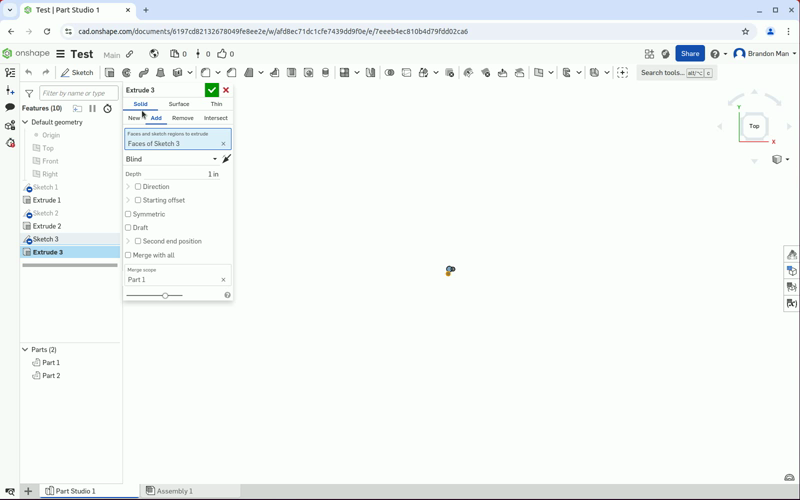
mouse_move(137, 120)
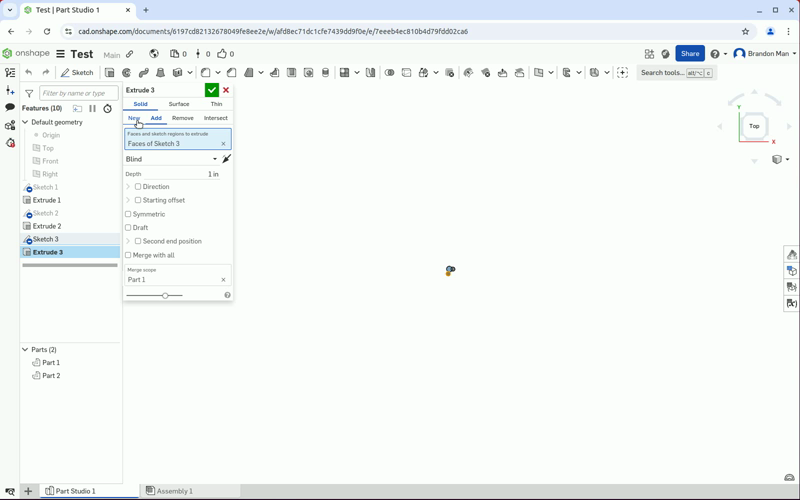
click(137, 120)
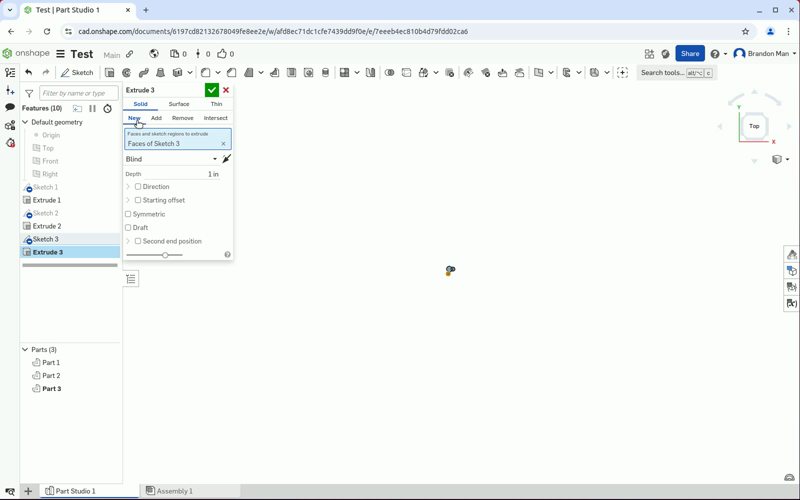
key(tab, 4)
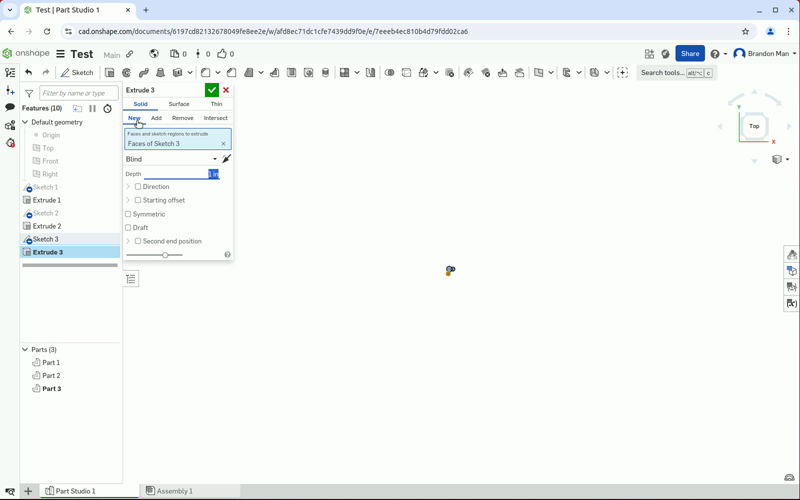
text(23.108)
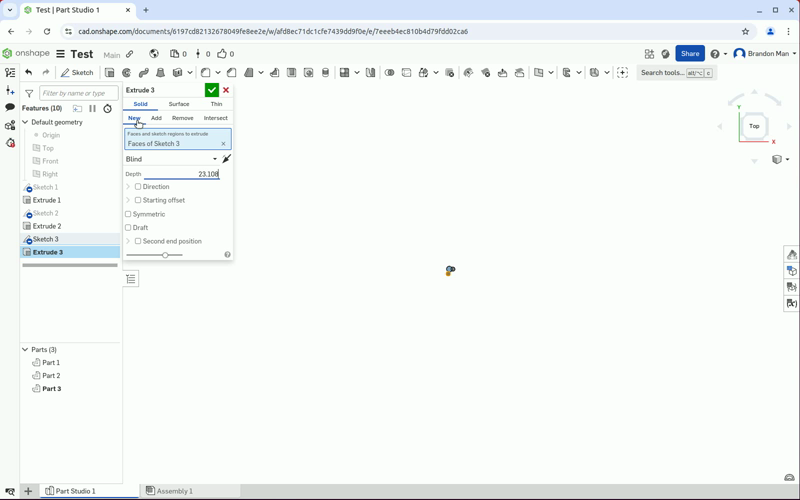
key(enter)
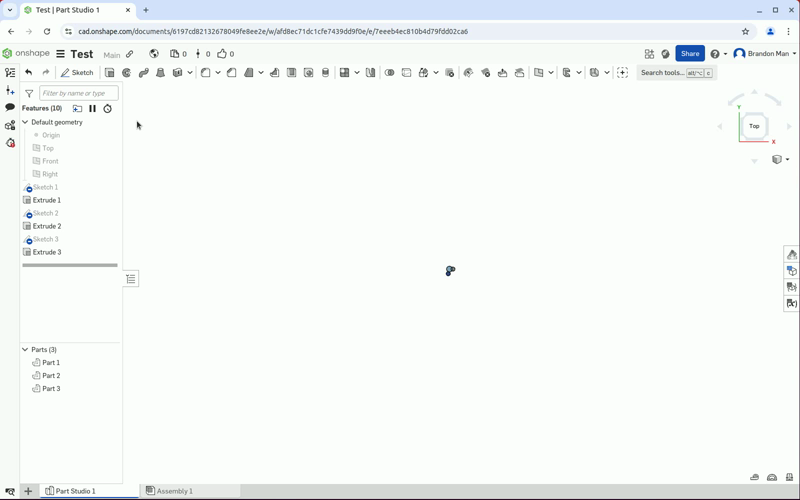
key(shift+h)
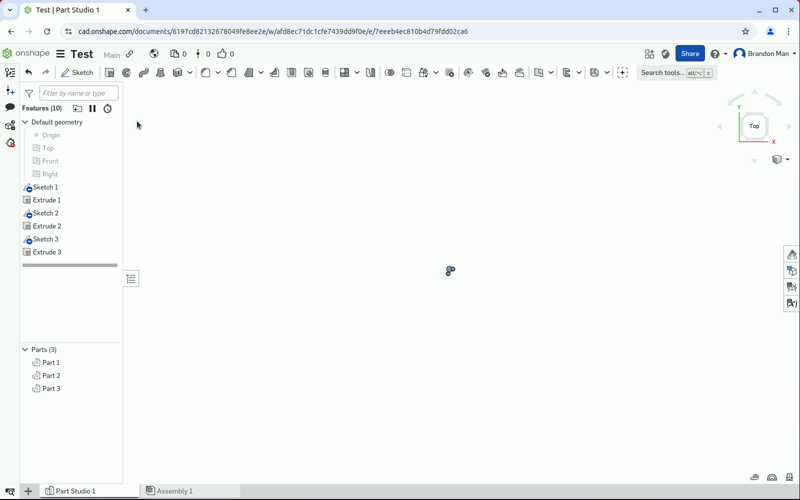
key(shift+h)
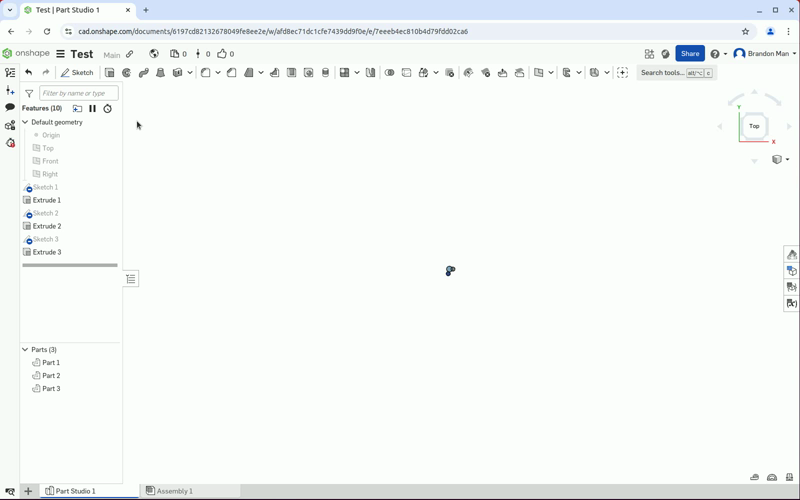
mouse_move(73, 189)
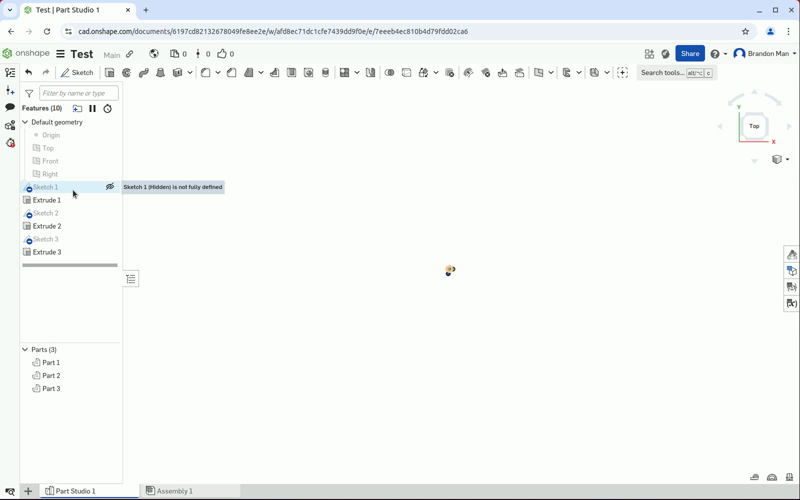
click(73, 189)
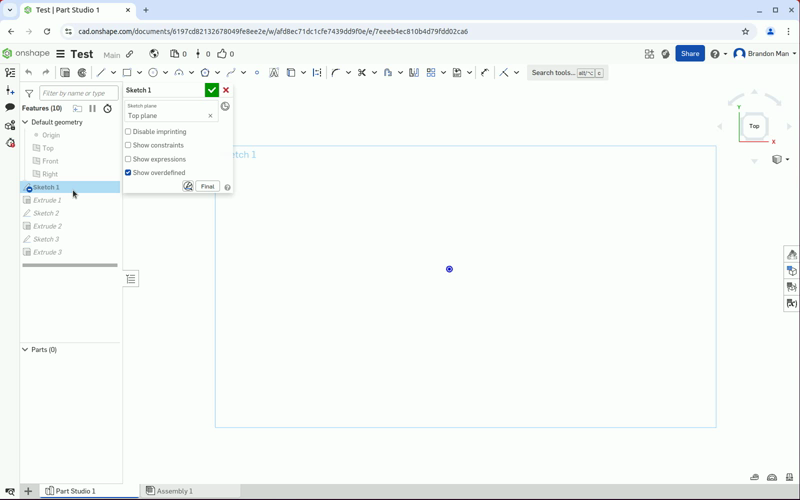
mouse_move(229, 92)
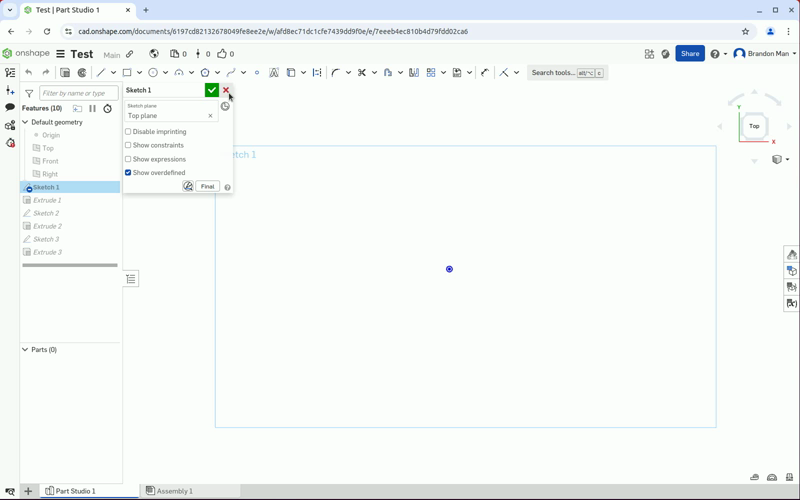
click(229, 92)
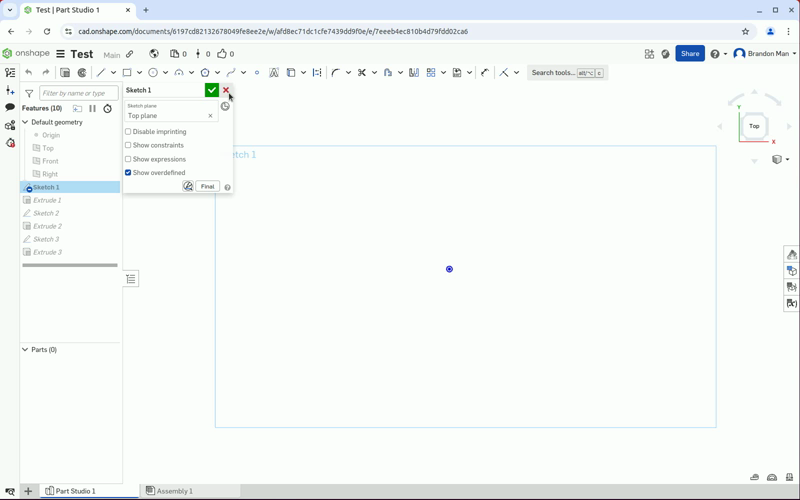
key(shift+s)
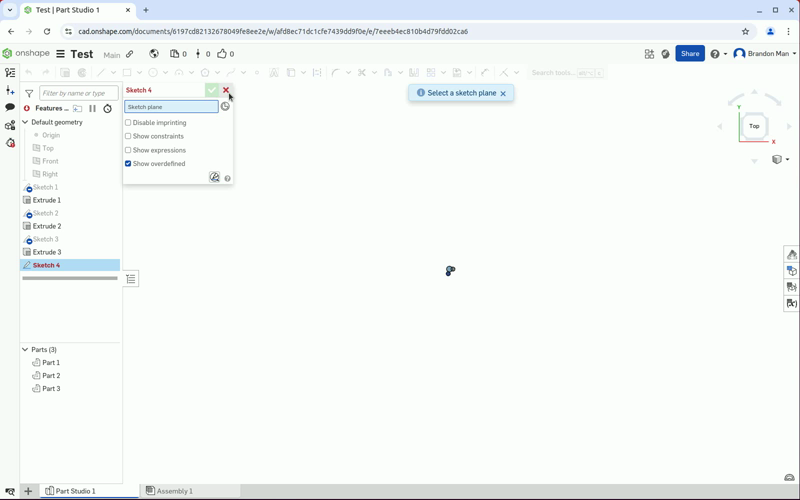
mouse_move(73, 150)
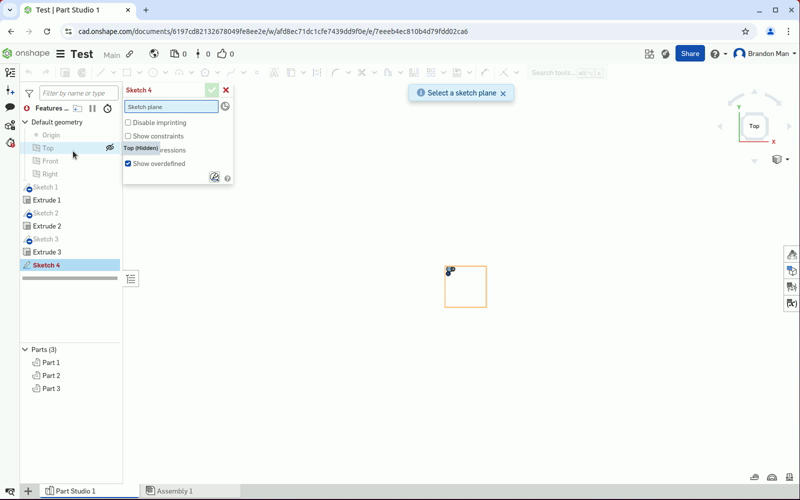
click(73, 150)
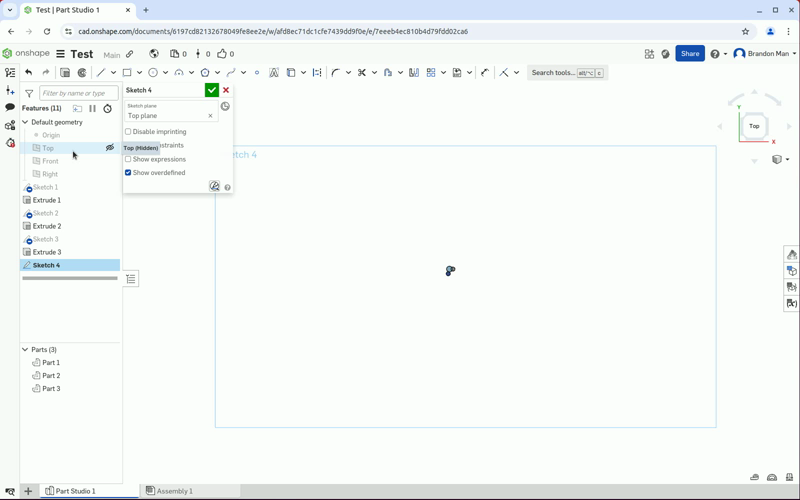
mouse_move(73, 352)
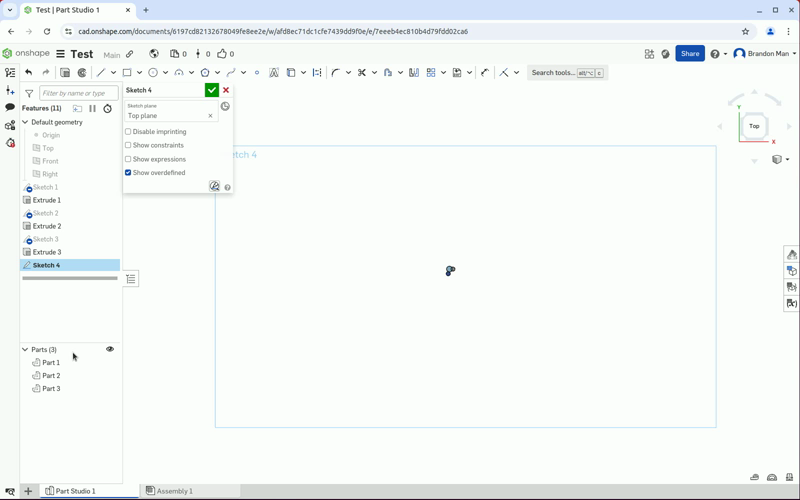
key(y)
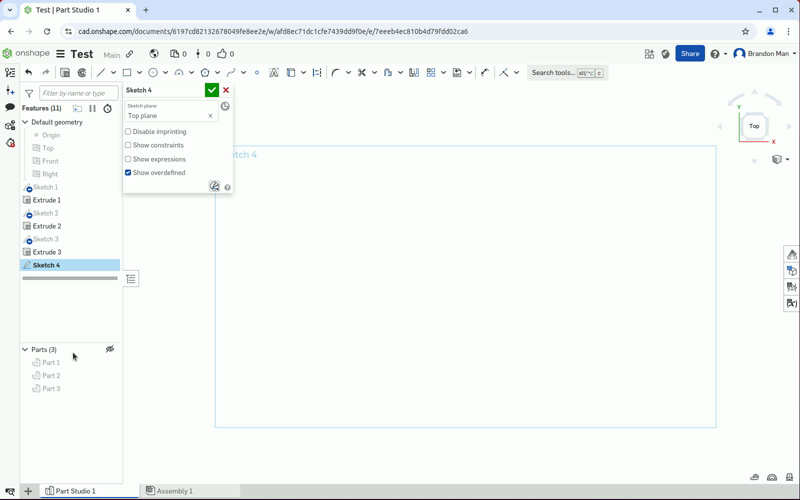
key(c)
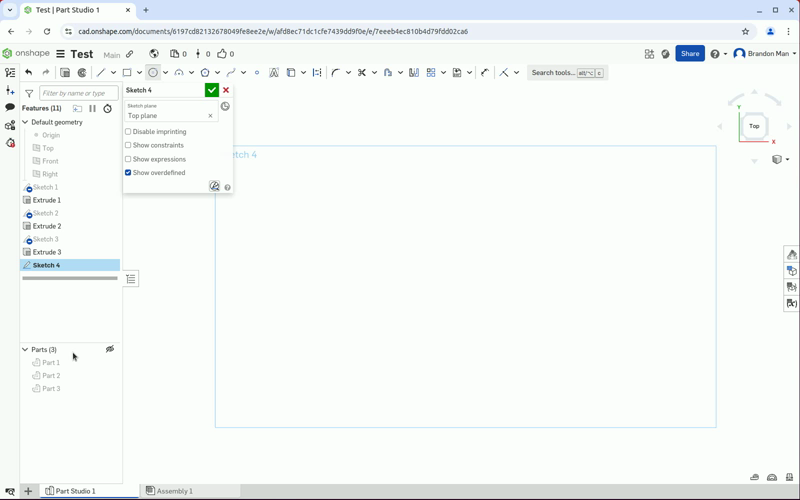
key_down(shift)
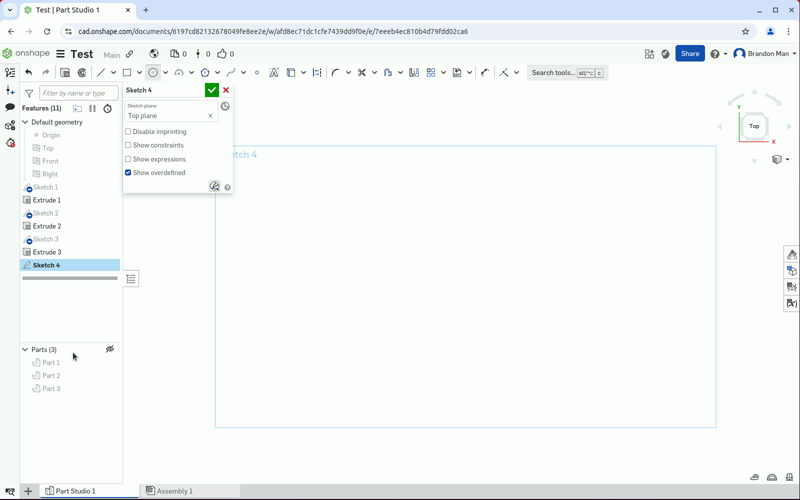
mouse_move(452, 272)
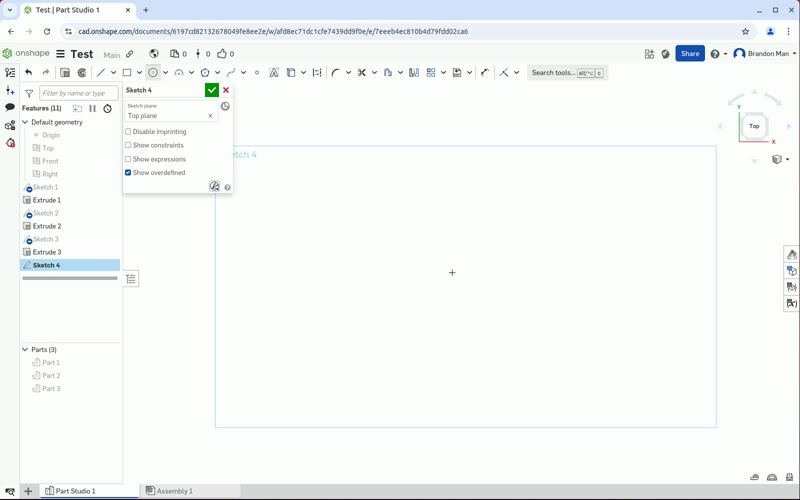
click(452, 272)
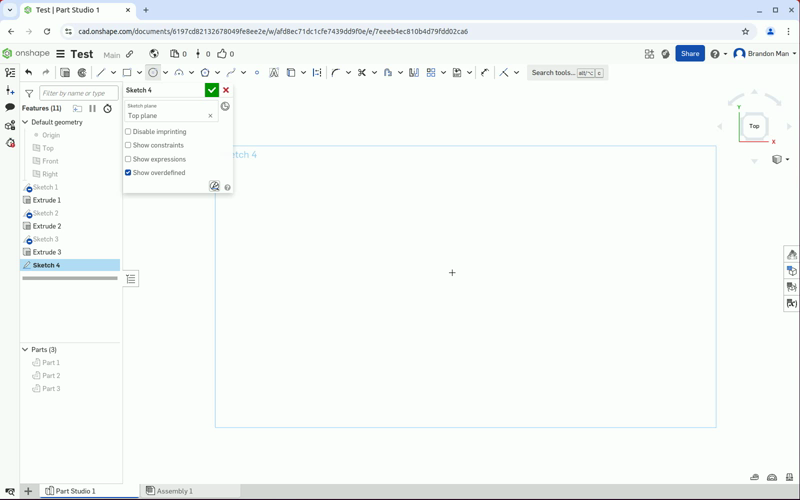
key_up(shift)
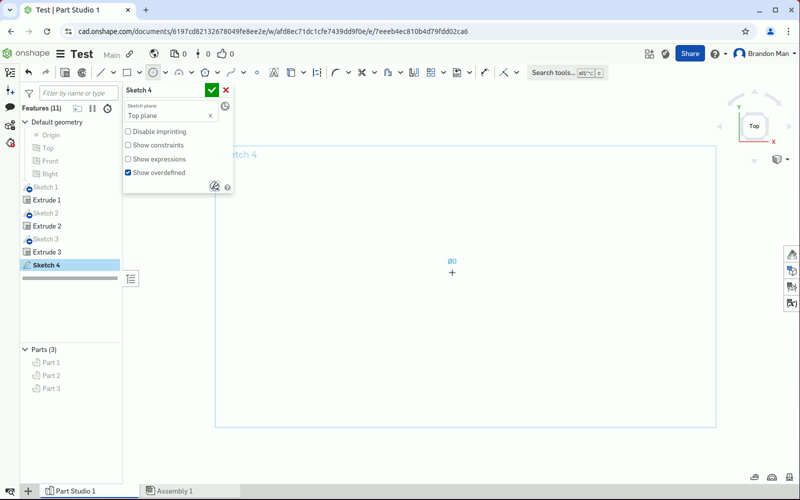
mouse_move(453, 272)
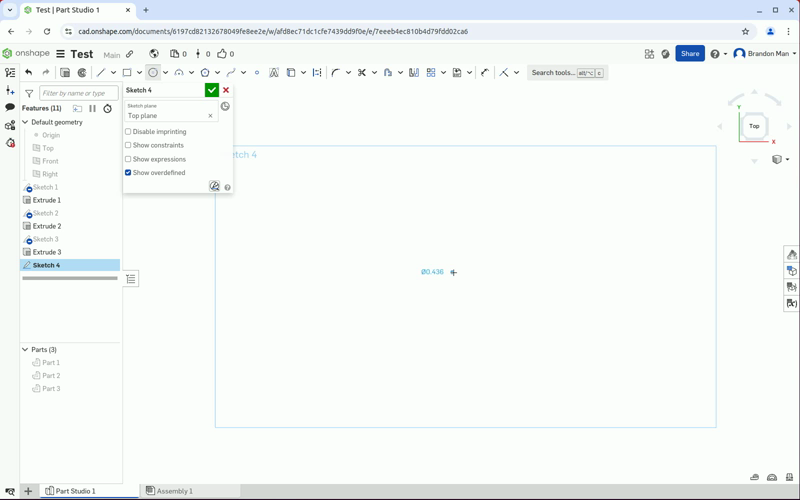
scroll(6)
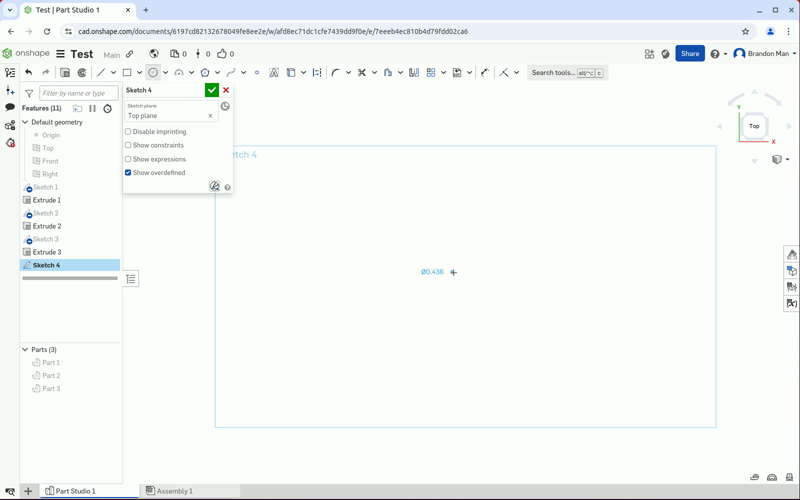
scroll(6)
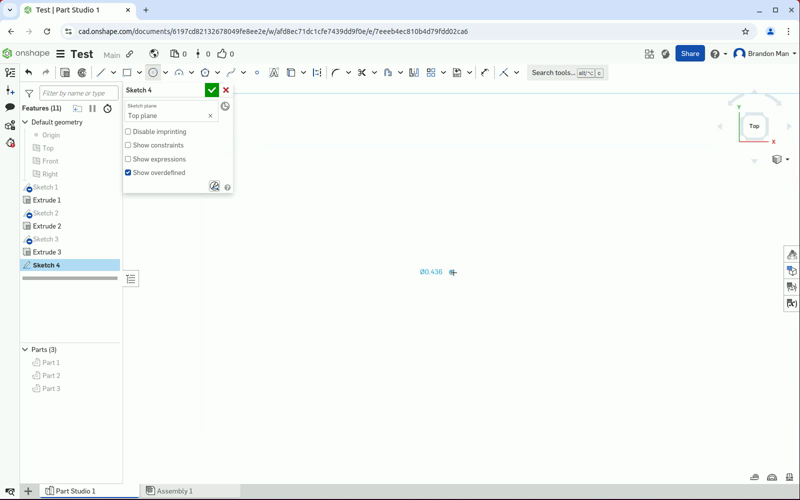
scroll(6)
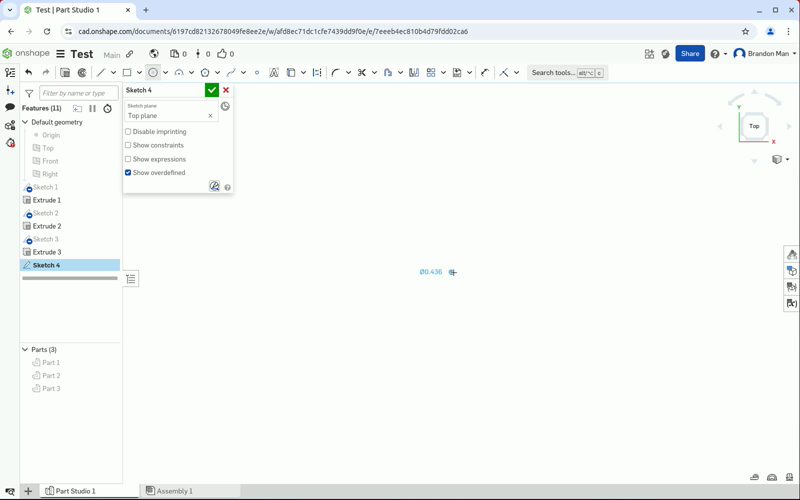
scroll(6)
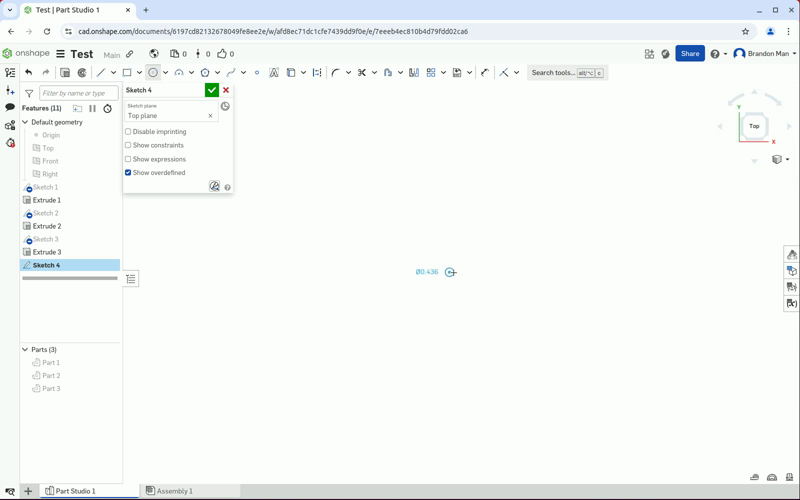
scroll(6)
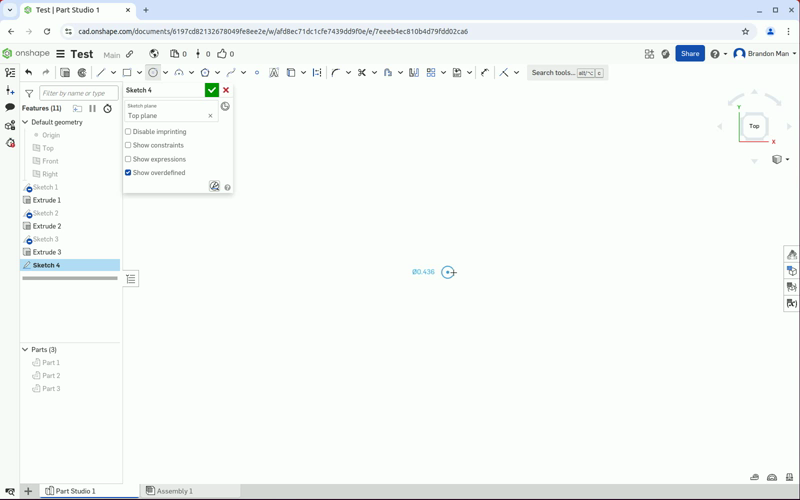
scroll(6)
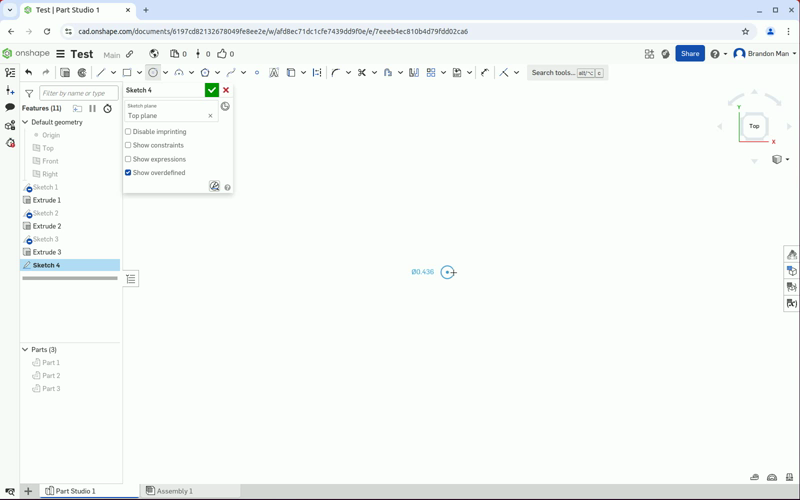
scroll(6)
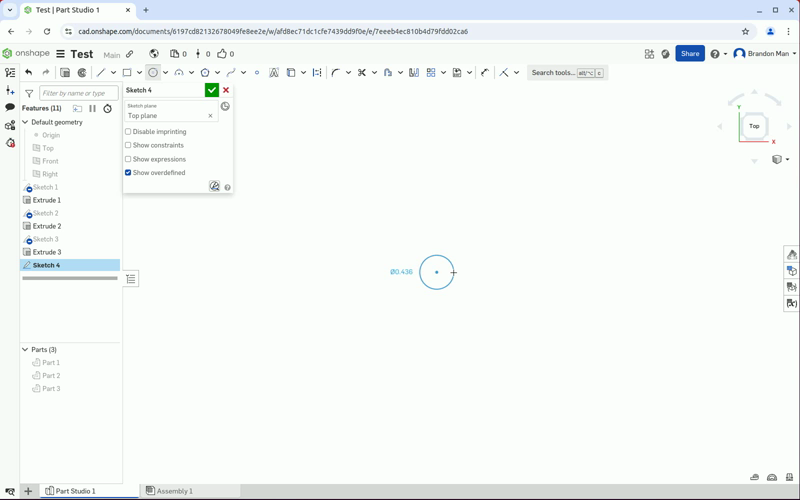
click(453, 272)
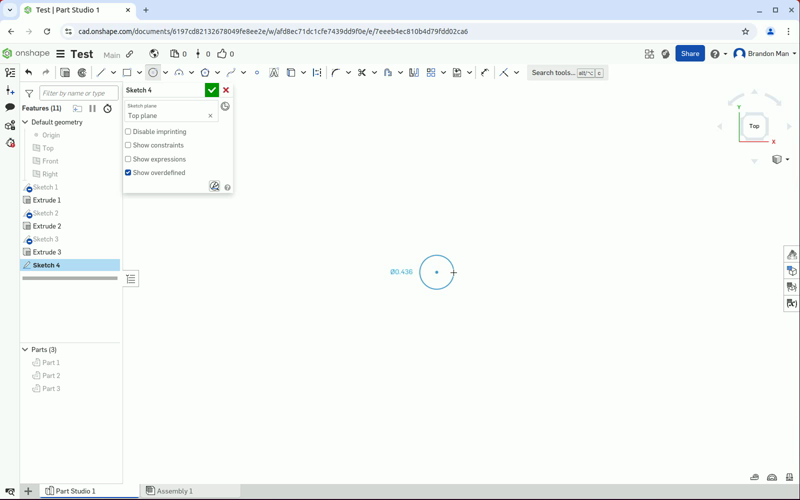
scroll(-6)
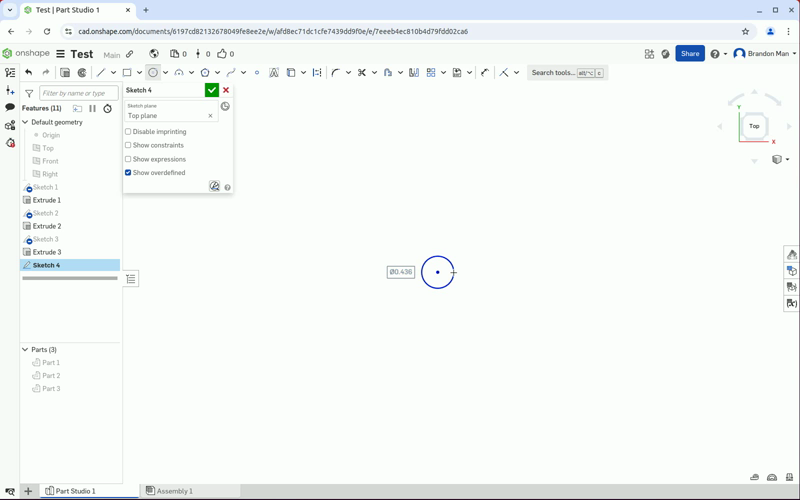
scroll(-6)
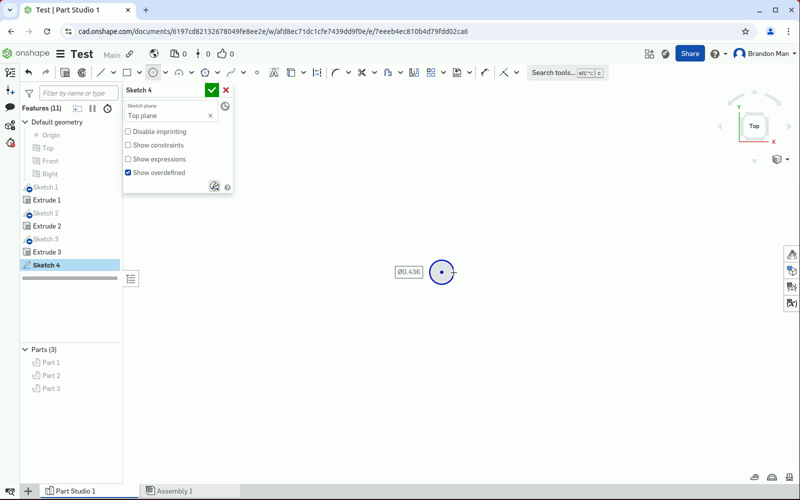
scroll(-6)
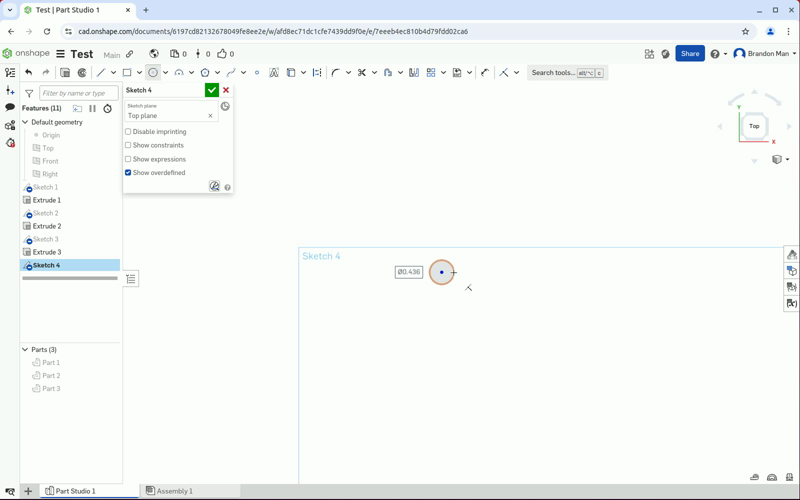
scroll(-6)
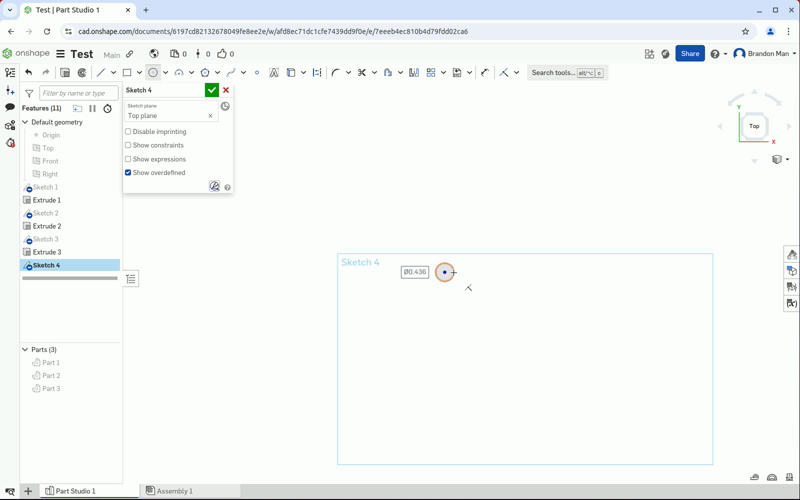
scroll(-6)
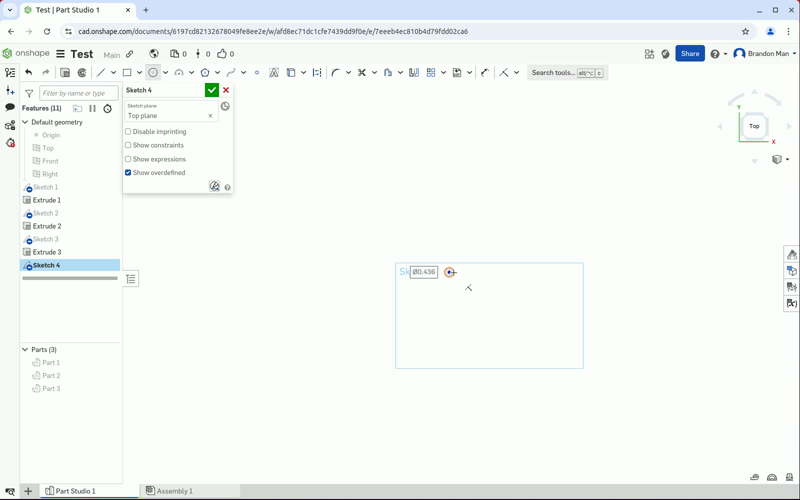
scroll(-6)
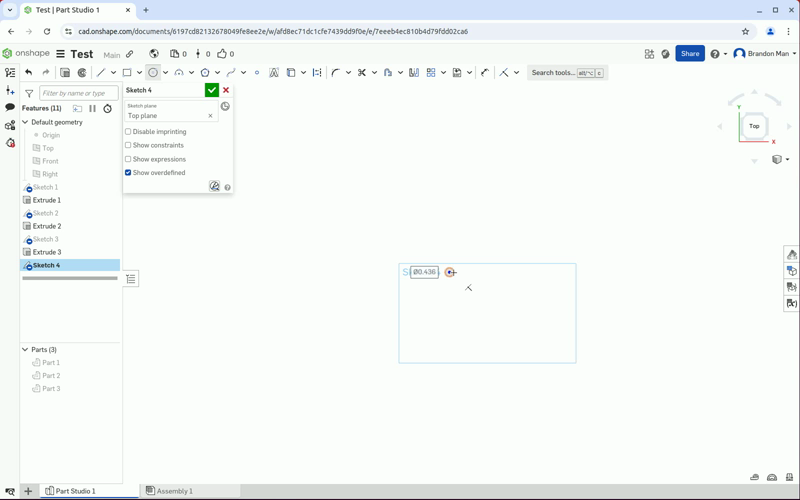
scroll(-6)
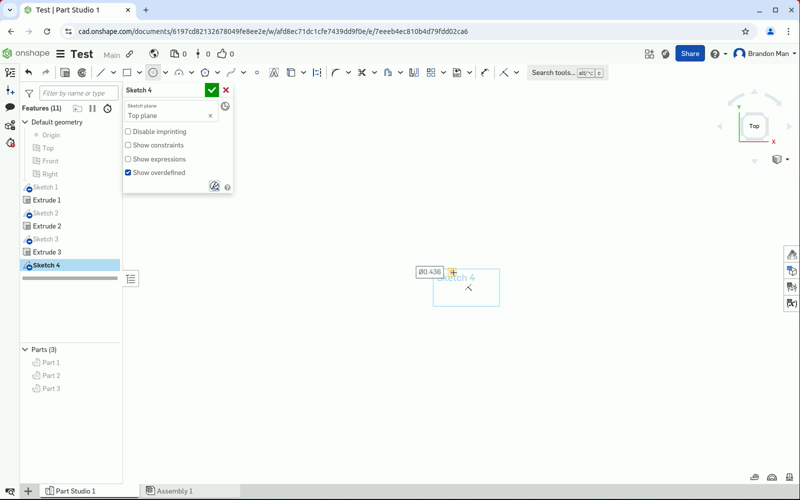
key(esc)
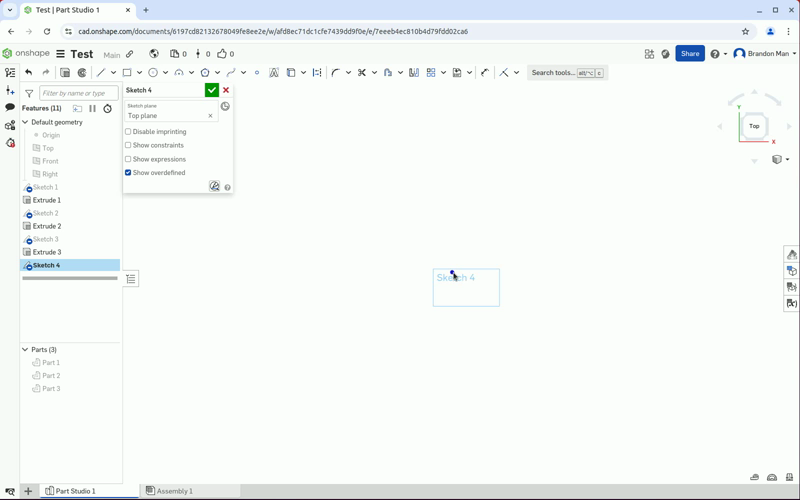
key(c)
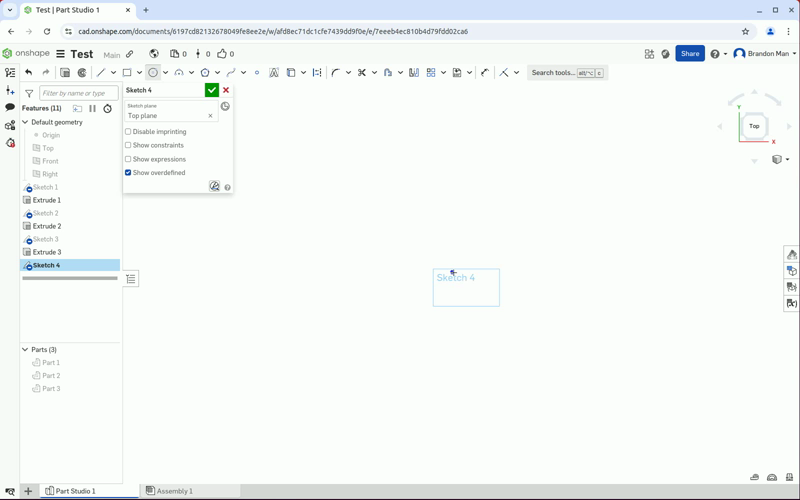
key_down(shift)
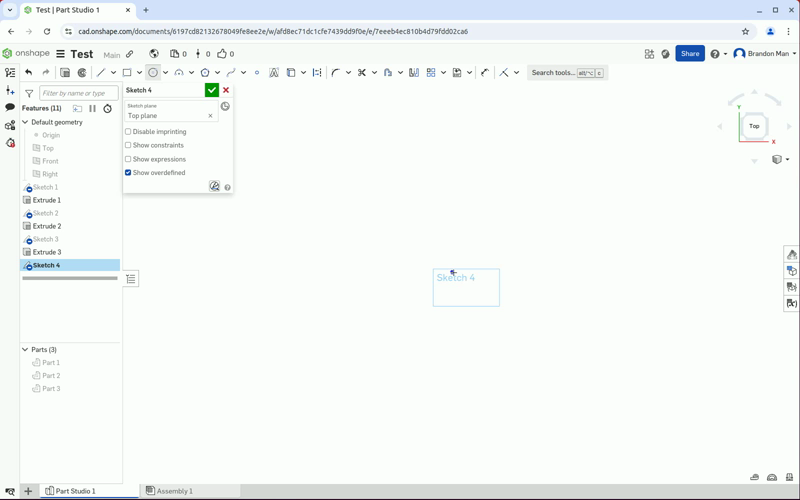
mouse_move(452, 272)
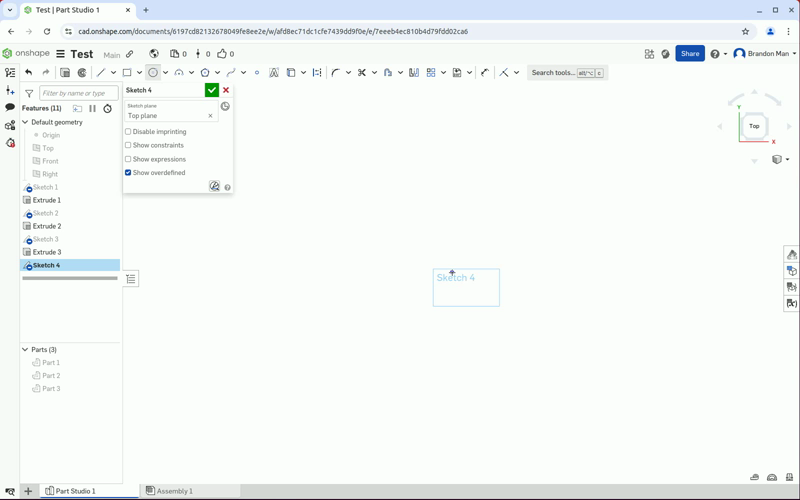
scroll(6)
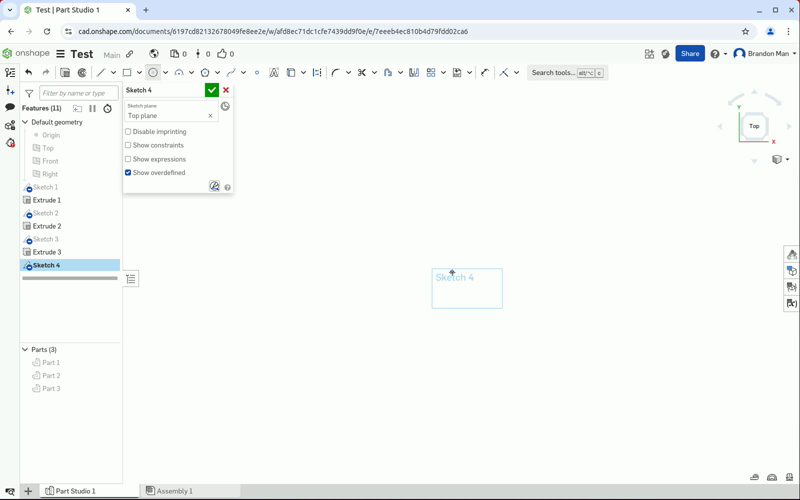
scroll(6)
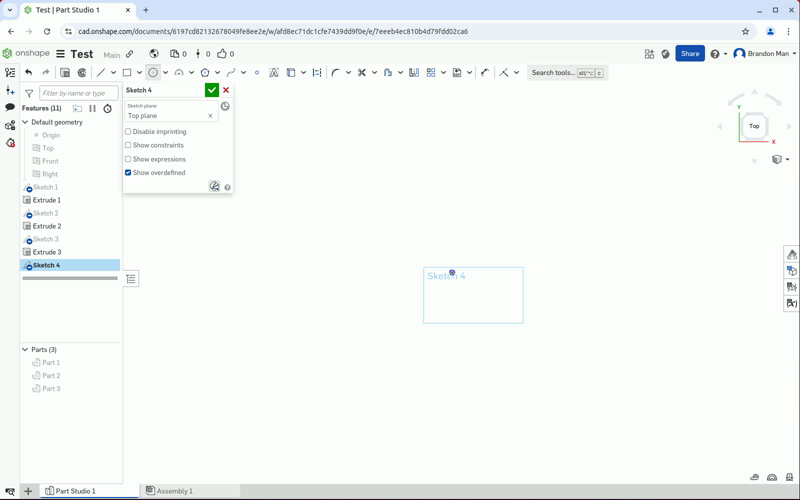
scroll(6)
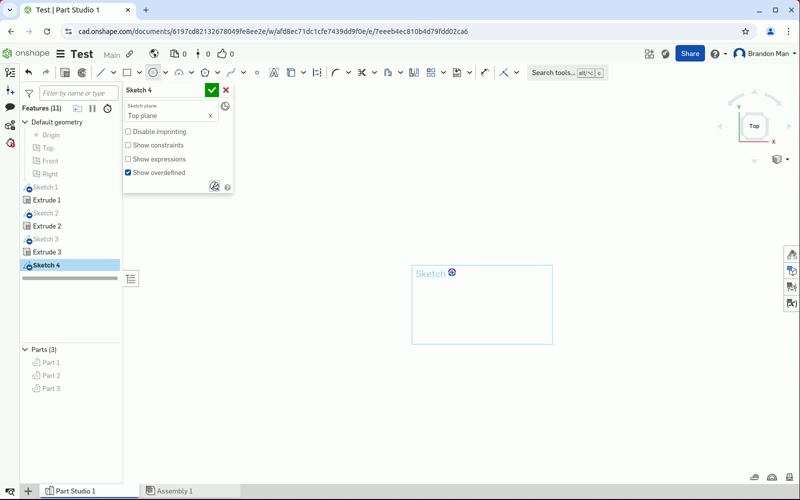
scroll(6)
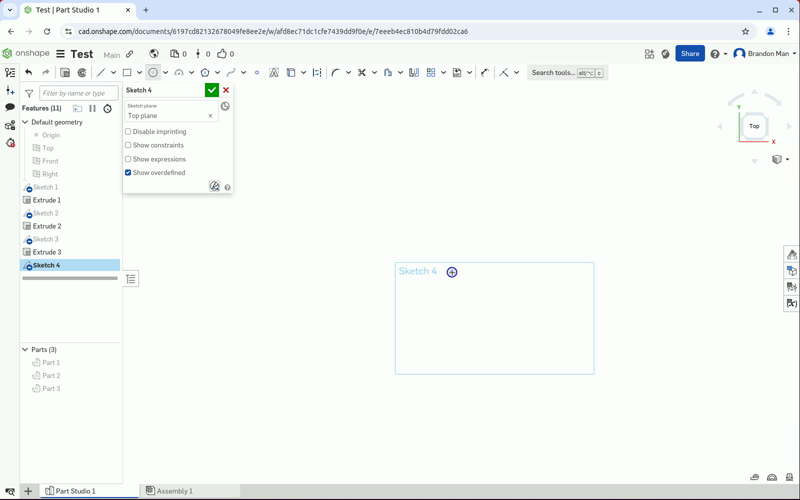
scroll(6)
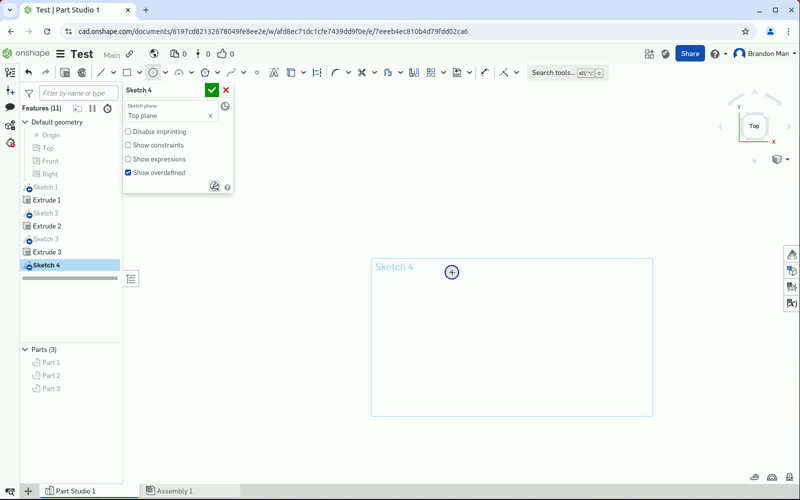
scroll(6)
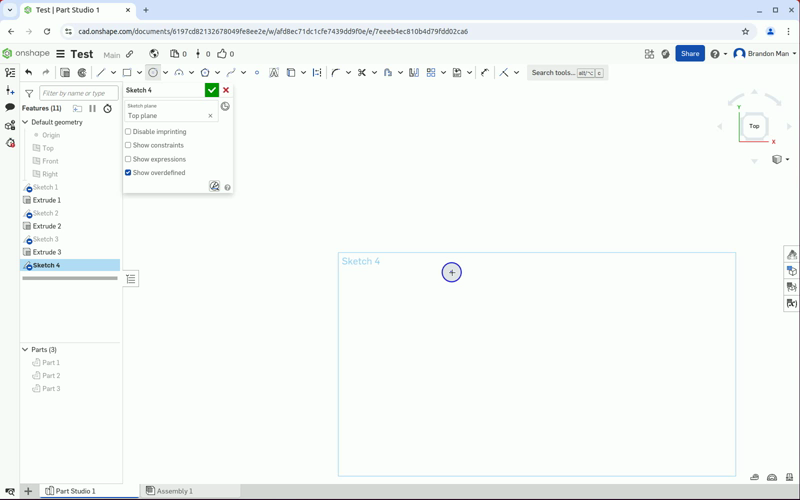
scroll(6)
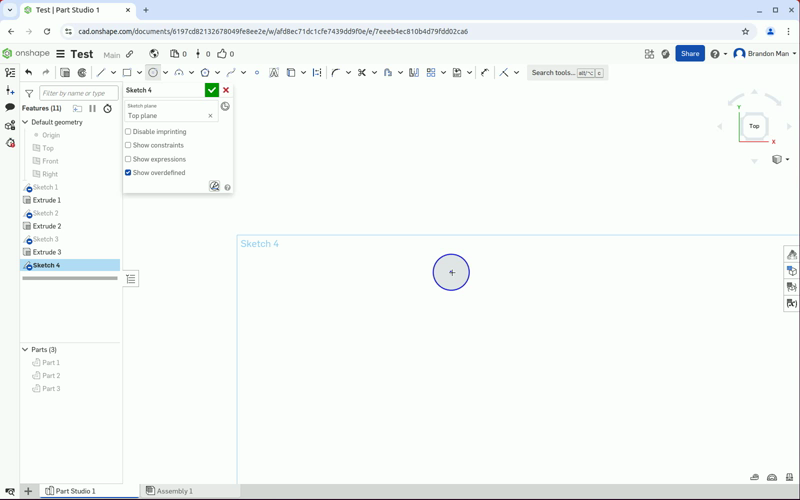
click(452, 272)
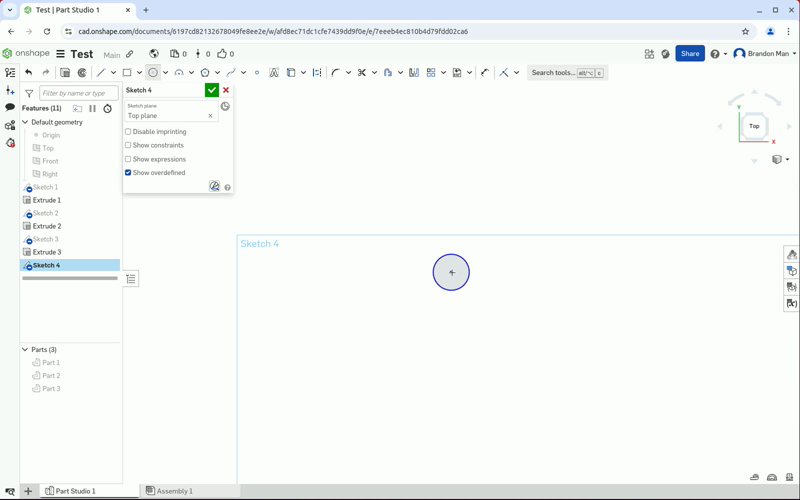
scroll(-6)
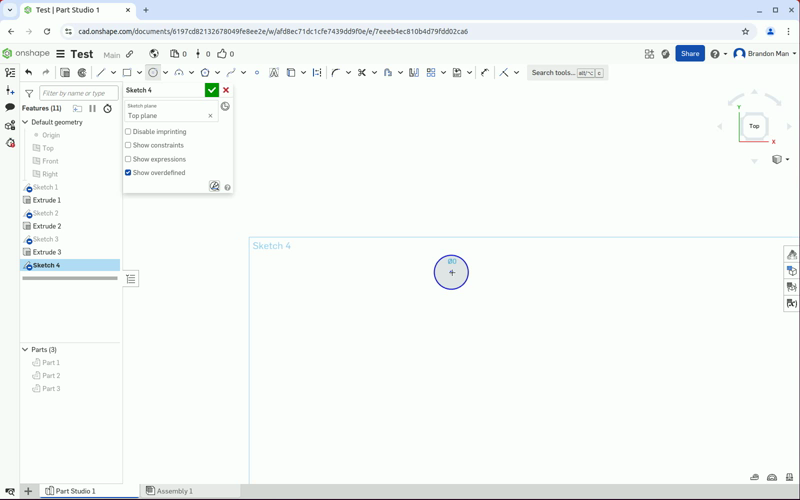
scroll(-6)
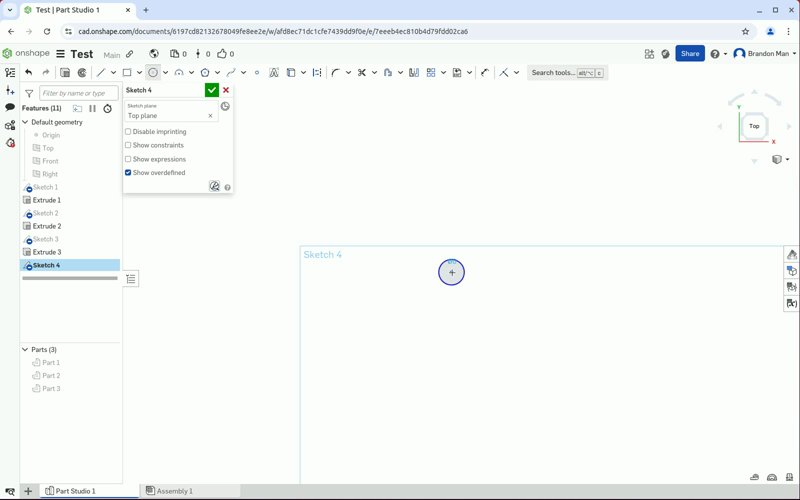
scroll(-6)
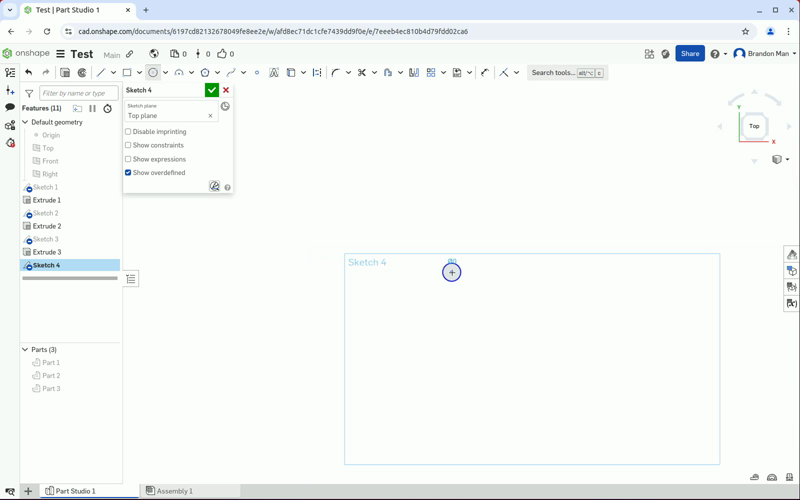
scroll(-6)
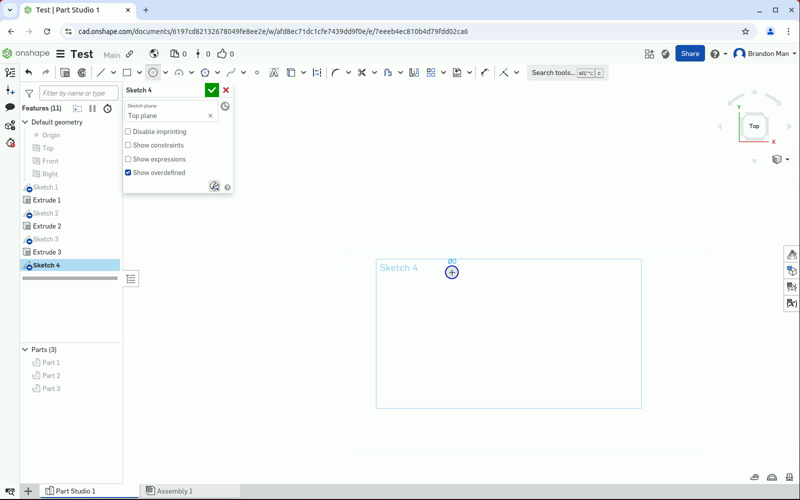
scroll(-6)
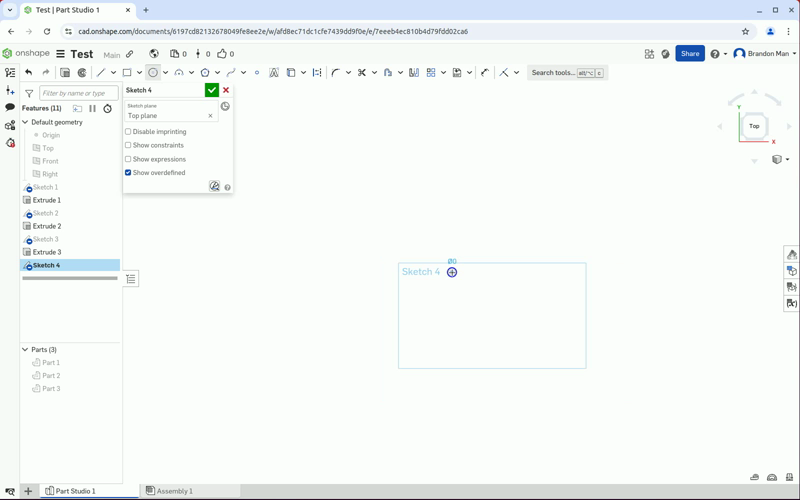
scroll(-6)
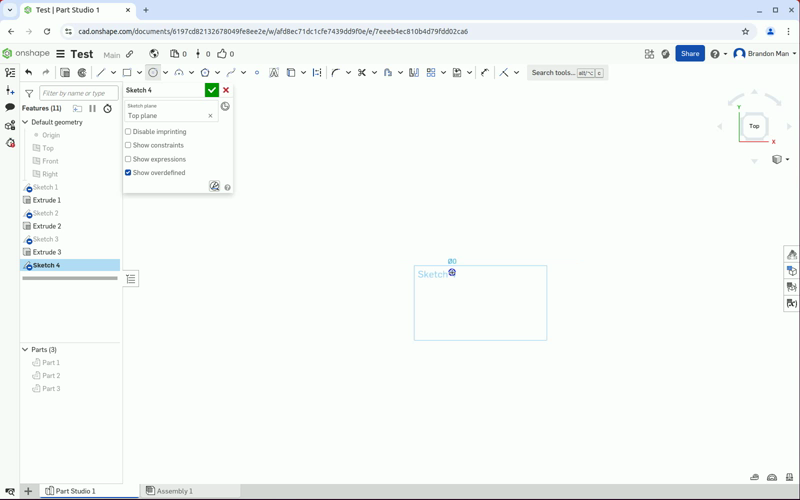
scroll(-6)
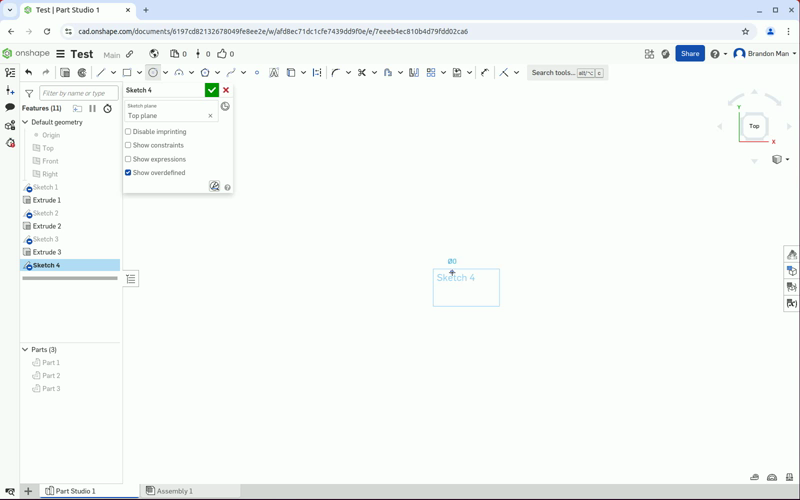
key_up(shift)
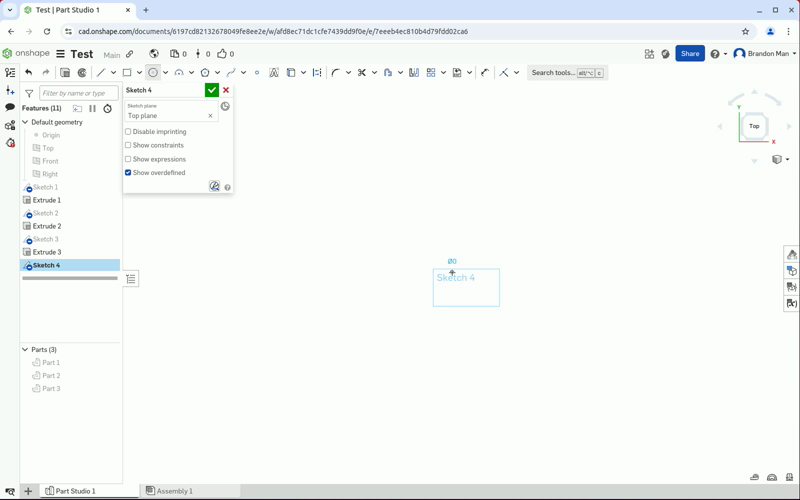
mouse_move(453, 272)
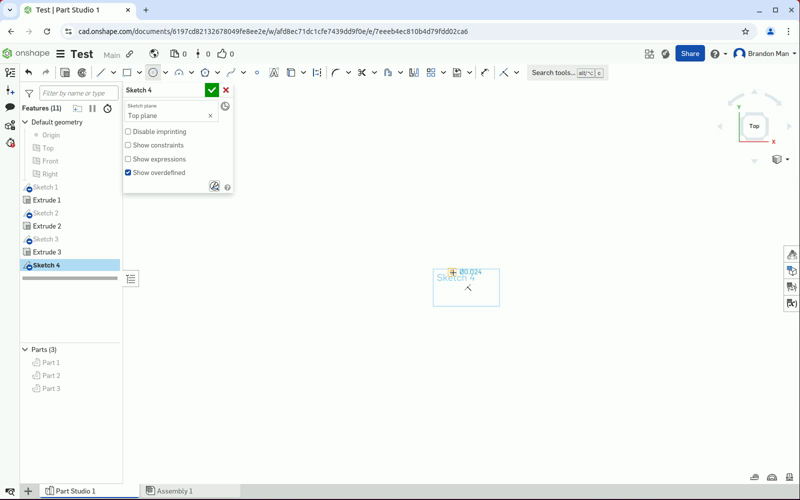
scroll(6)
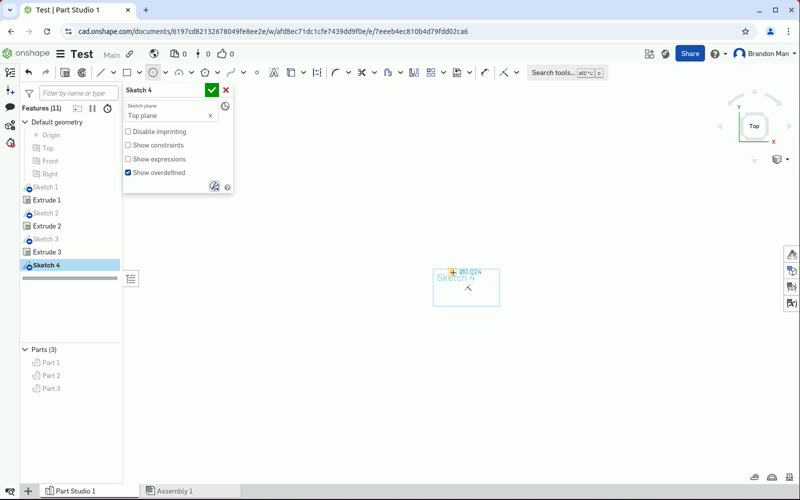
scroll(6)
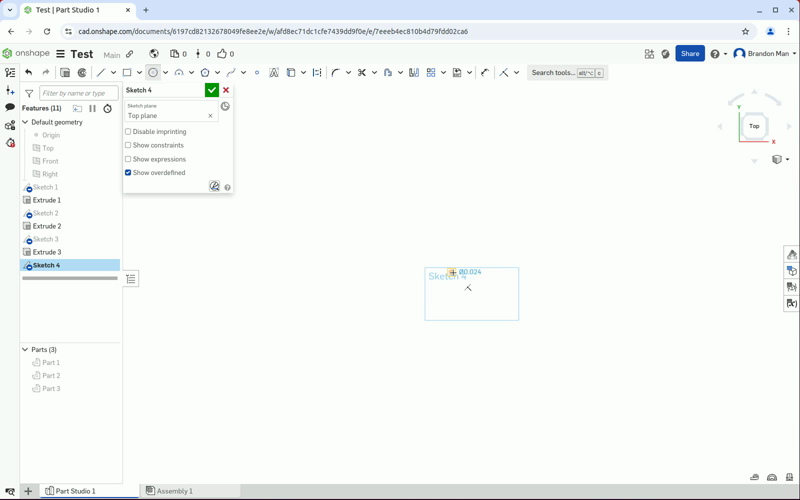
scroll(6)
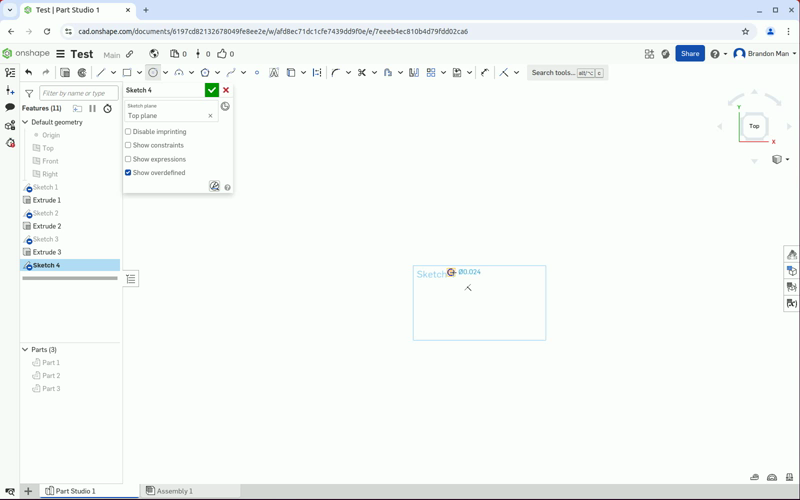
scroll(6)
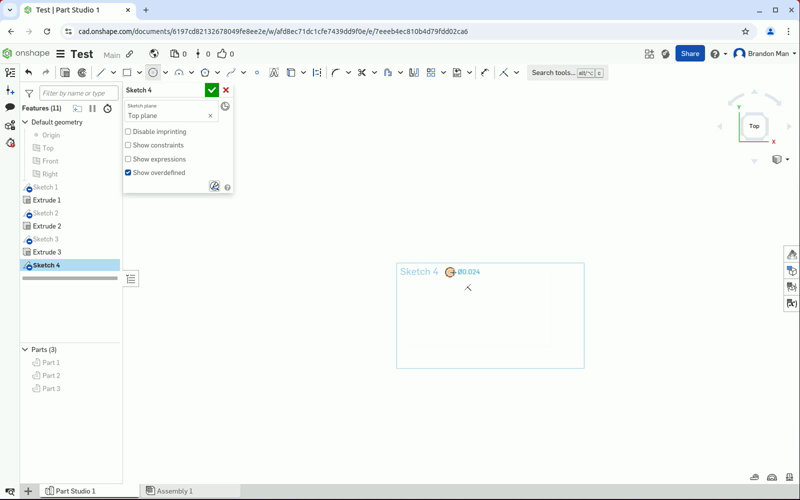
scroll(6)
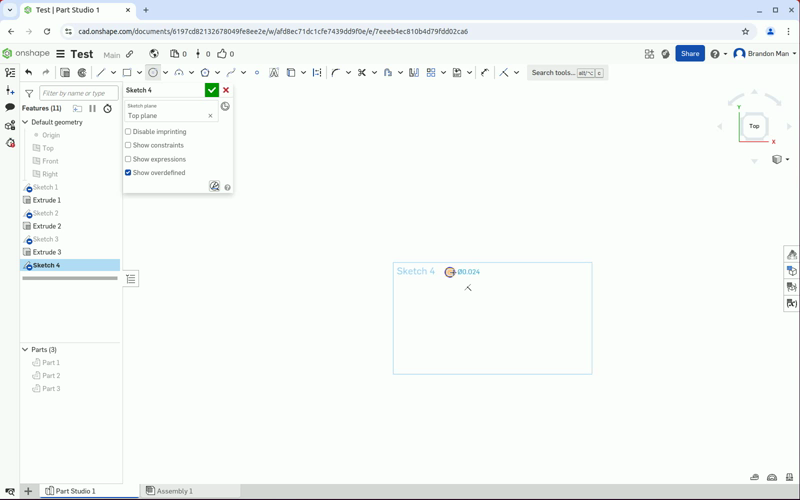
scroll(6)
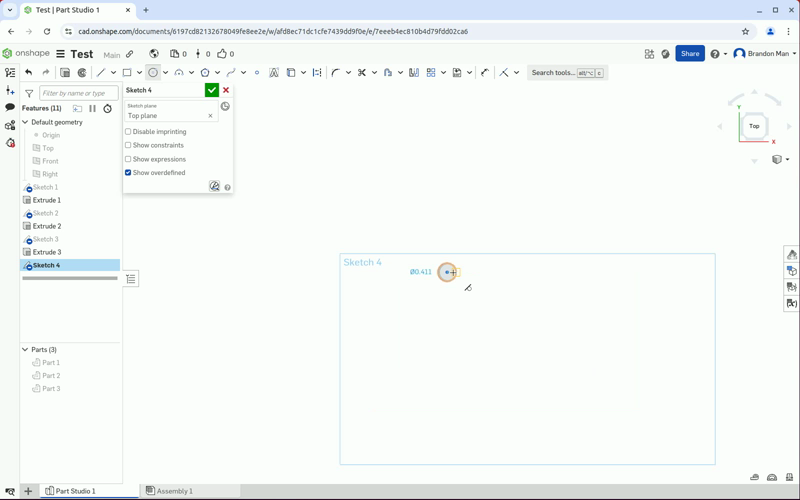
scroll(6)
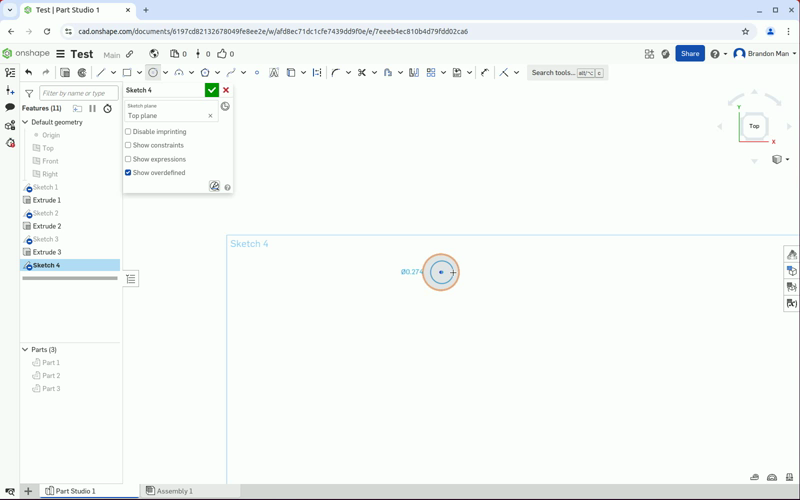
click(453, 272)
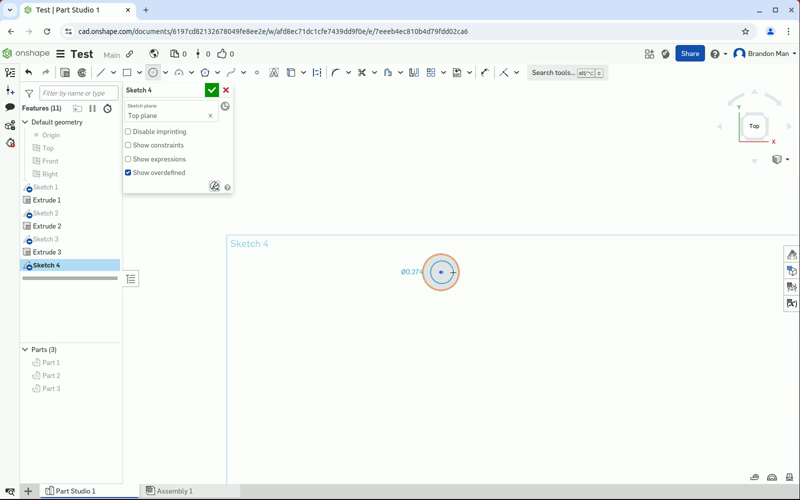
scroll(-6)
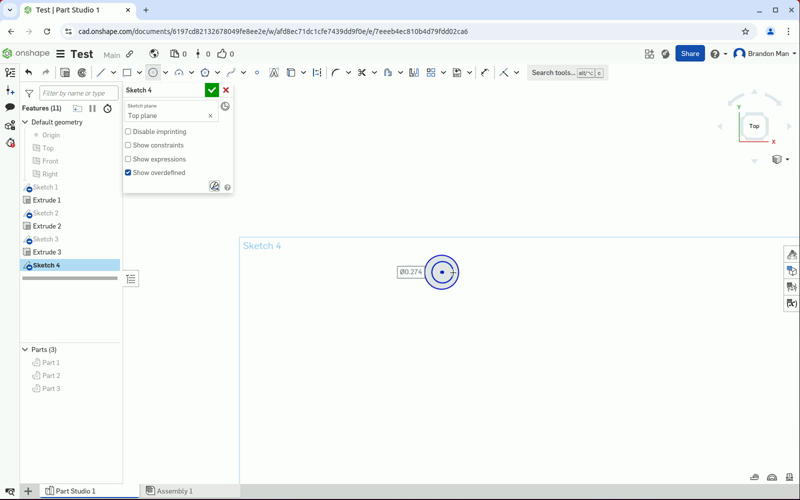
scroll(-6)
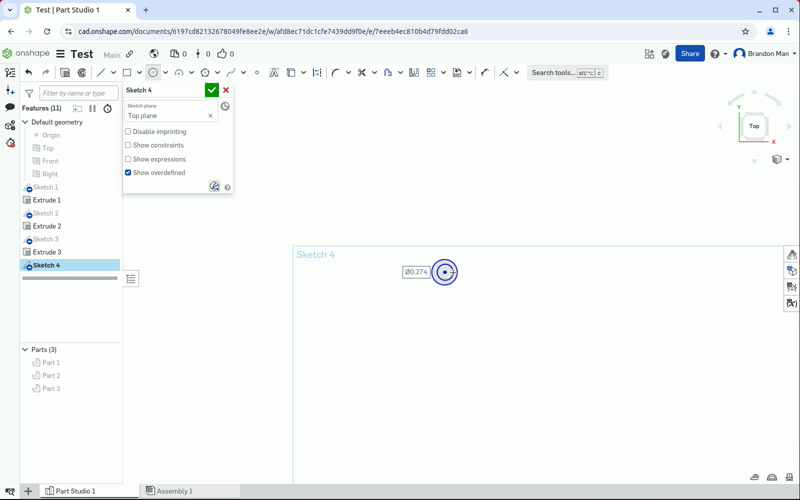
scroll(-6)
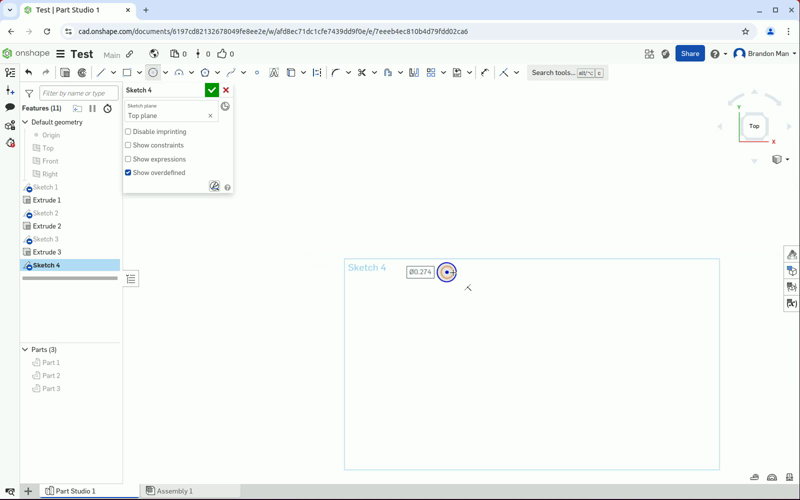
scroll(-6)
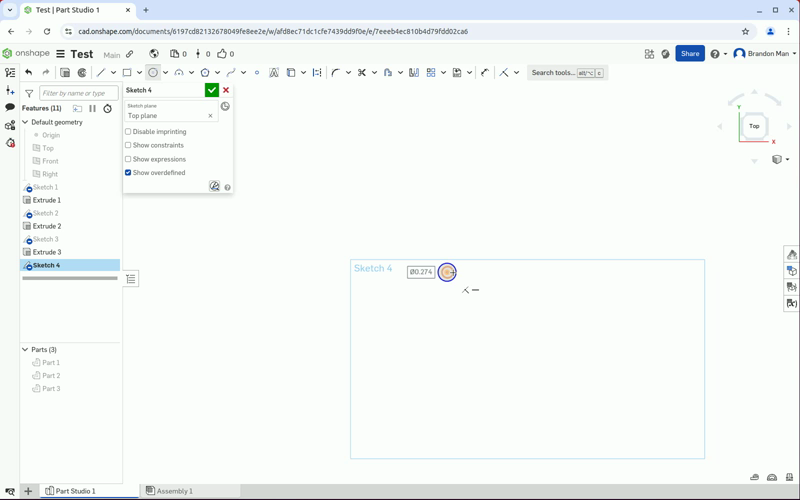
scroll(-6)
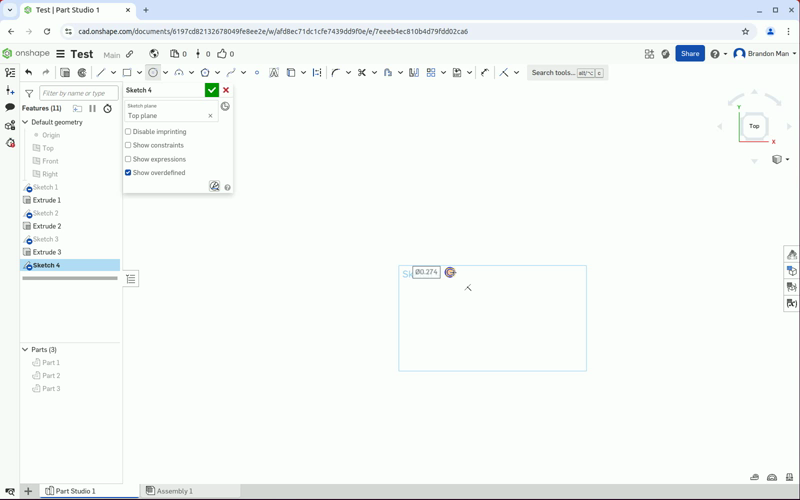
scroll(-6)
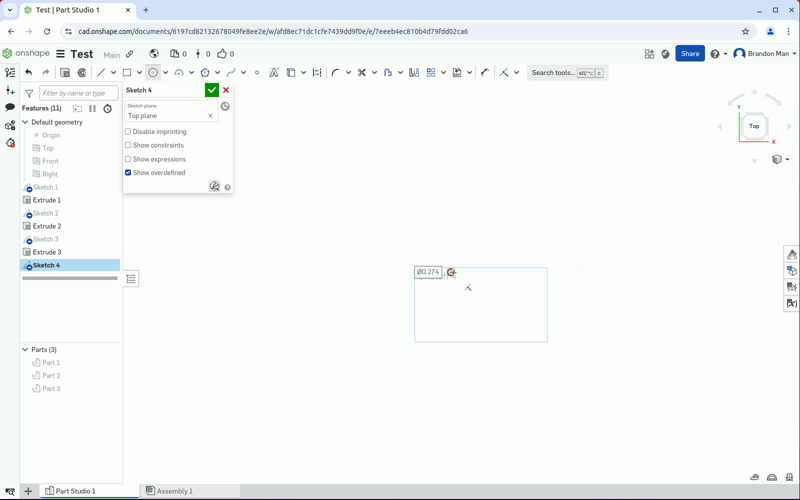
scroll(-6)
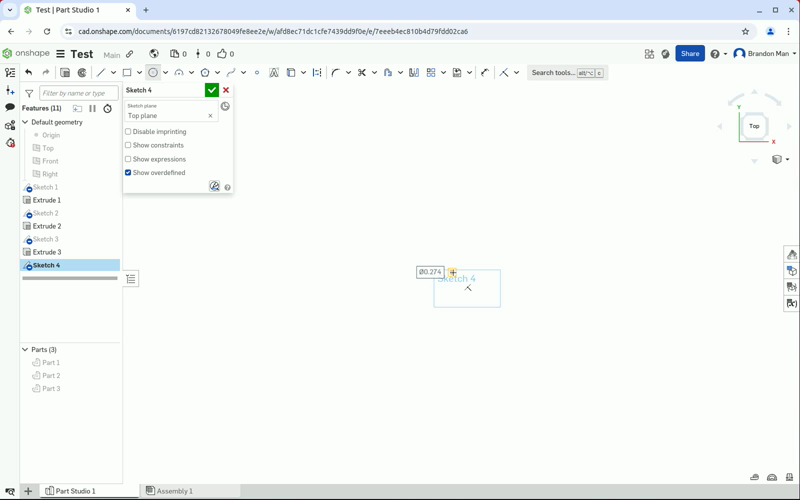
key(esc)
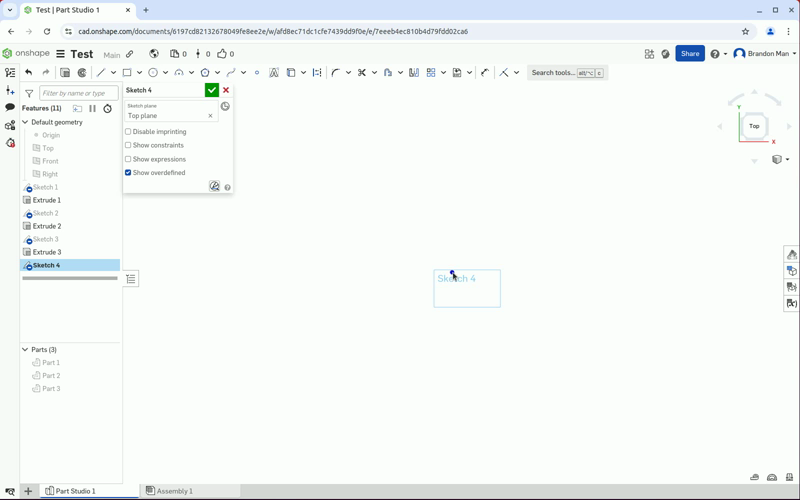
mouse_move(453, 271)
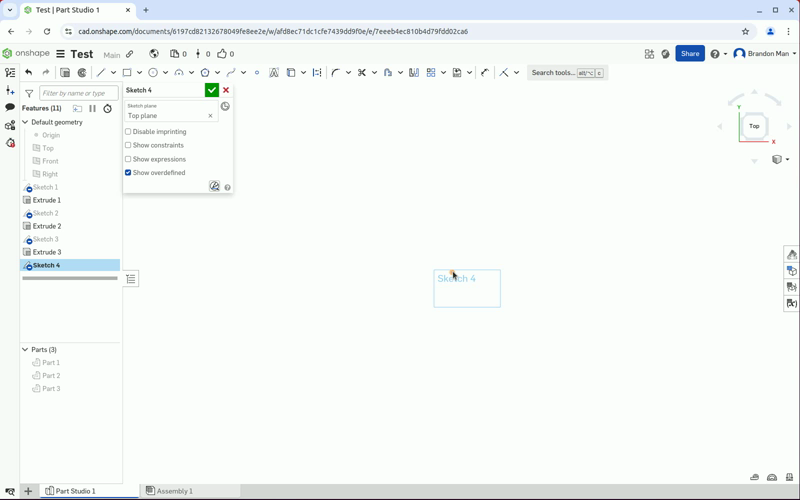
scroll(6)
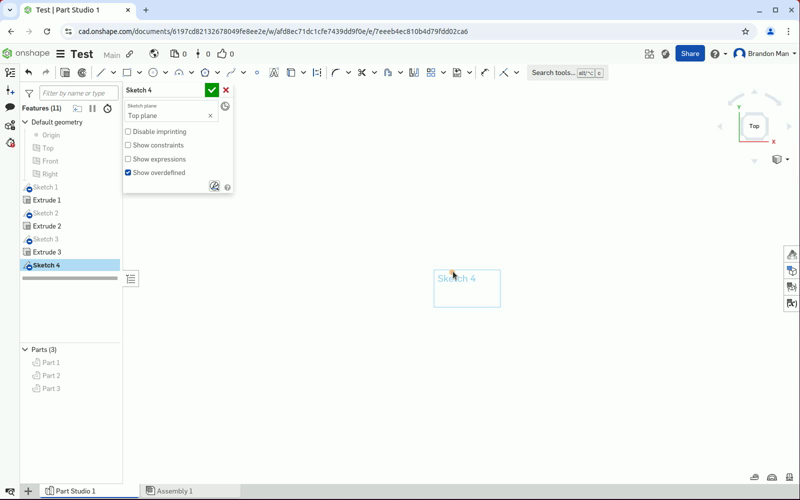
scroll(6)
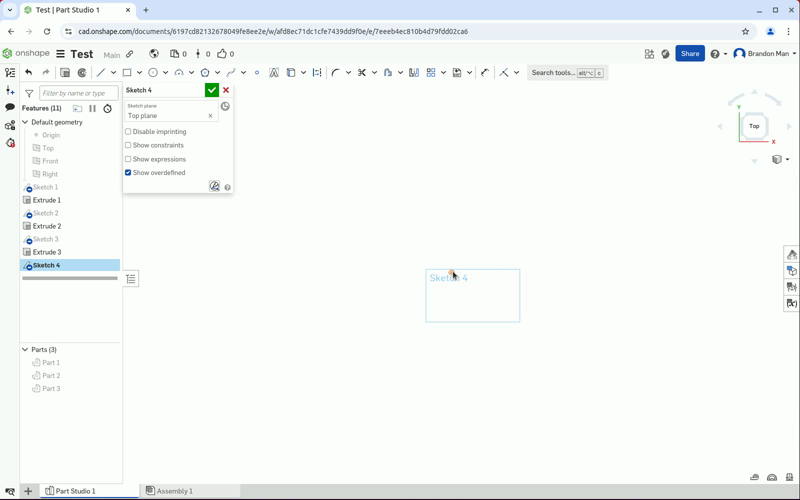
scroll(6)
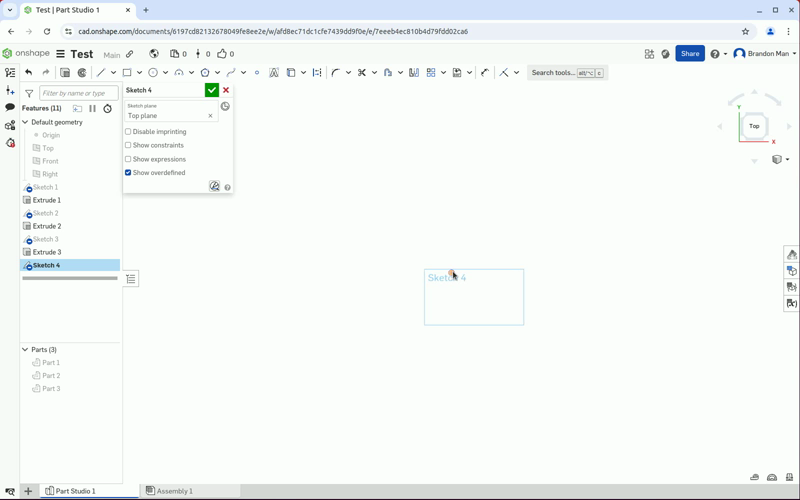
scroll(6)
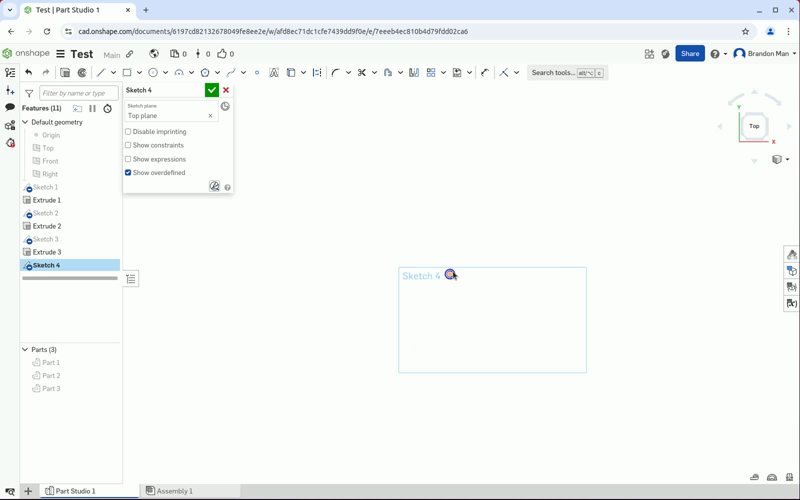
scroll(6)
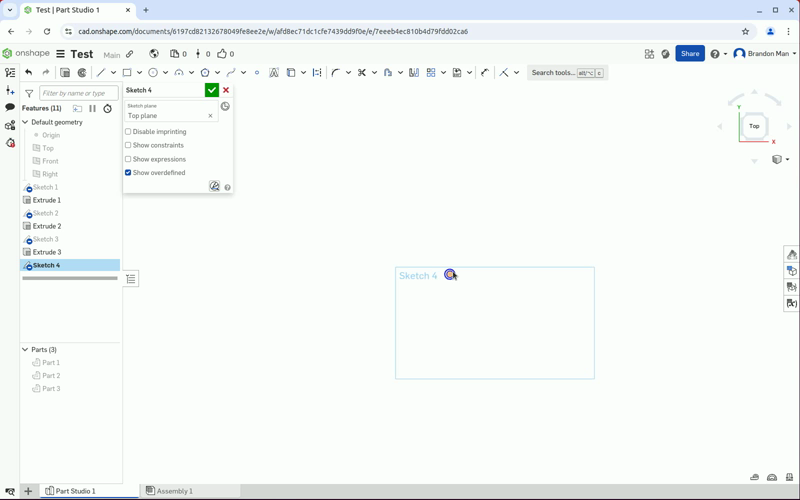
scroll(6)
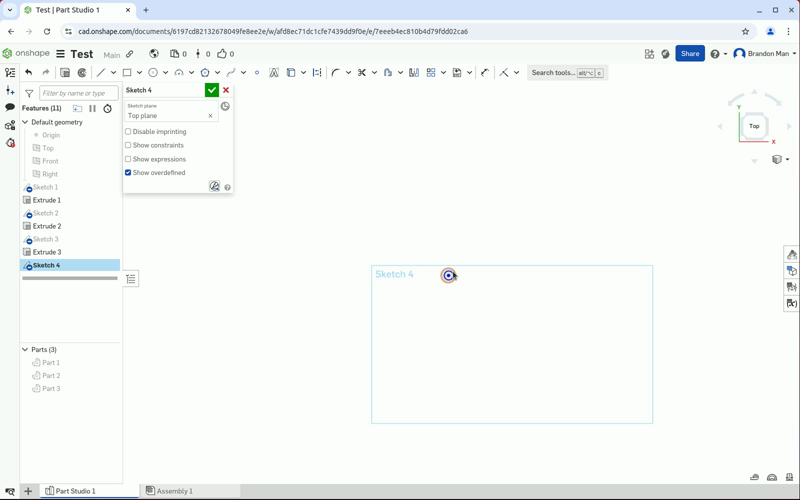
scroll(6)
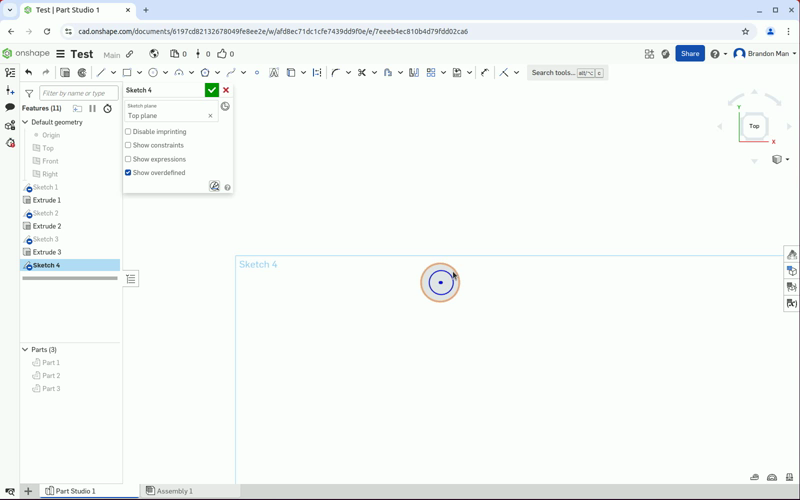
click(453, 271)
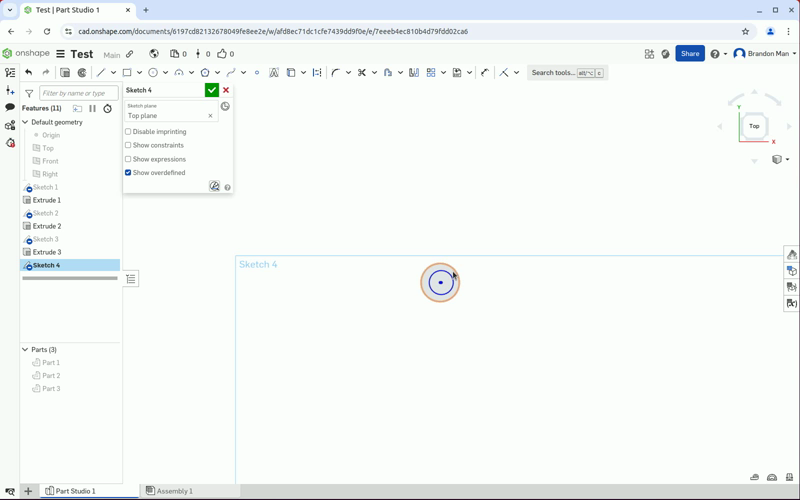
scroll(-6)
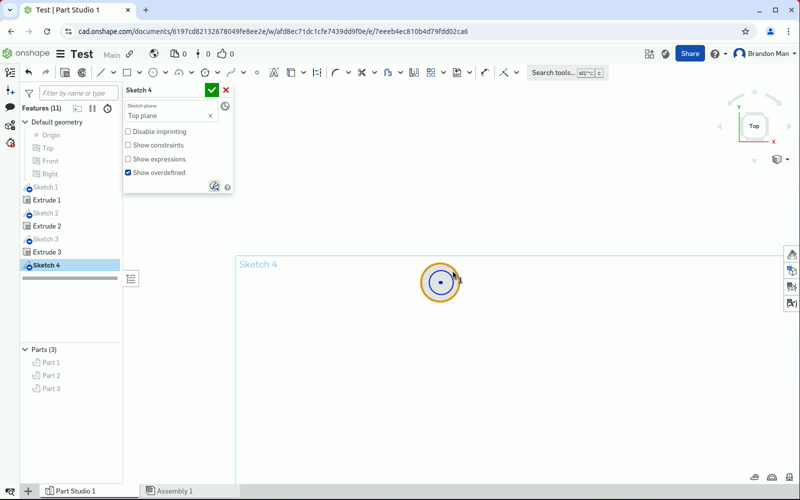
scroll(-6)
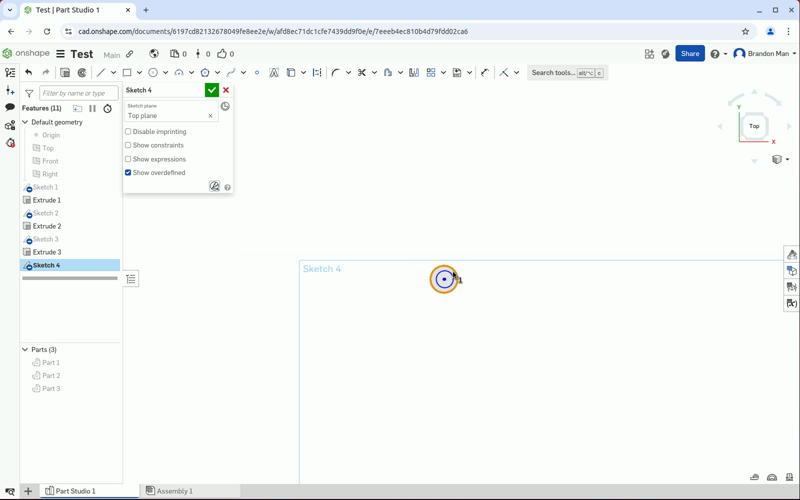
scroll(-6)
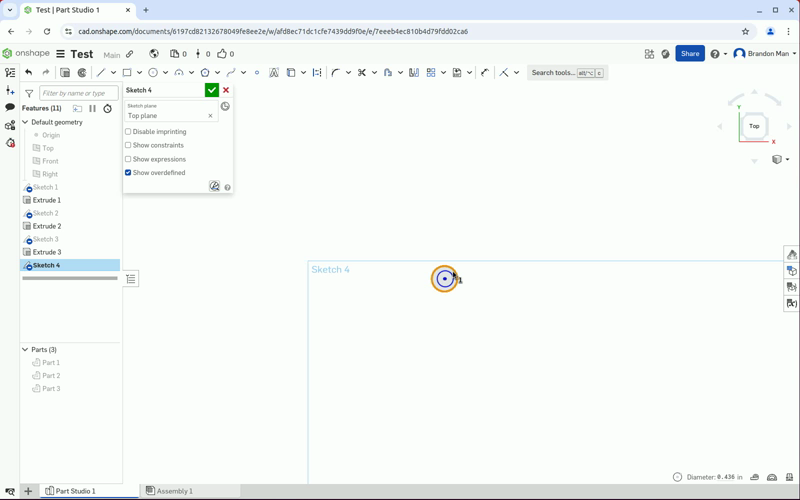
scroll(-6)
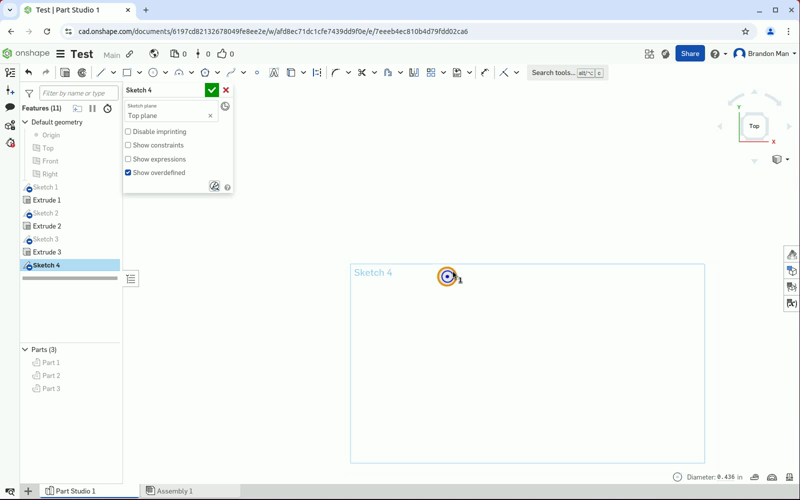
scroll(-6)
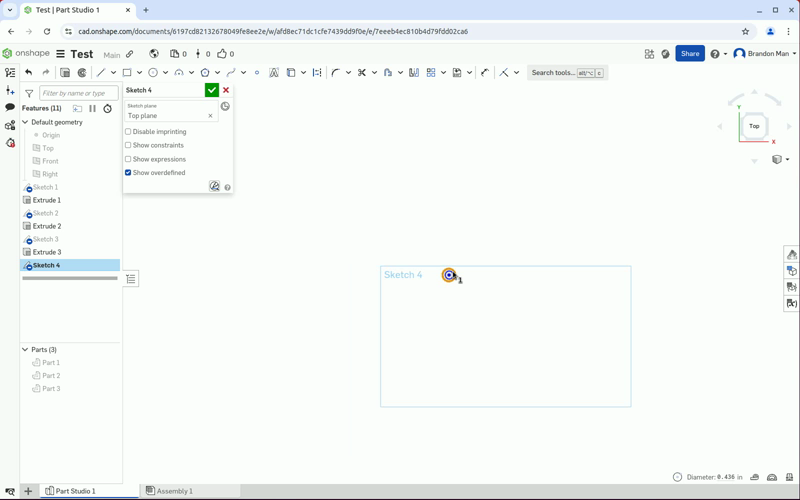
scroll(-6)
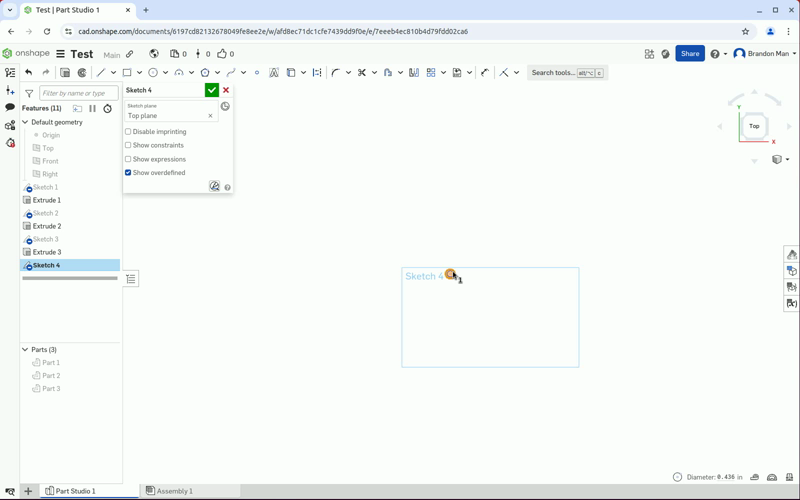
scroll(-6)
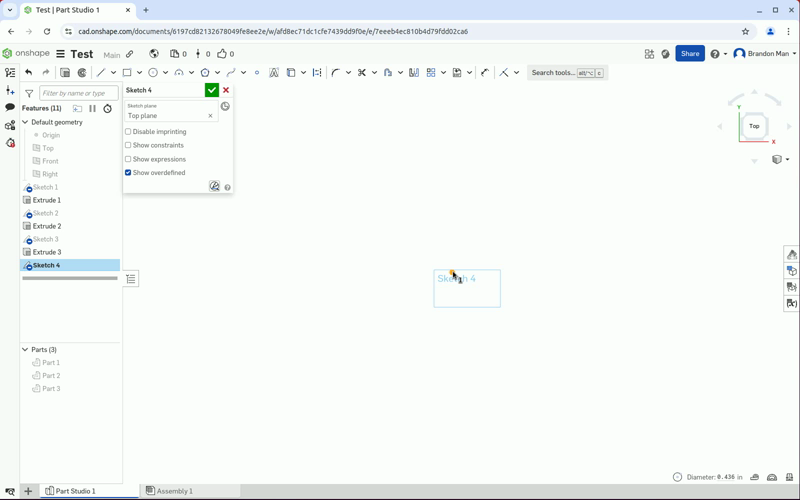
mouse_move(73, 352)
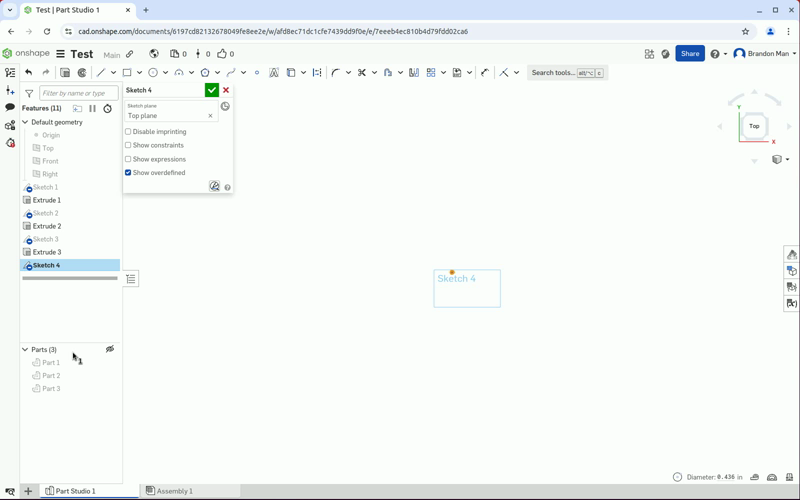
key(shift+y)
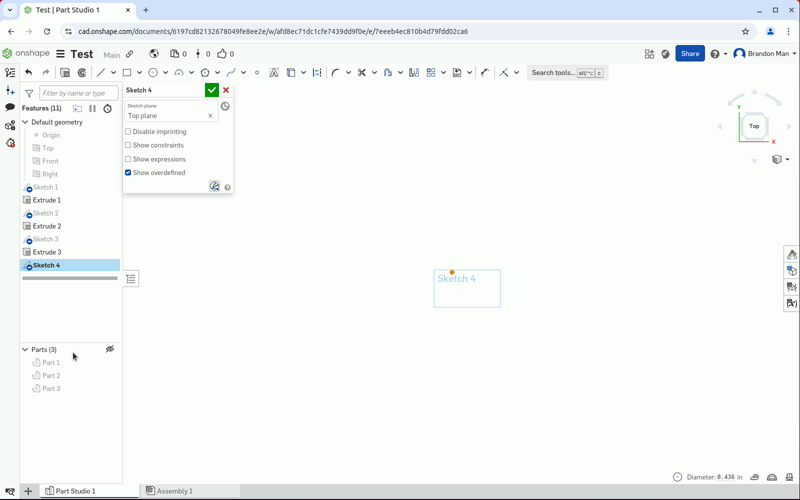
key(shift+e)
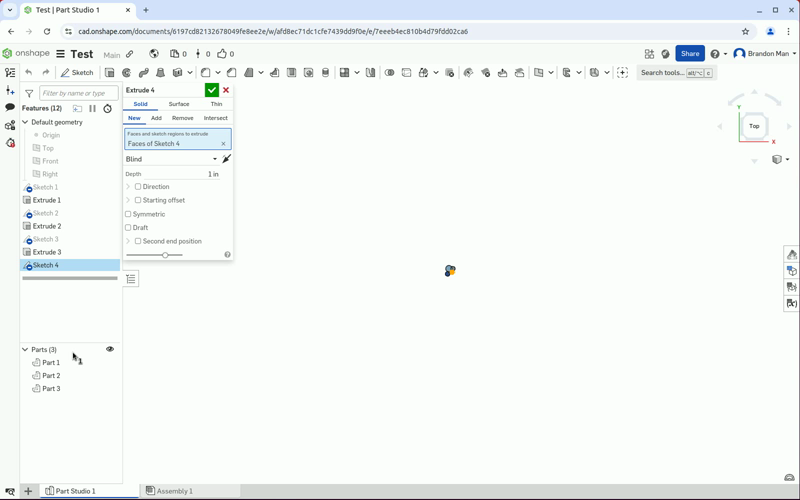
mouse_move(143, 106)
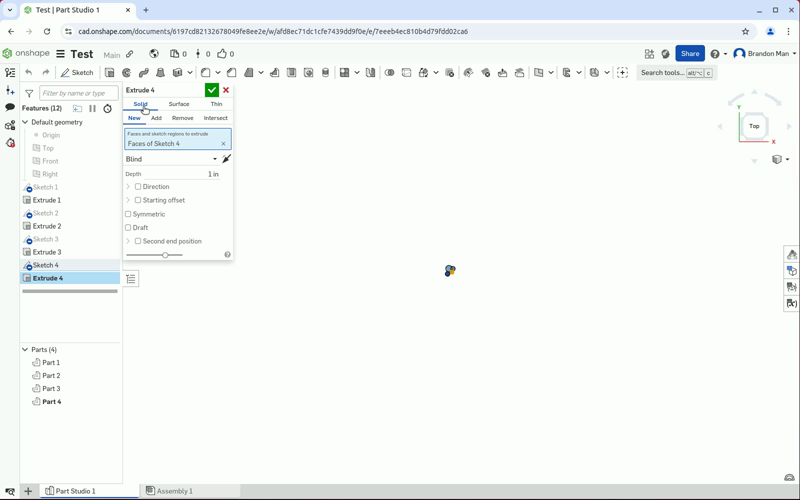
click(143, 106)
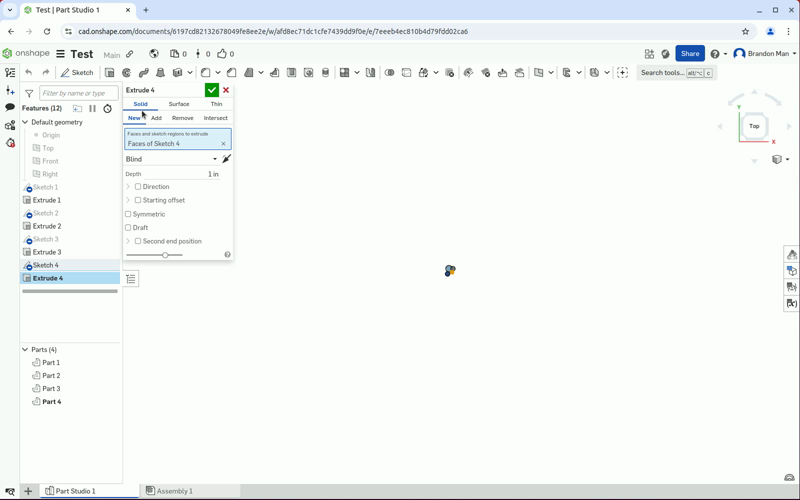
mouse_move(137, 120)
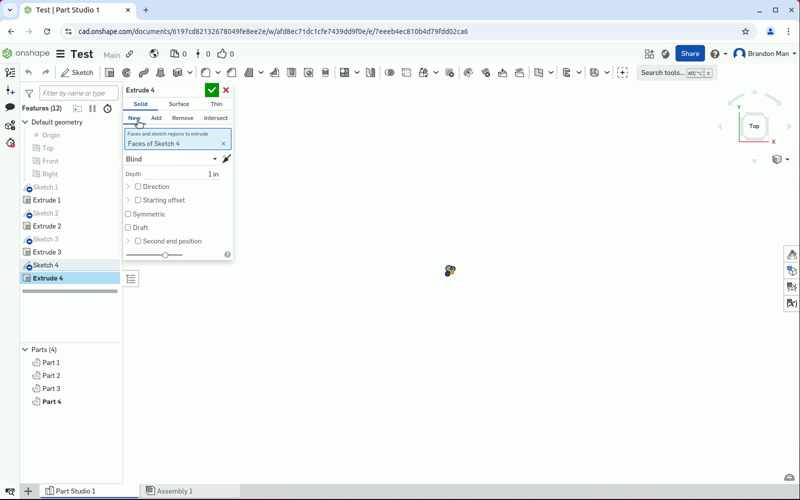
click(137, 120)
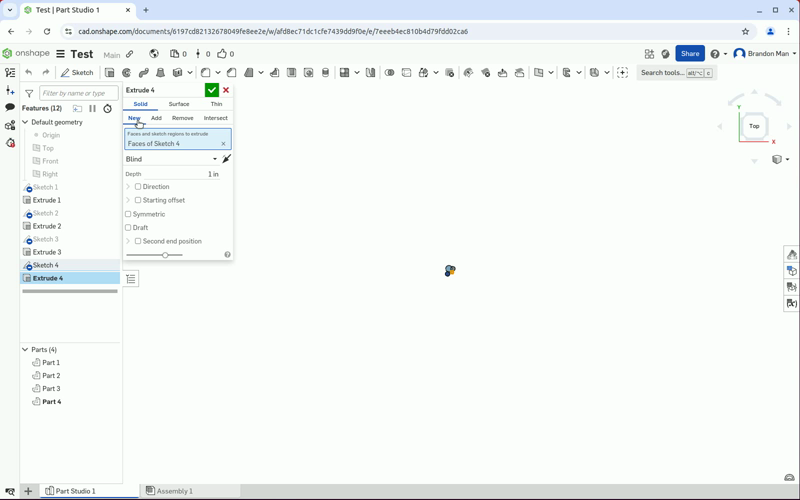
key(tab, 4)
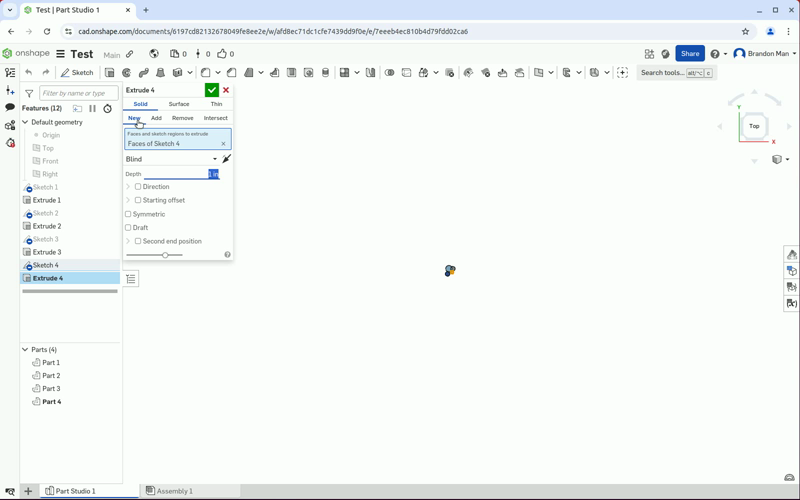
text(23.108)
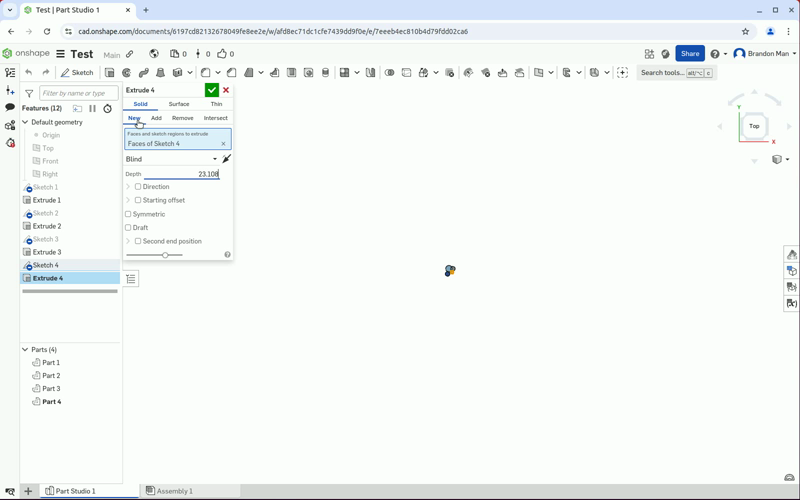
key(enter)
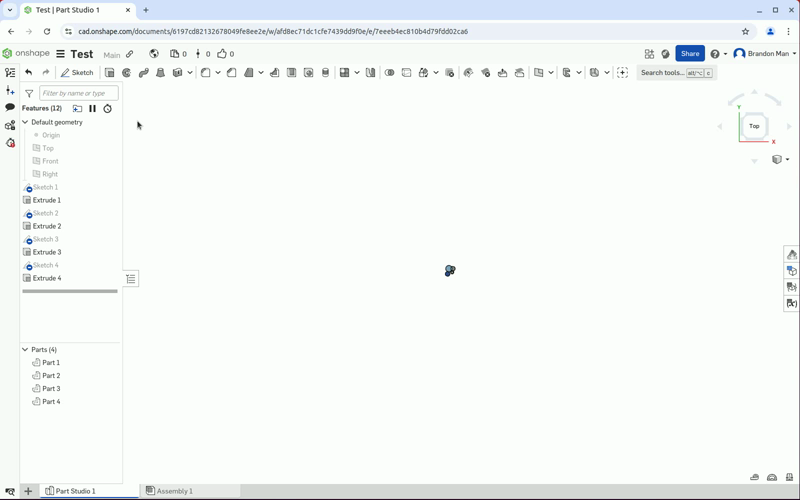
key(shift+h)
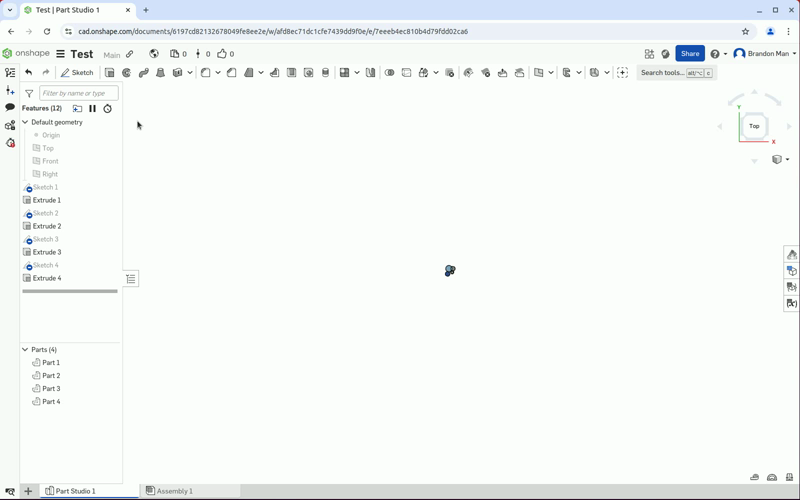
key(shift+h)
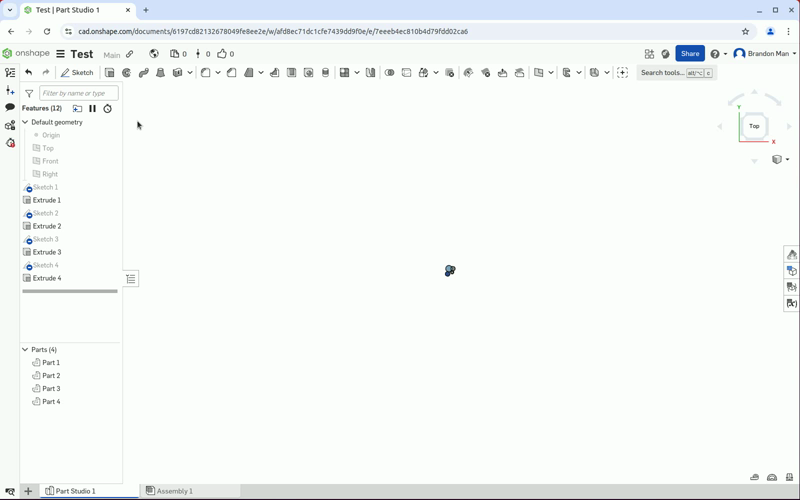
mouse_move(73, 189)
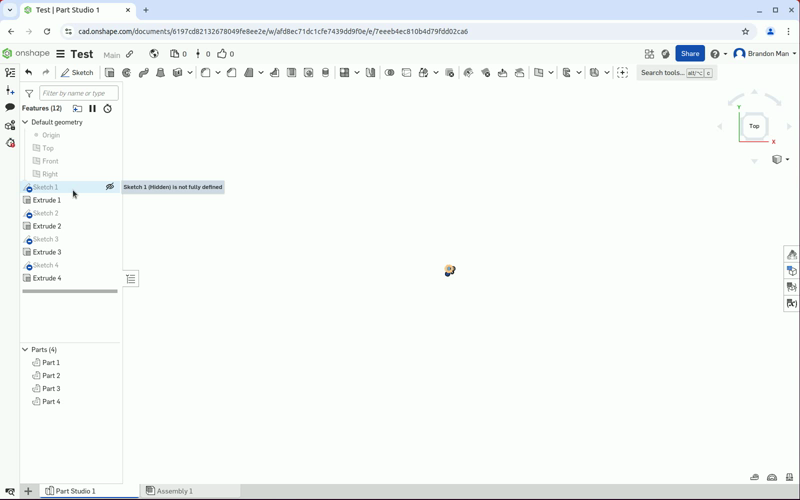
click(73, 189)
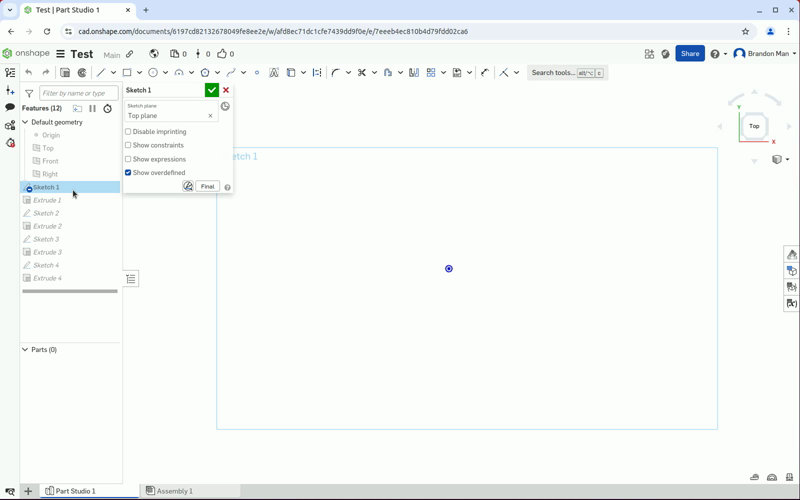
mouse_move(229, 92)
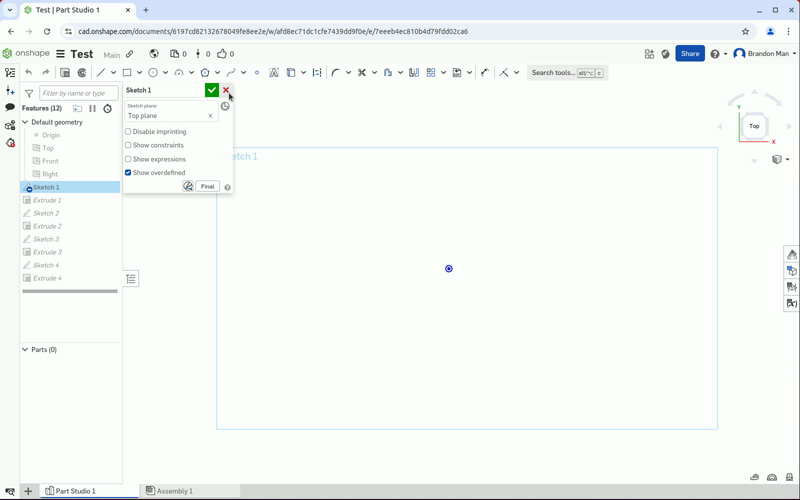
click(229, 92)
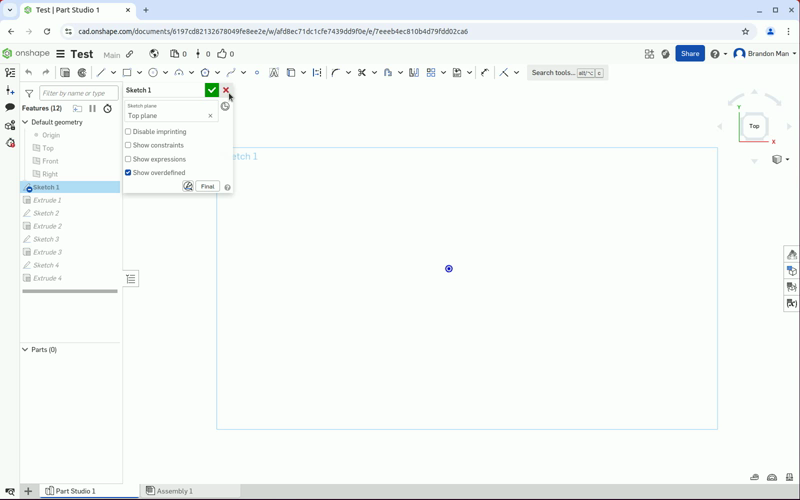
key(shift+s)
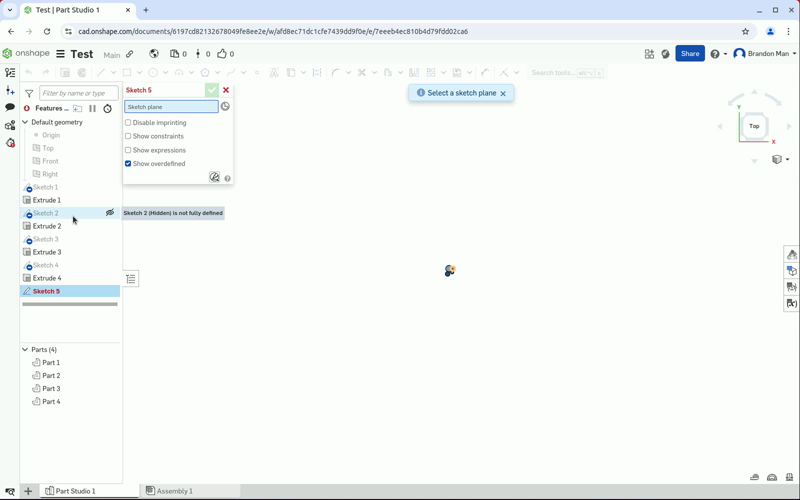
scroll(3)
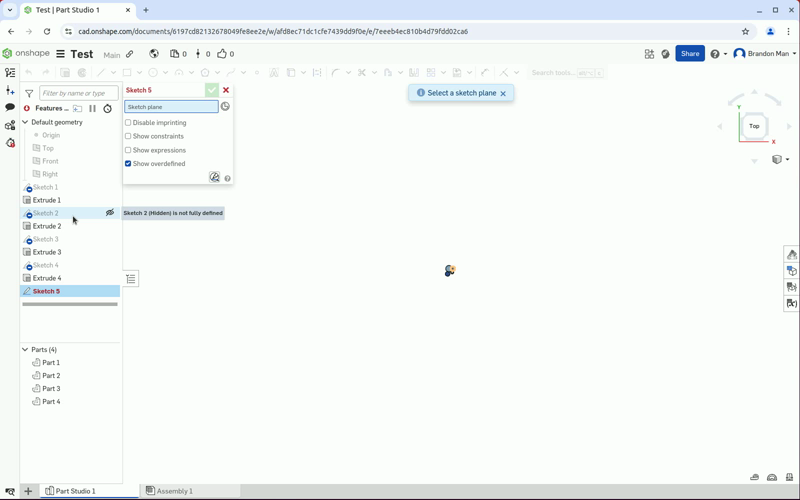
mouse_move(73, 150)
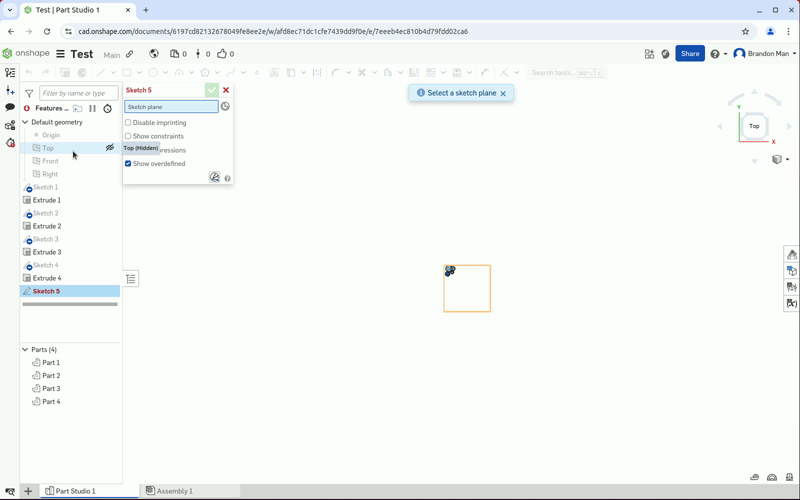
click(73, 150)
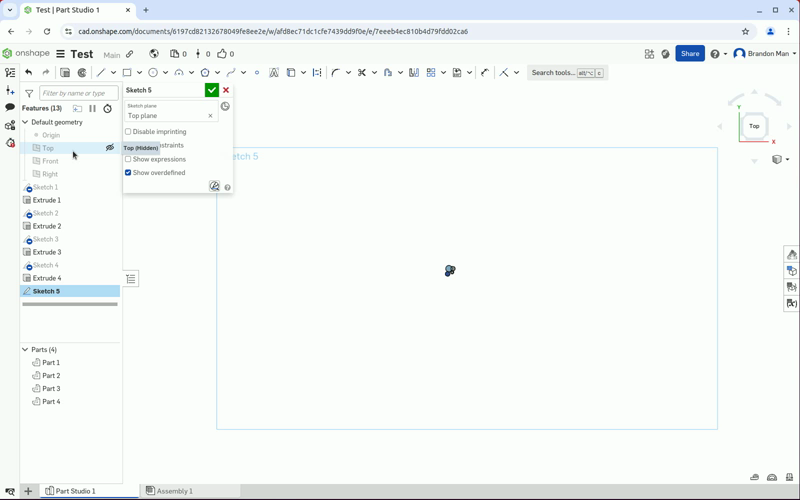
mouse_move(73, 352)
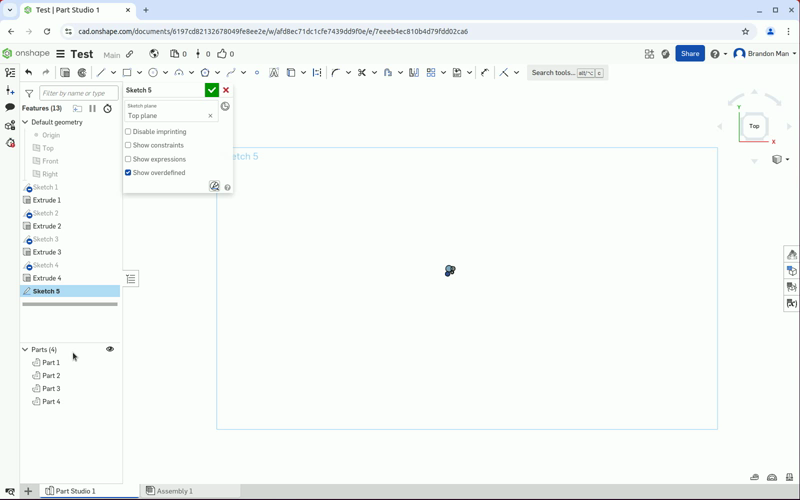
key(y)
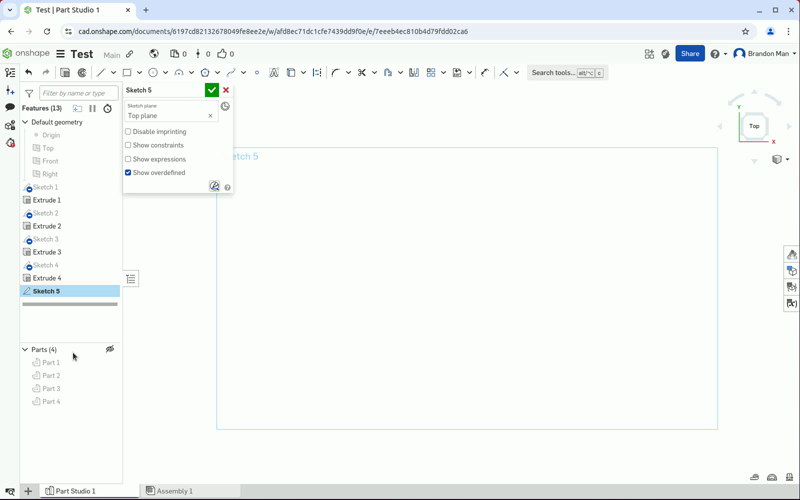
key(c)
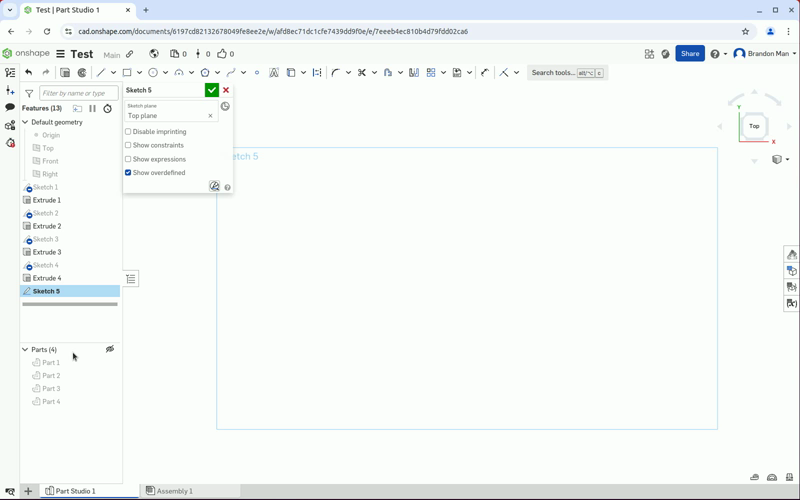
key_down(shift)
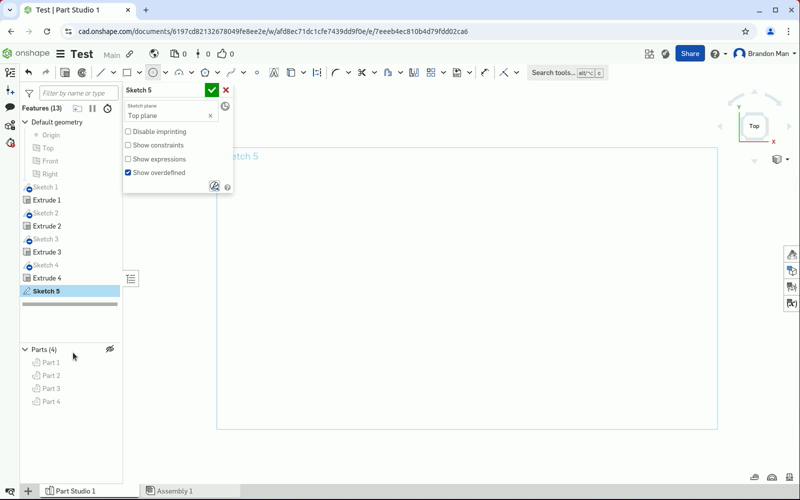
mouse_move(444, 276)
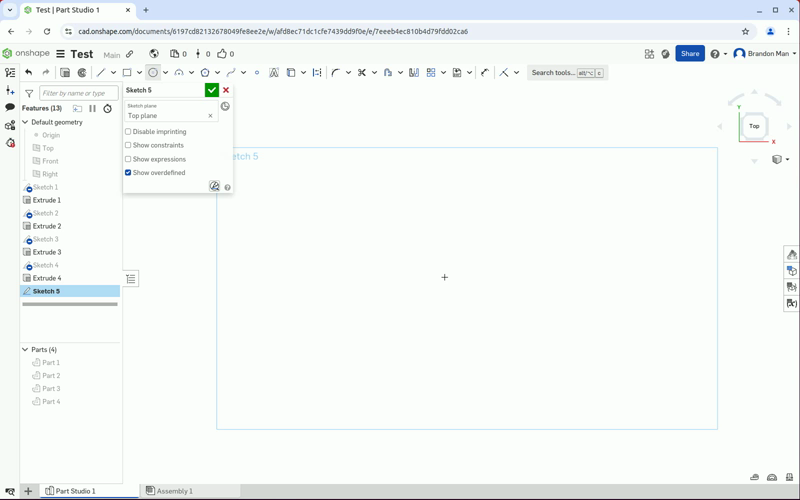
click(444, 276)
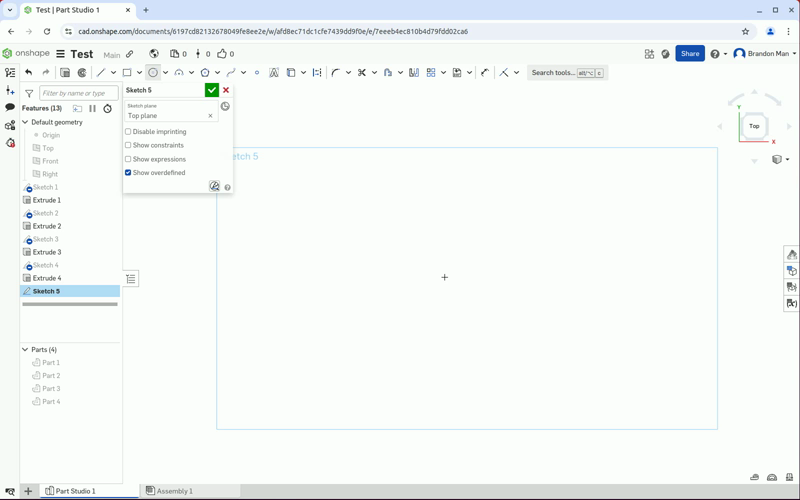
key_up(shift)
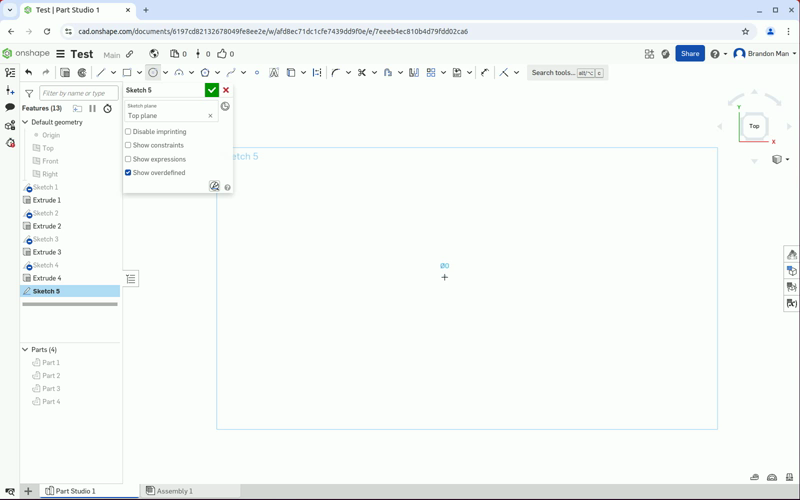
mouse_move(446, 276)
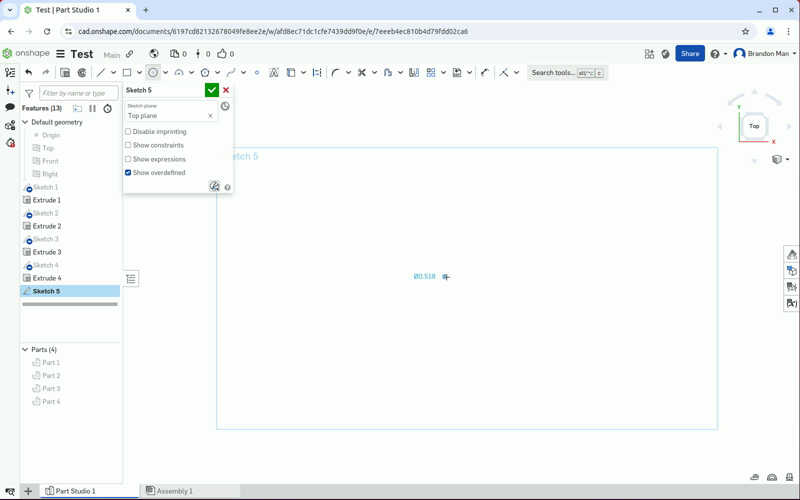
scroll(6)
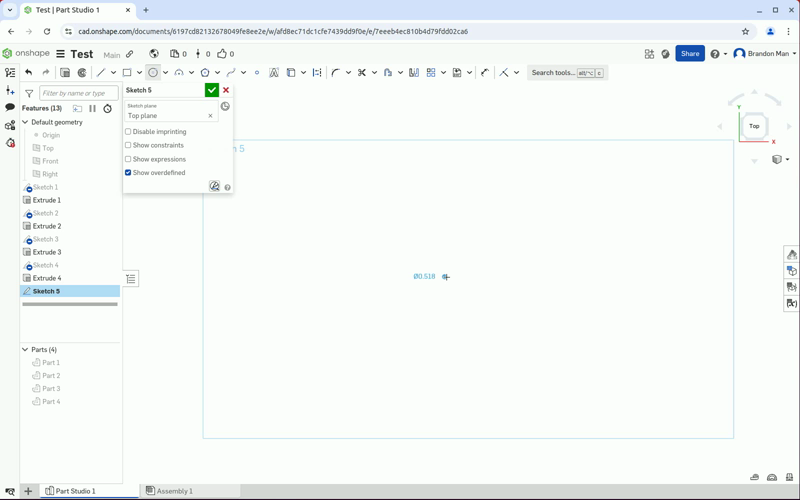
scroll(6)
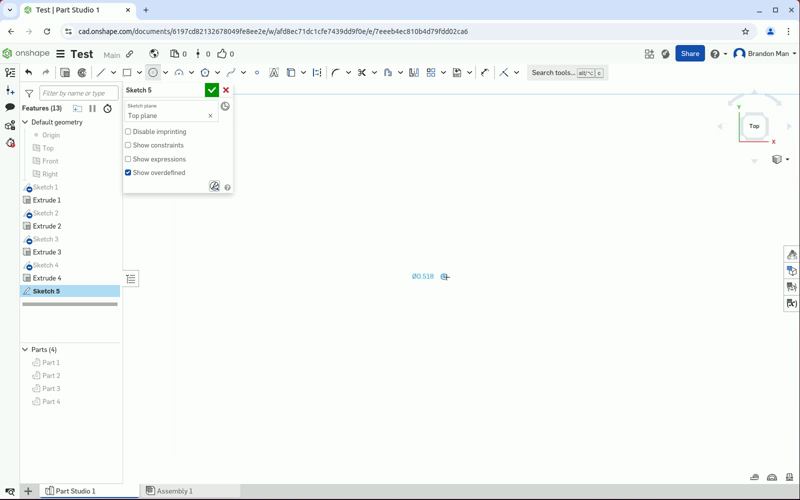
scroll(6)
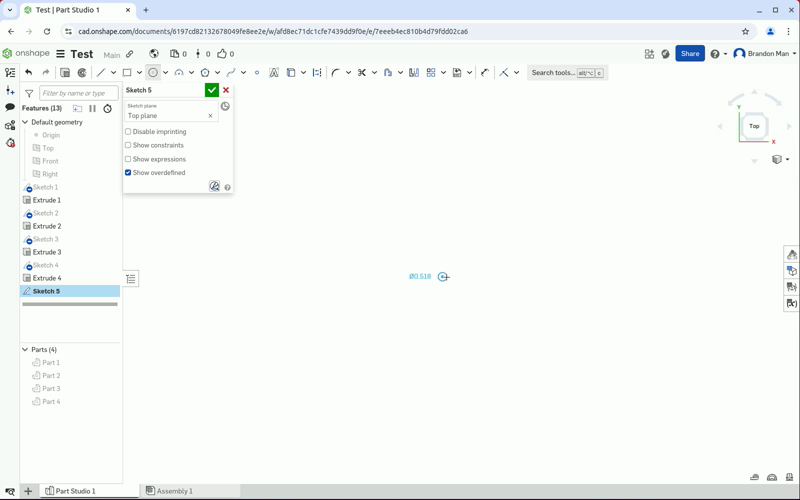
scroll(6)
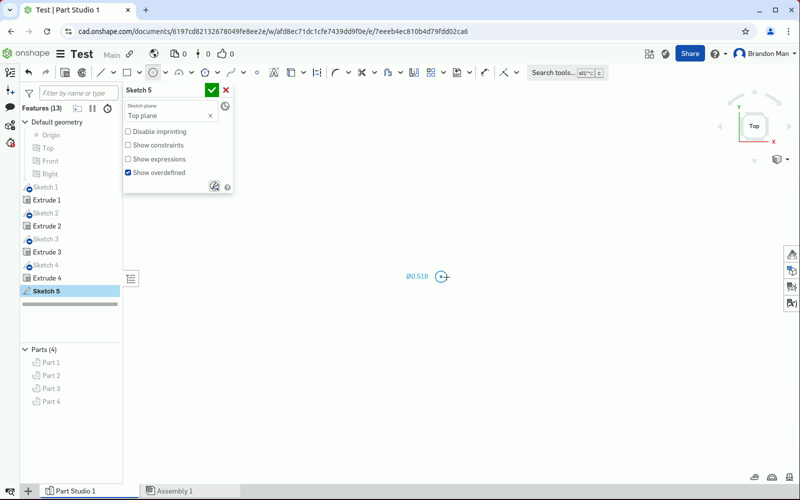
scroll(6)
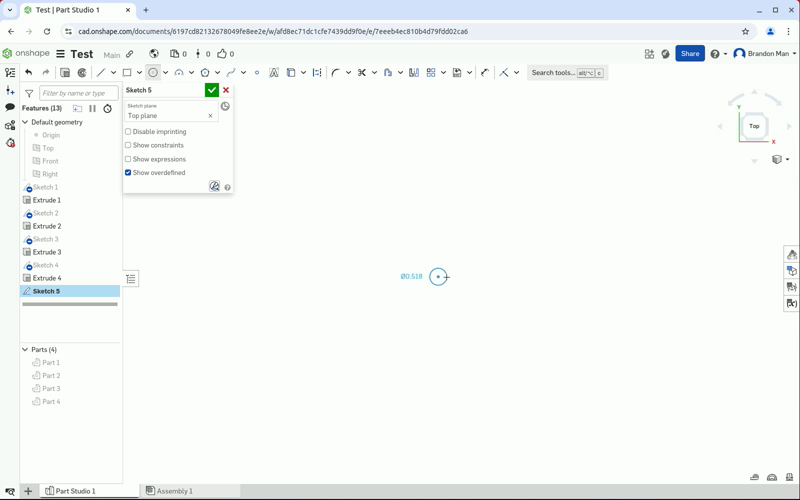
scroll(6)
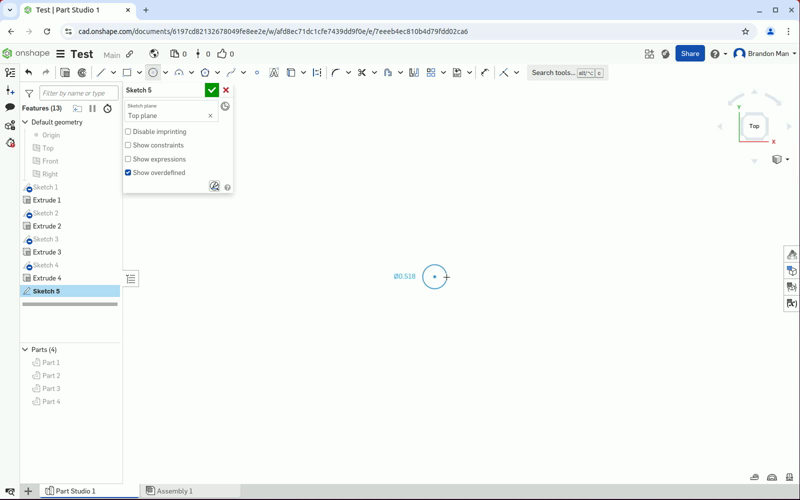
scroll(6)
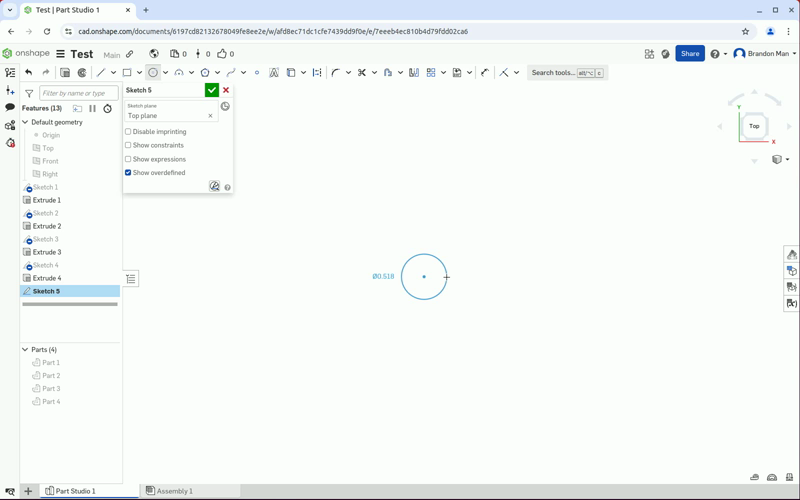
click(446, 276)
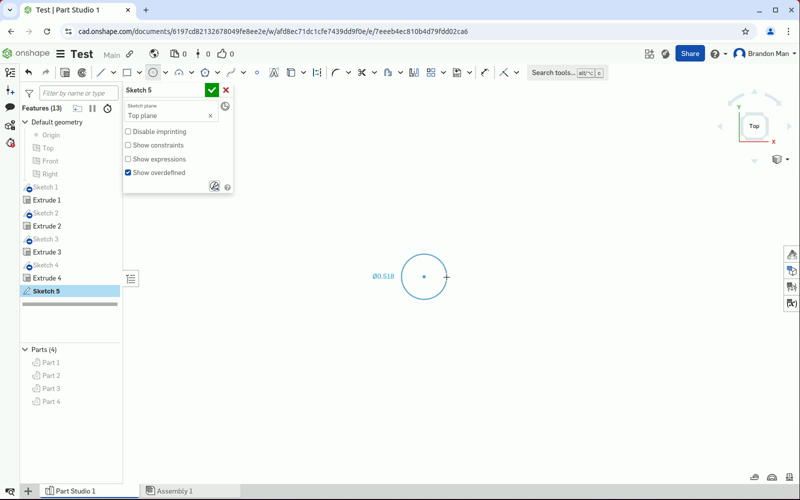
scroll(-6)
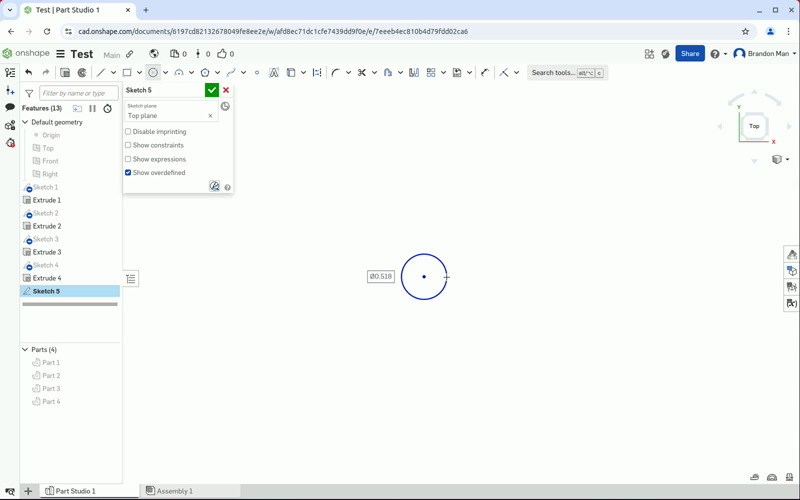
scroll(-6)
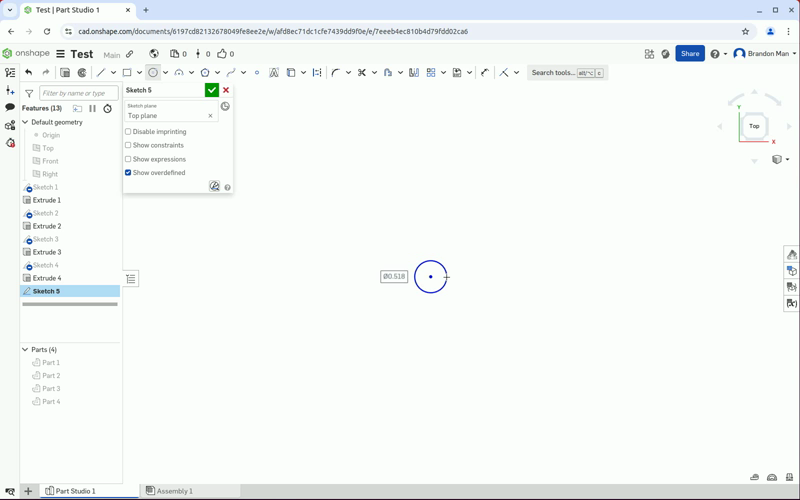
scroll(-6)
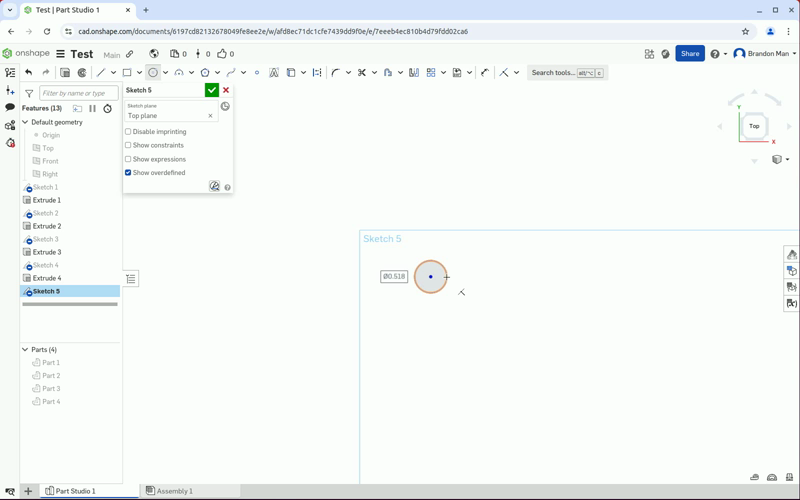
scroll(-6)
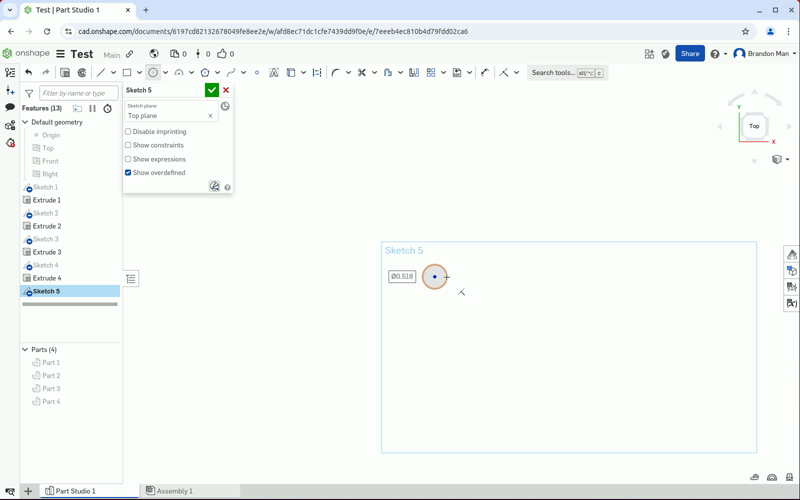
scroll(-6)
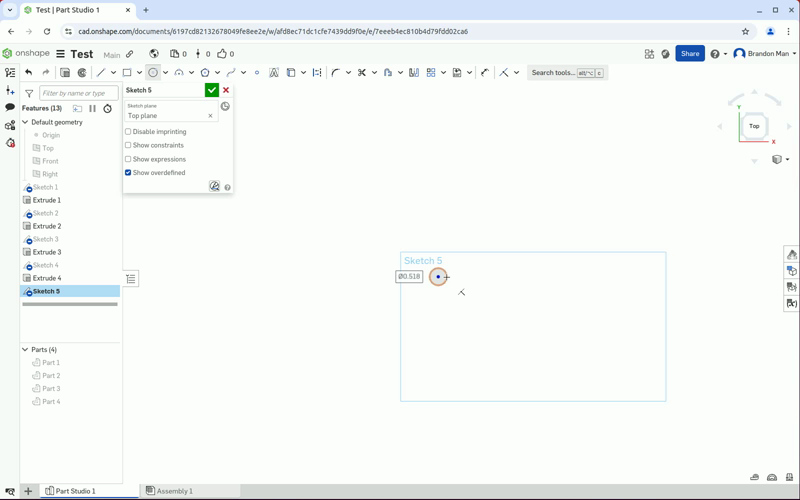
scroll(-6)
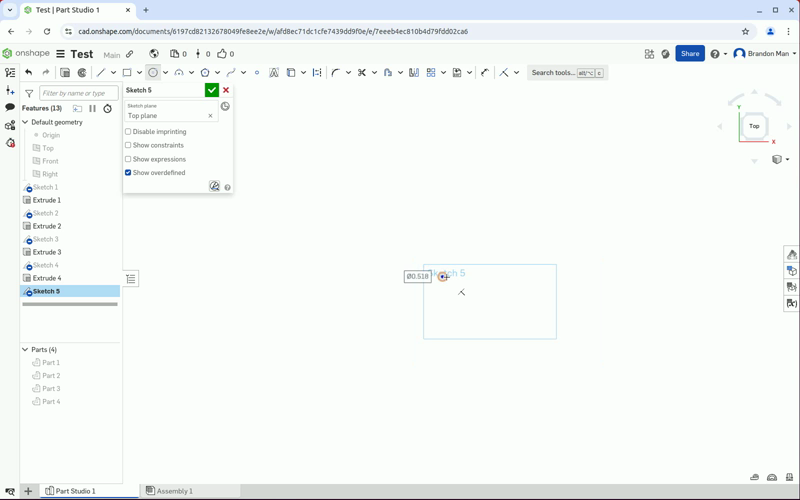
scroll(-6)
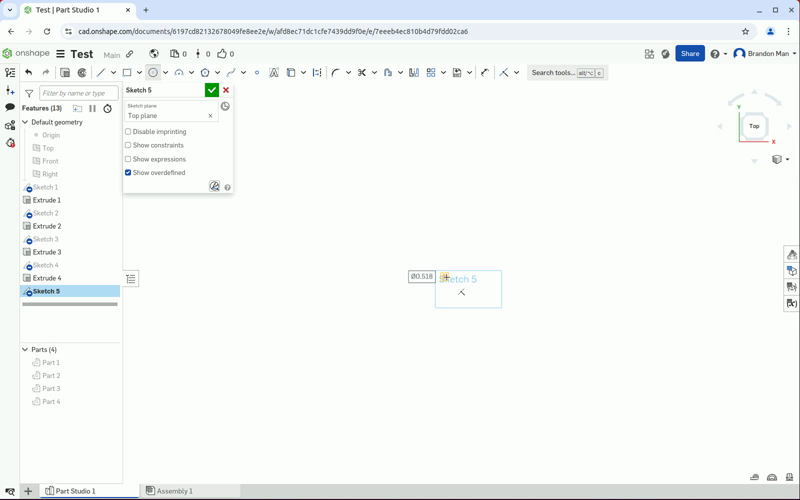
key(esc)
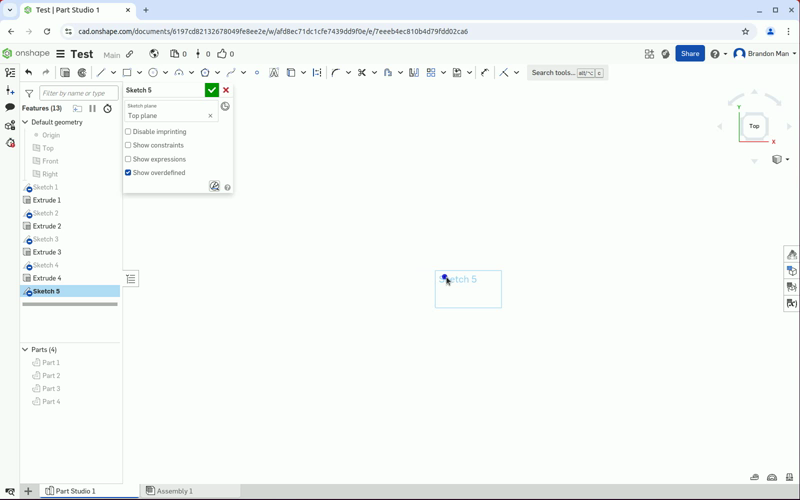
mouse_move(445, 277)
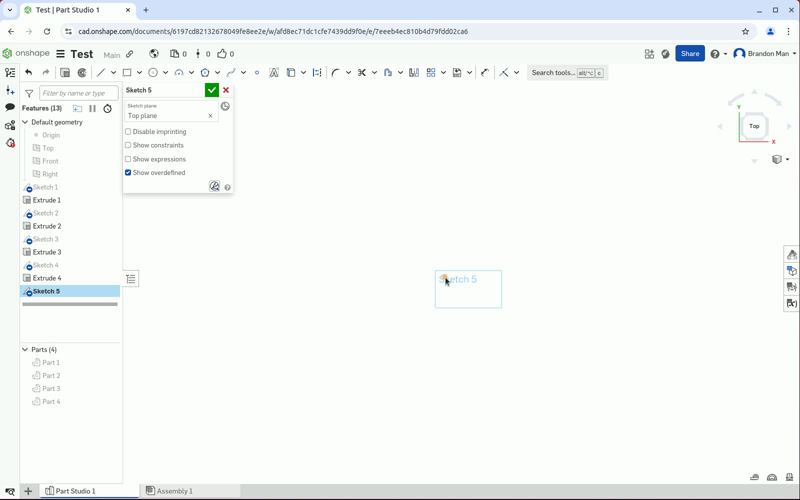
scroll(6)
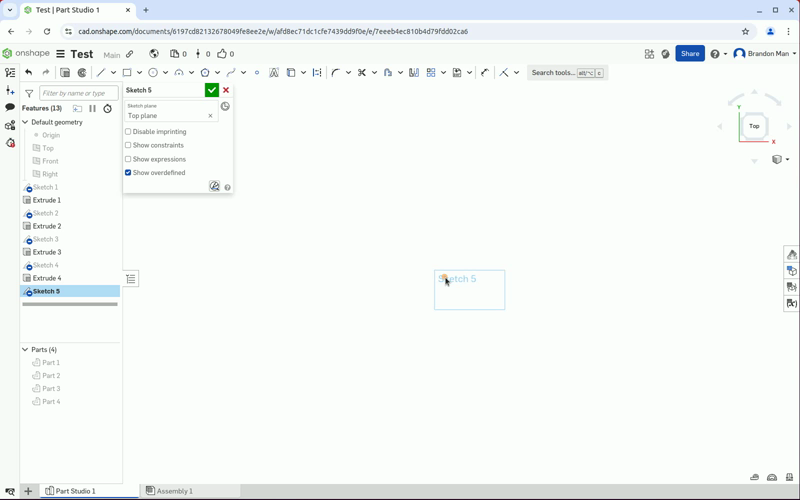
scroll(6)
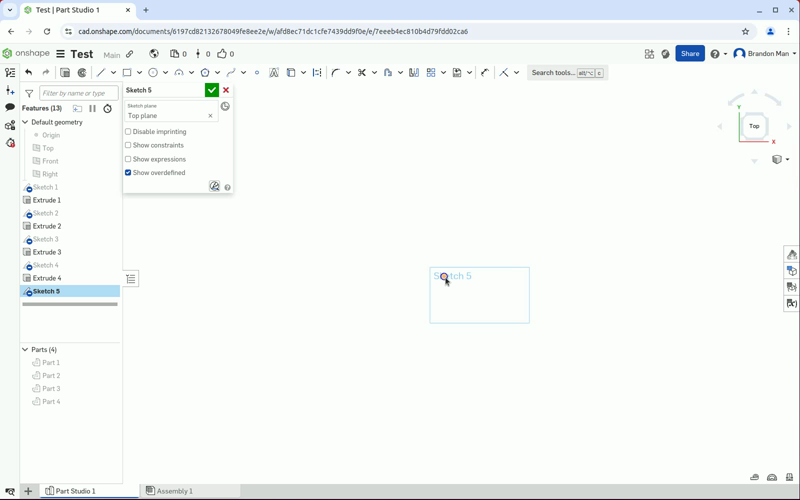
scroll(6)
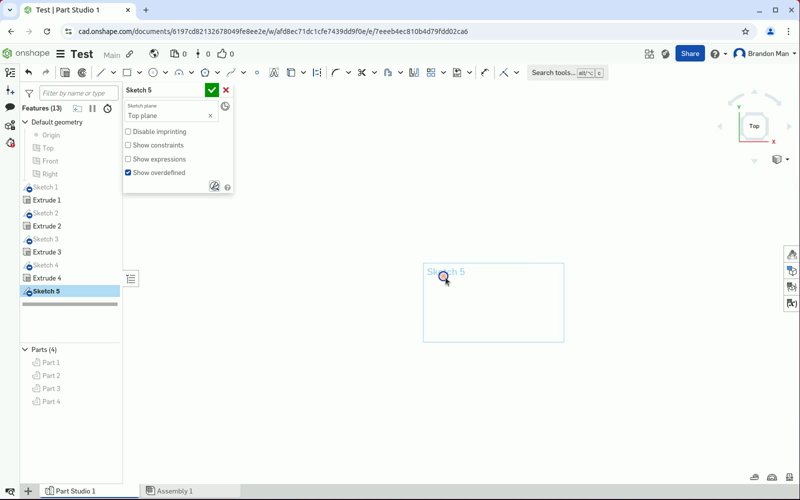
scroll(6)
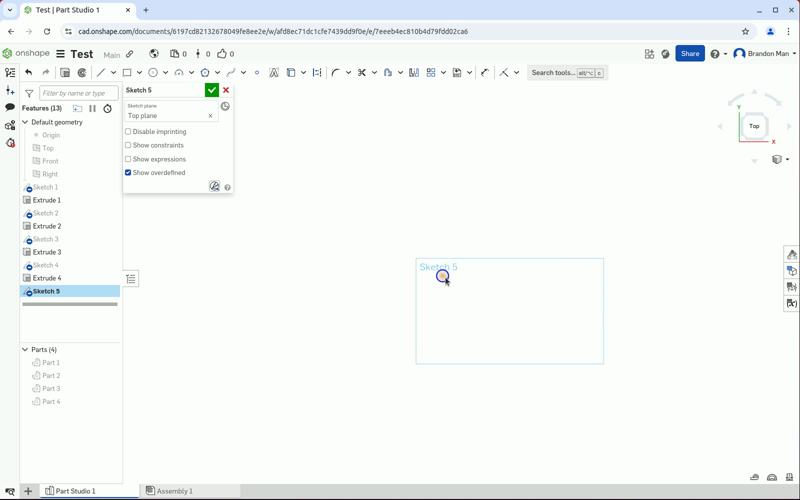
scroll(6)
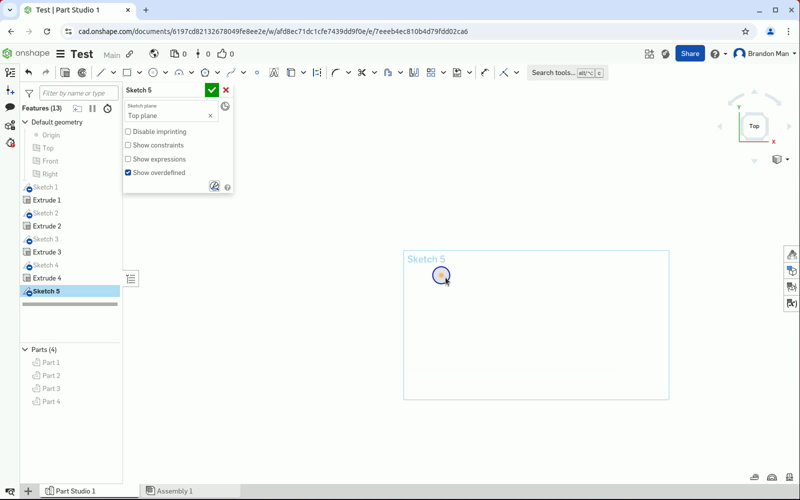
scroll(6)
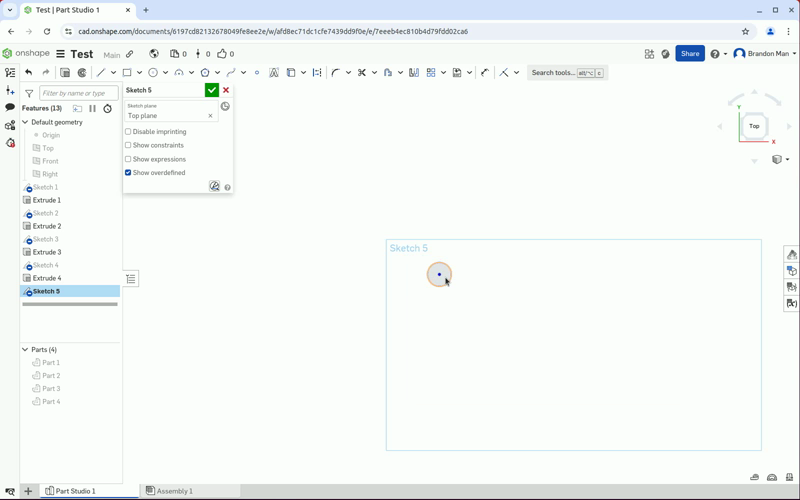
scroll(6)
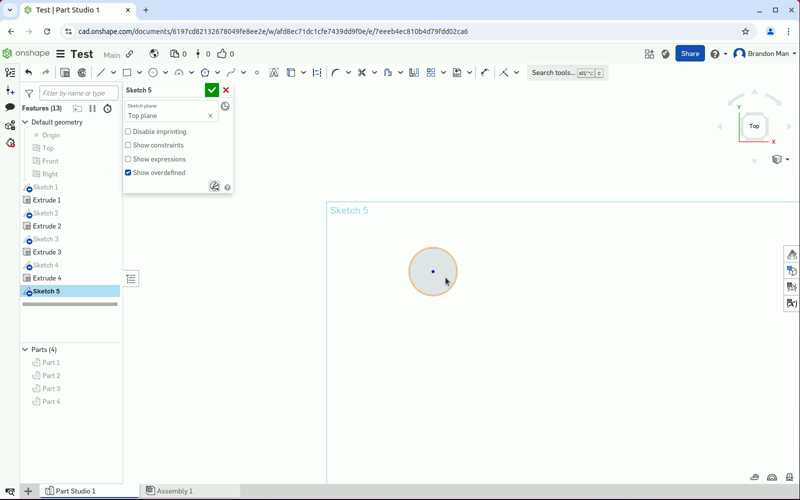
click(445, 277)
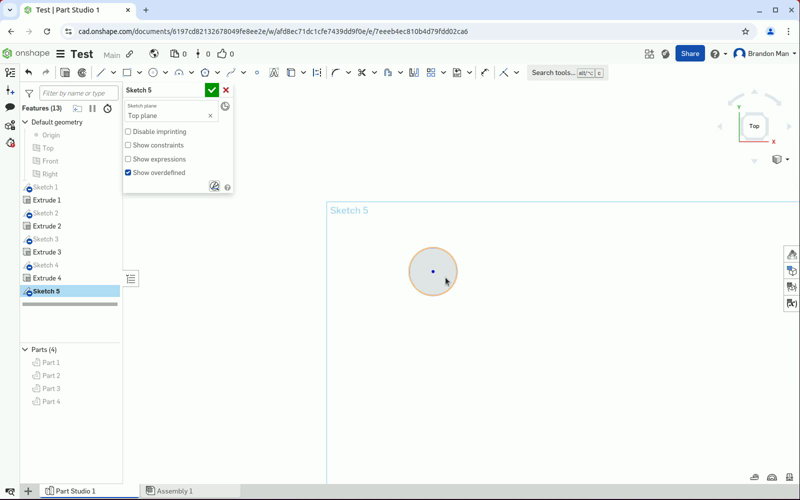
scroll(-6)
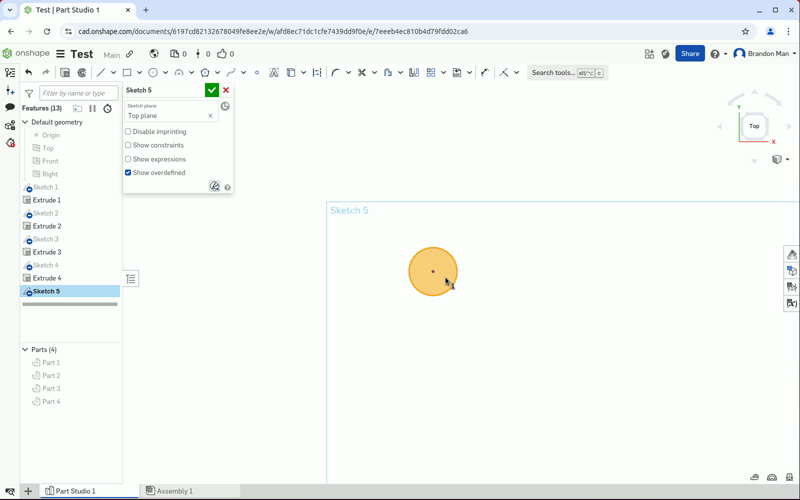
scroll(-6)
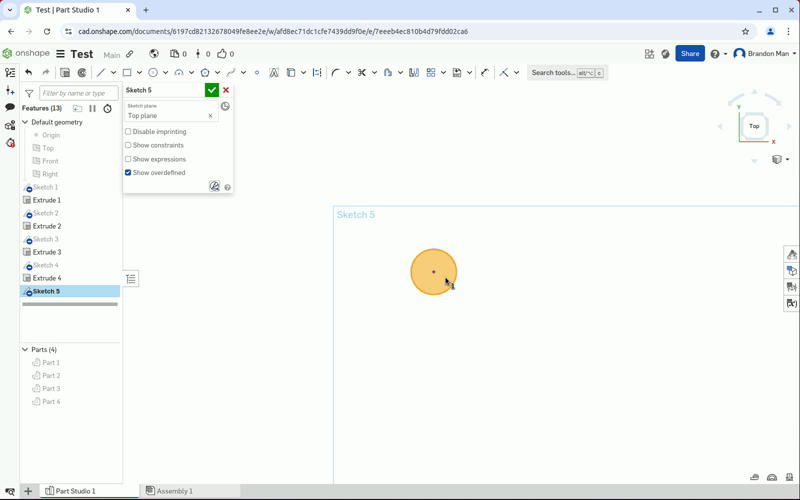
scroll(-6)
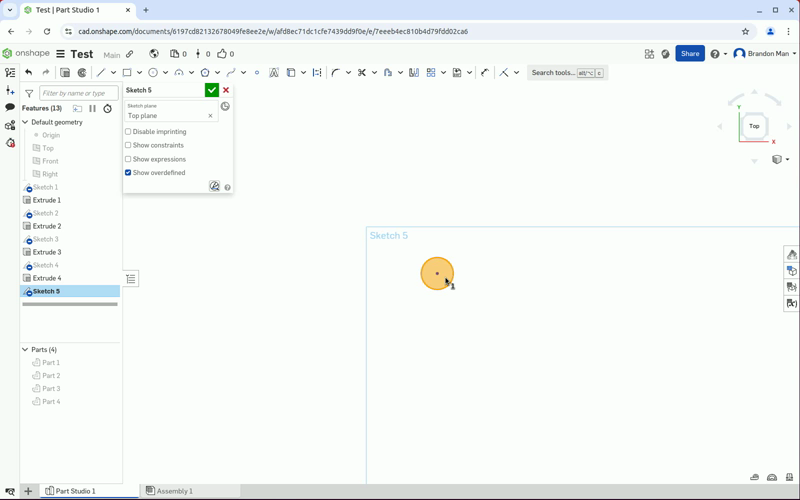
scroll(-6)
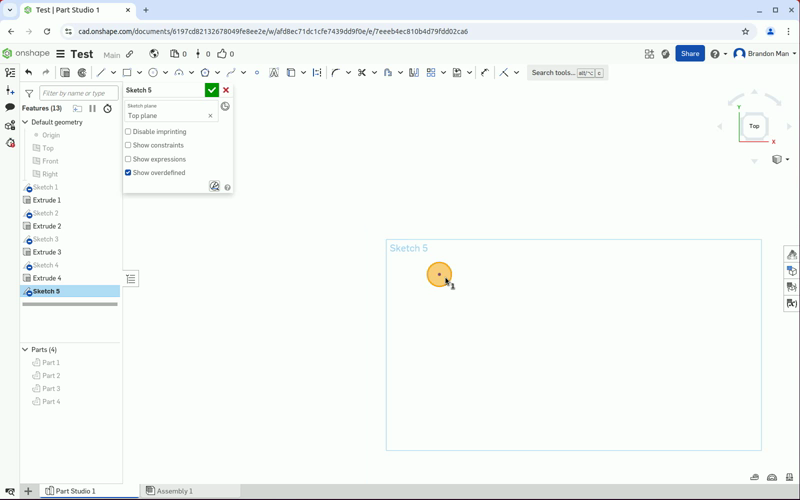
scroll(-6)
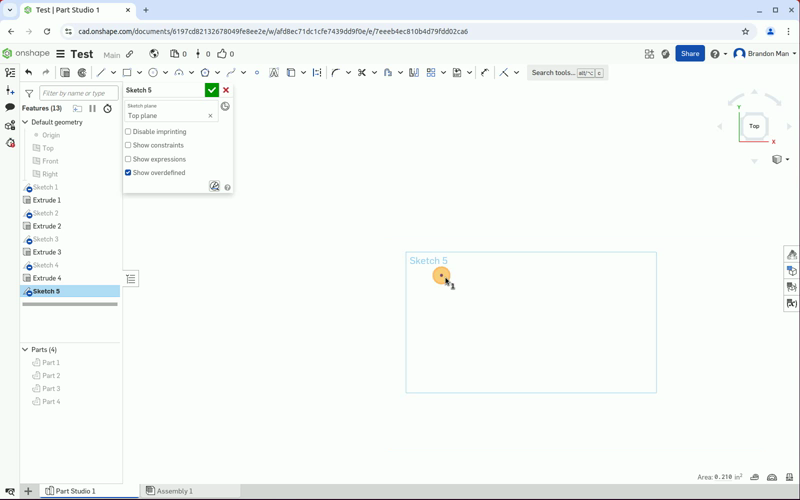
scroll(-6)
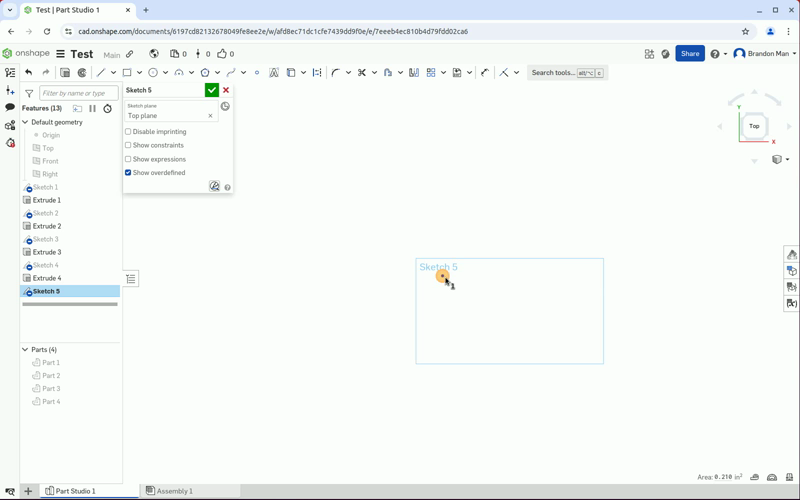
scroll(-6)
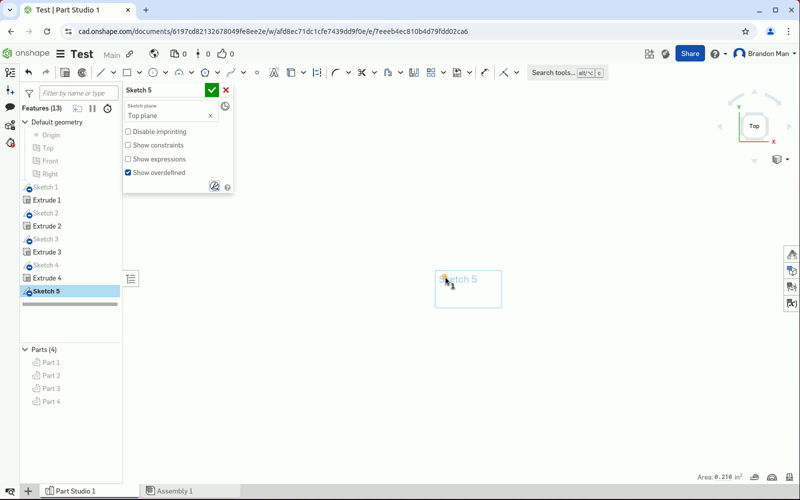
mouse_move(73, 352)
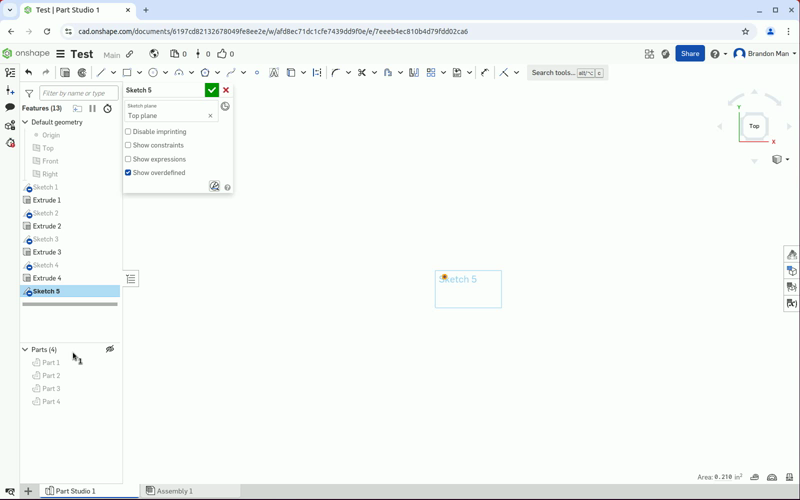
key(shift+y)
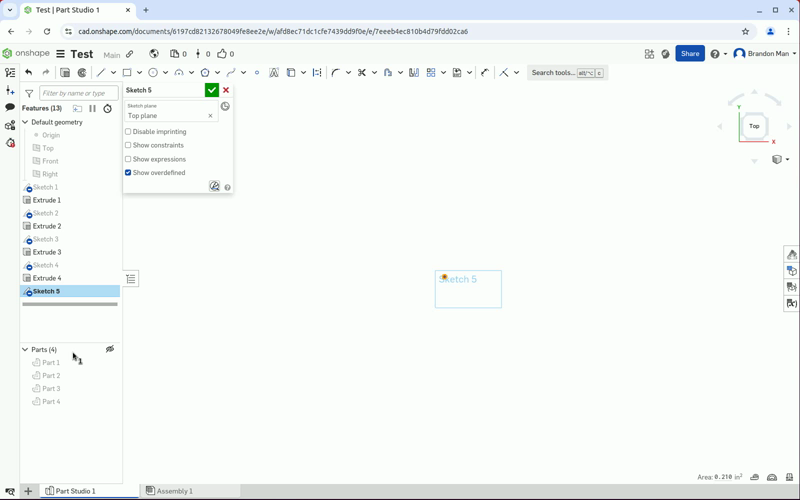
key(shift+e)
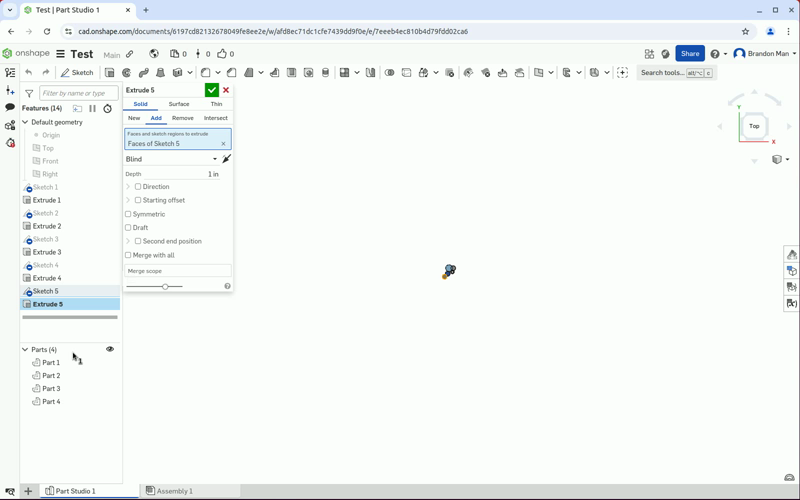
mouse_move(143, 106)
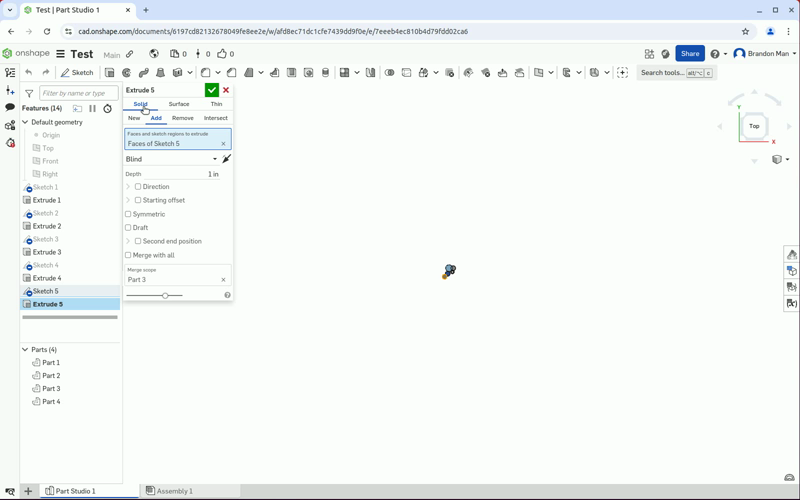
click(143, 106)
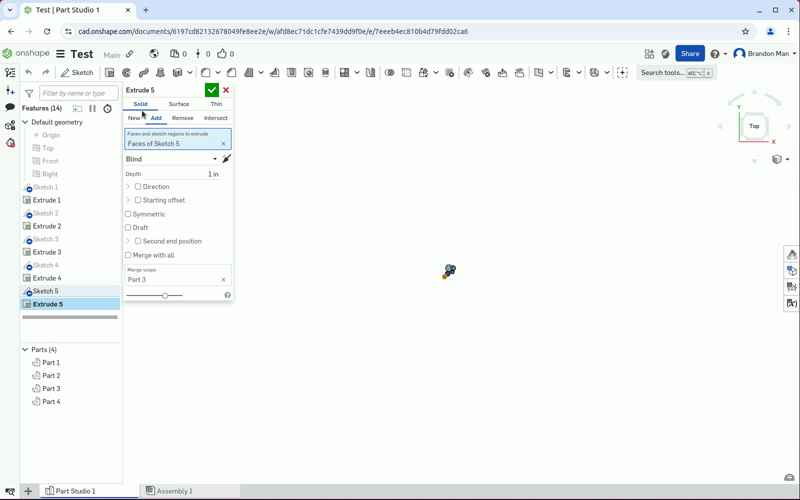
mouse_move(137, 120)
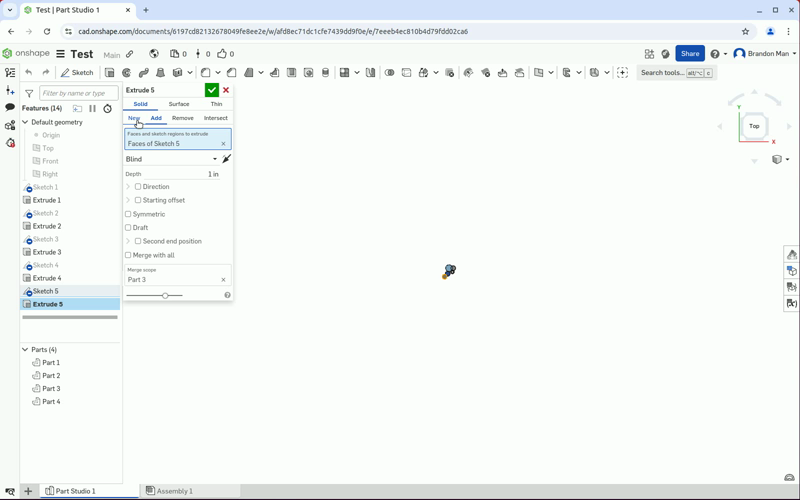
click(137, 120)
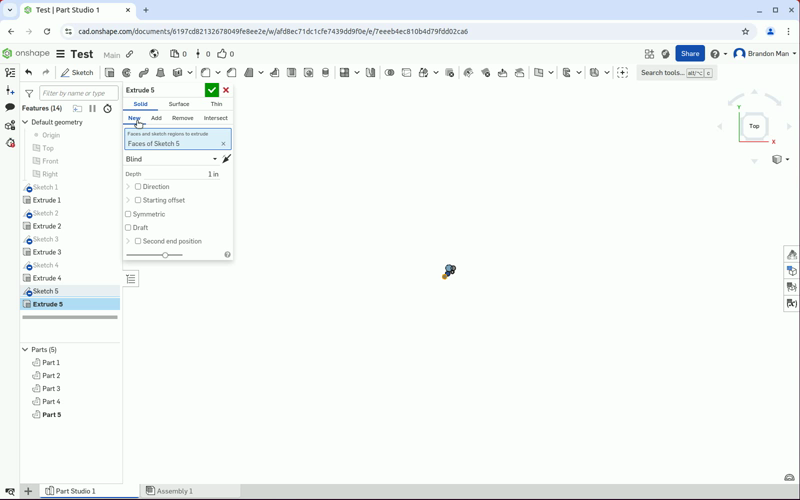
key(tab, 4)
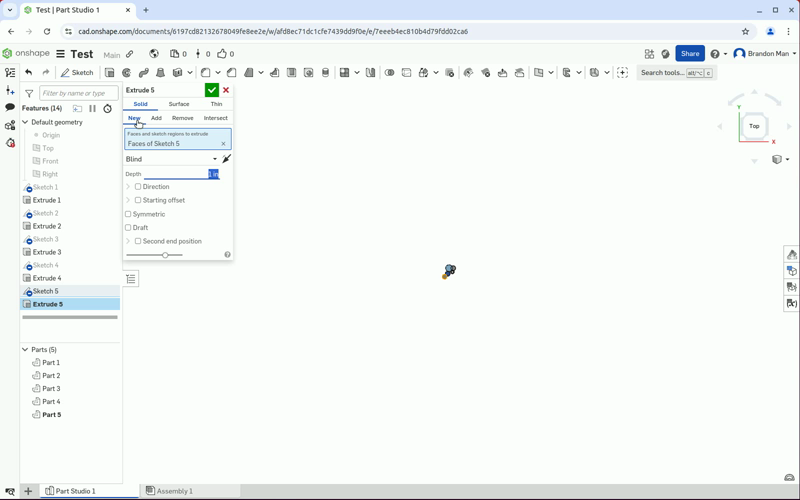
text(18.535)
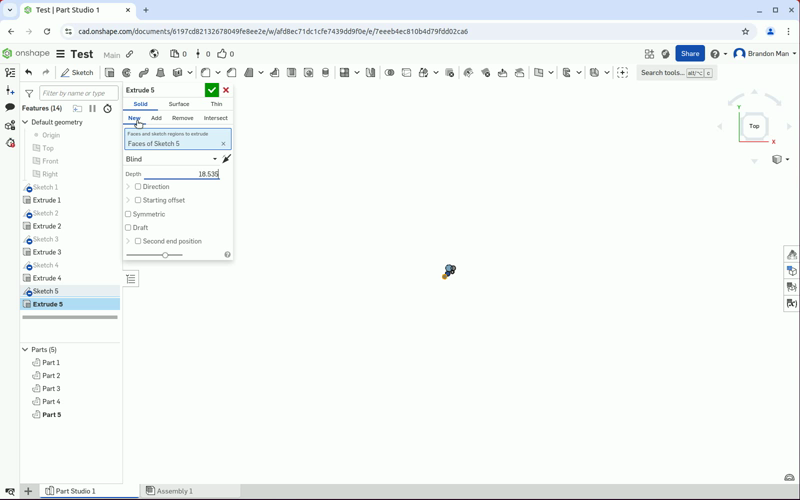
key(enter)
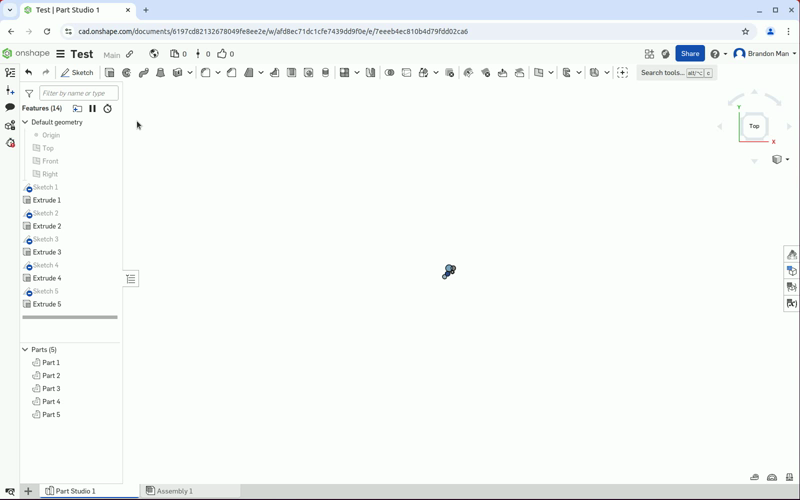
key(shift+h)
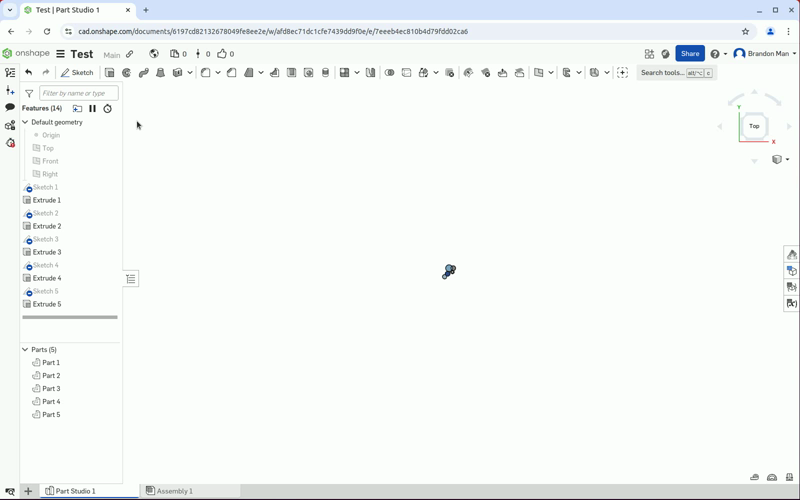
key(shift+h)
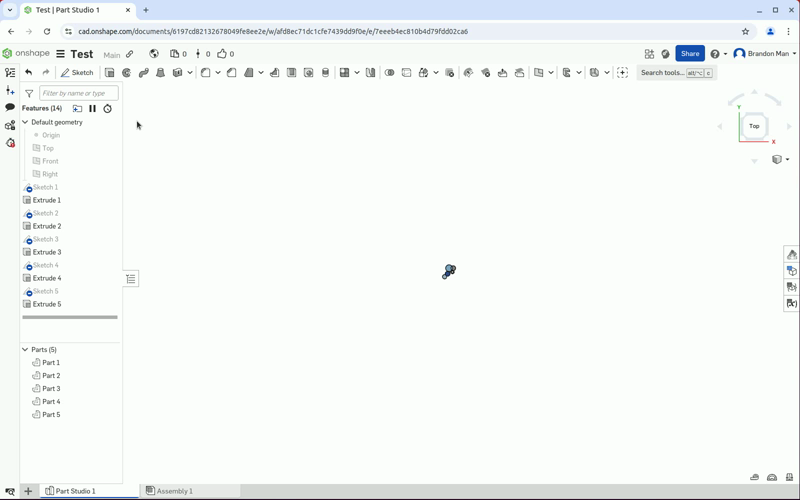
mouse_move(73, 189)
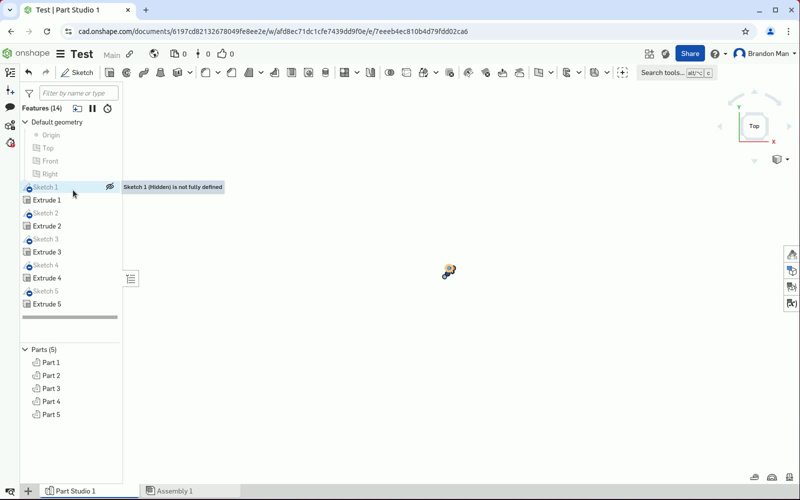
click(73, 189)
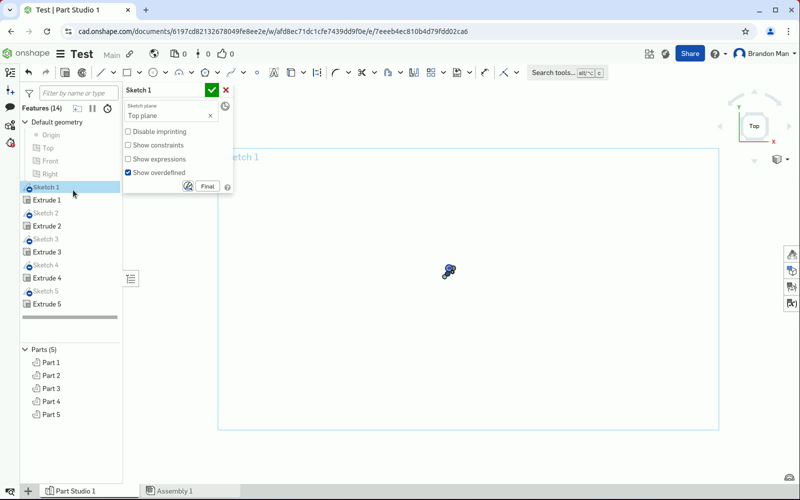
mouse_move(229, 92)
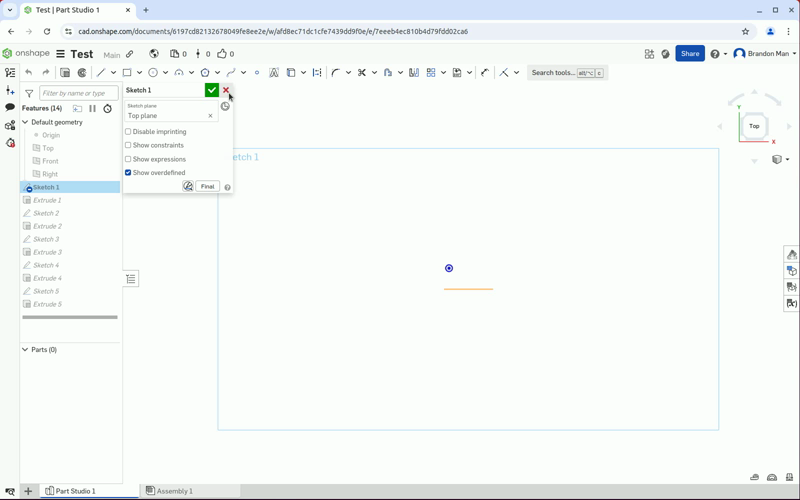
click(229, 92)
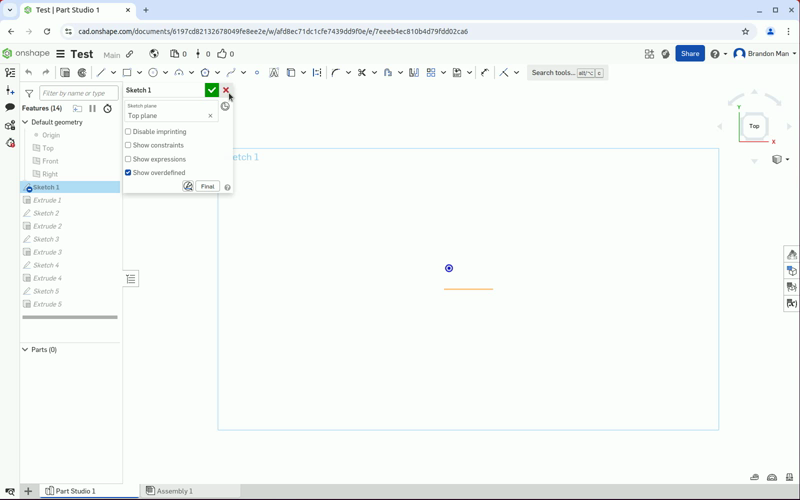
key(shift+s)
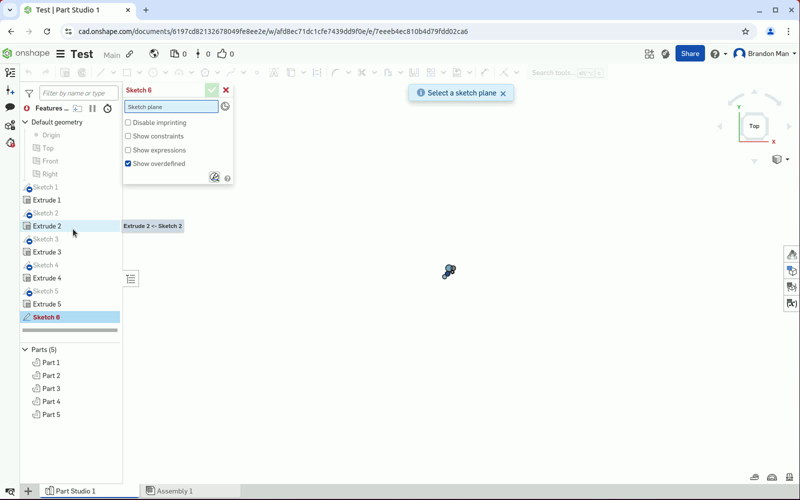
scroll(3)
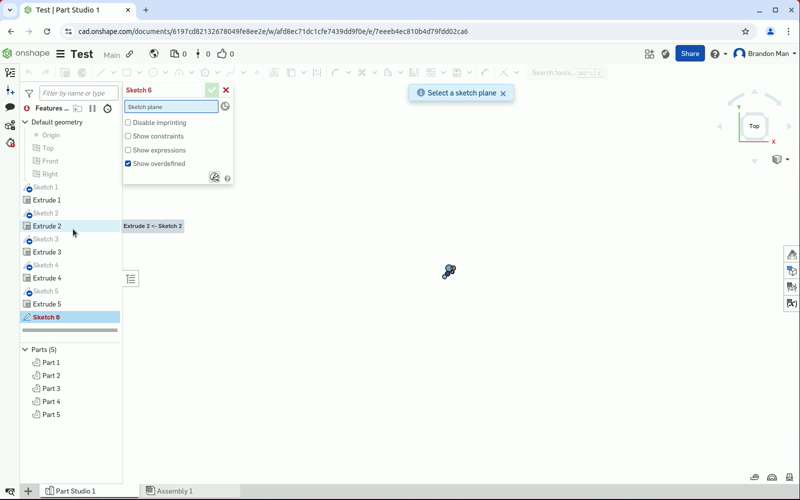
mouse_move(73, 150)
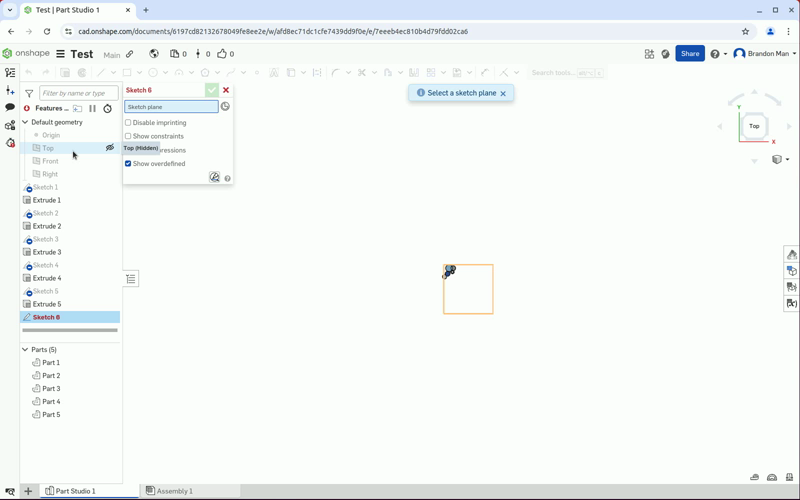
click(73, 150)
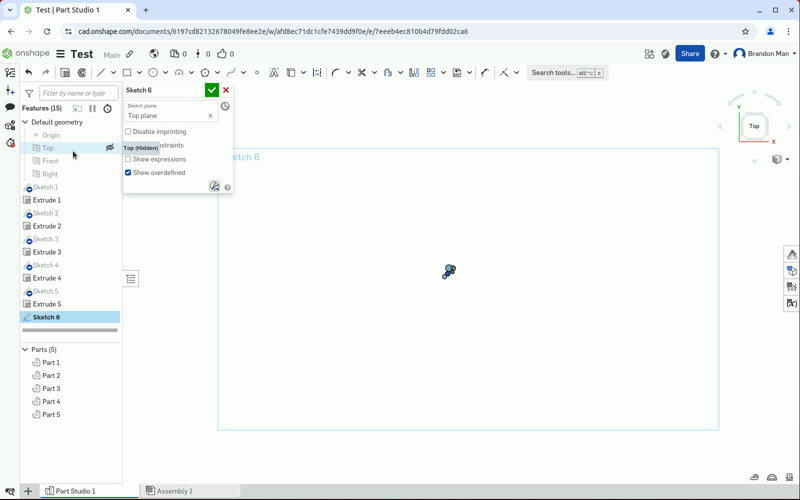
mouse_move(73, 352)
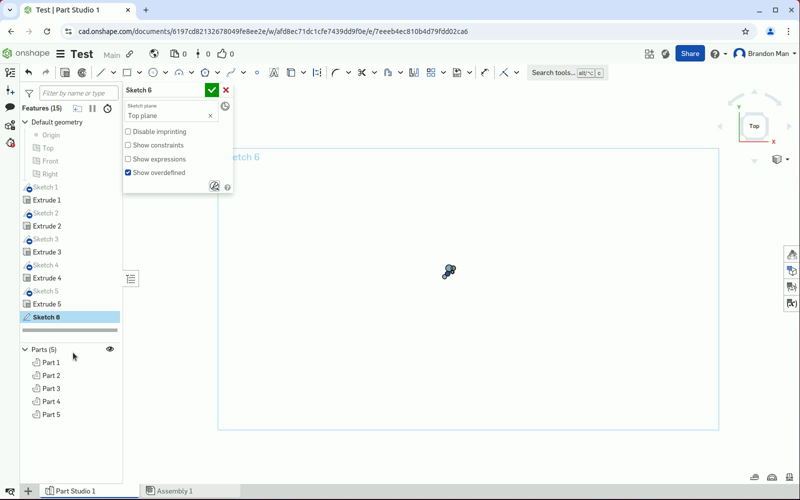
key(y)
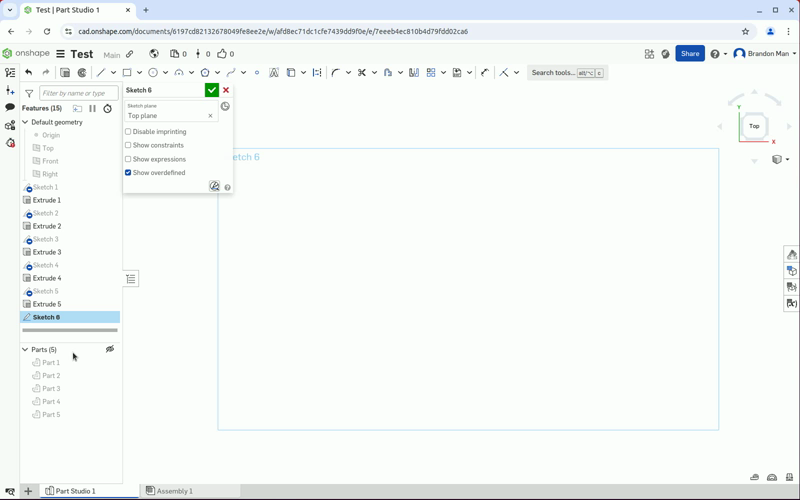
key(c)
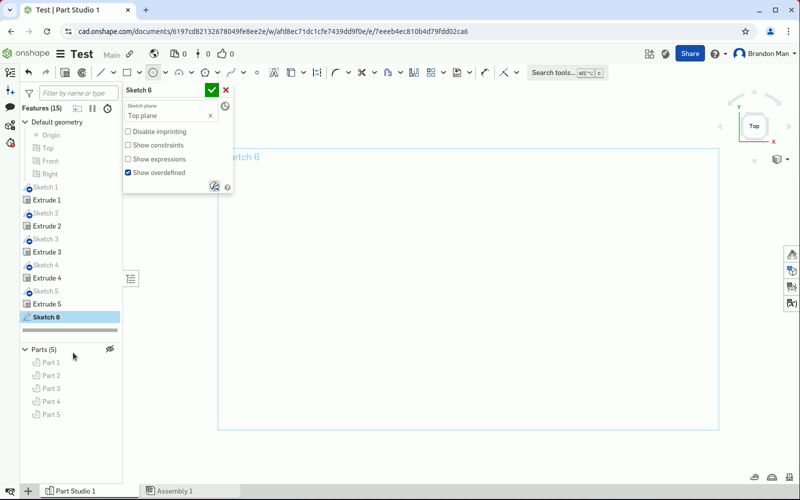
key_down(shift)
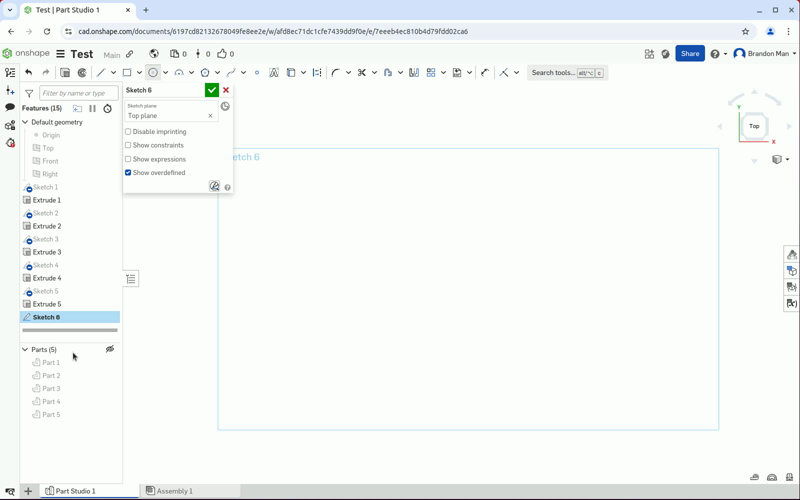
mouse_move(447, 276)
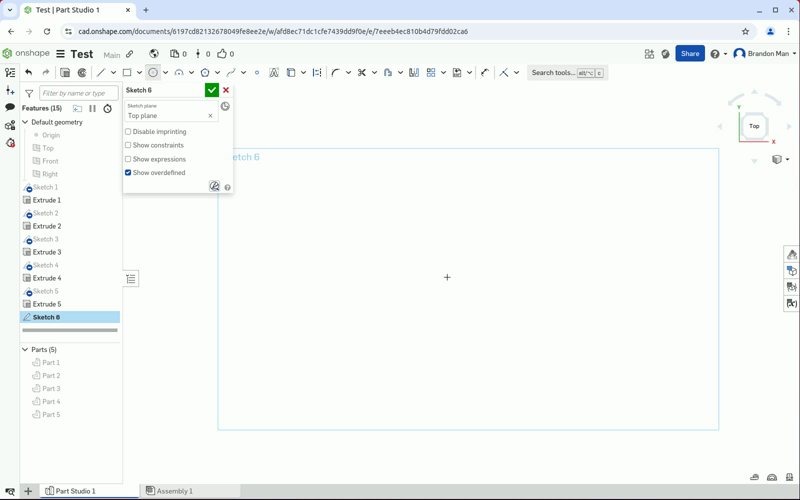
click(447, 276)
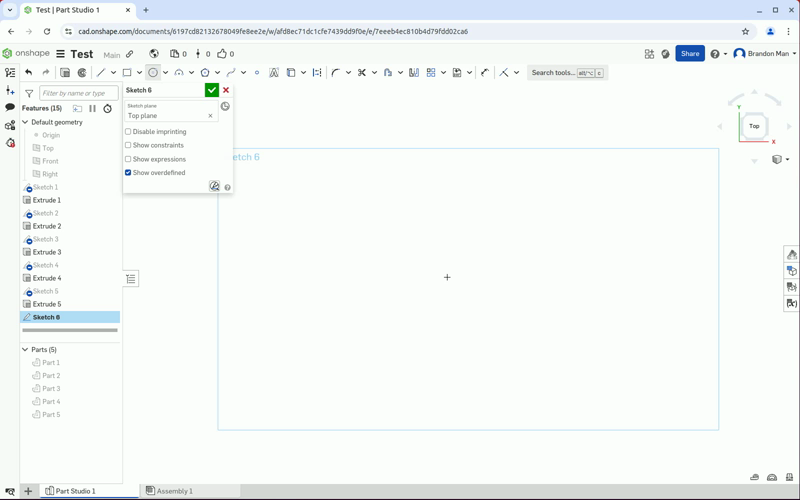
key_up(shift)
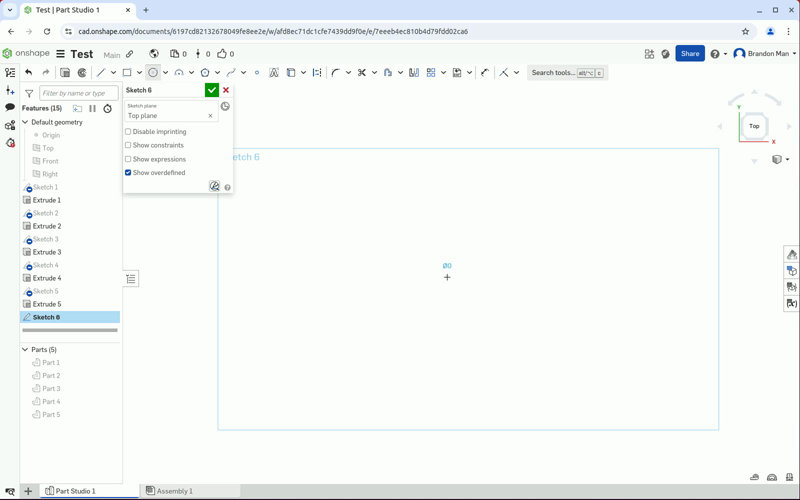
mouse_move(449, 276)
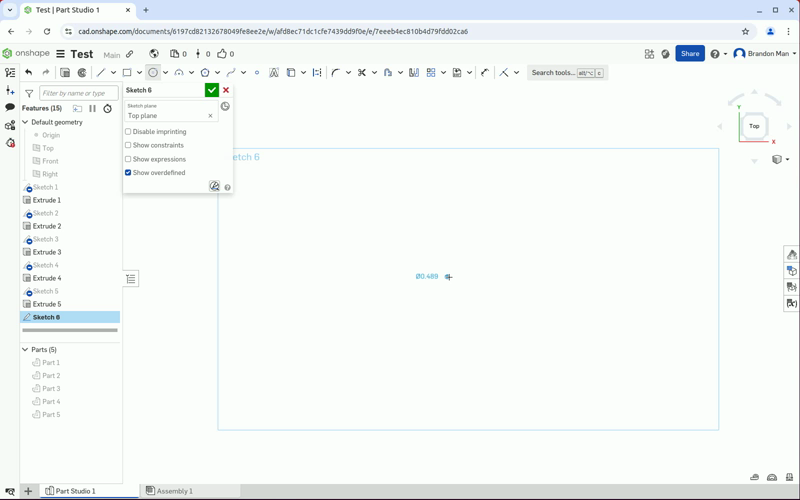
scroll(6)
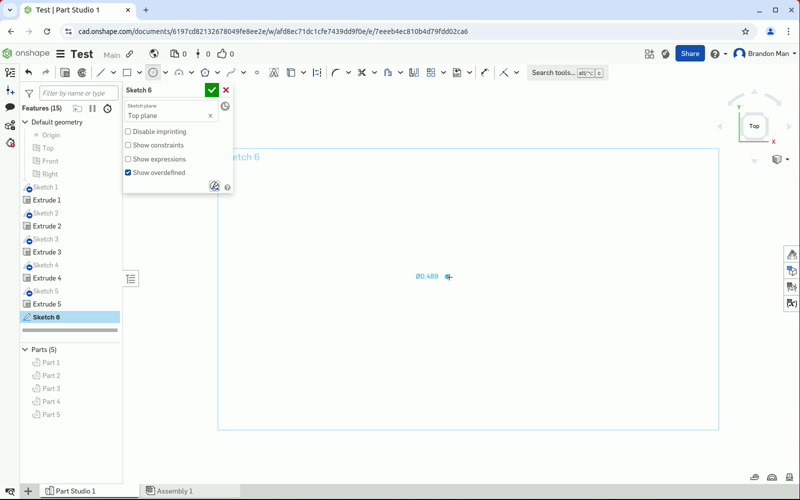
scroll(6)
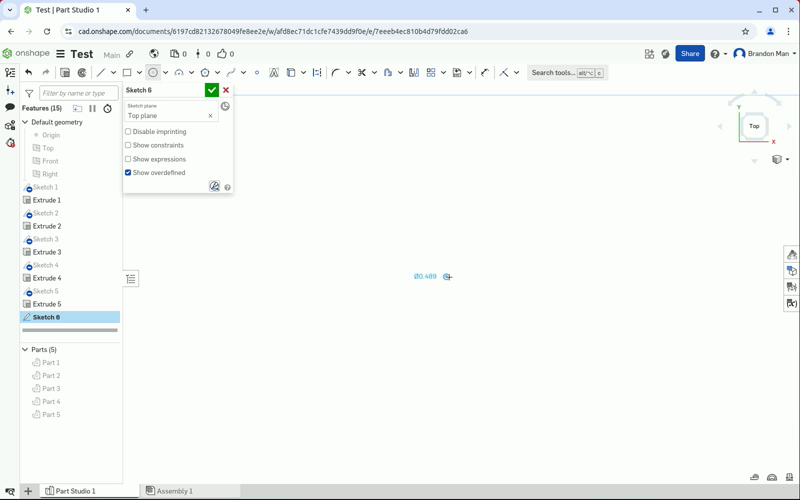
scroll(6)
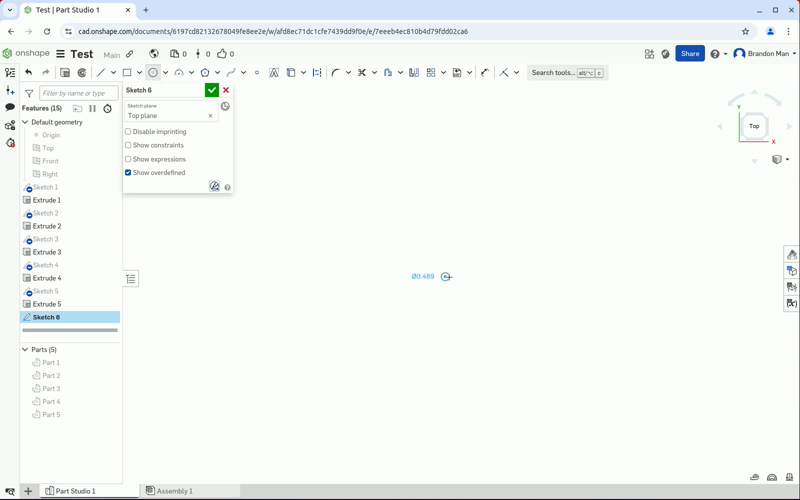
scroll(6)
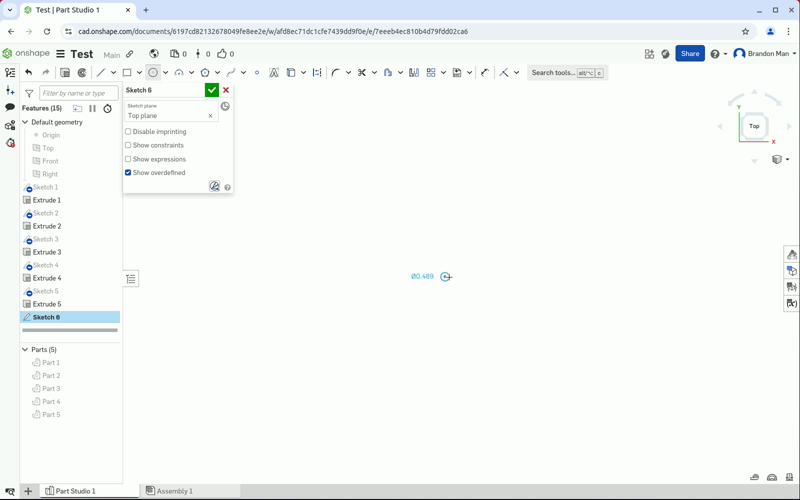
scroll(6)
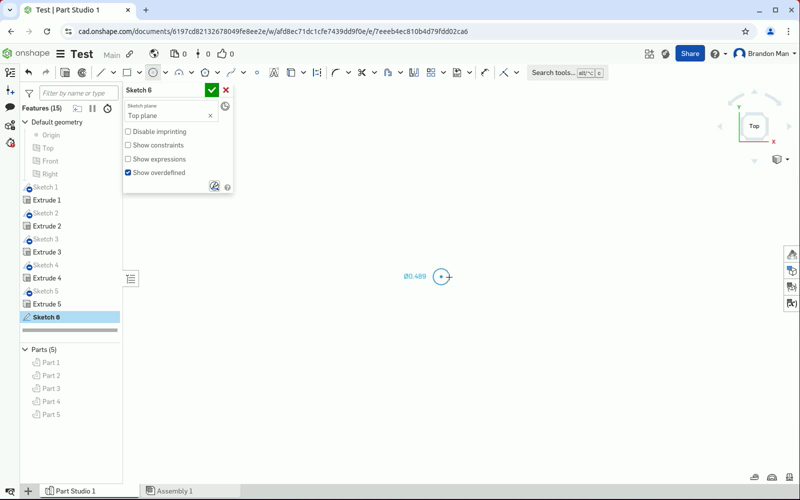
scroll(6)
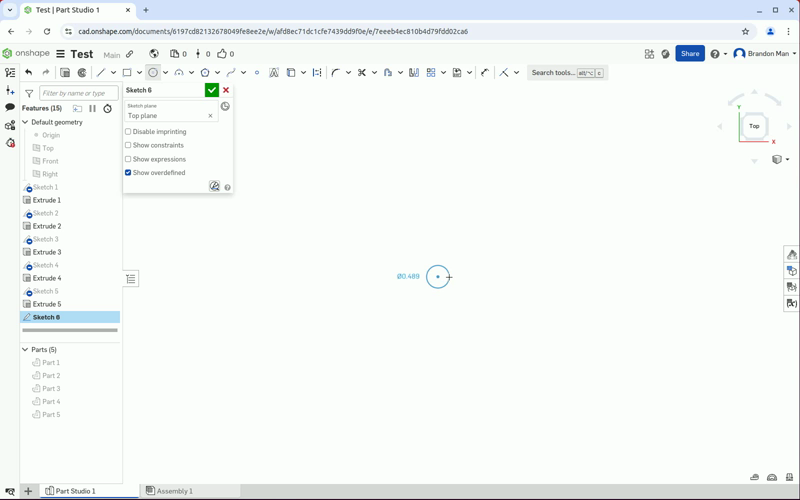
scroll(6)
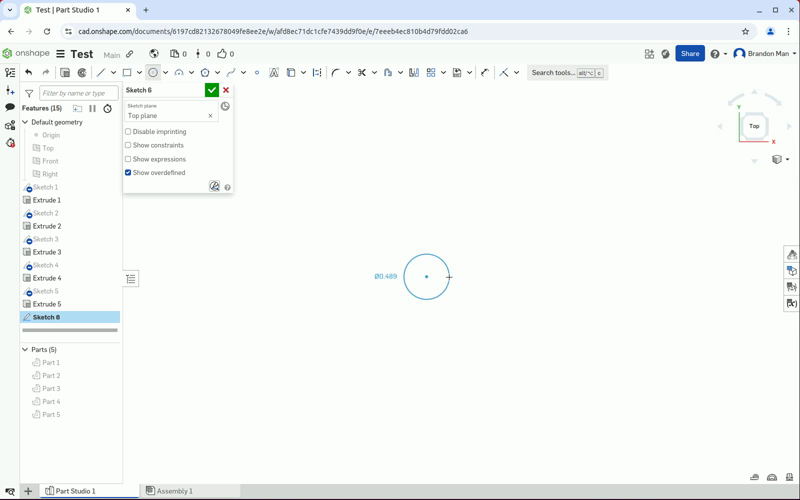
click(449, 276)
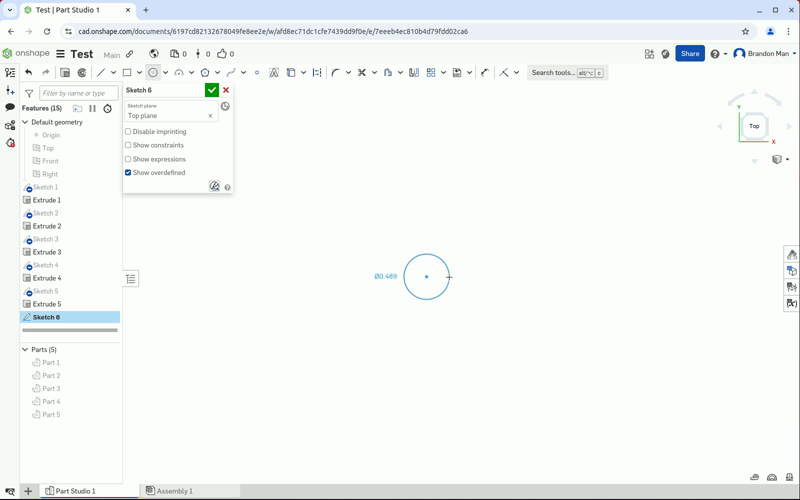
scroll(-6)
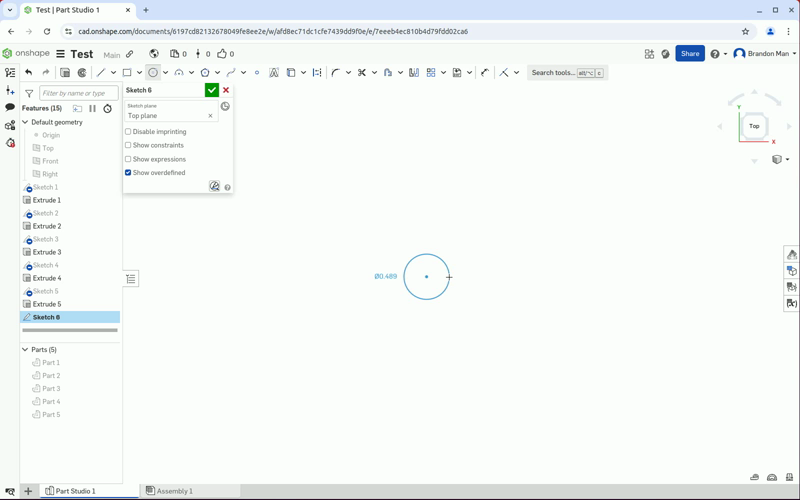
scroll(-6)
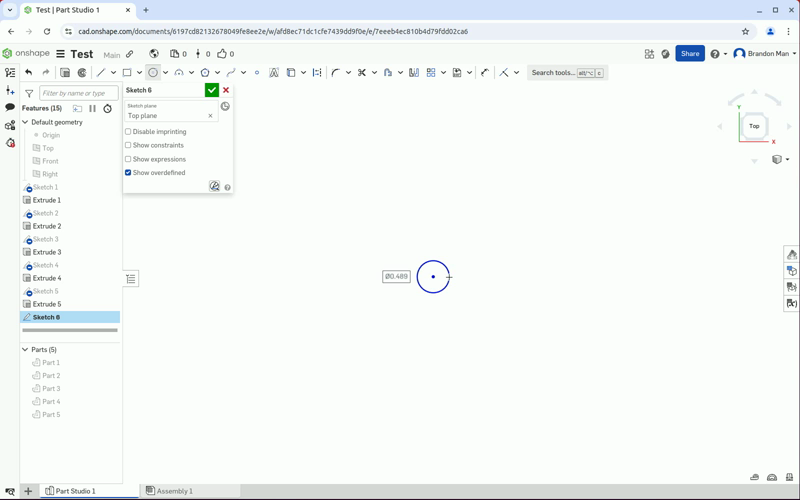
scroll(-6)
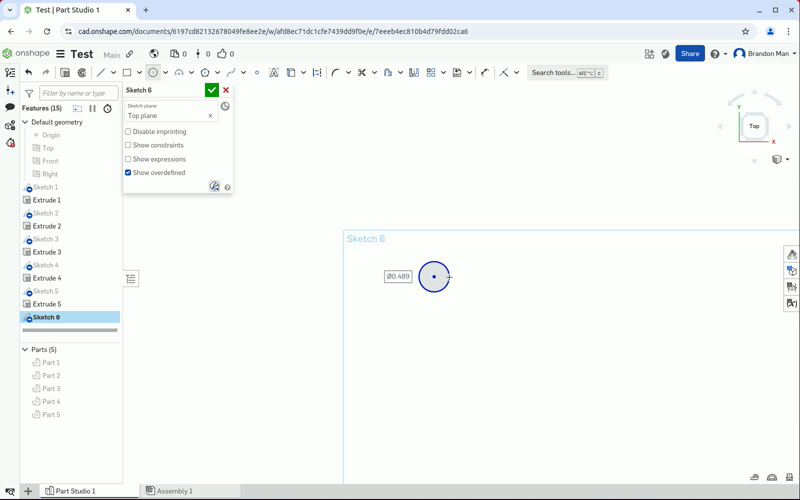
scroll(-6)
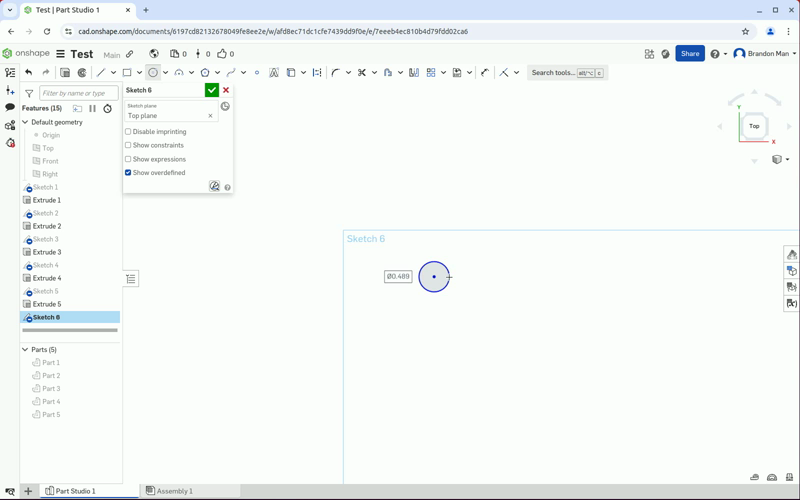
scroll(-6)
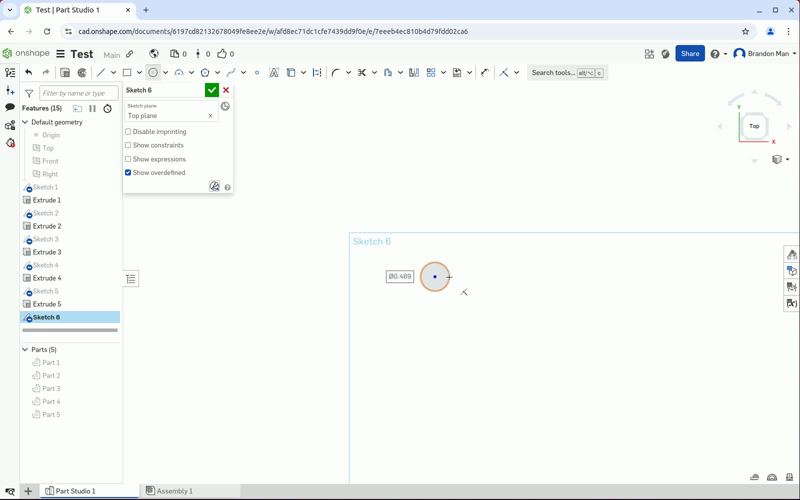
scroll(-6)
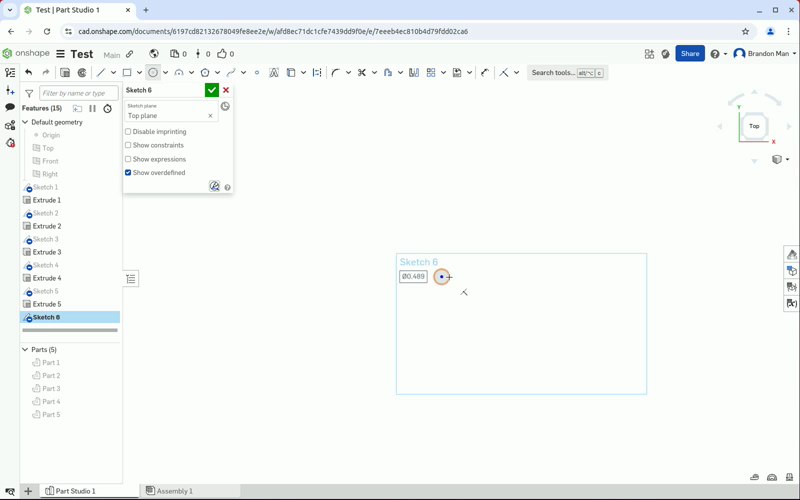
scroll(-6)
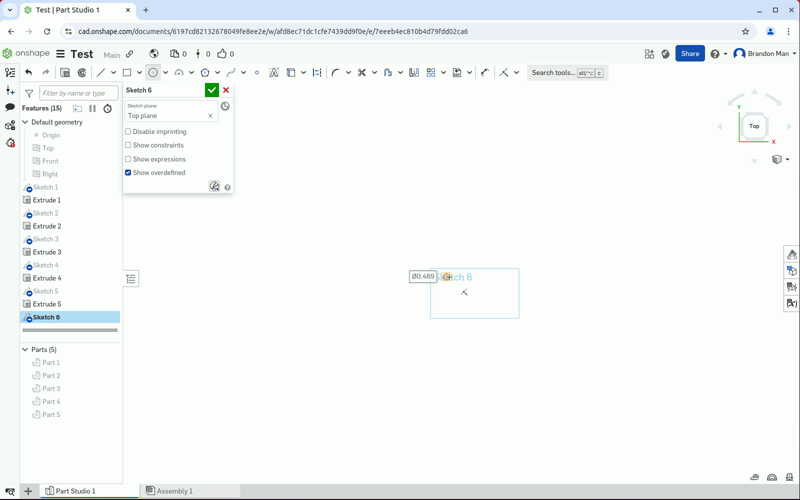
key(esc)
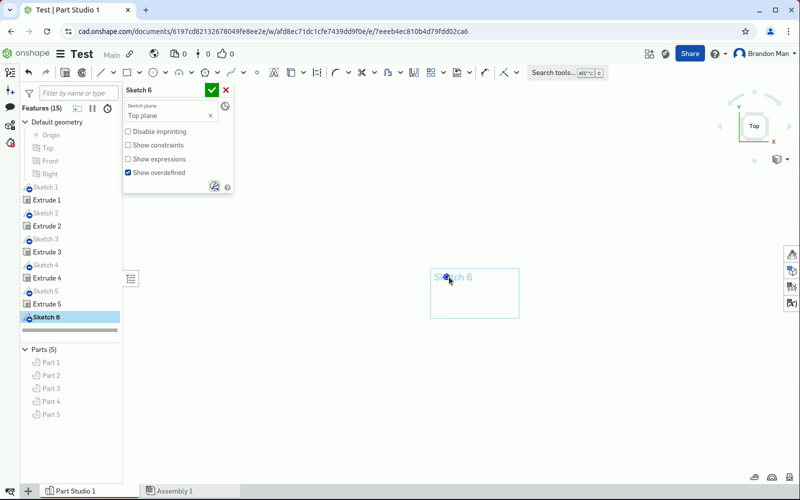
mouse_move(447, 275)
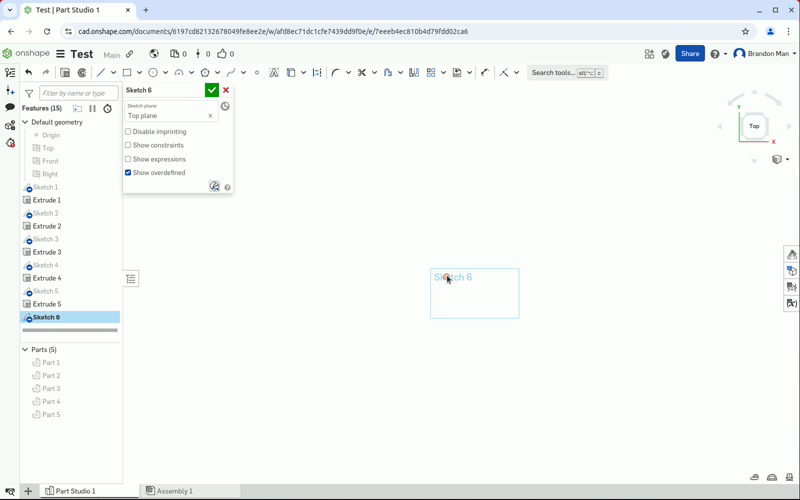
scroll(6)
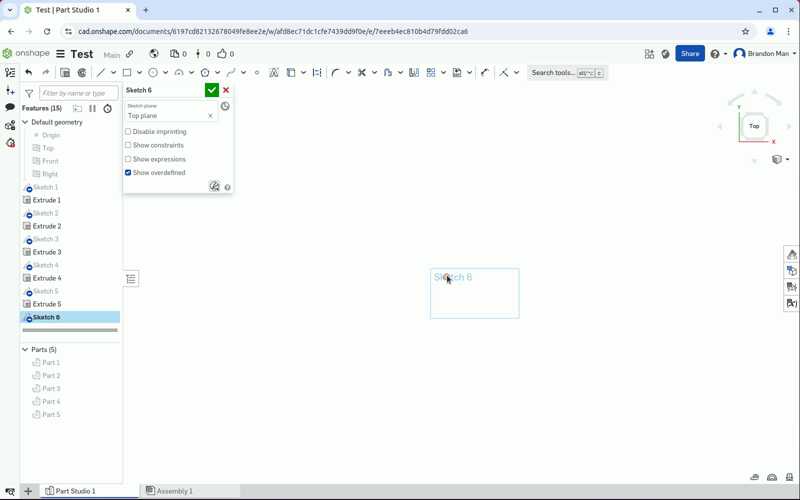
scroll(6)
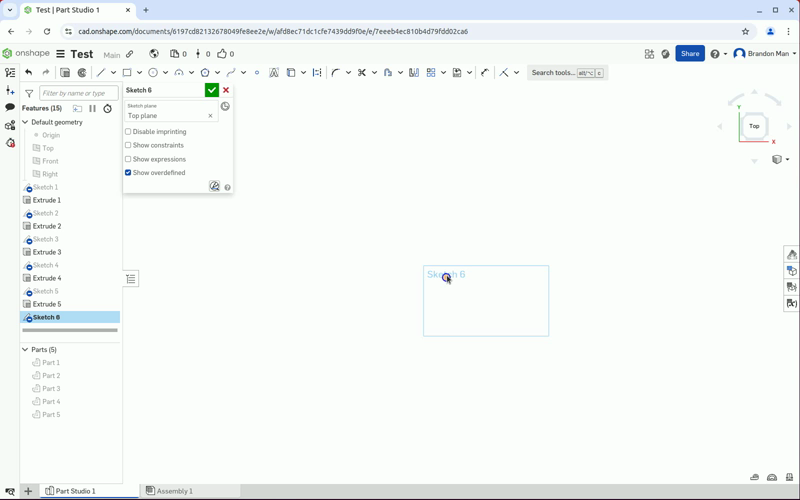
scroll(6)
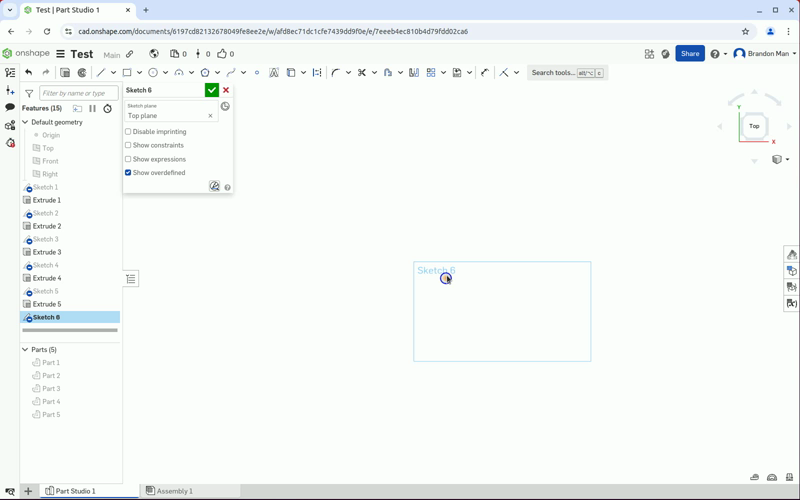
scroll(6)
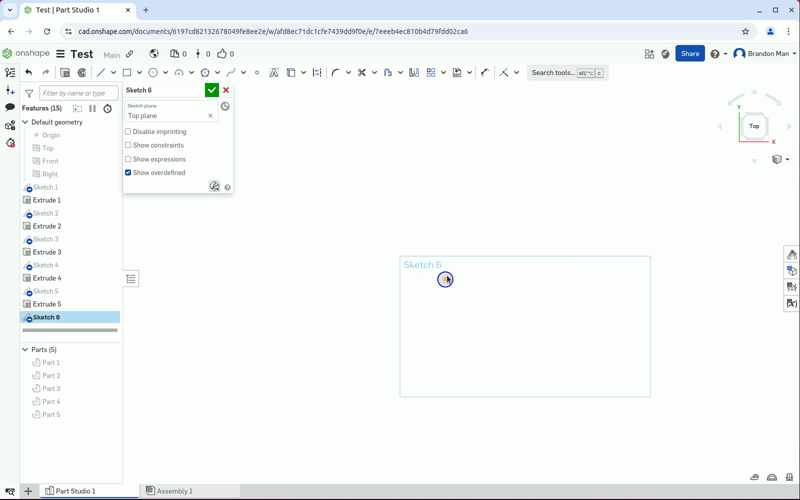
scroll(6)
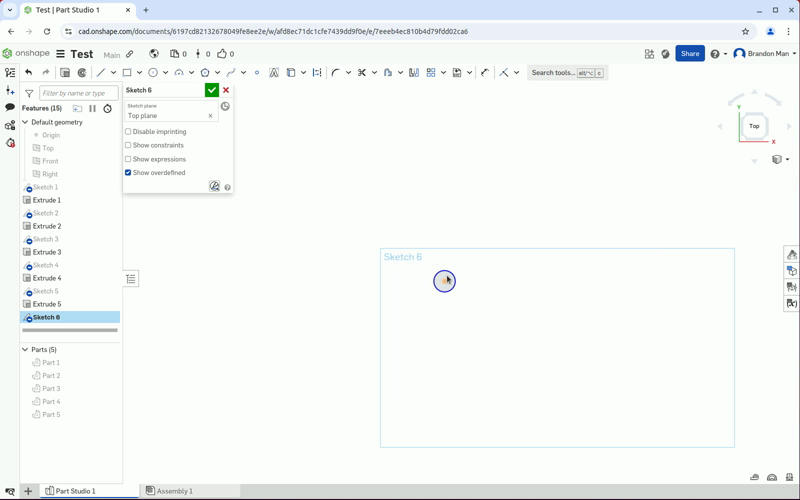
scroll(6)
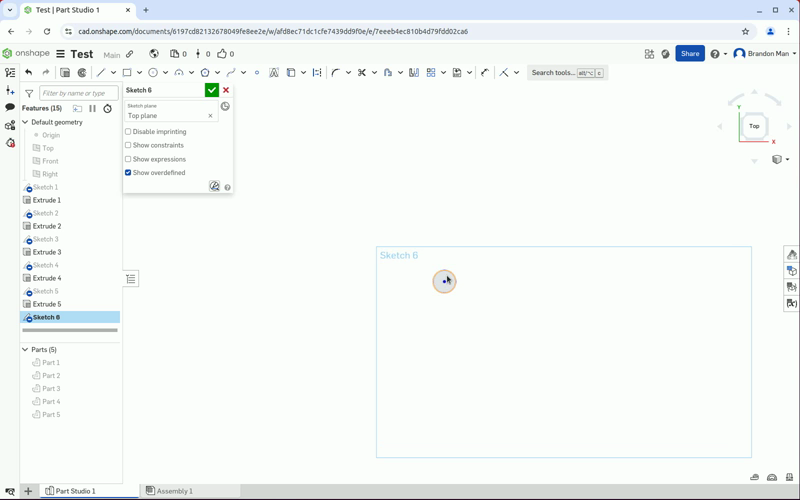
scroll(6)
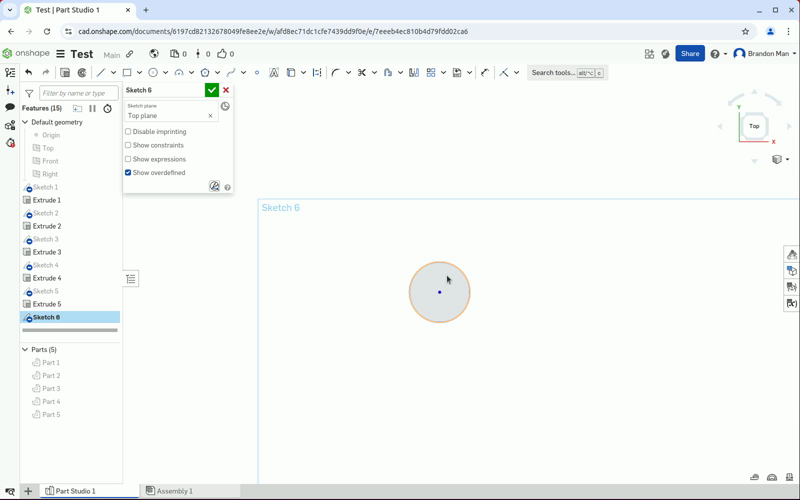
click(447, 275)
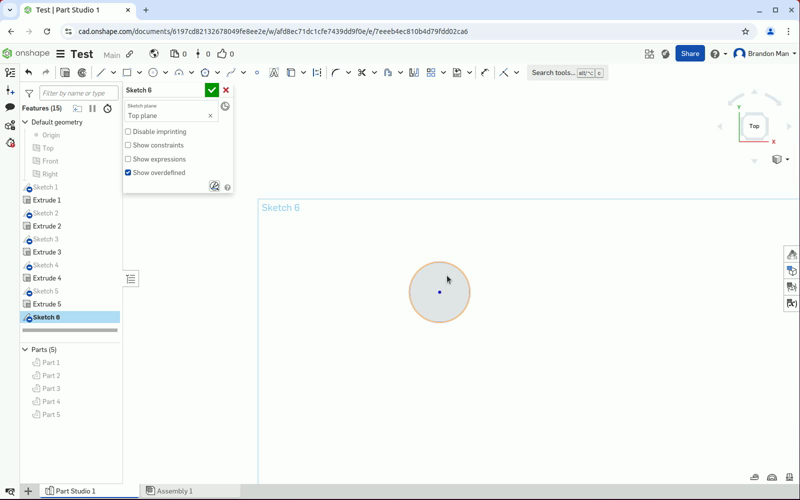
scroll(-6)
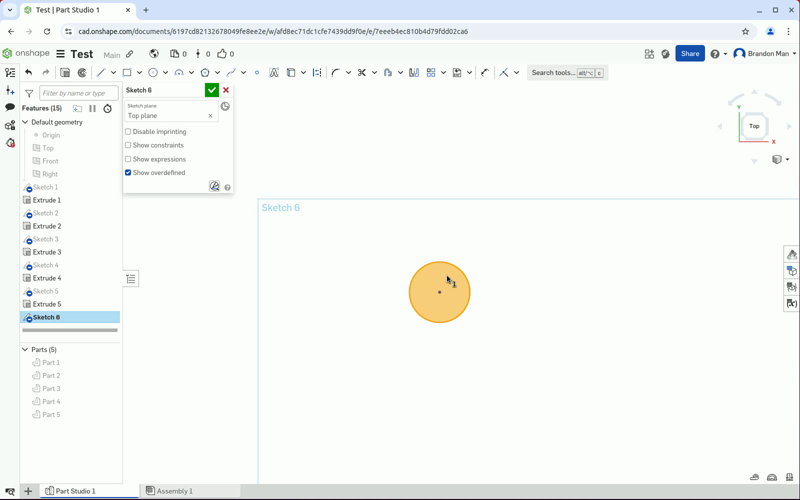
scroll(-6)
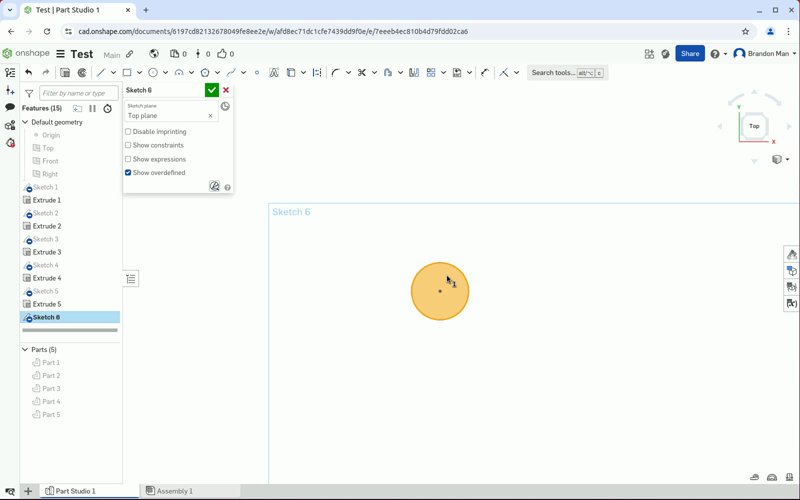
scroll(-6)
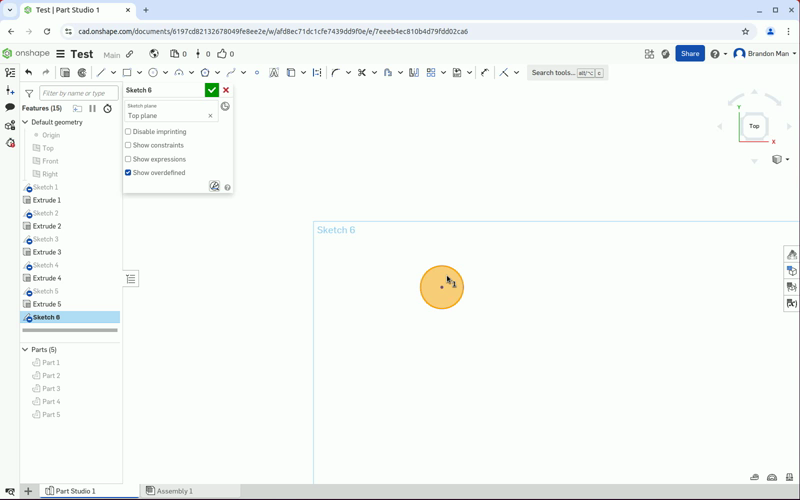
scroll(-6)
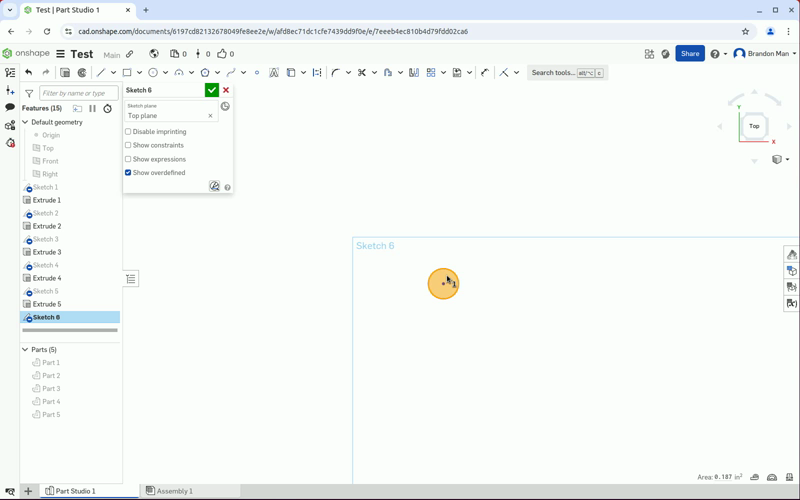
scroll(-6)
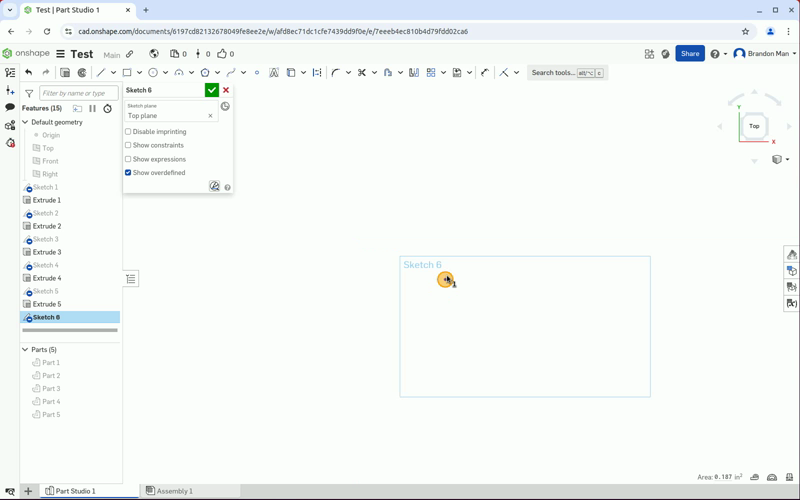
scroll(-6)
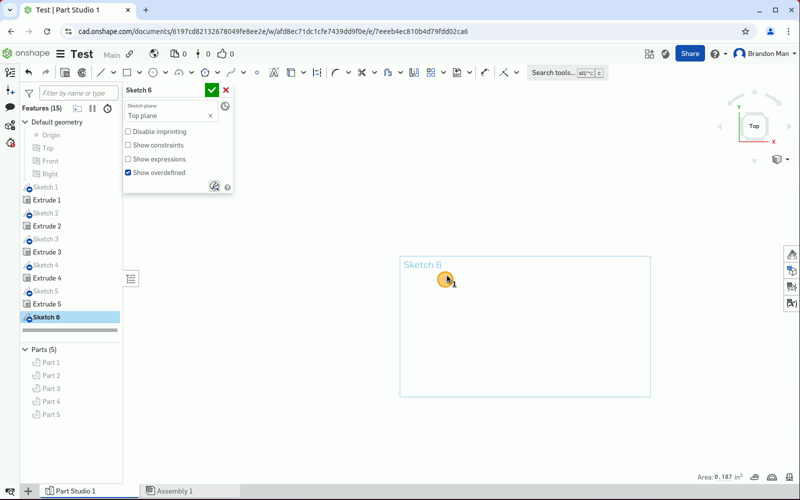
scroll(-6)
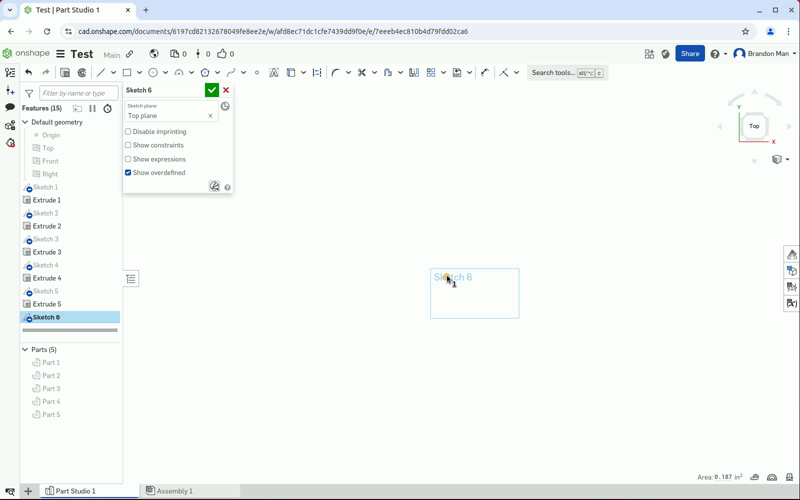
mouse_move(73, 352)
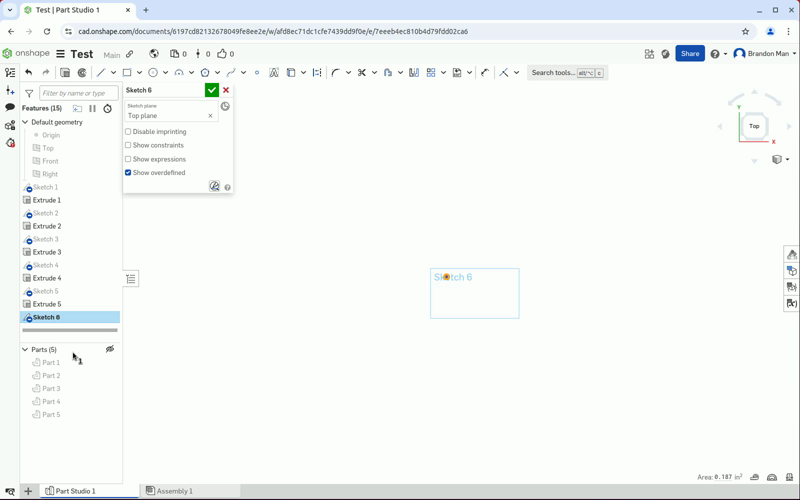
key(shift+y)
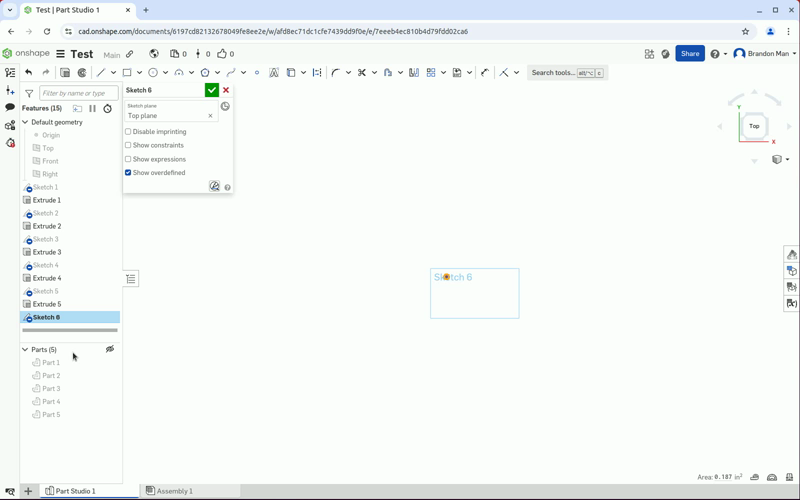
key(shift+e)
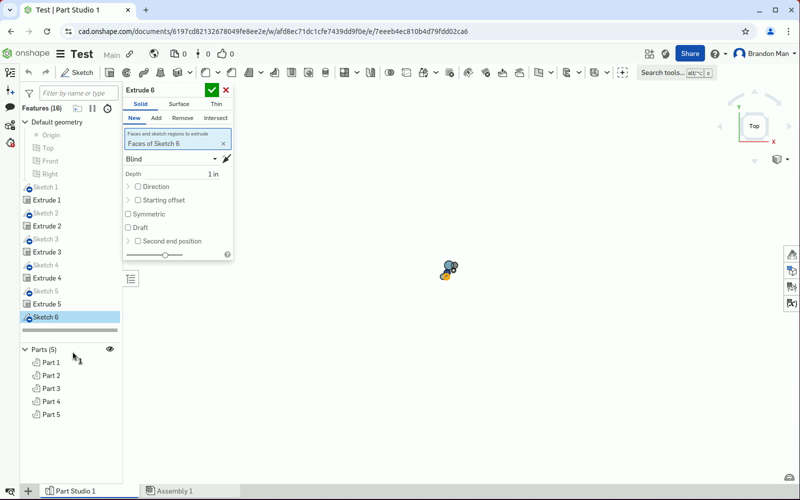
mouse_move(143, 106)
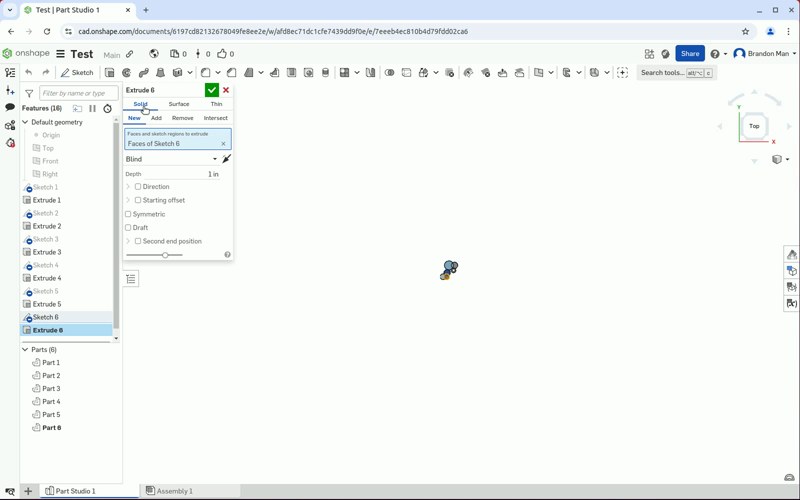
click(143, 106)
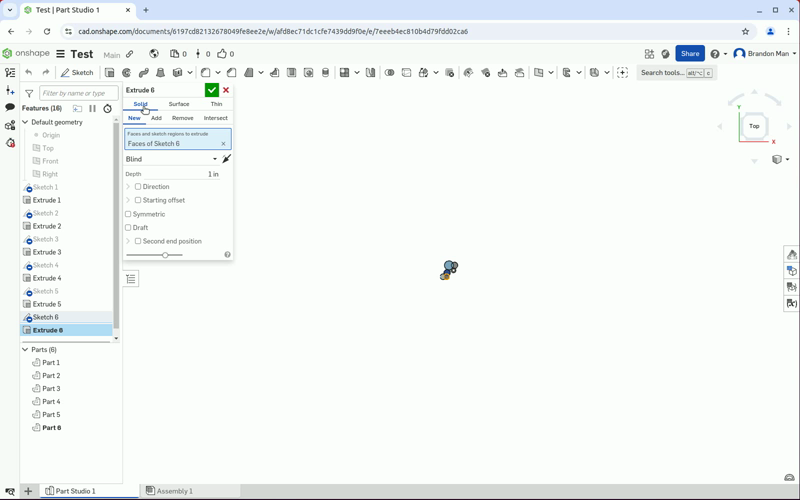
mouse_move(137, 120)
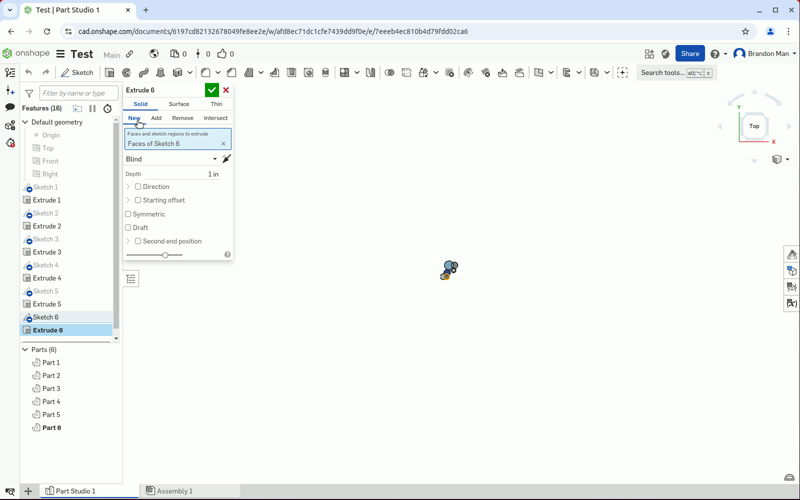
click(137, 120)
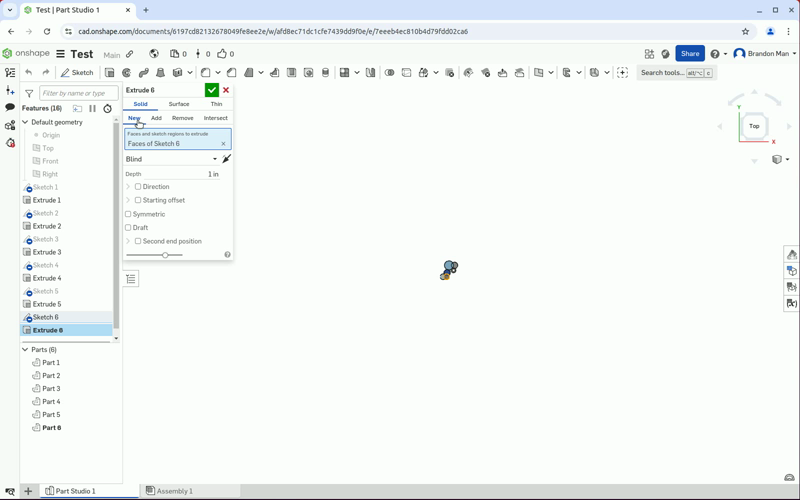
key(tab, 4)
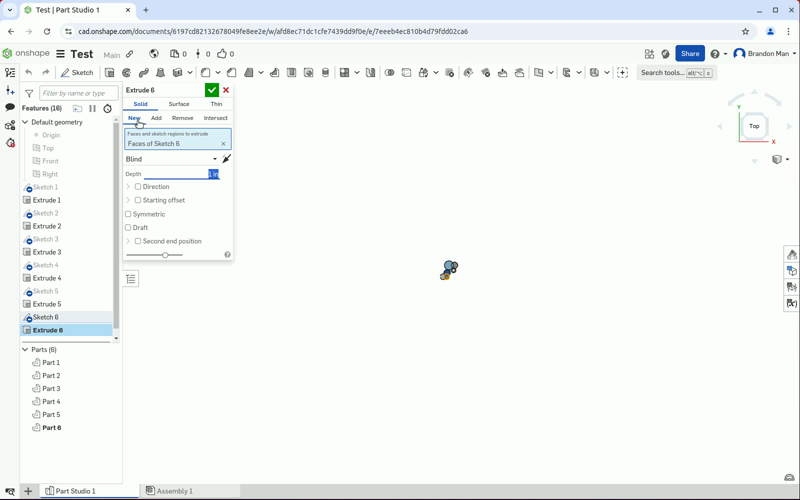
text(18.535)
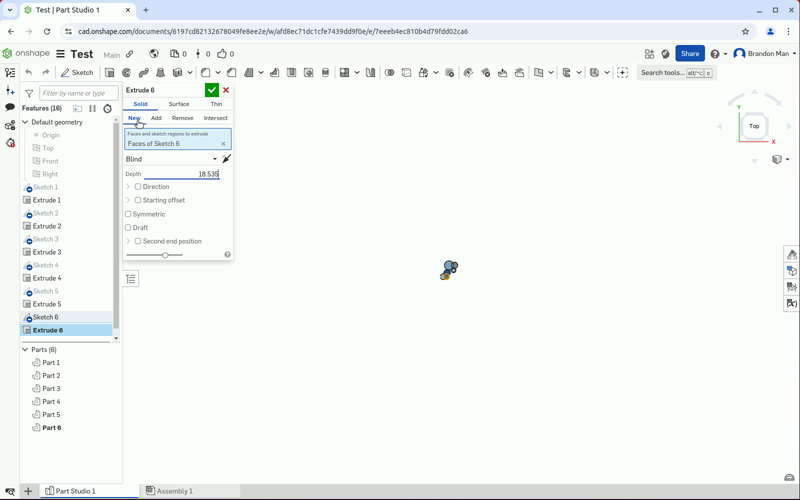
key(enter)
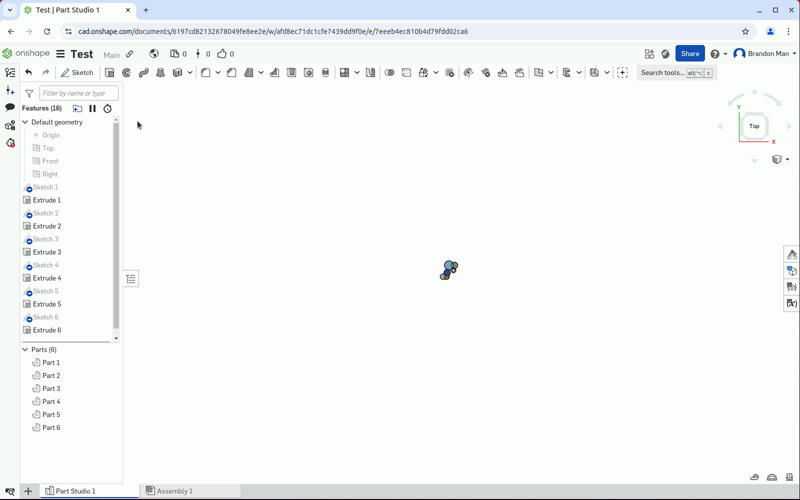
key(shift+h)
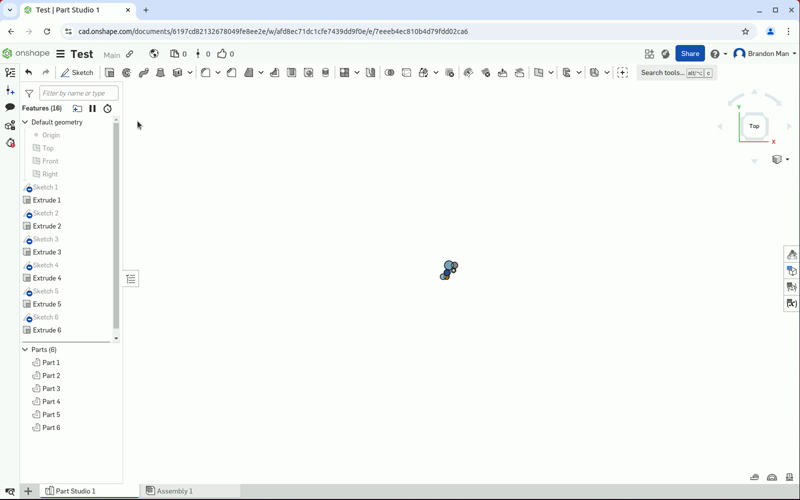
key(shift+h)
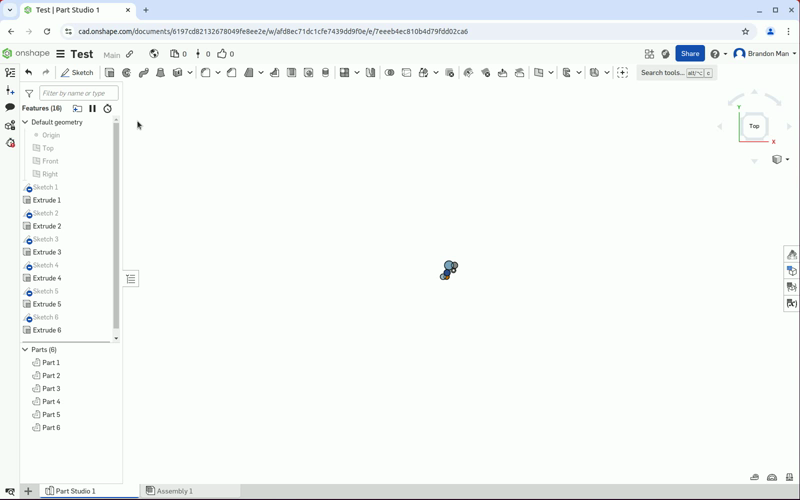
mouse_move(69, 189)
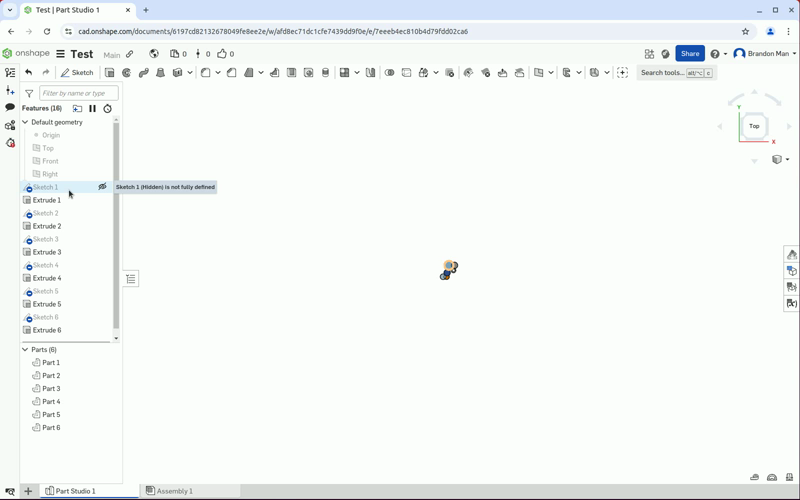
click(69, 189)
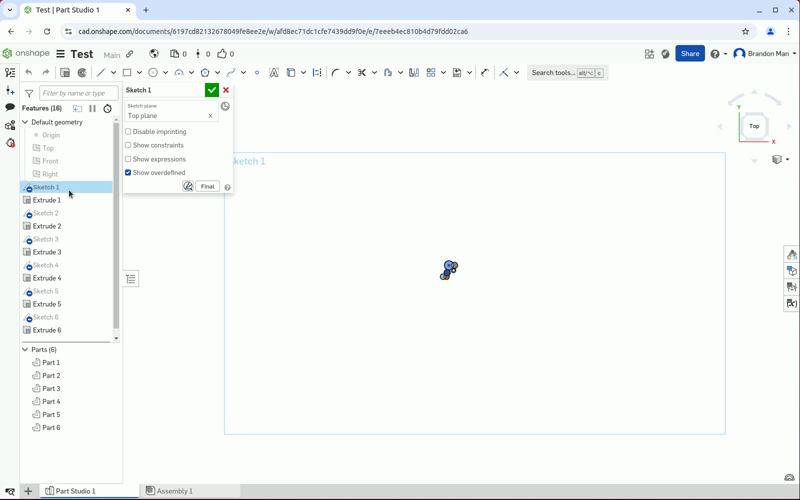
mouse_move(229, 92)
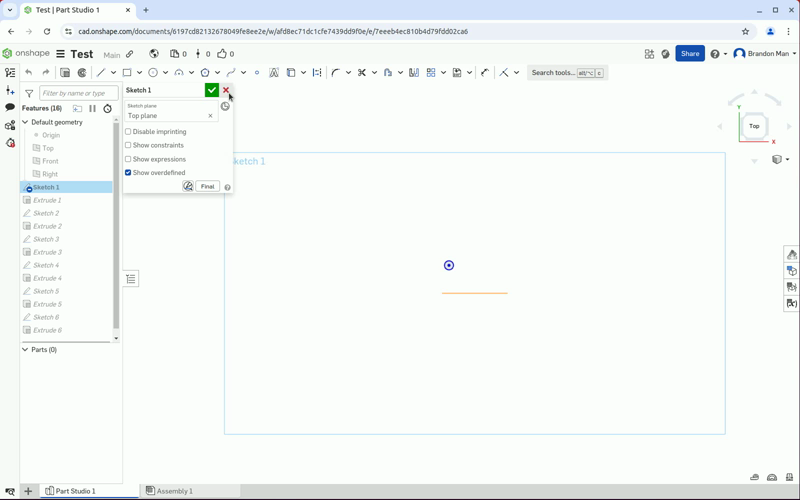
click(229, 92)
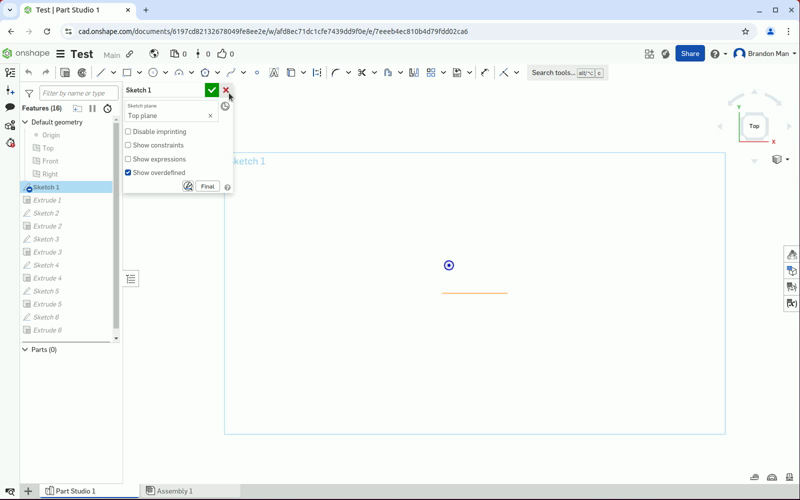
key(shift+s)
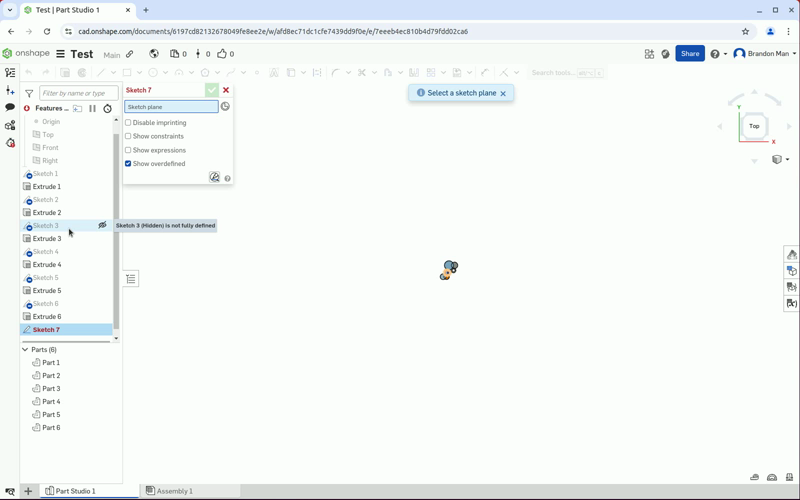
scroll(3)
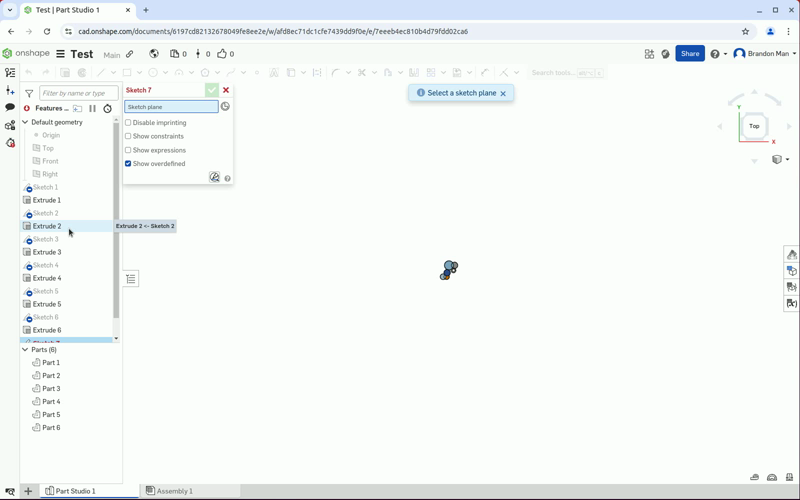
mouse_move(69, 150)
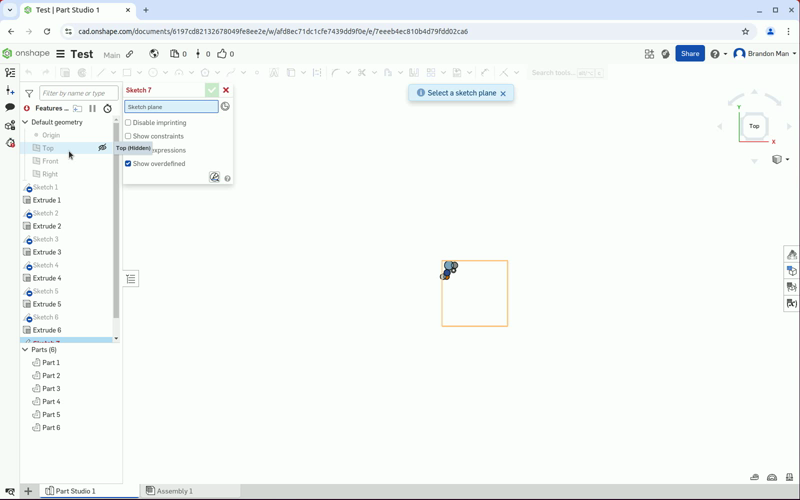
click(69, 150)
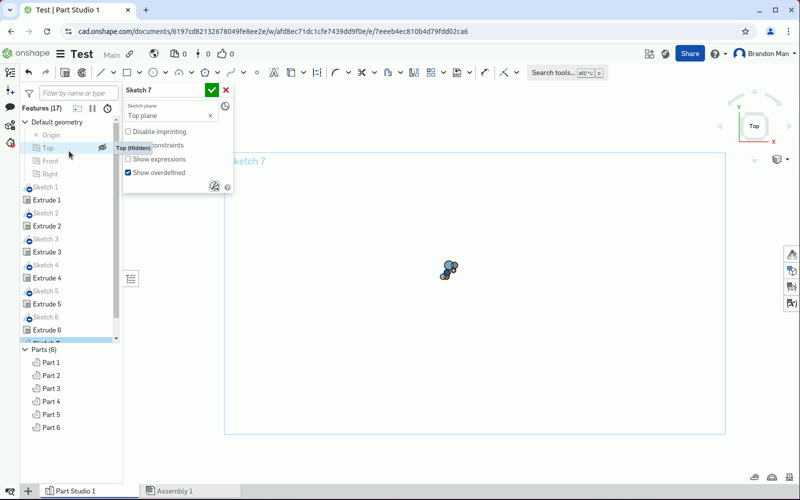
mouse_move(73, 352)
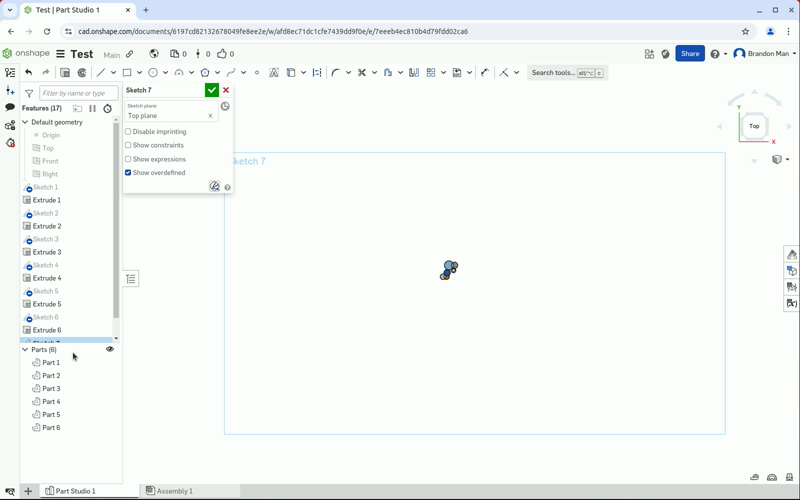
key(y)
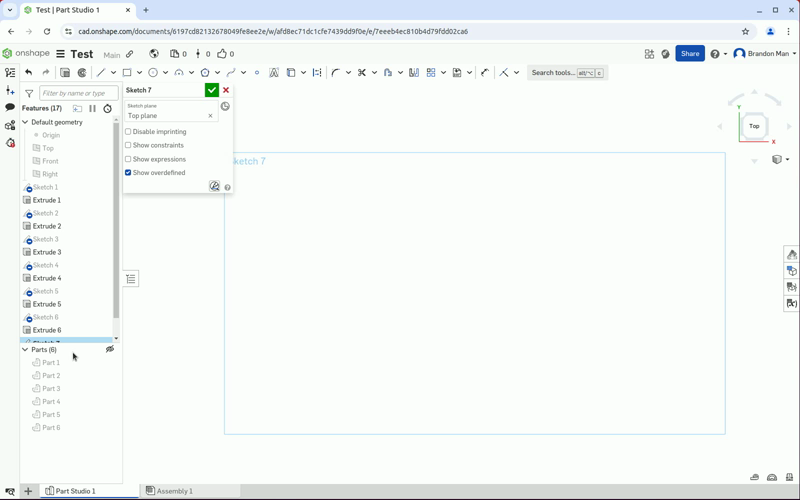
key(c)
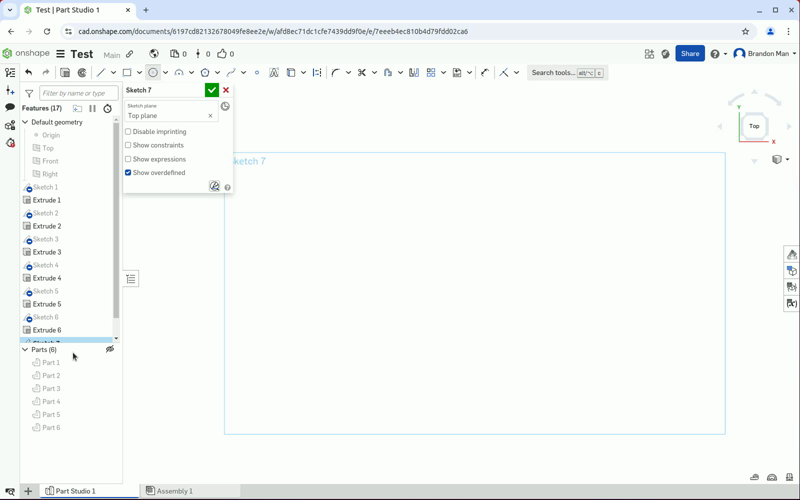
key_down(shift)
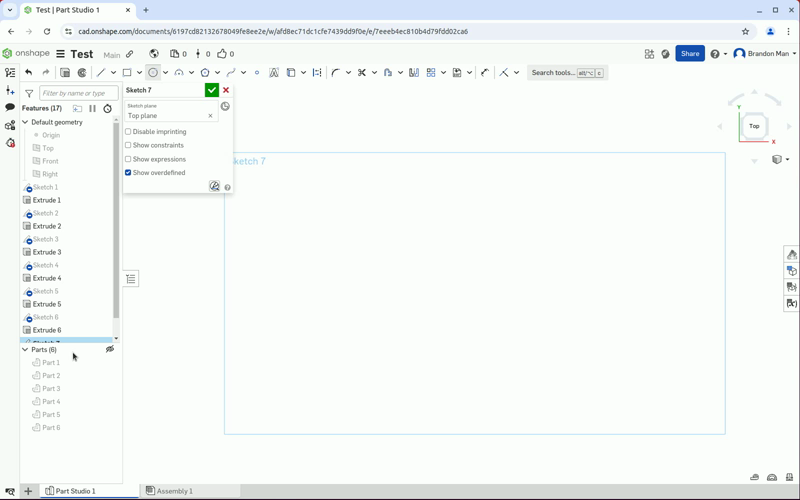
mouse_move(443, 279)
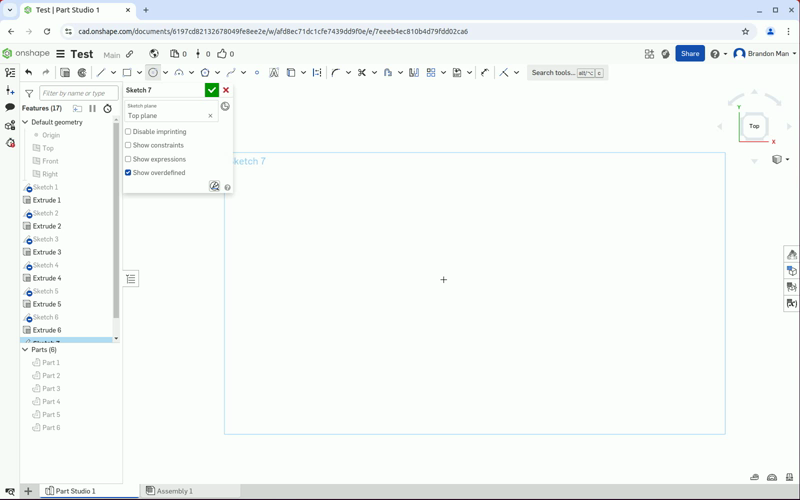
click(443, 279)
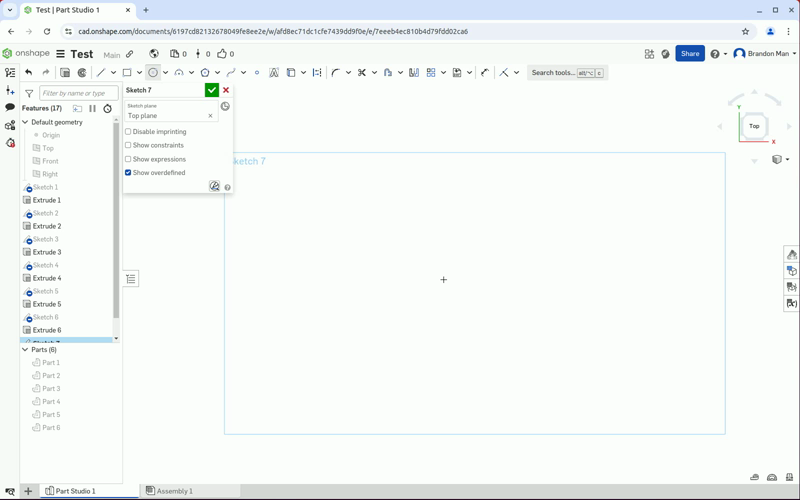
key_up(shift)
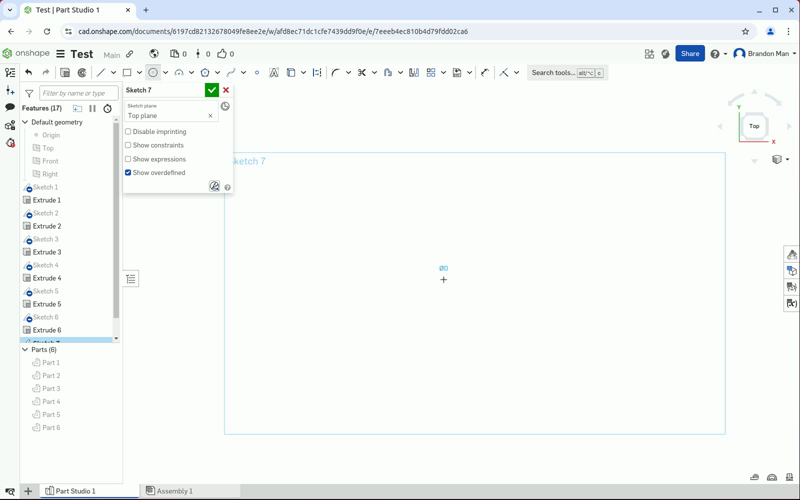
mouse_move(445, 279)
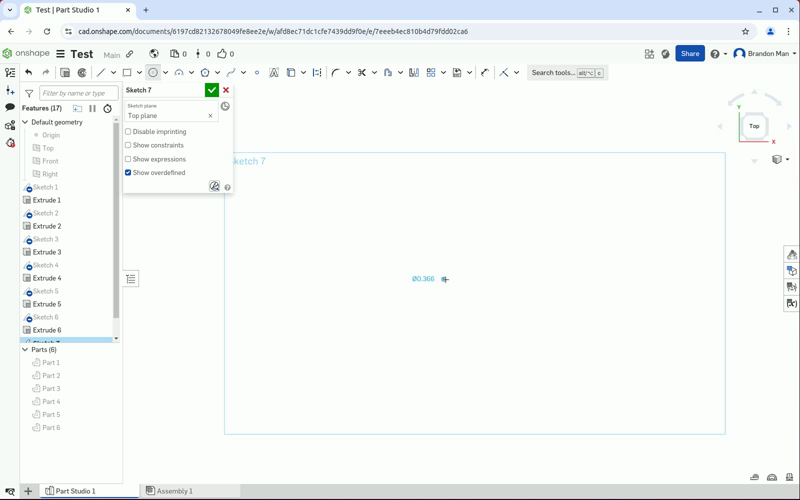
scroll(6)
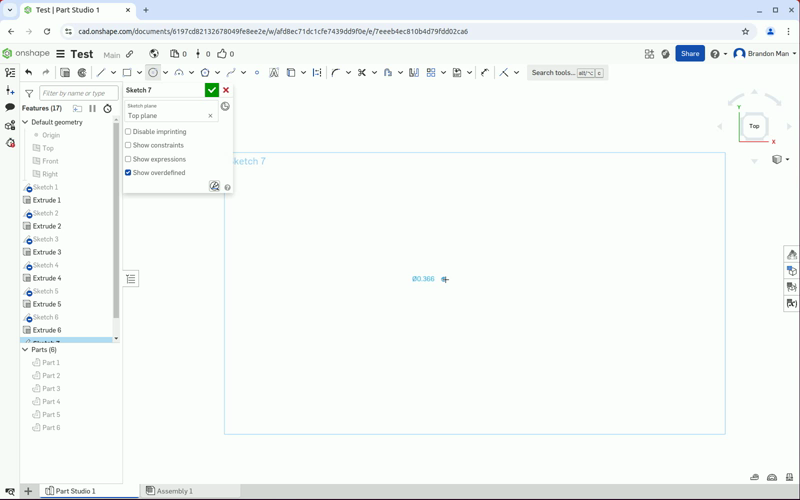
scroll(6)
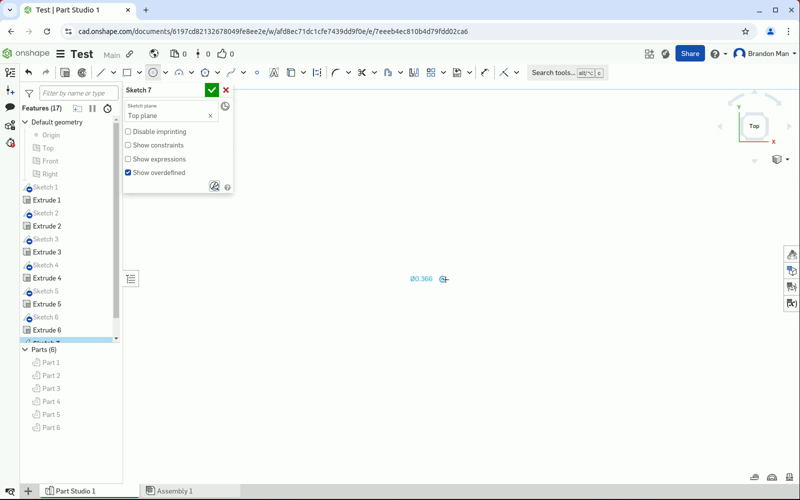
scroll(6)
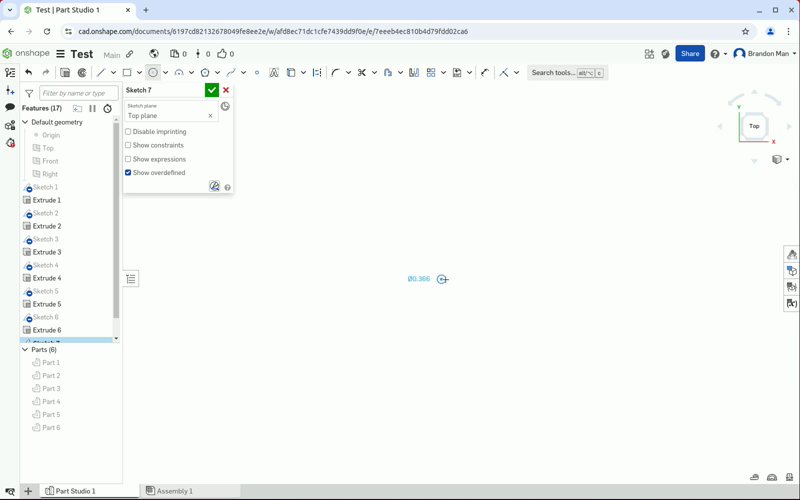
scroll(6)
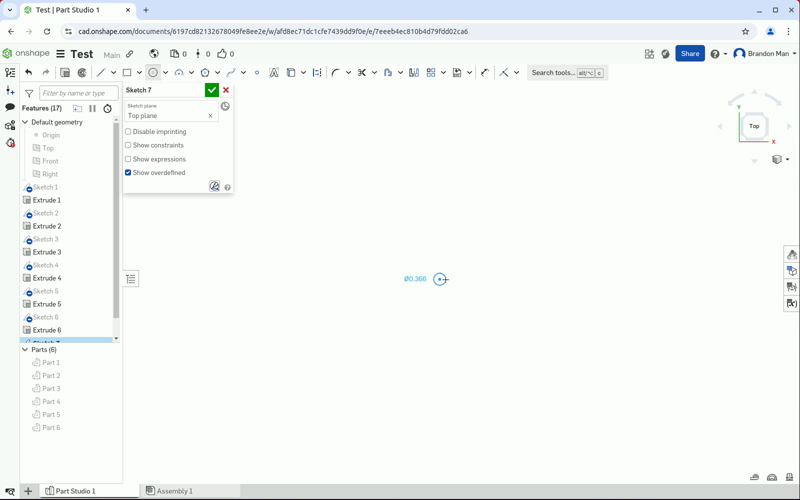
scroll(6)
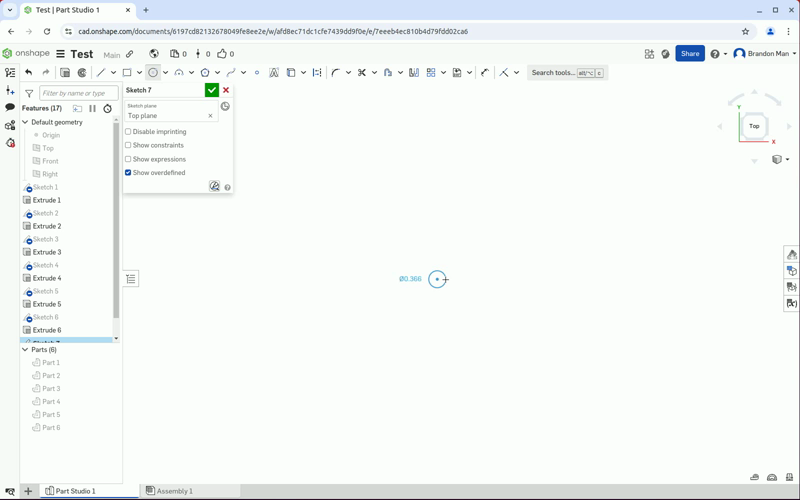
scroll(6)
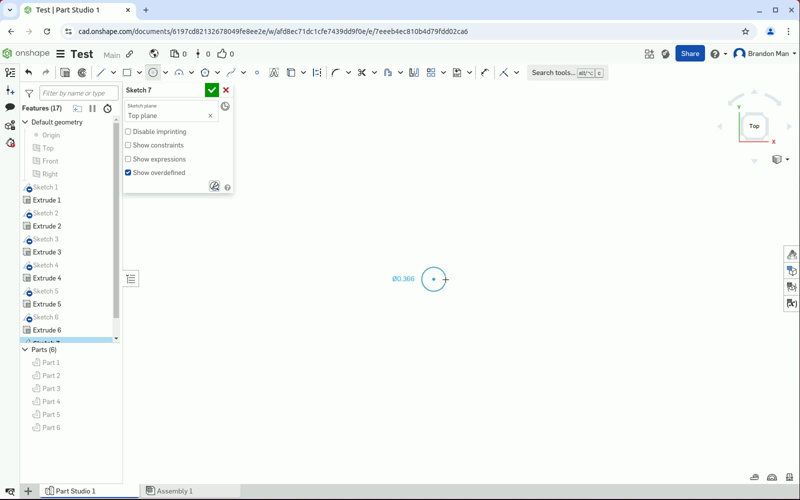
scroll(6)
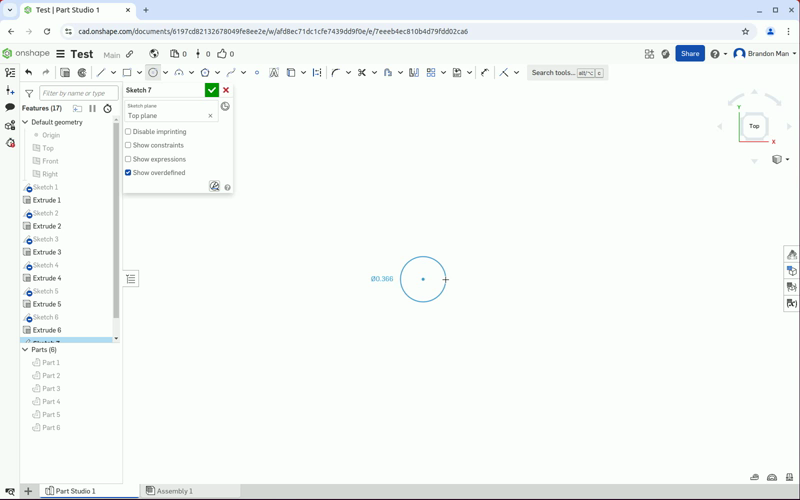
click(445, 279)
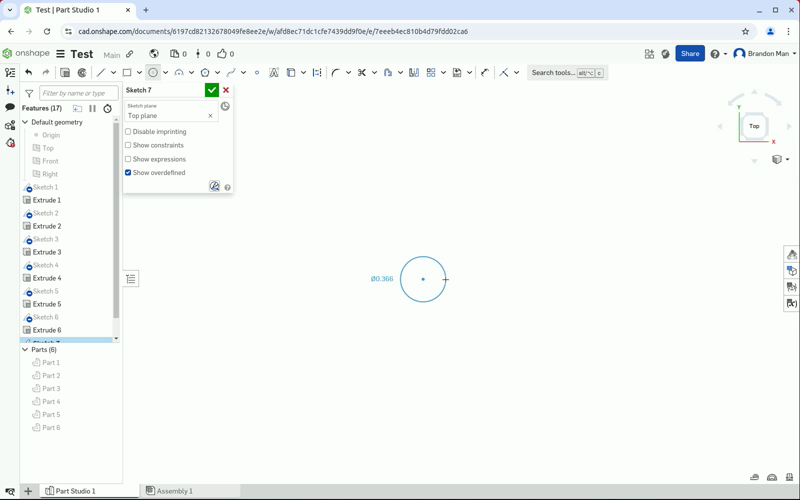
scroll(-6)
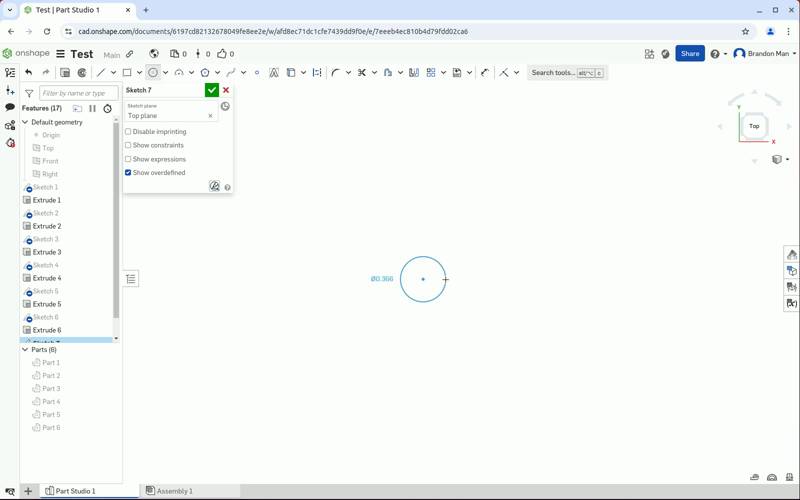
scroll(-6)
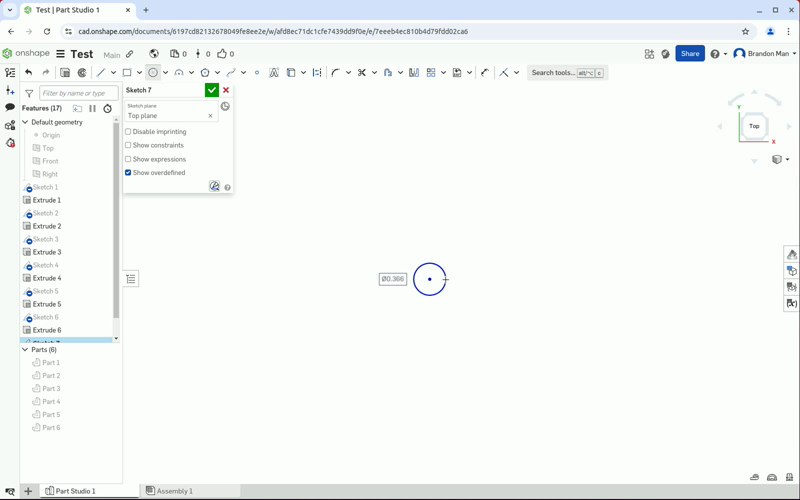
scroll(-6)
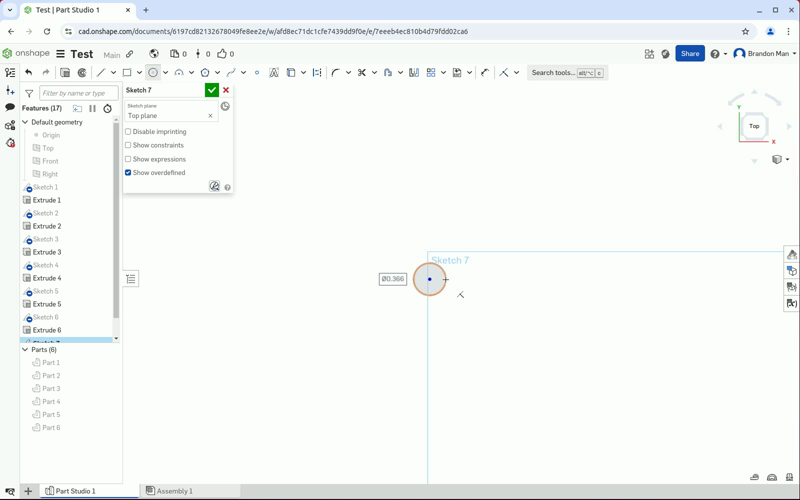
scroll(-6)
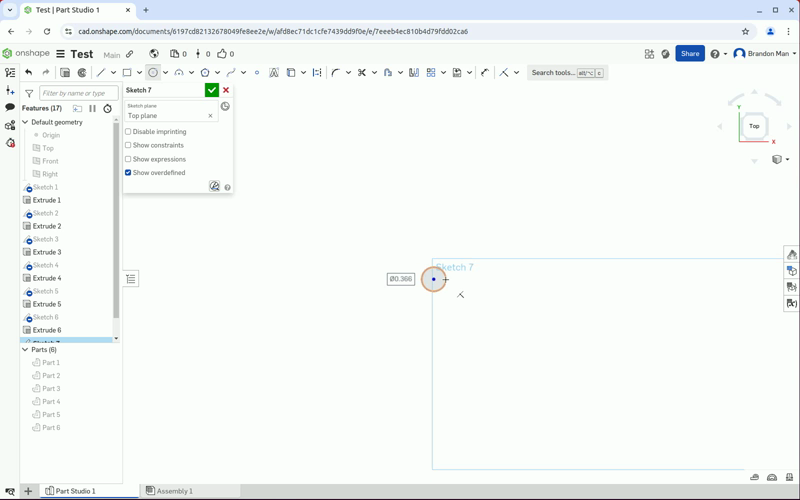
scroll(-6)
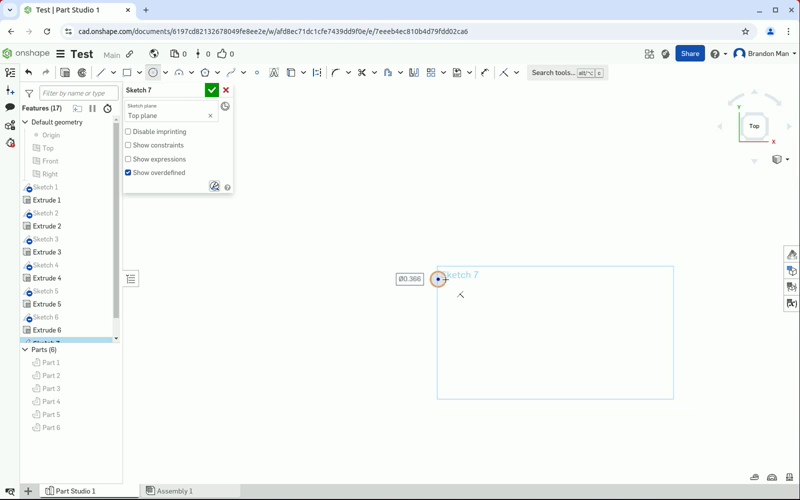
scroll(-6)
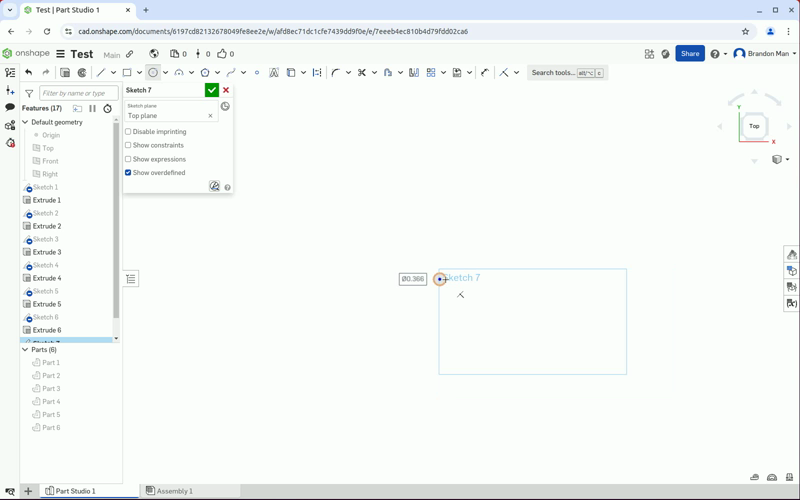
scroll(-6)
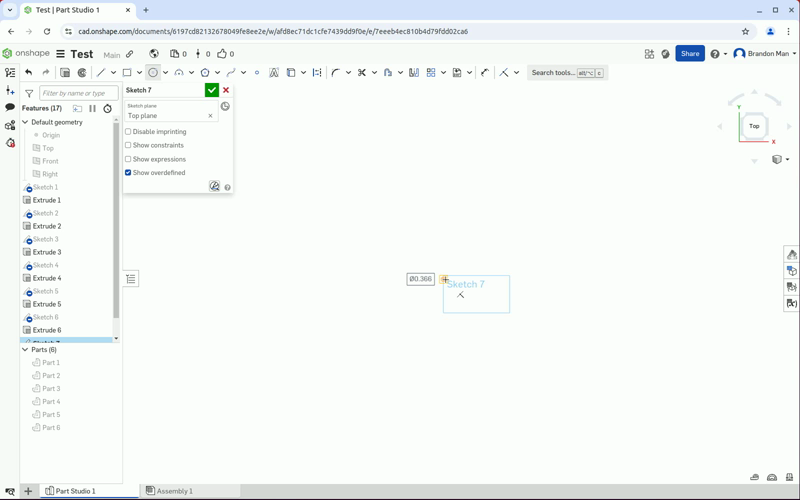
key(esc)
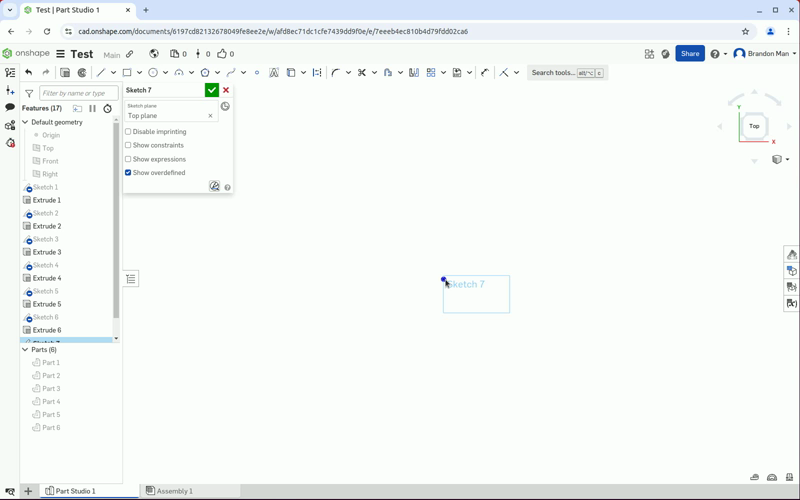
key(c)
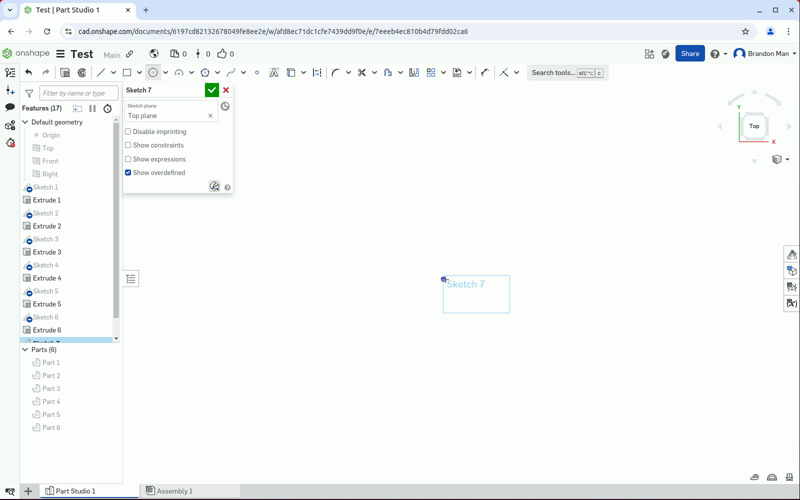
key_down(shift)
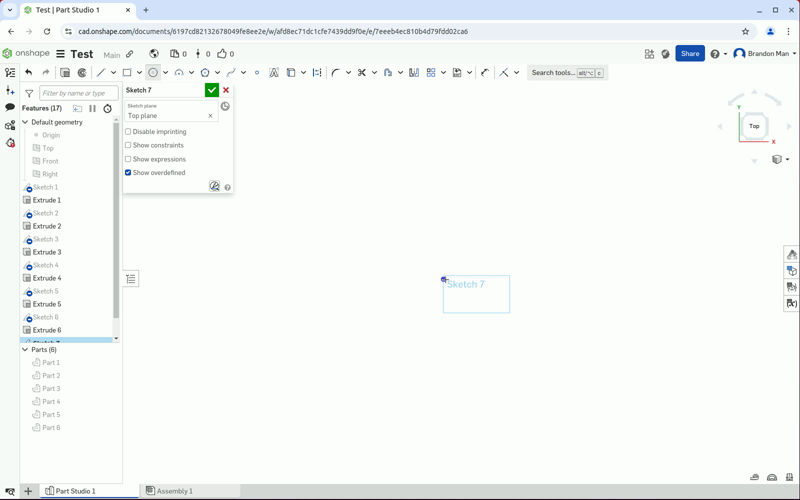
mouse_move(443, 279)
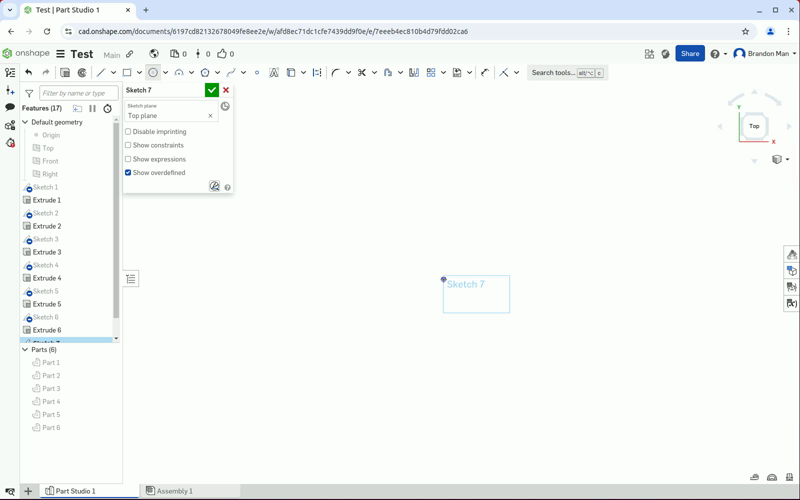
scroll(6)
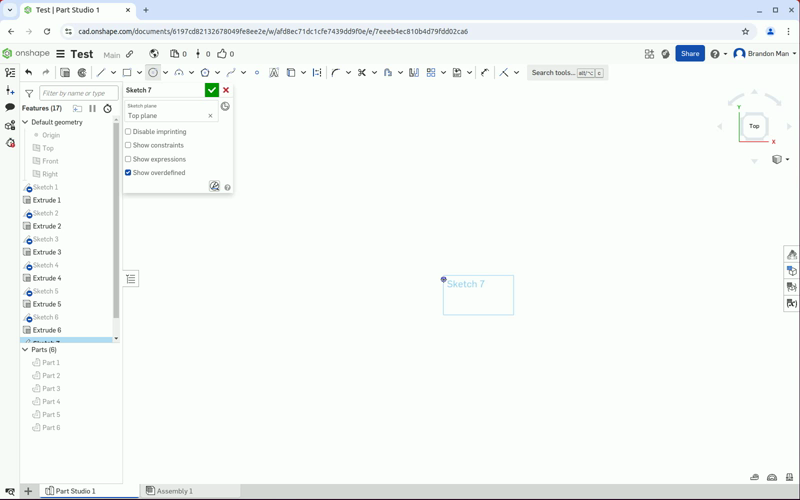
scroll(6)
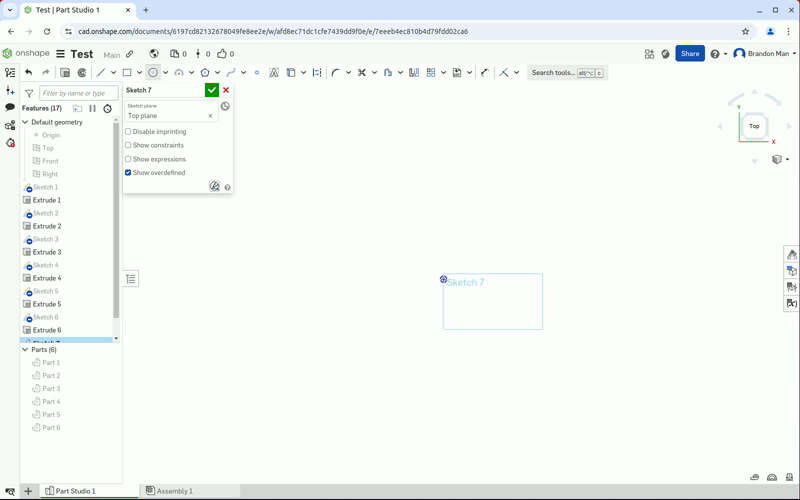
scroll(6)
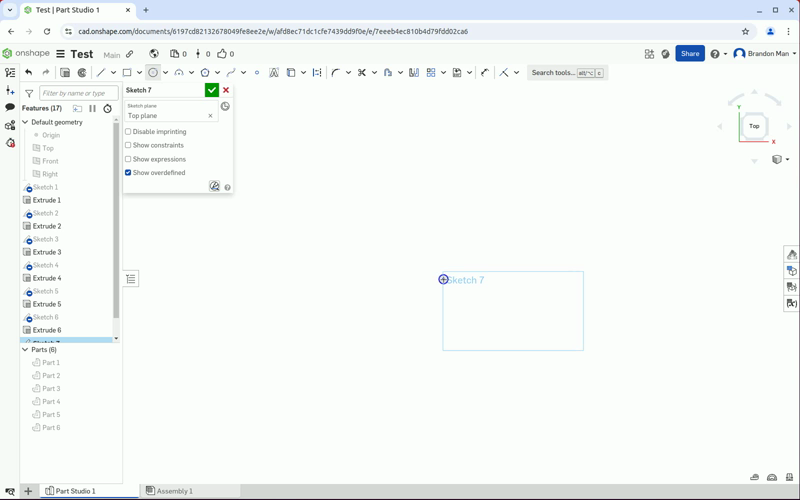
scroll(6)
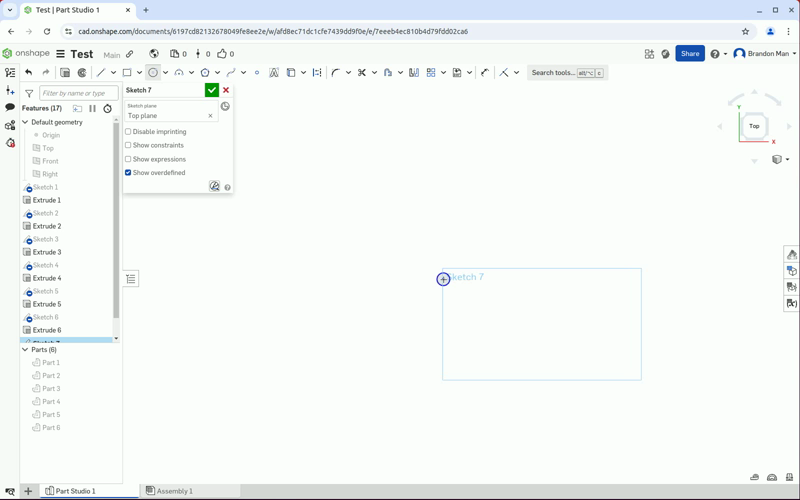
scroll(6)
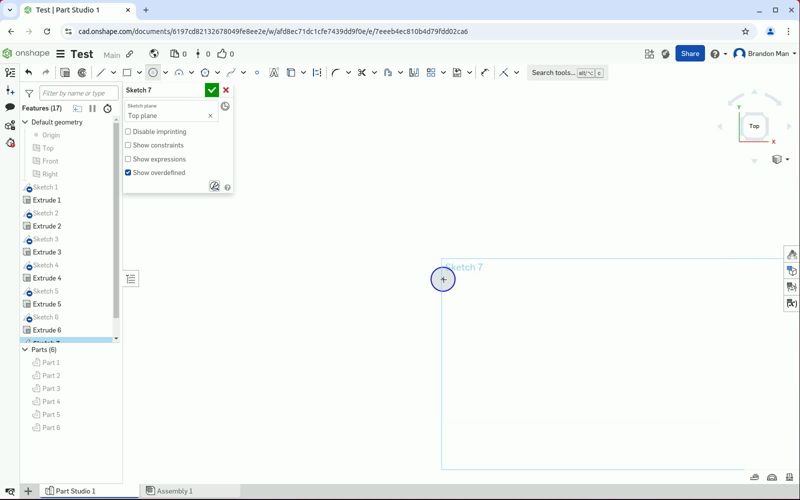
scroll(6)
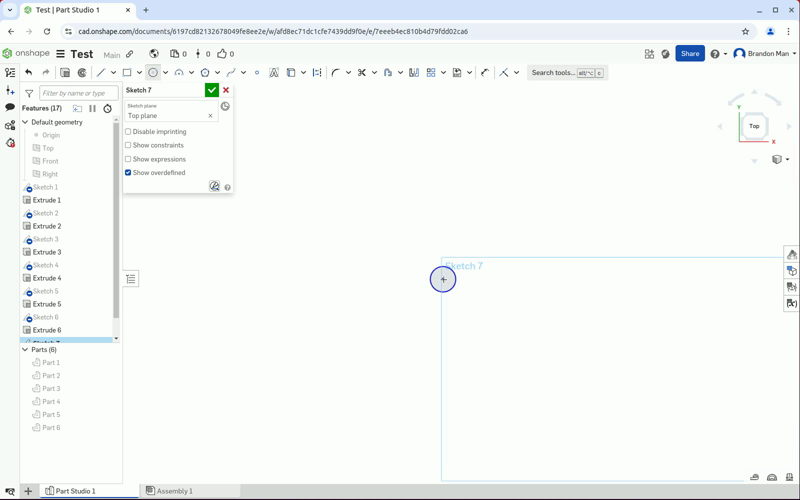
scroll(6)
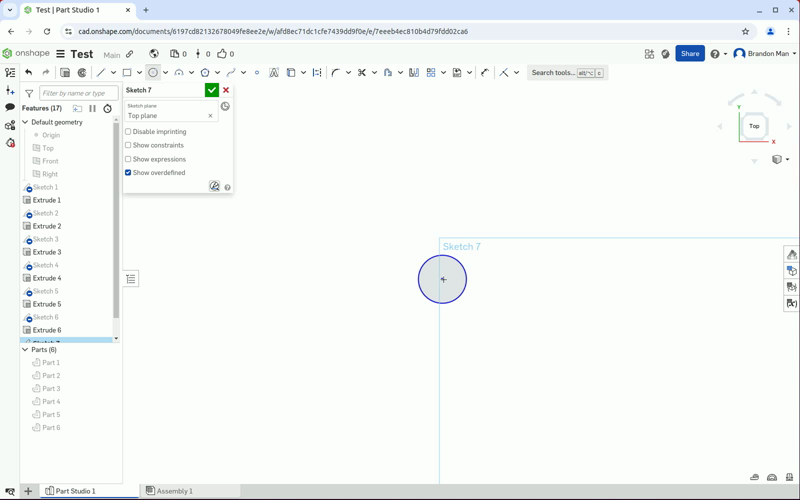
click(443, 279)
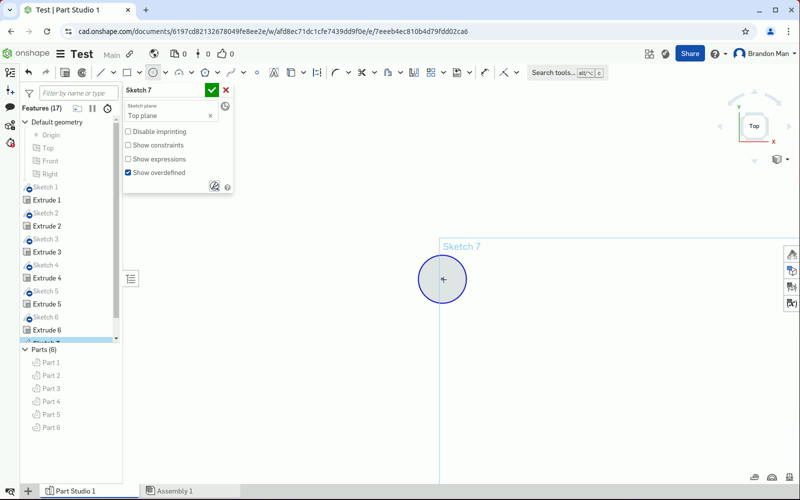
scroll(-6)
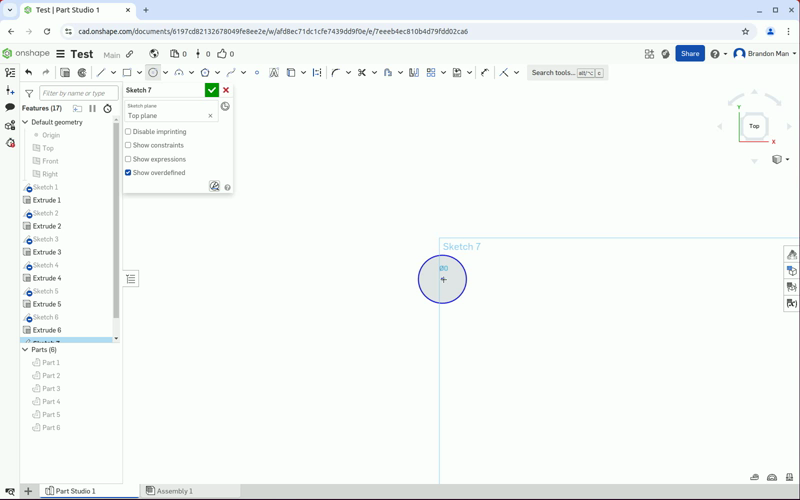
scroll(-6)
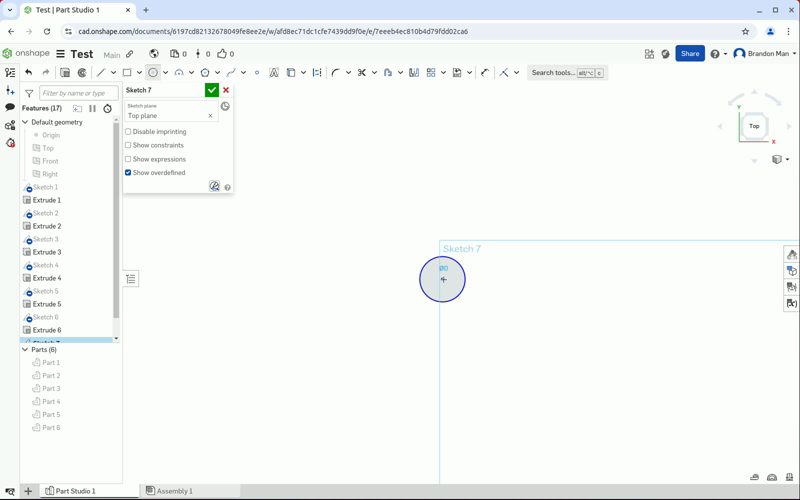
scroll(-6)
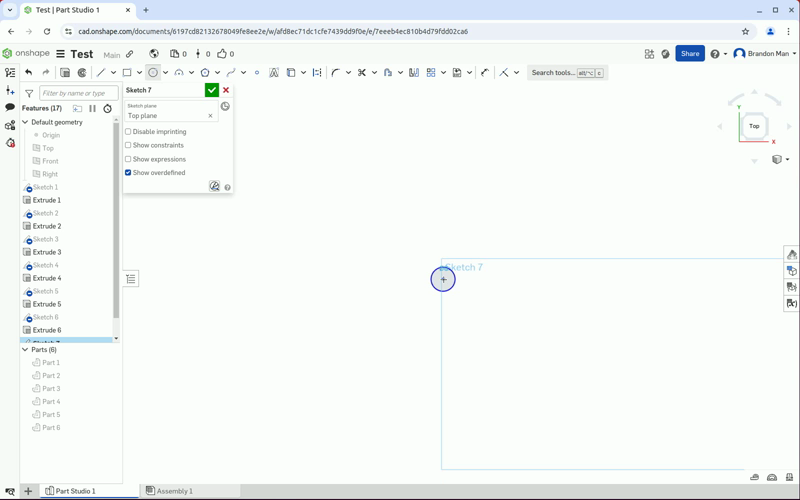
scroll(-6)
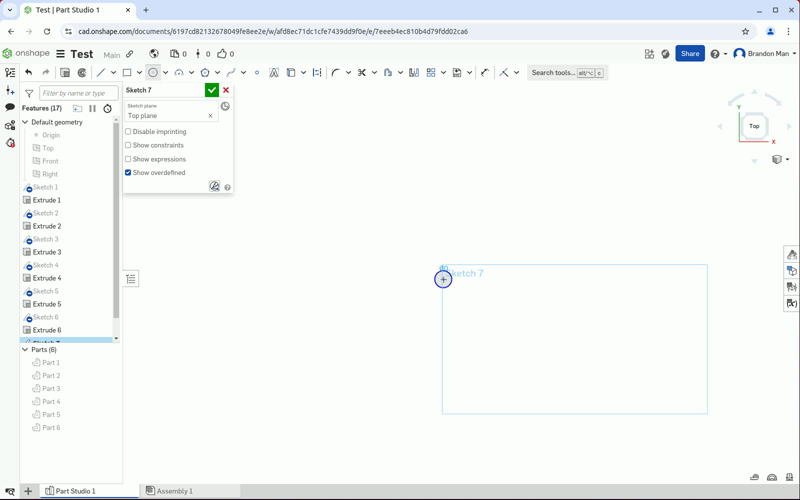
scroll(-6)
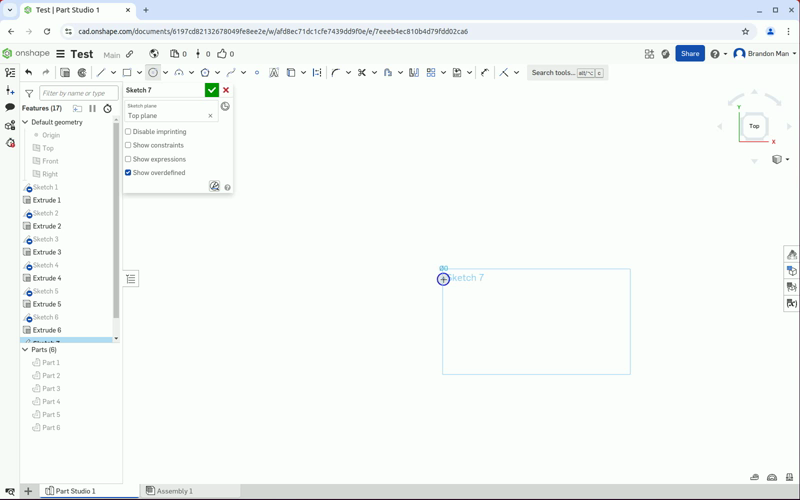
scroll(-6)
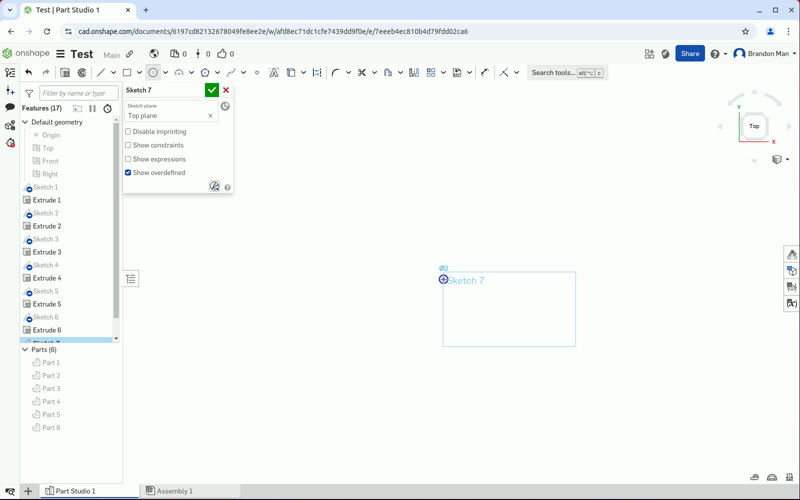
scroll(-6)
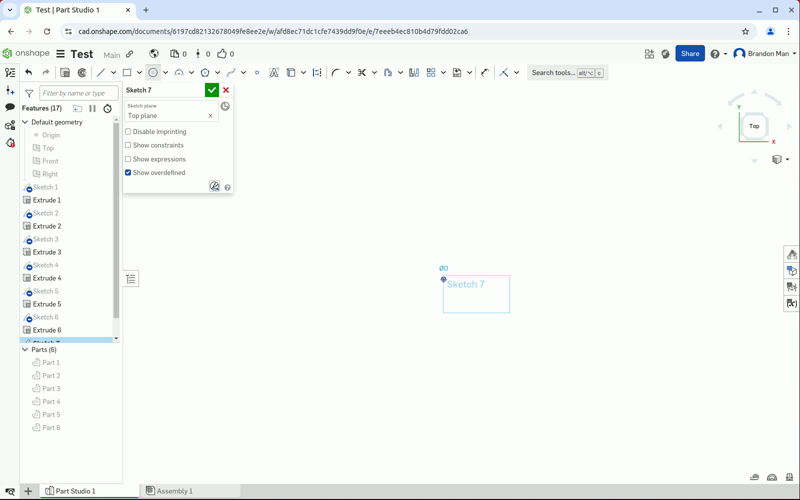
key_up(shift)
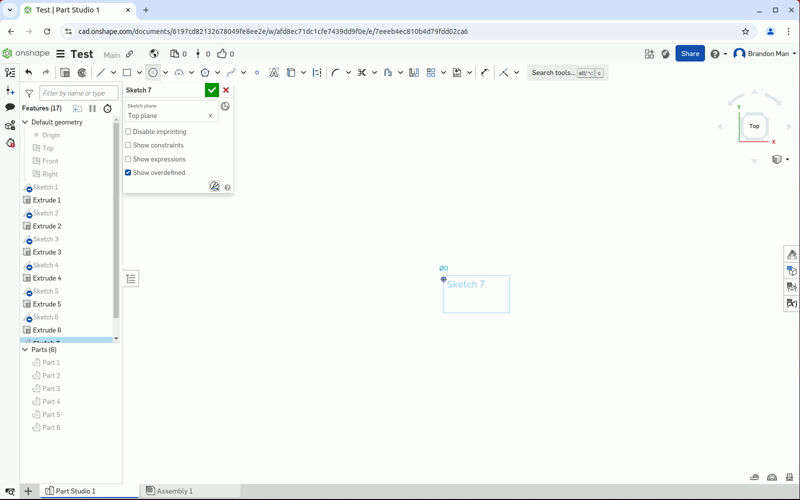
mouse_move(445, 279)
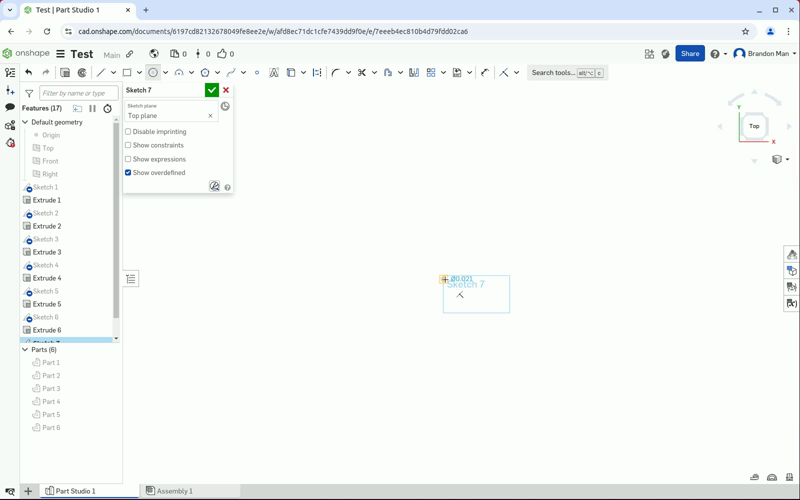
scroll(6)
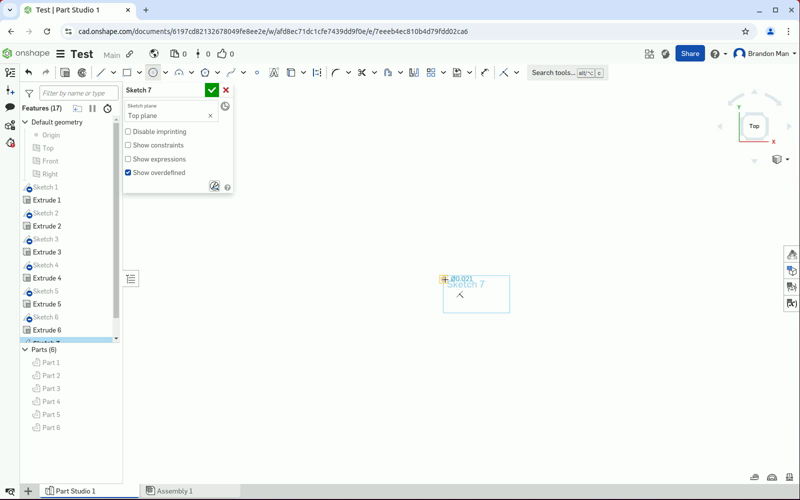
scroll(6)
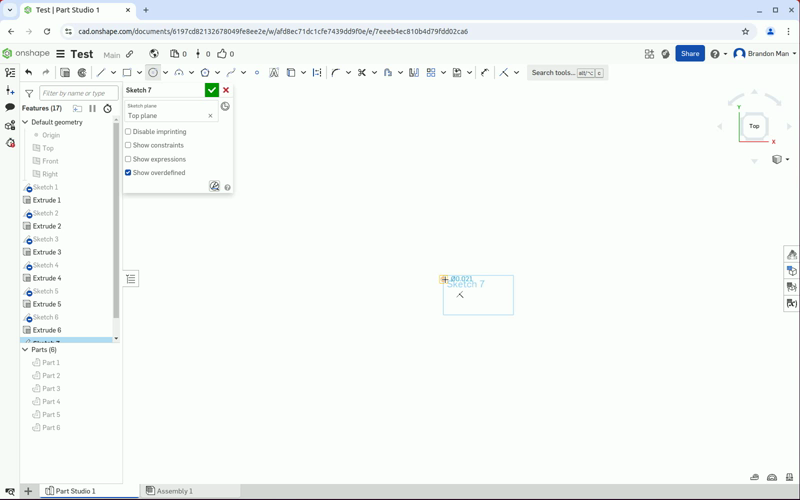
scroll(6)
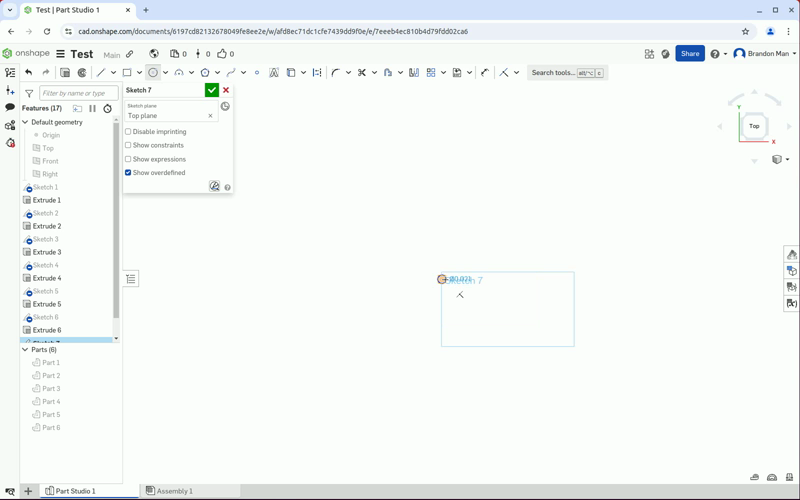
scroll(6)
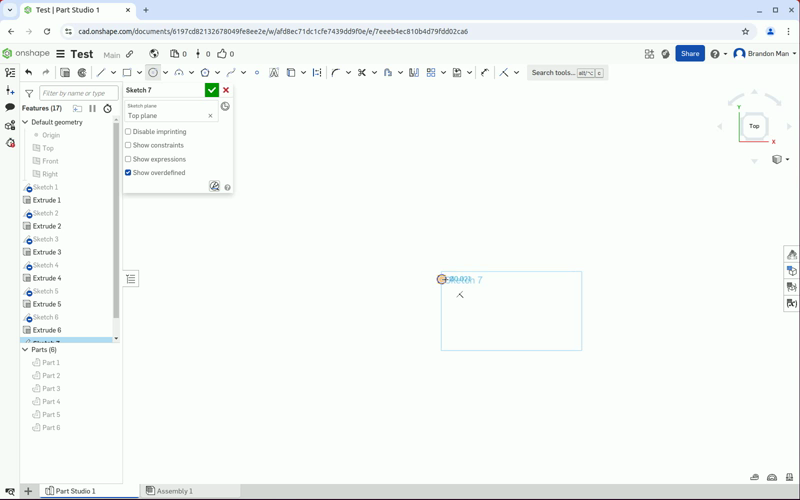
scroll(6)
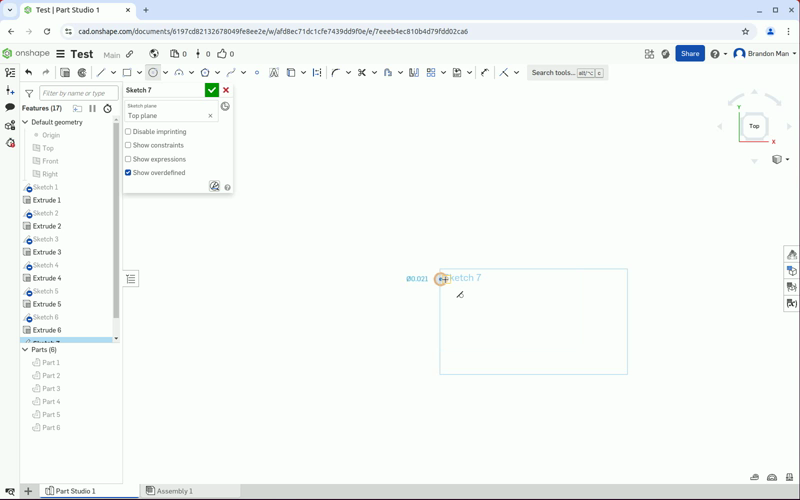
scroll(6)
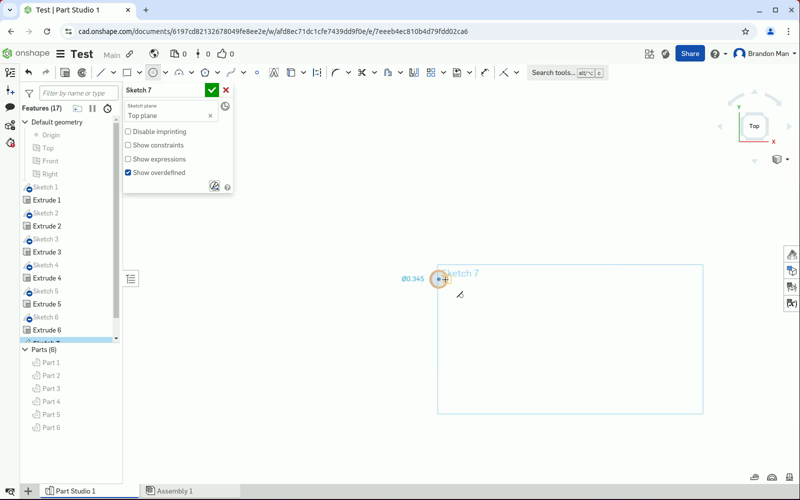
scroll(6)
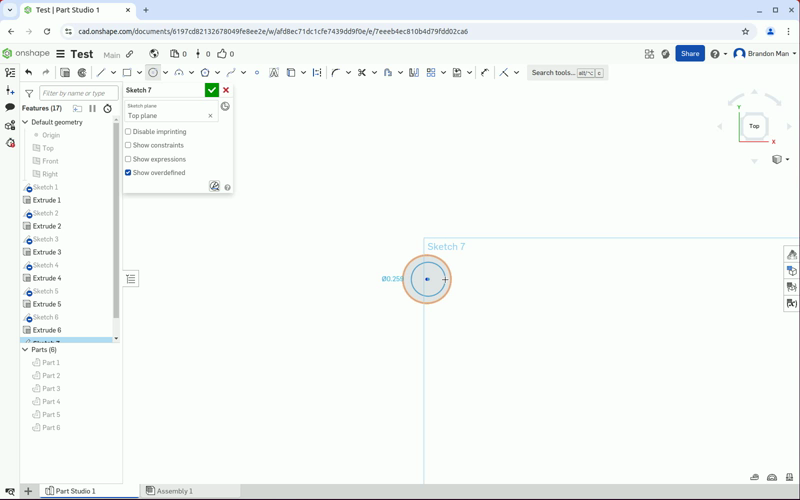
click(445, 279)
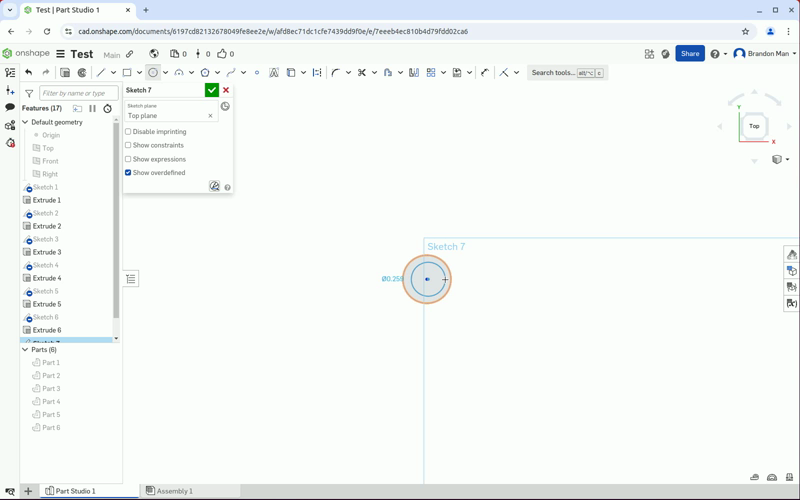
scroll(-6)
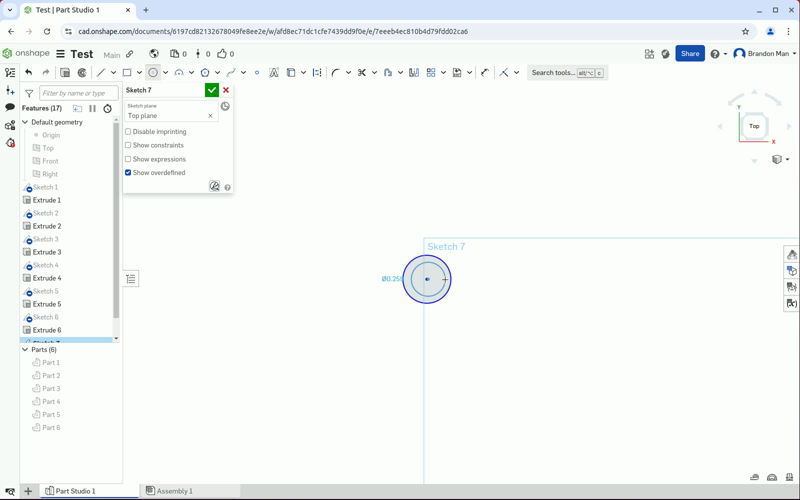
scroll(-6)
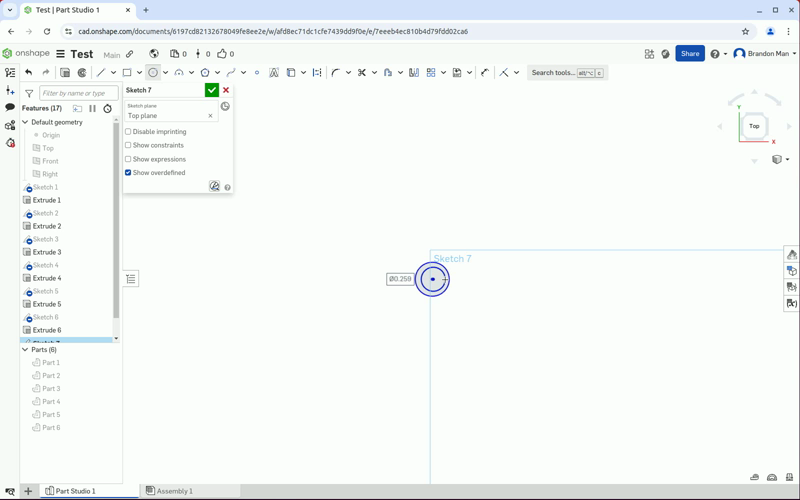
scroll(-6)
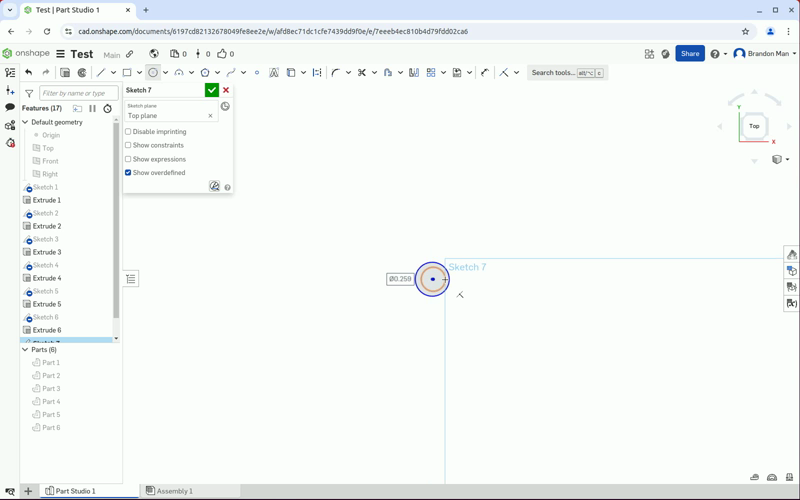
scroll(-6)
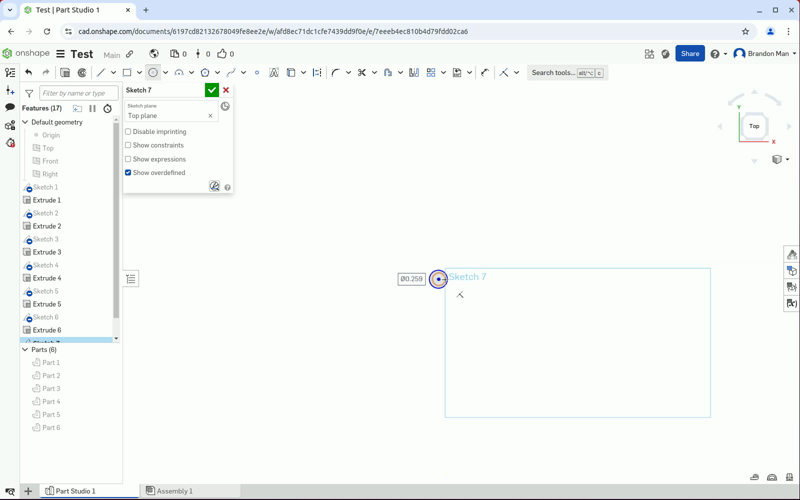
scroll(-6)
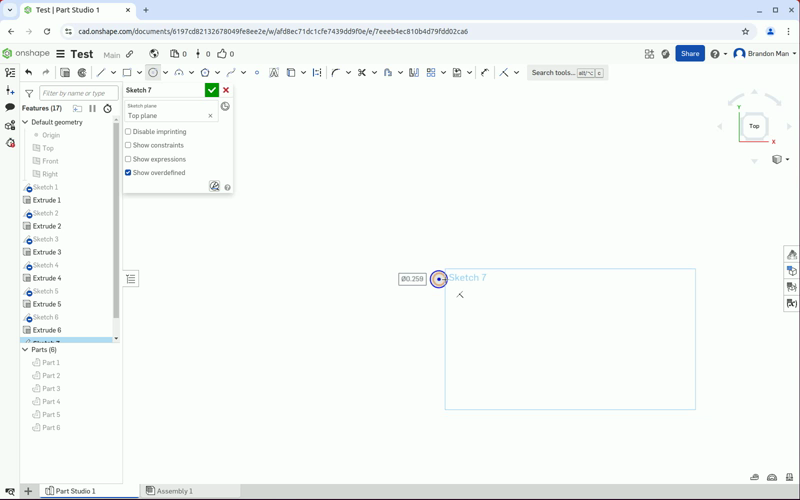
scroll(-6)
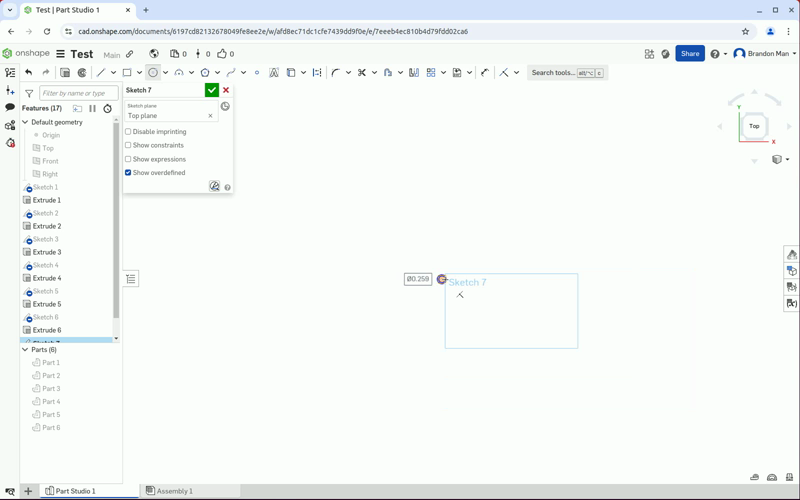
scroll(-6)
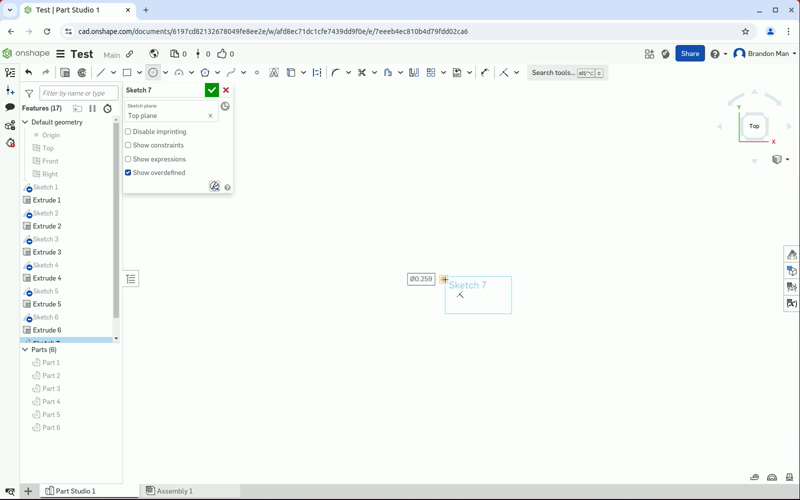
key(esc)
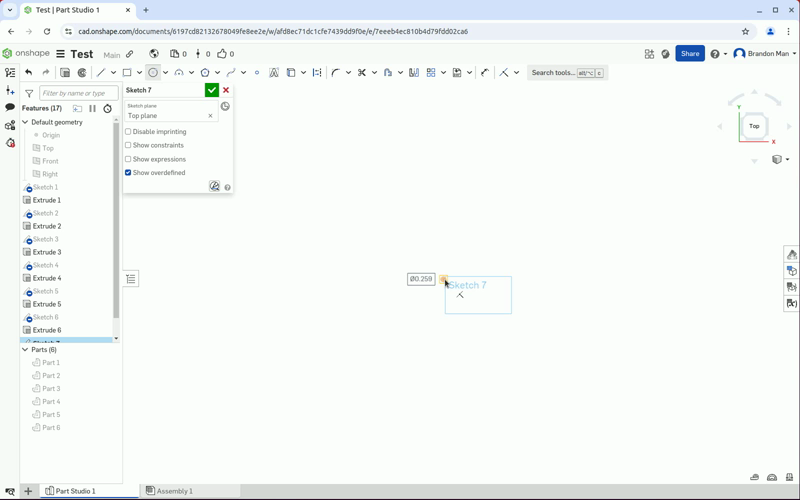
mouse_move(445, 279)
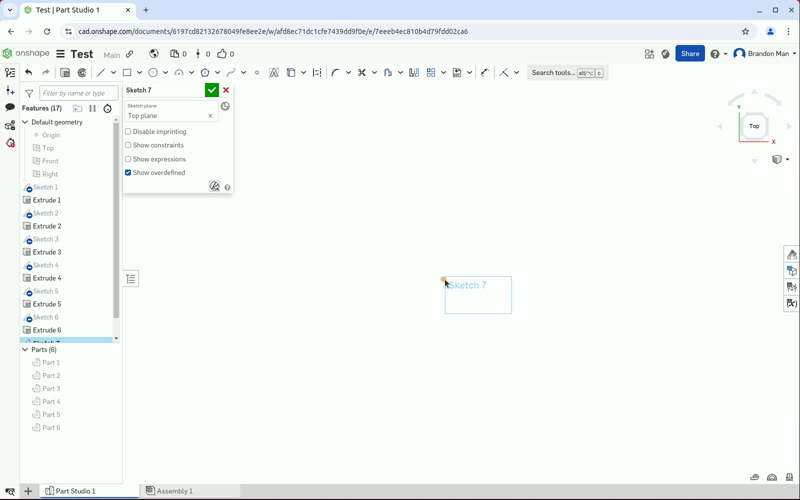
scroll(6)
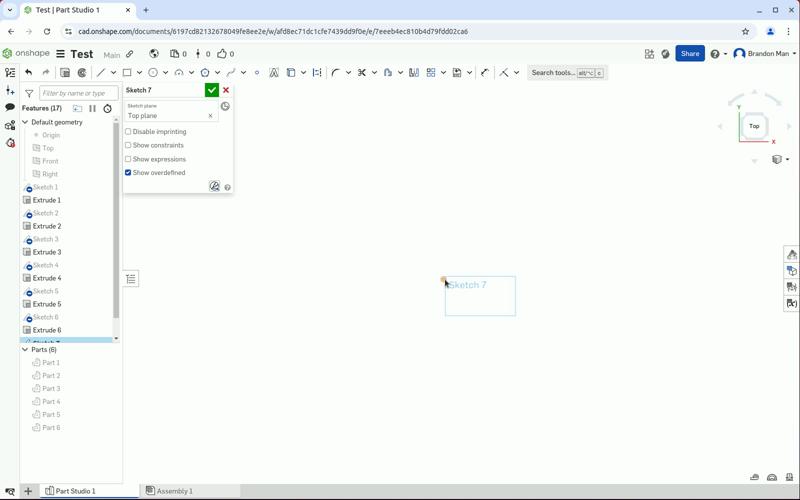
scroll(6)
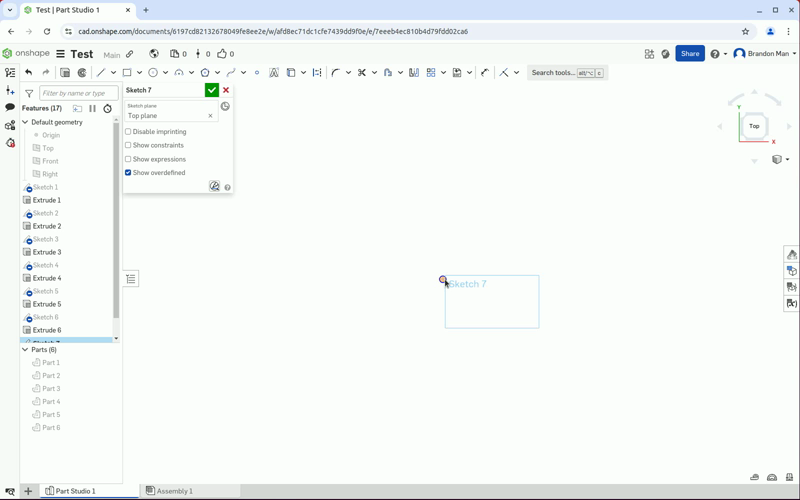
scroll(6)
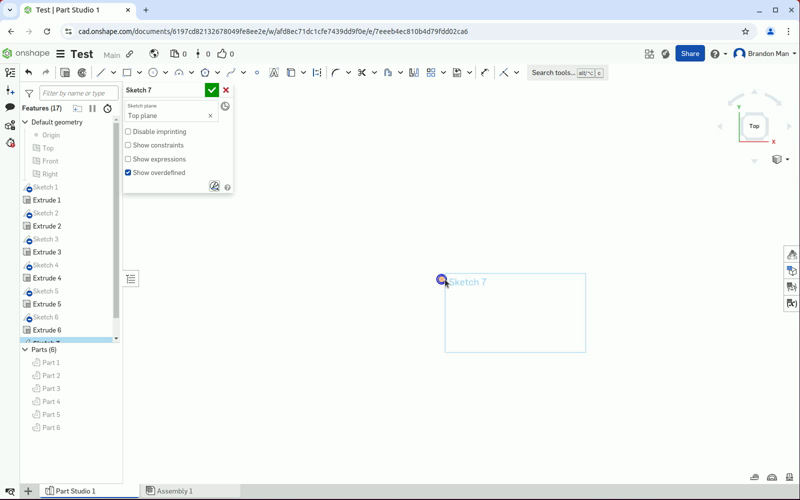
scroll(6)
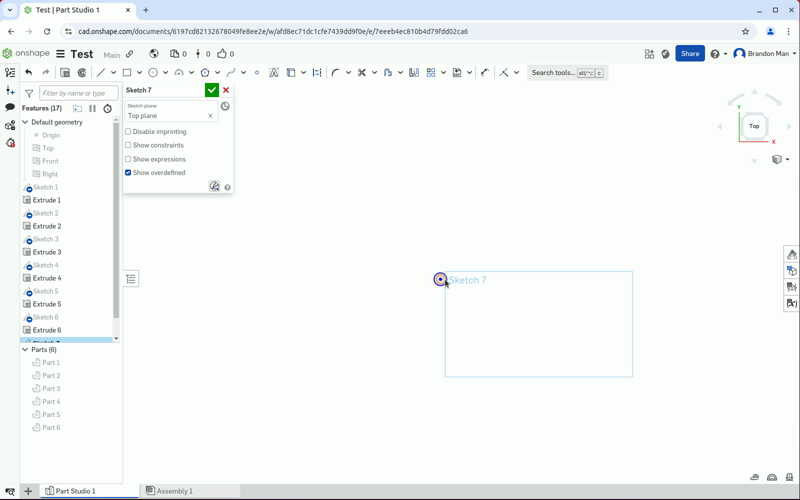
scroll(6)
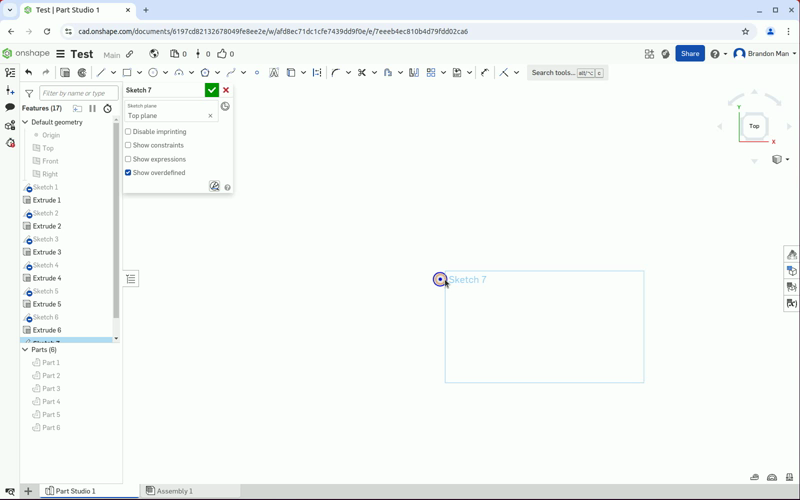
scroll(6)
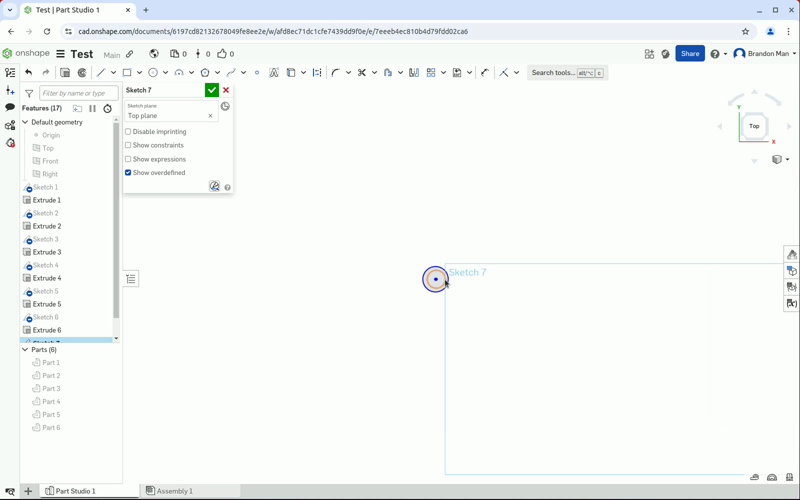
scroll(6)
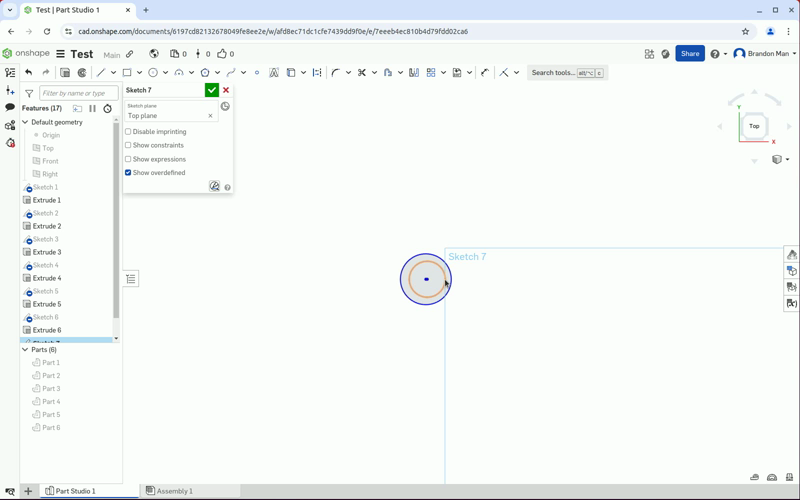
click(445, 279)
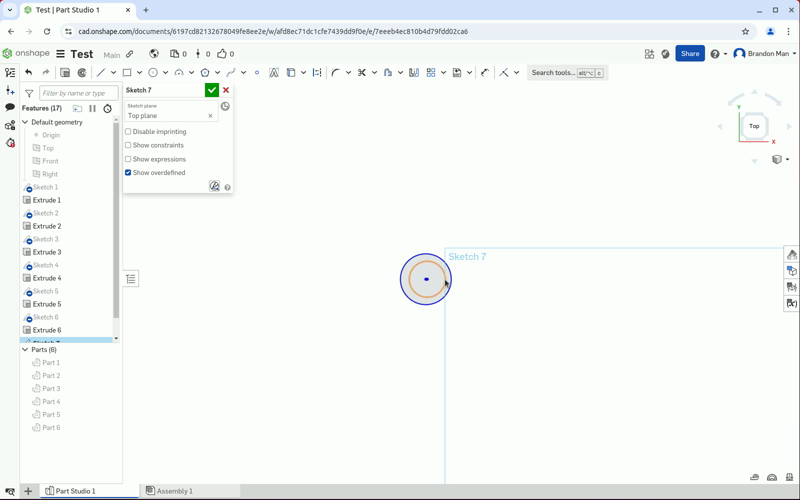
scroll(-6)
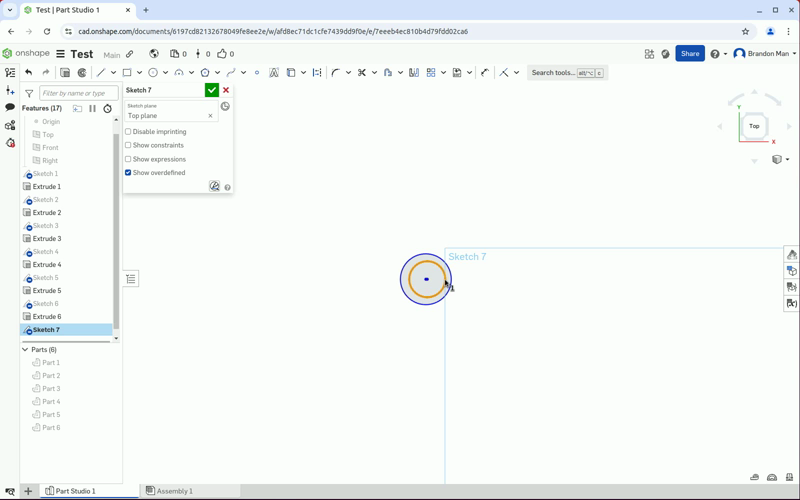
scroll(-6)
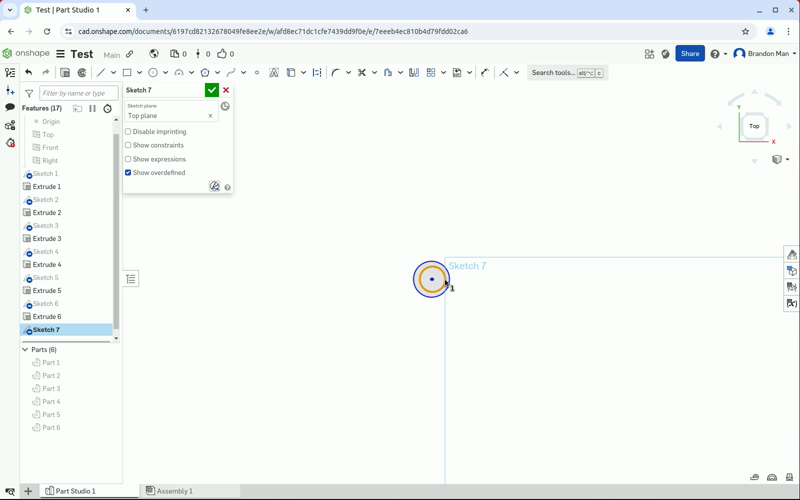
scroll(-6)
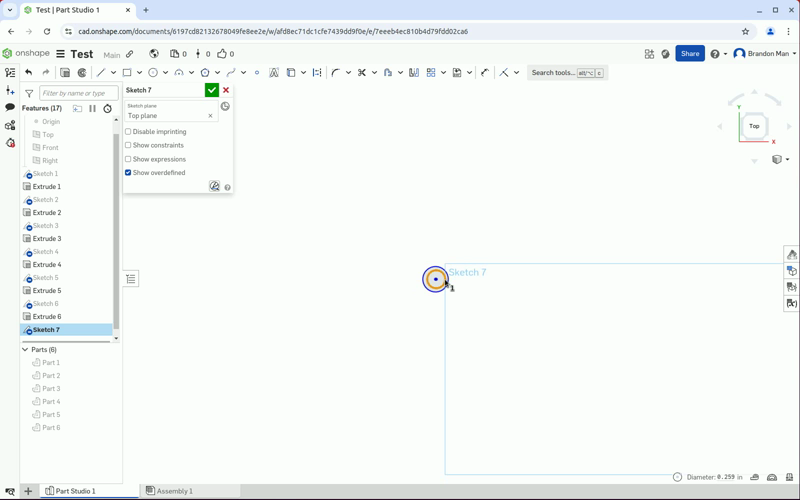
scroll(-6)
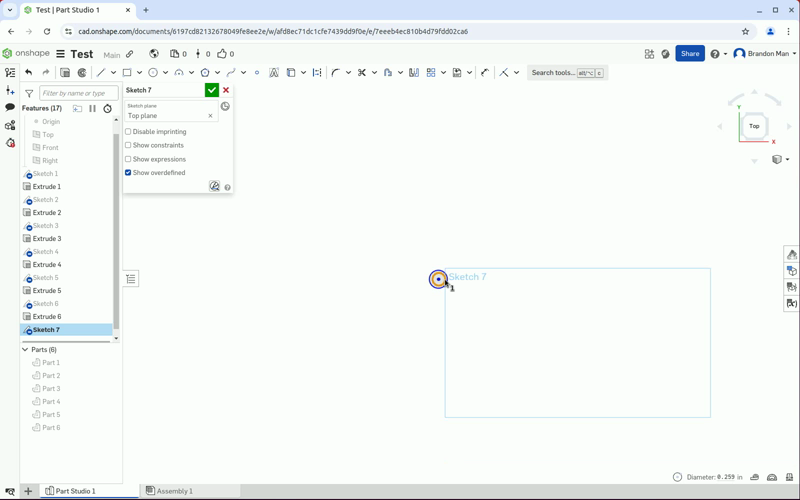
scroll(-6)
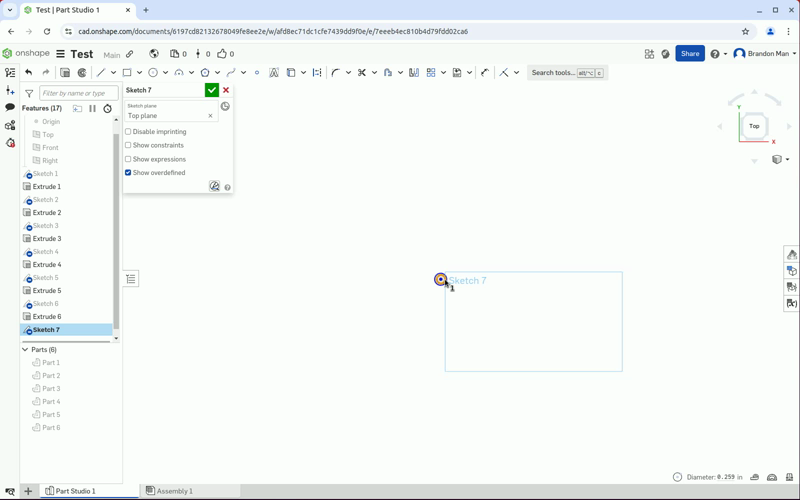
scroll(-6)
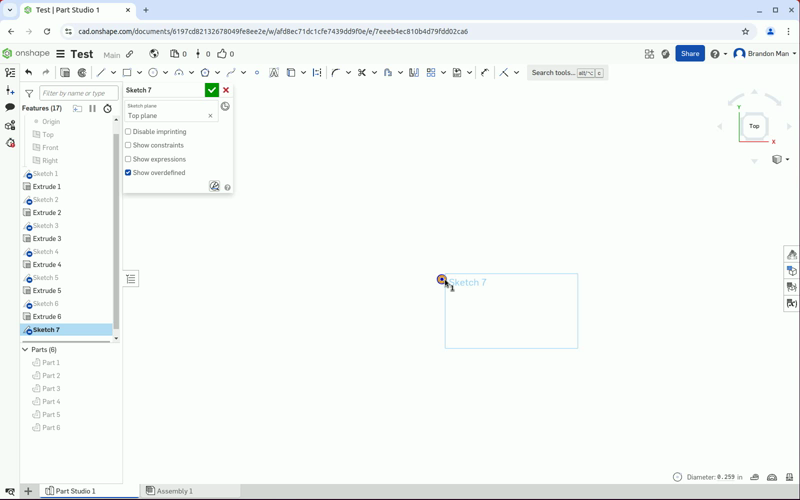
scroll(-6)
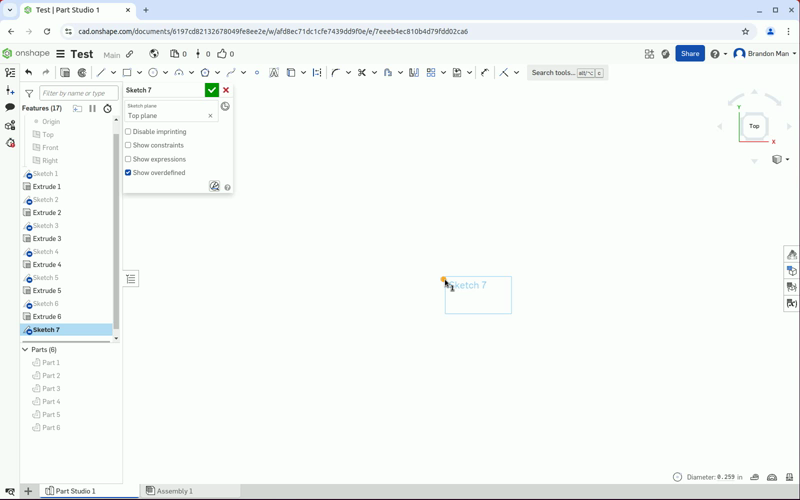
mouse_move(73, 352)
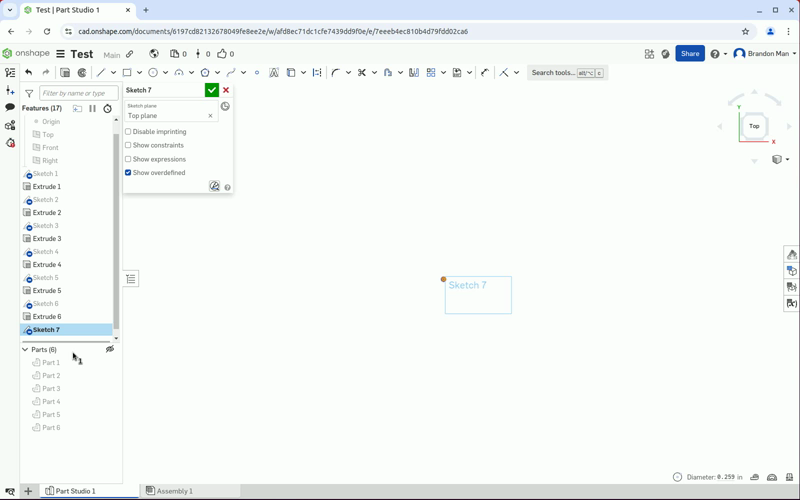
key(shift+y)
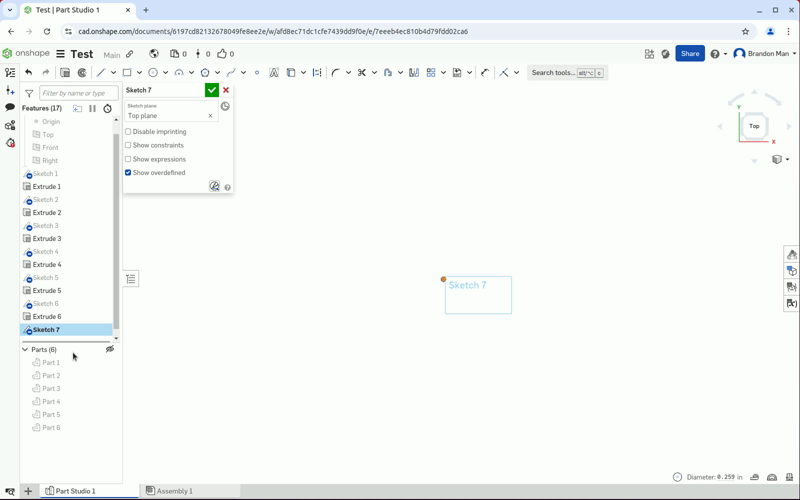
key(shift+e)
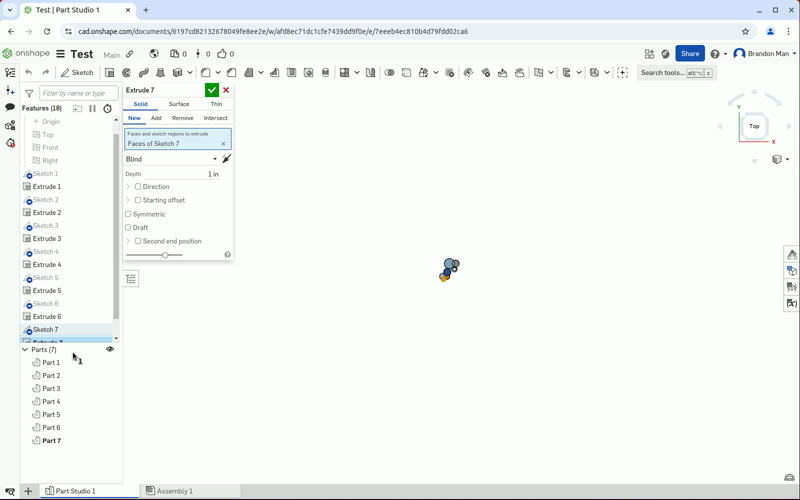
mouse_move(143, 106)
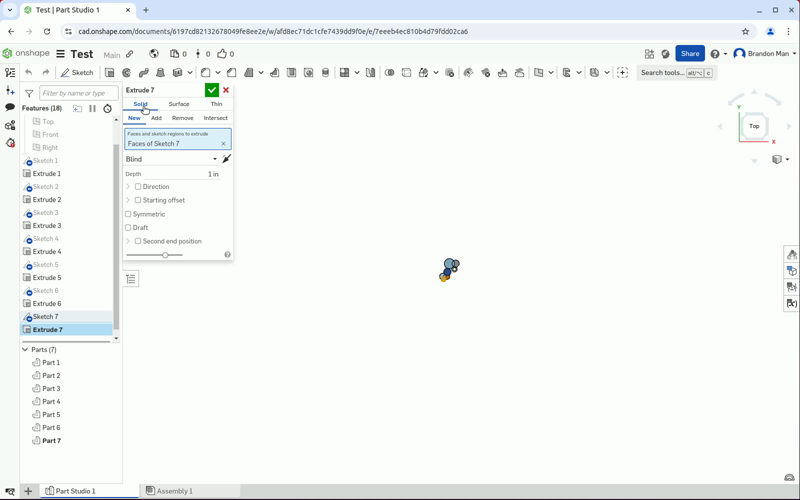
click(143, 106)
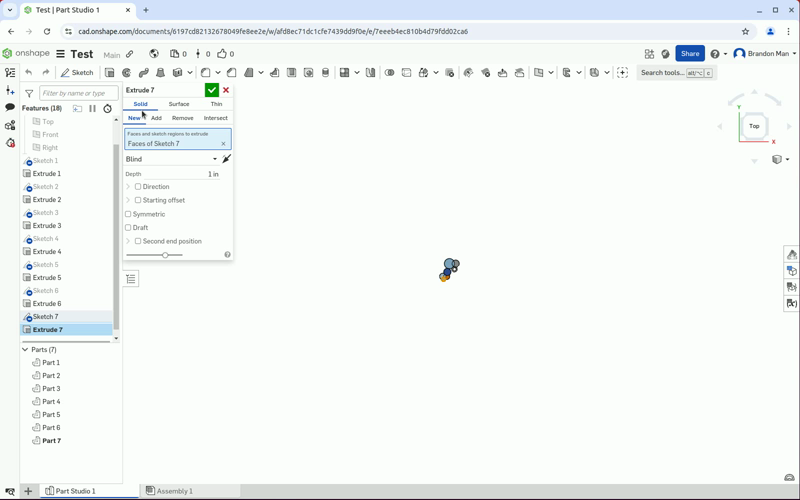
mouse_move(137, 120)
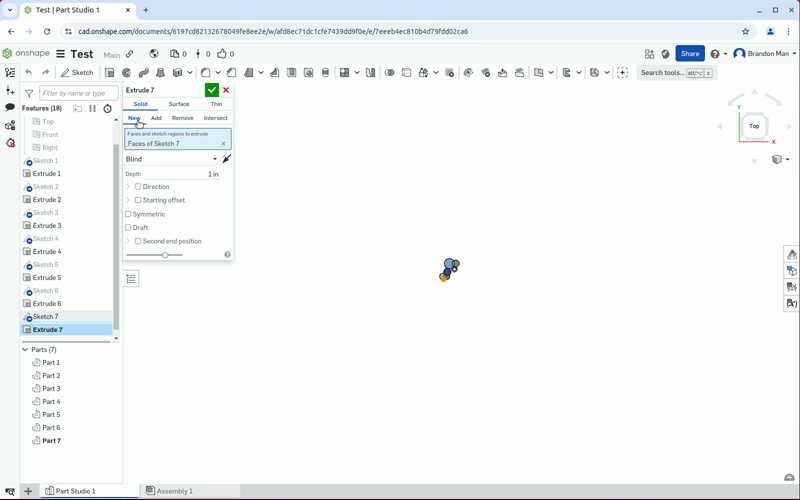
click(137, 120)
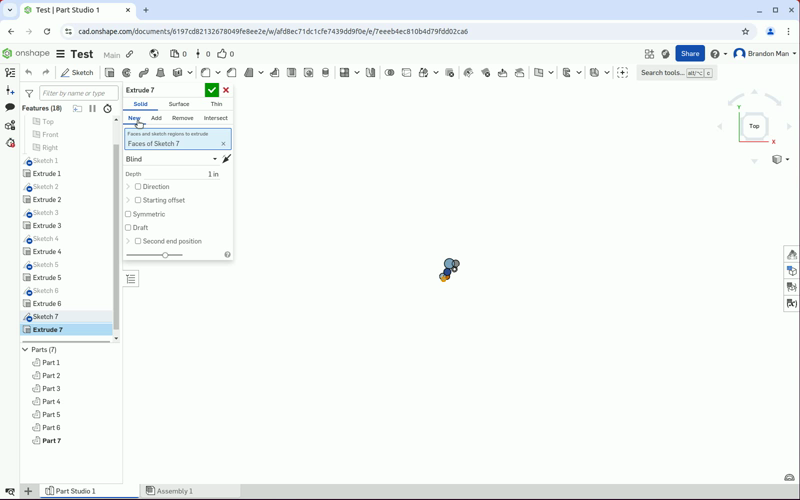
key(tab, 4)
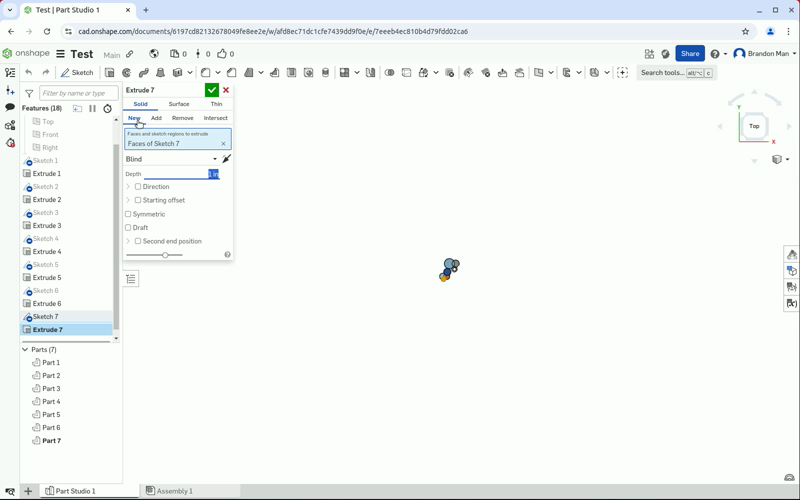
text(18.535)
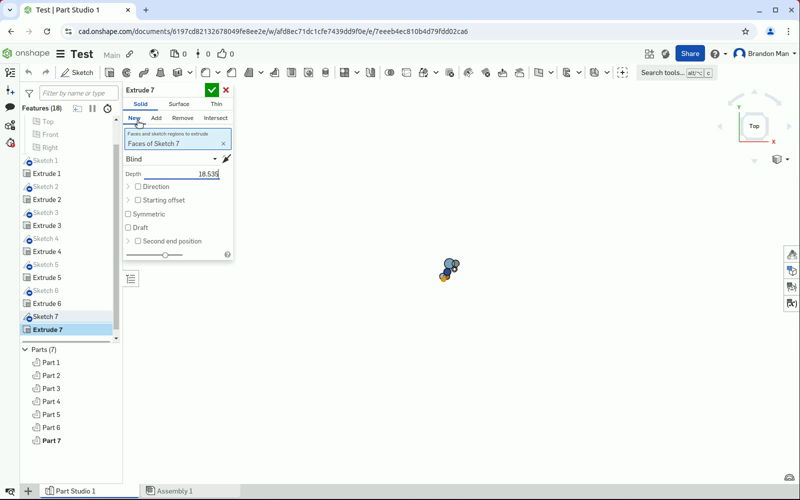
key(enter)
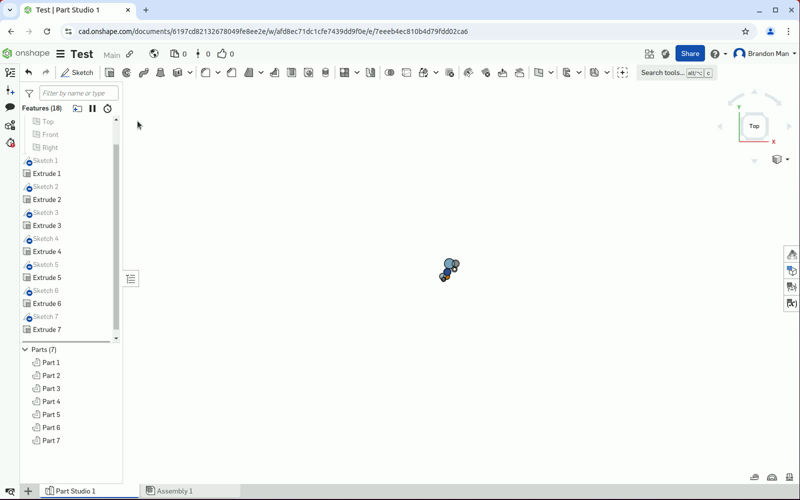
key(shift+h)
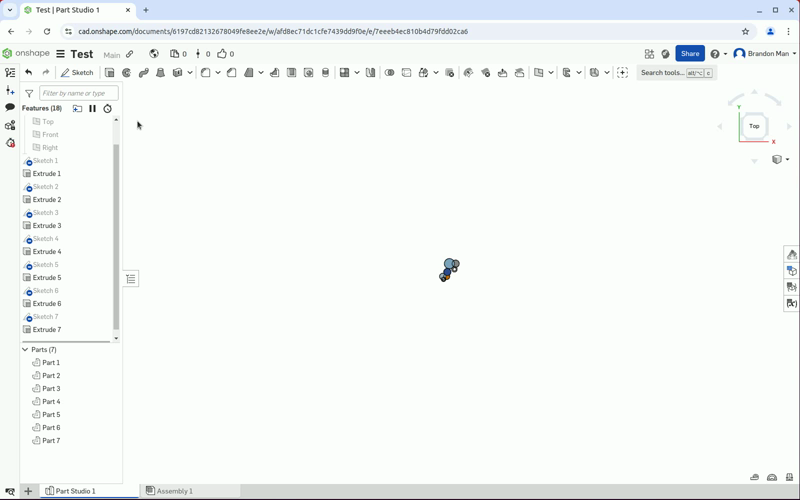
key(shift+h)
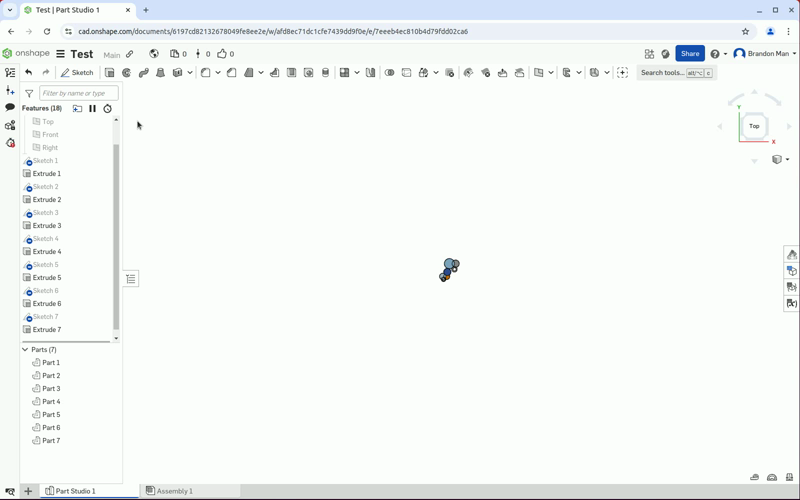
mouse_move(69, 163)
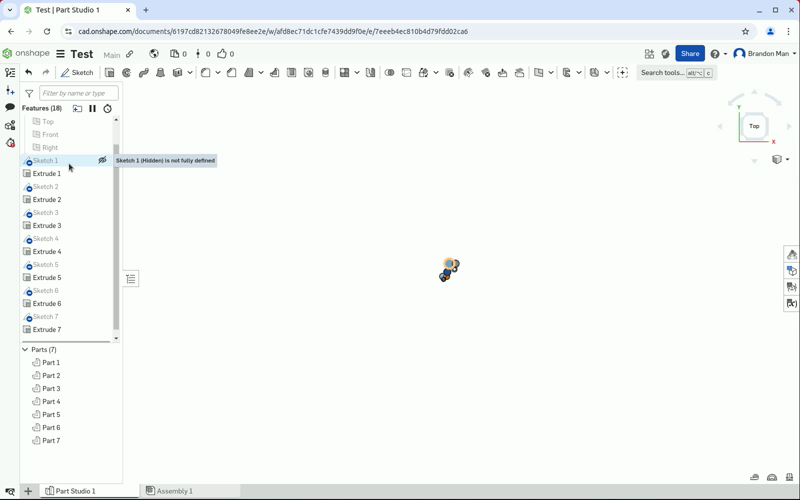
click(69, 163)
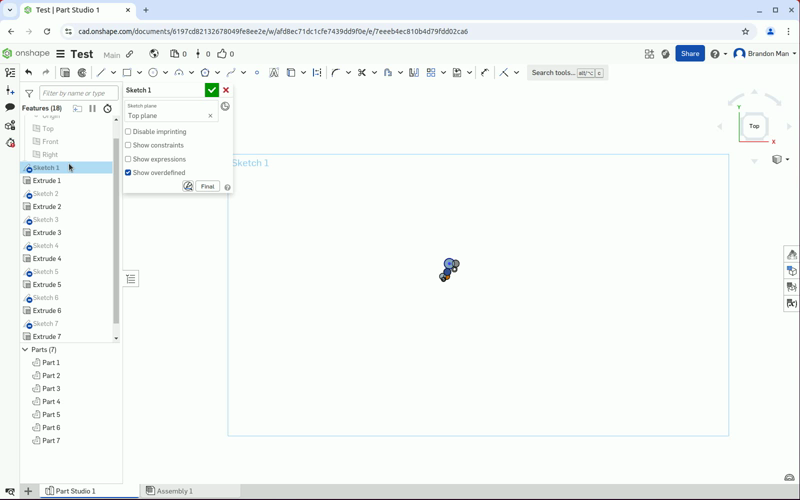
mouse_move(229, 92)
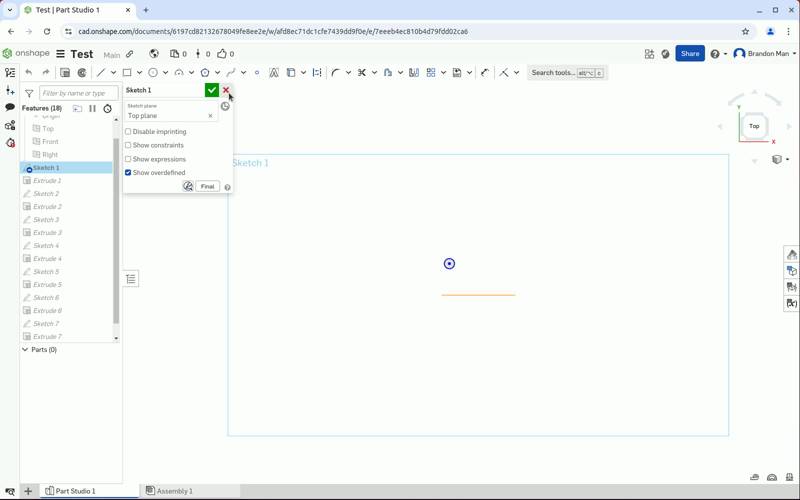
click(229, 92)
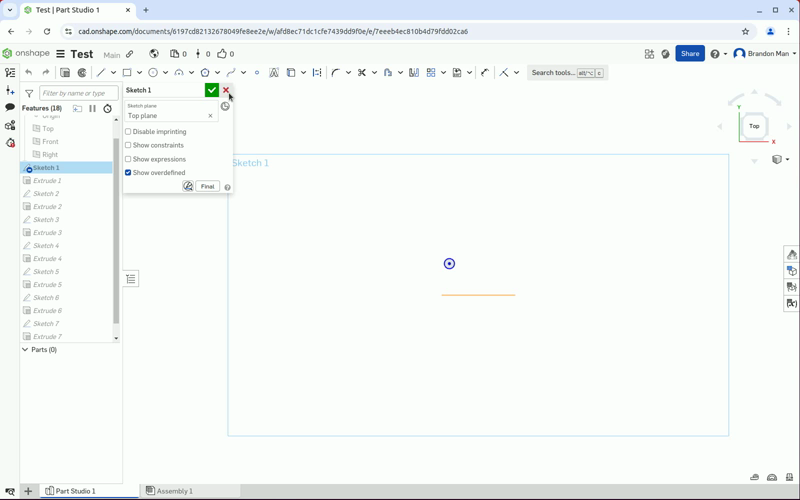
key(shift+s)
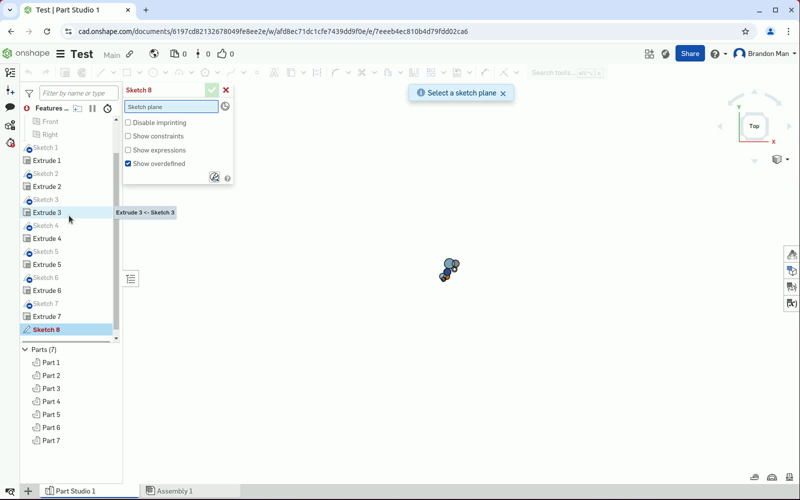
scroll(3)
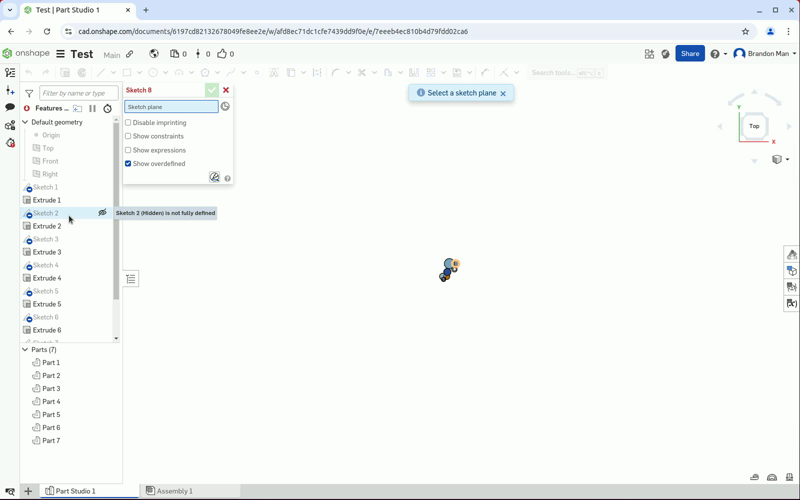
mouse_move(69, 150)
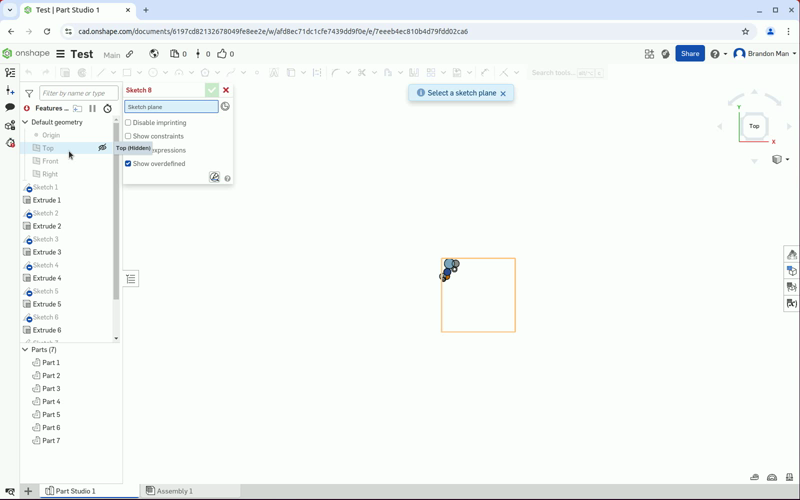
click(69, 150)
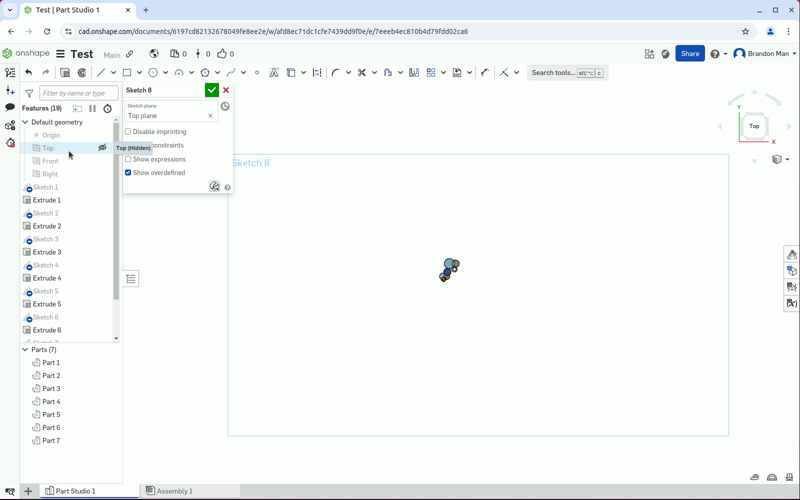
mouse_move(73, 352)
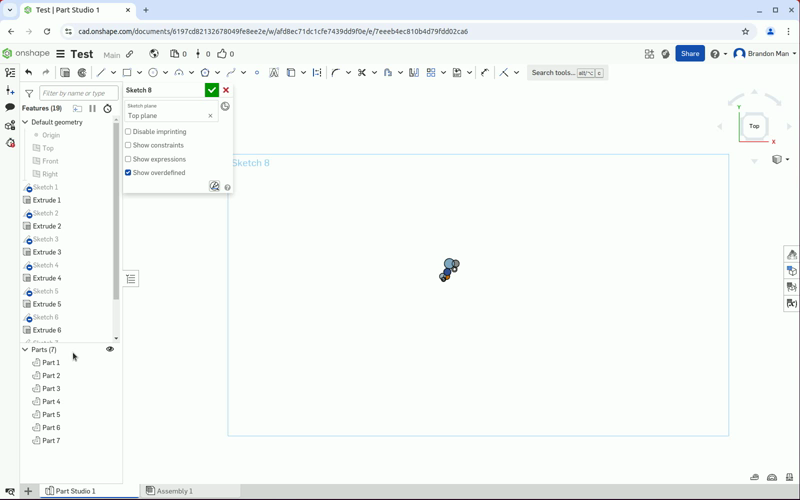
key(y)
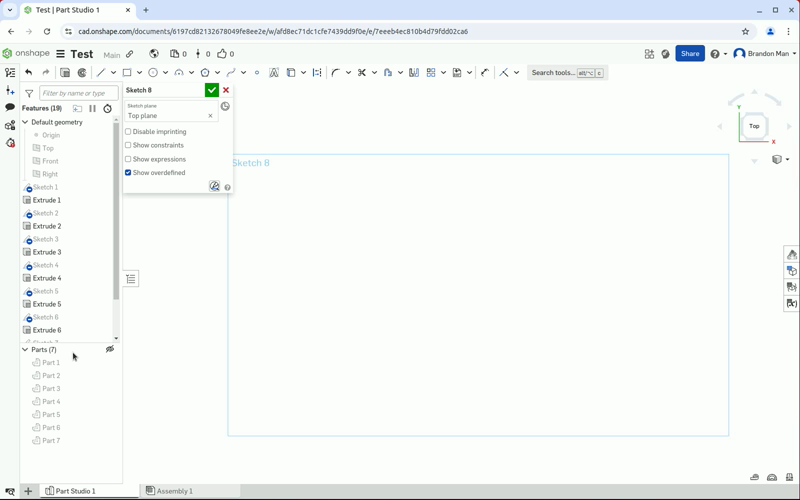
key(c)
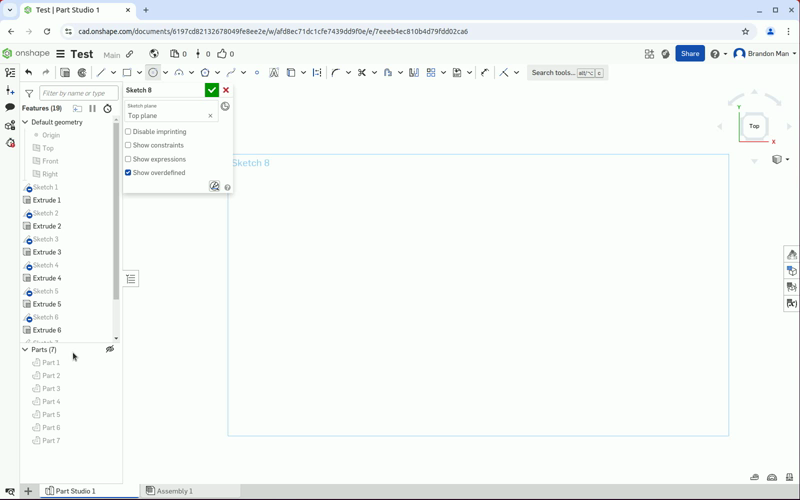
key_down(shift)
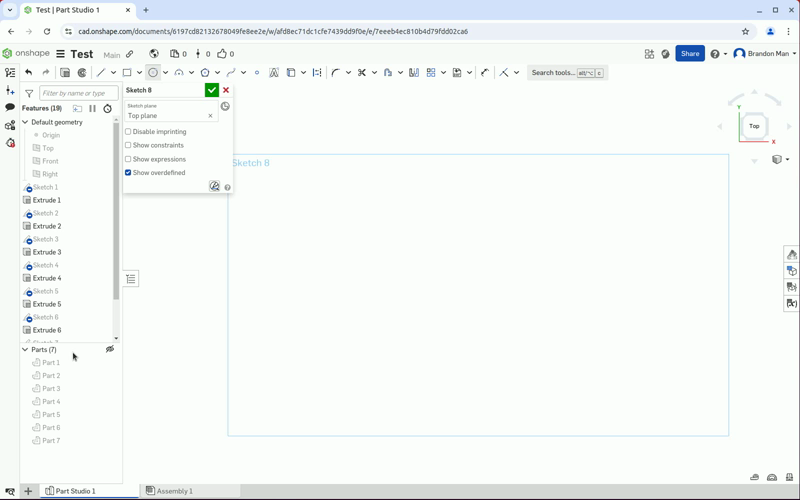
mouse_move(447, 279)
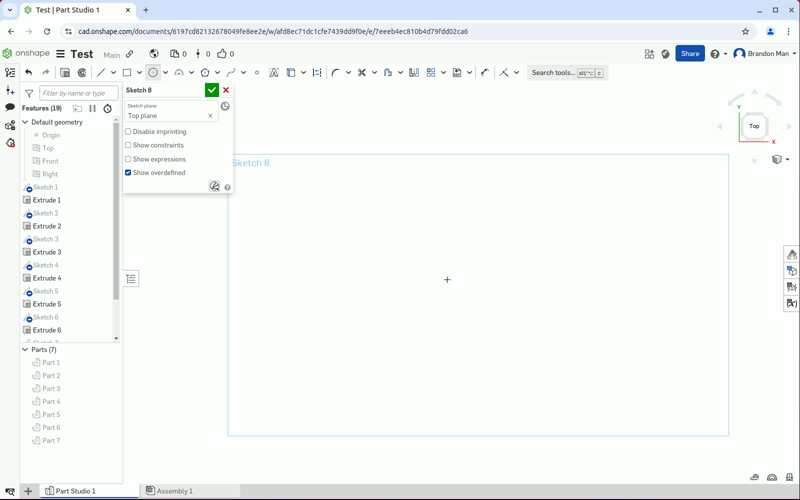
click(447, 279)
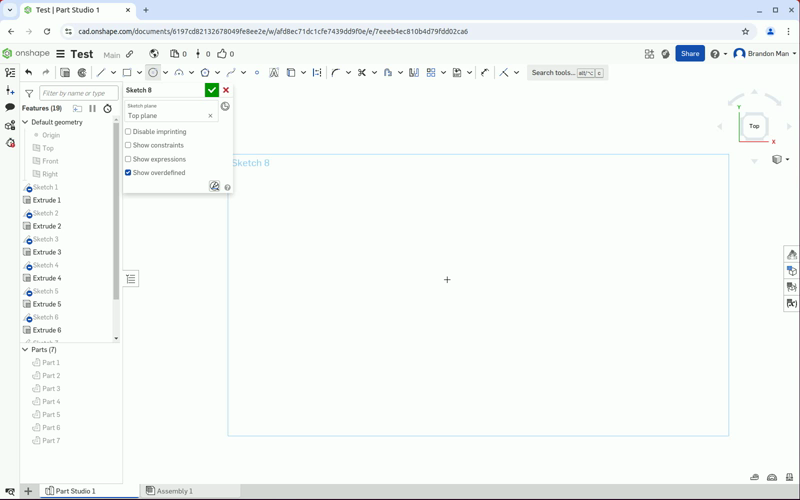
key_up(shift)
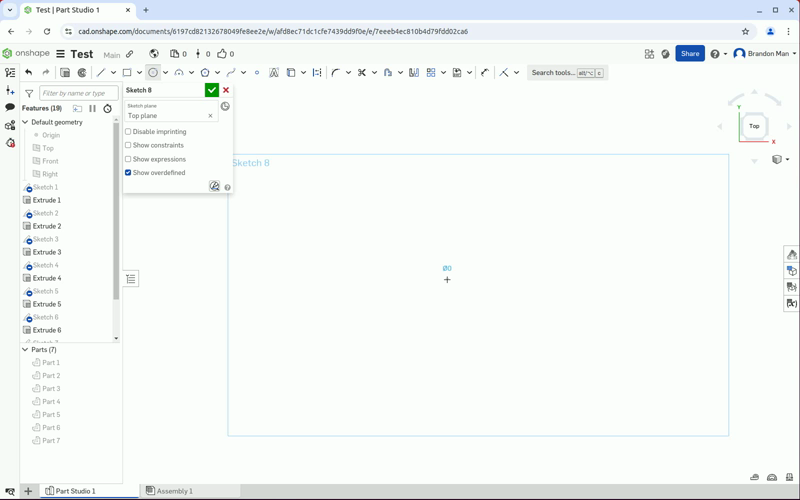
mouse_move(449, 279)
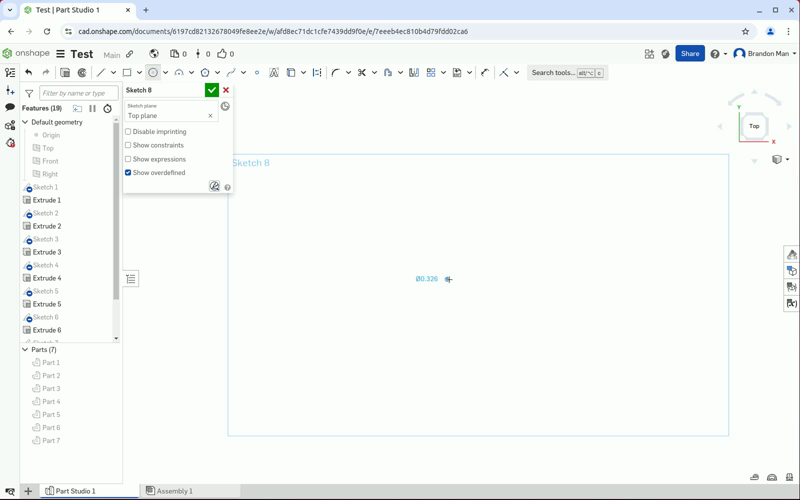
scroll(6)
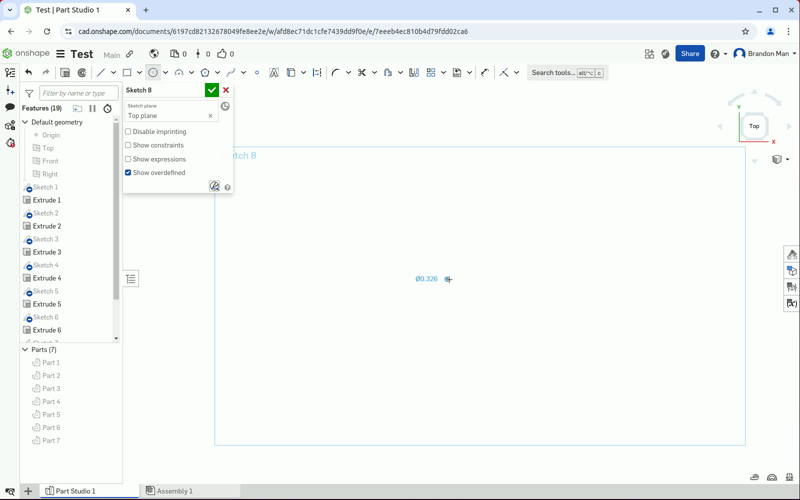
scroll(6)
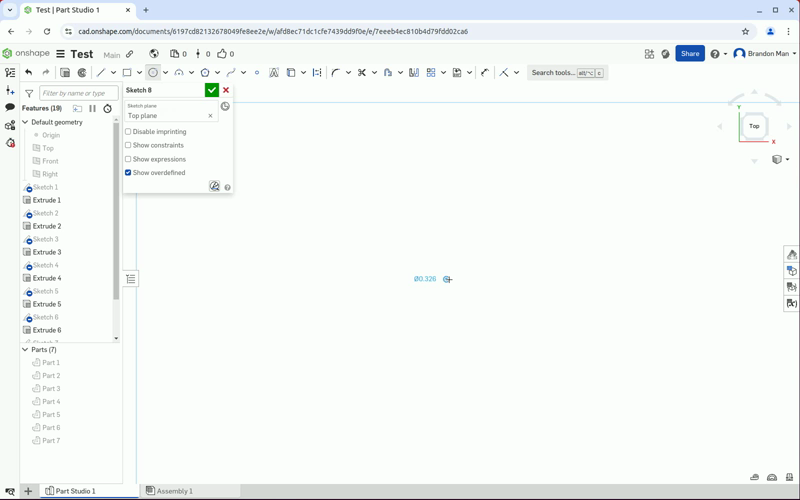
scroll(6)
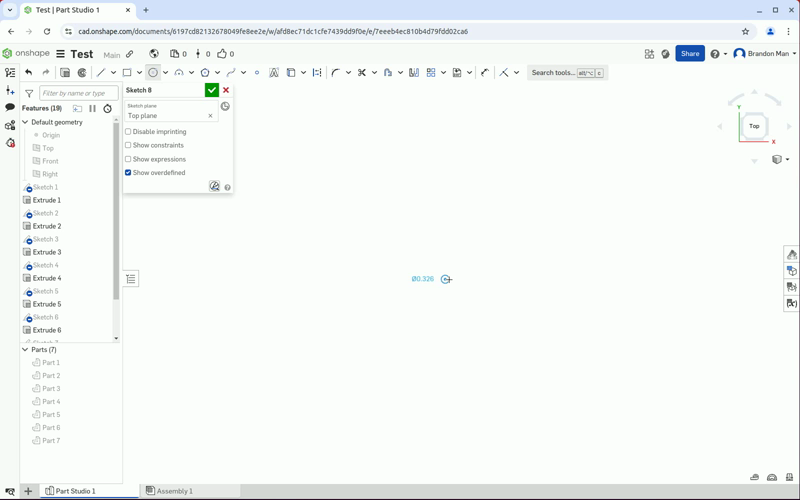
scroll(6)
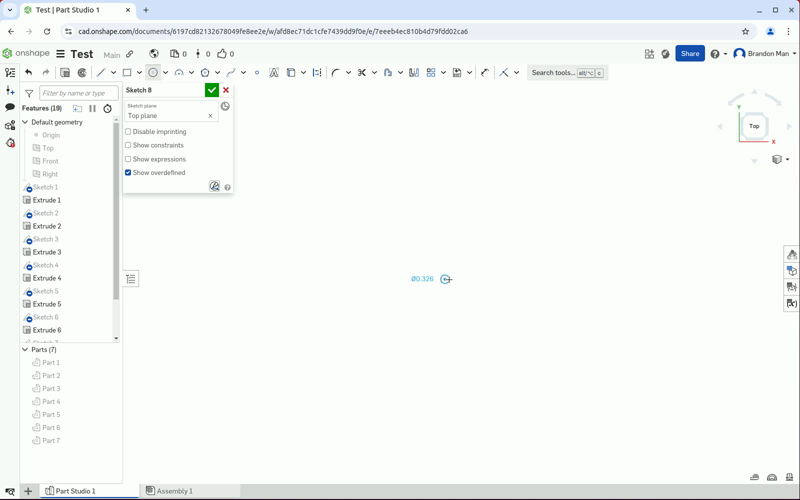
scroll(6)
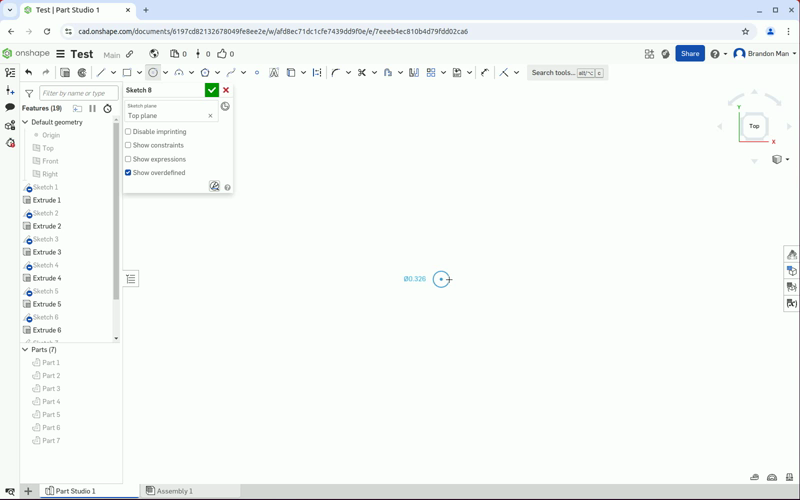
scroll(6)
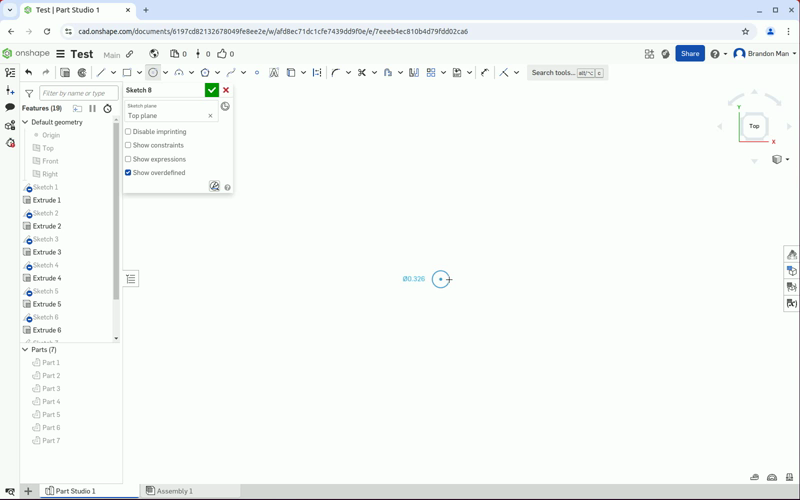
scroll(6)
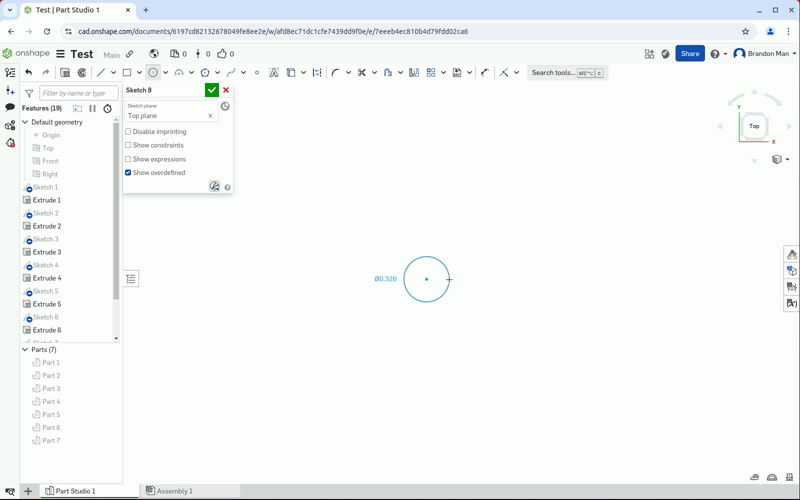
click(449, 279)
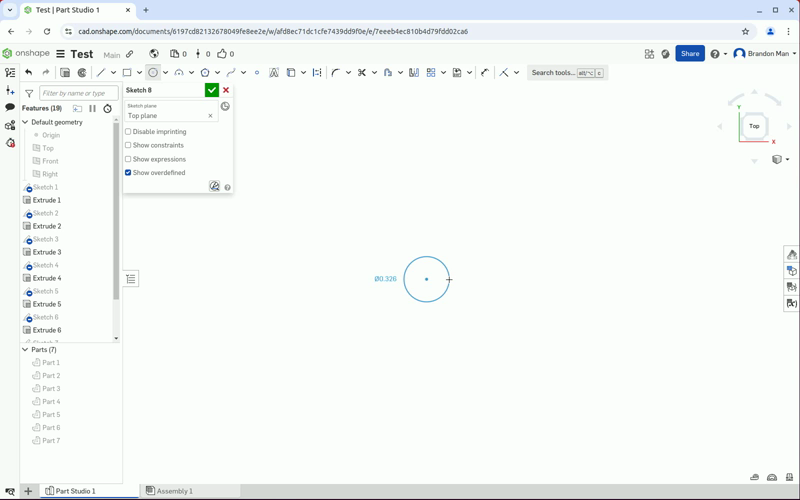
scroll(-6)
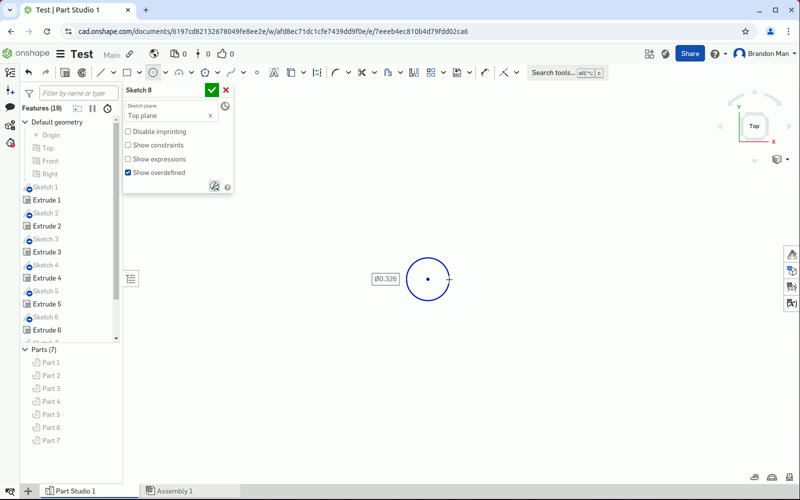
scroll(-6)
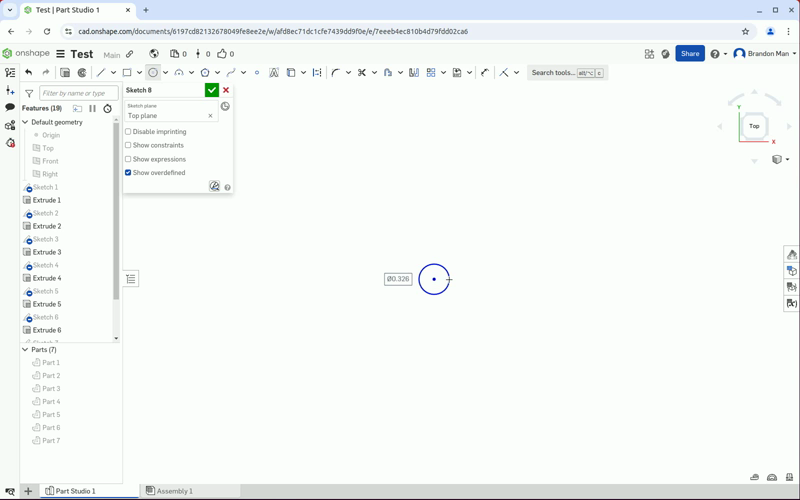
scroll(-6)
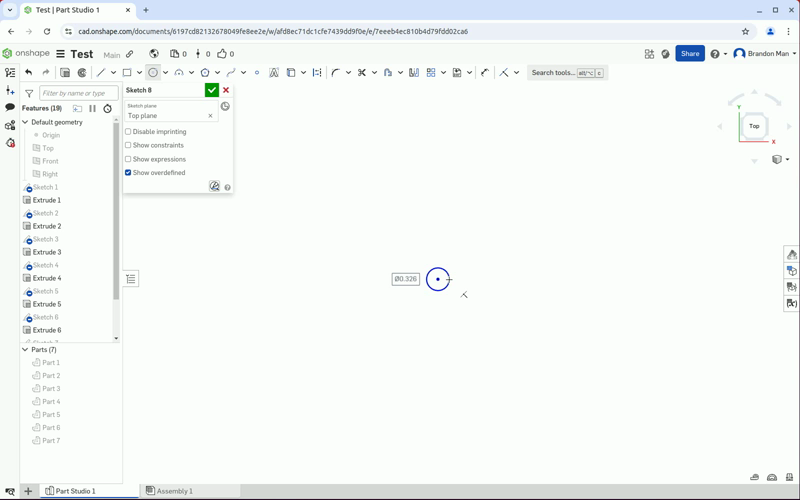
scroll(-6)
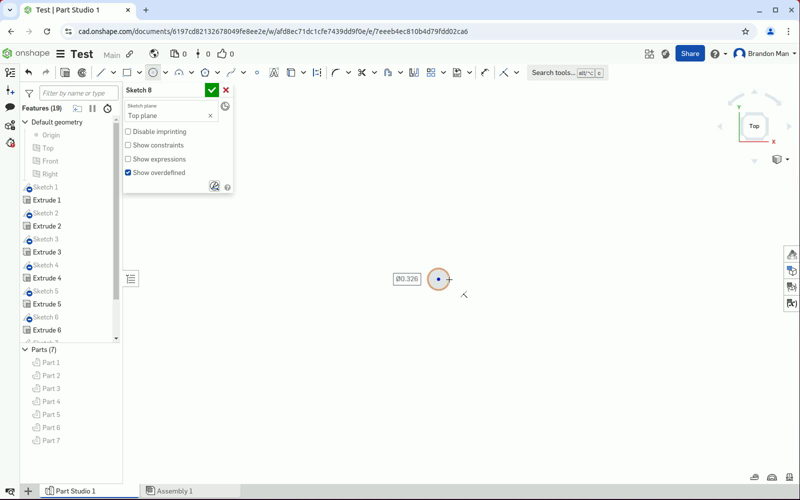
scroll(-6)
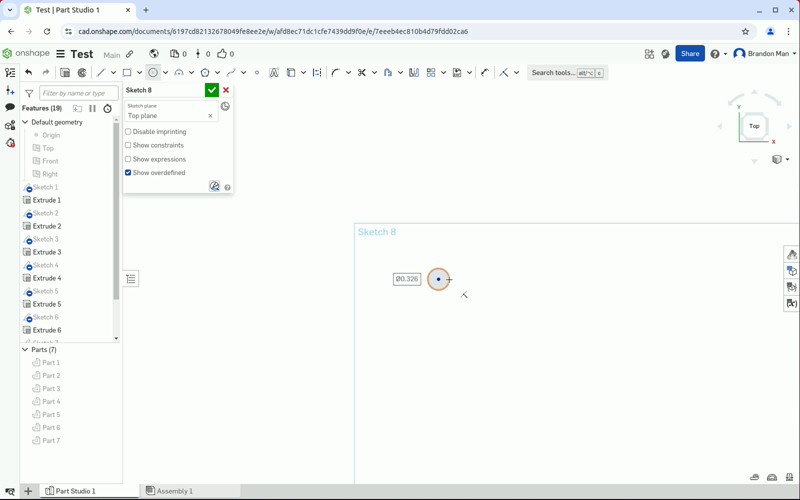
scroll(-6)
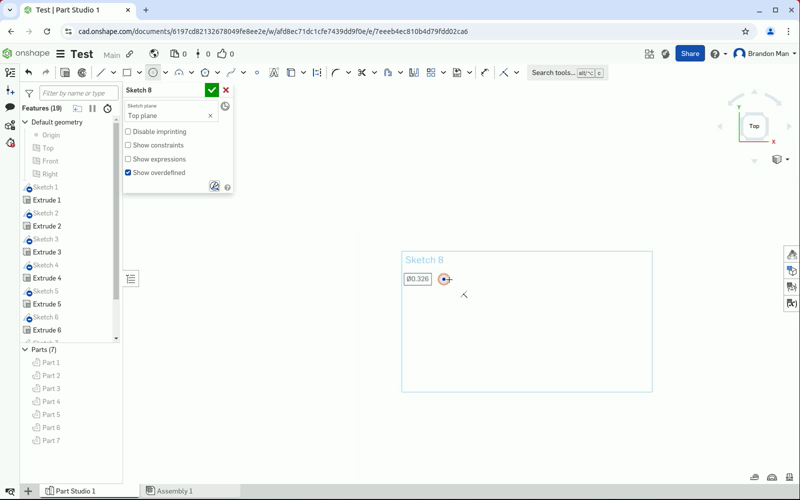
scroll(-6)
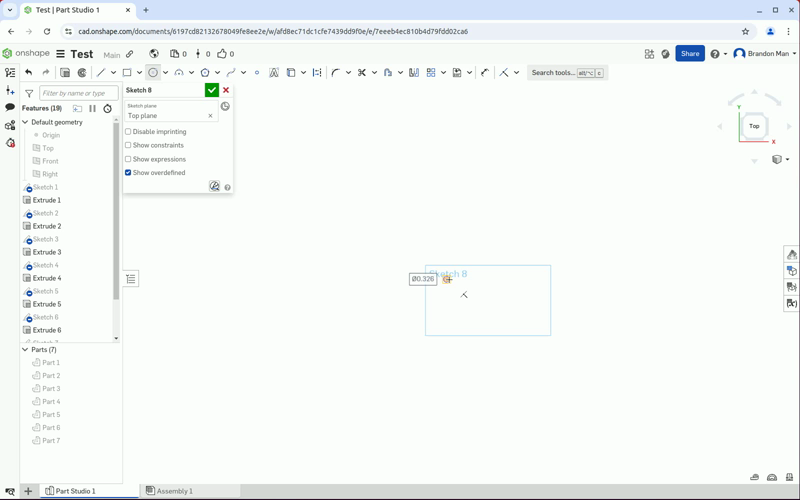
key(esc)
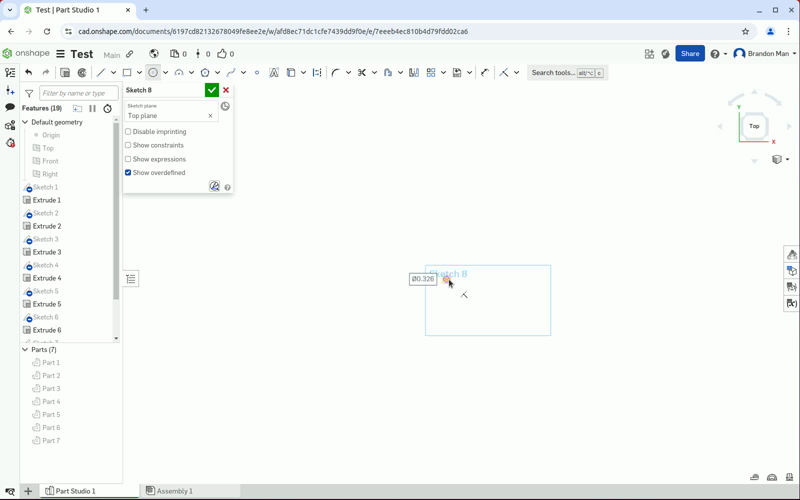
key(c)
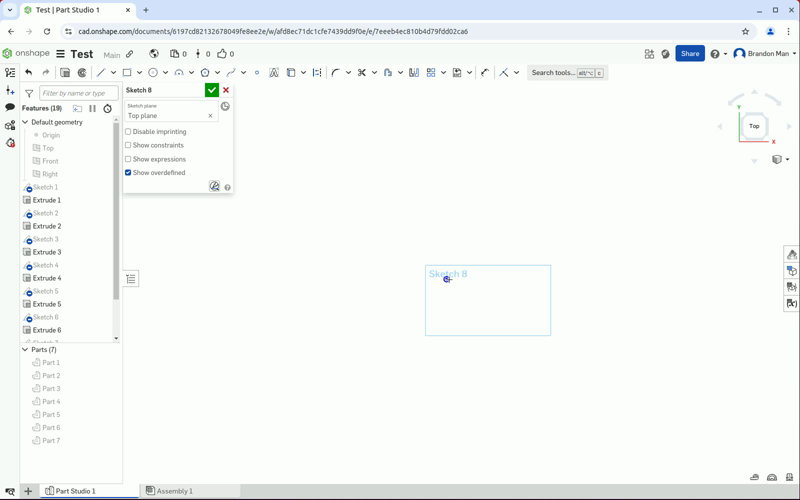
key_down(shift)
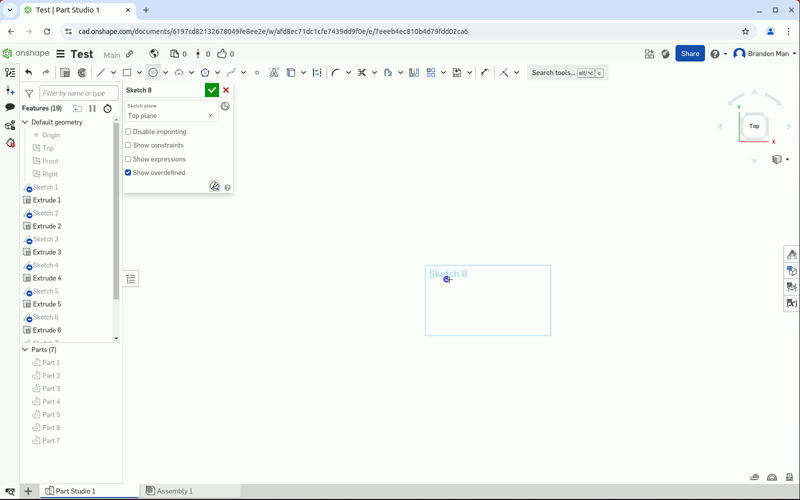
mouse_move(447, 279)
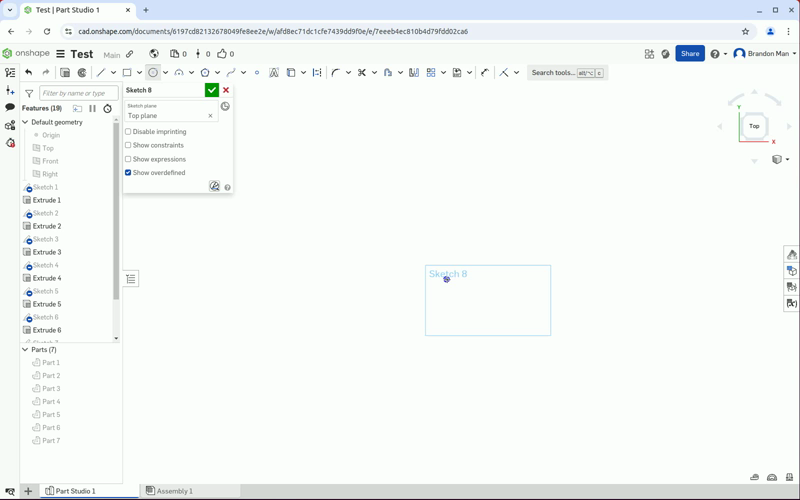
scroll(6)
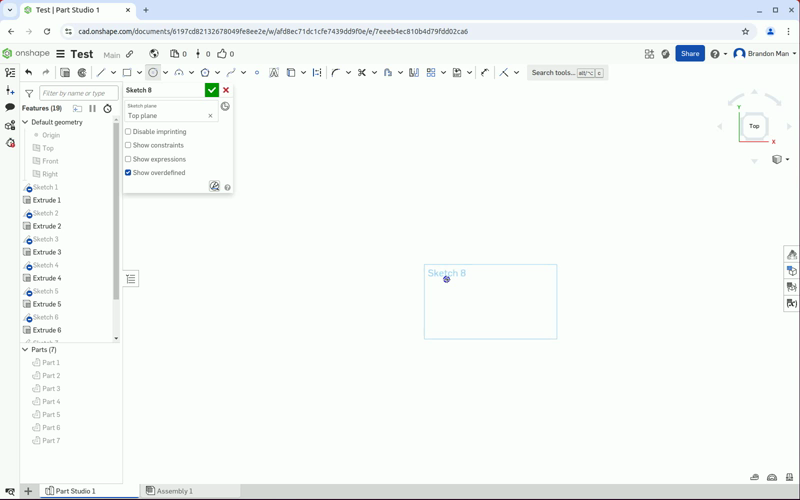
scroll(6)
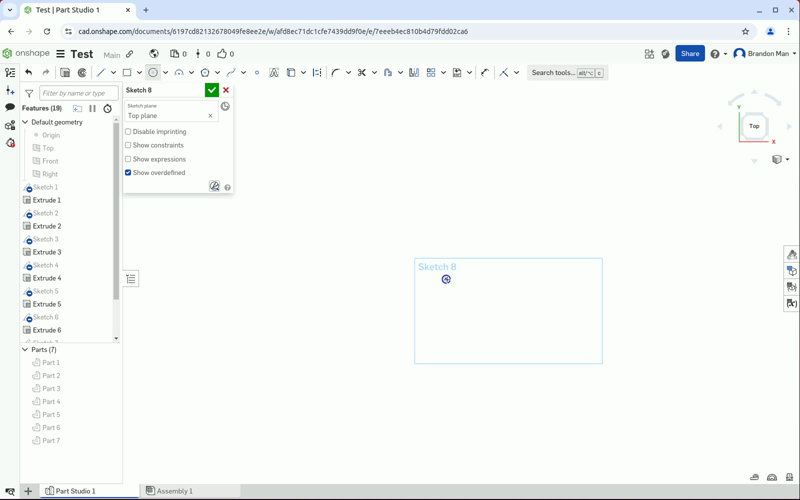
scroll(6)
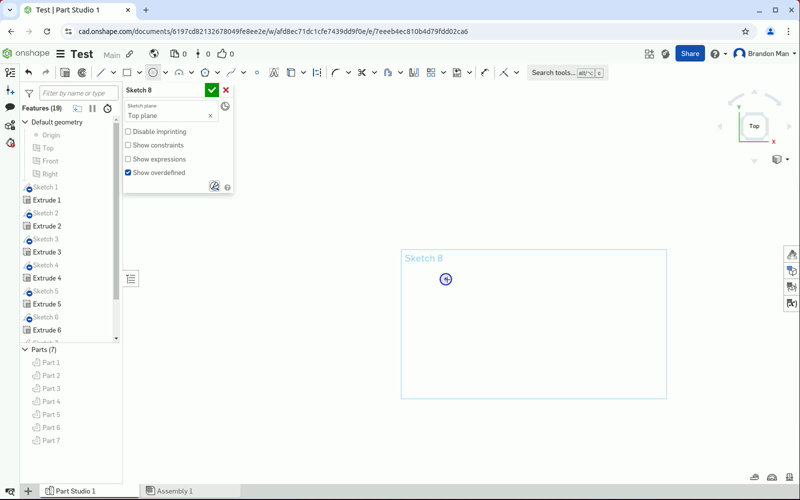
scroll(6)
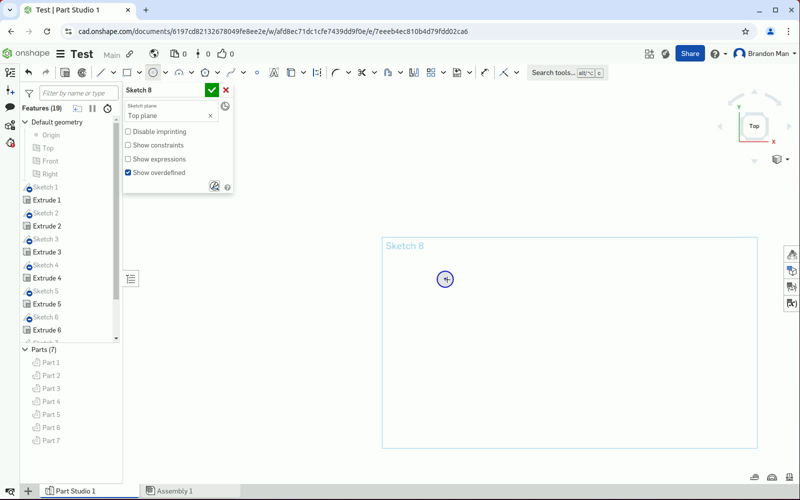
scroll(6)
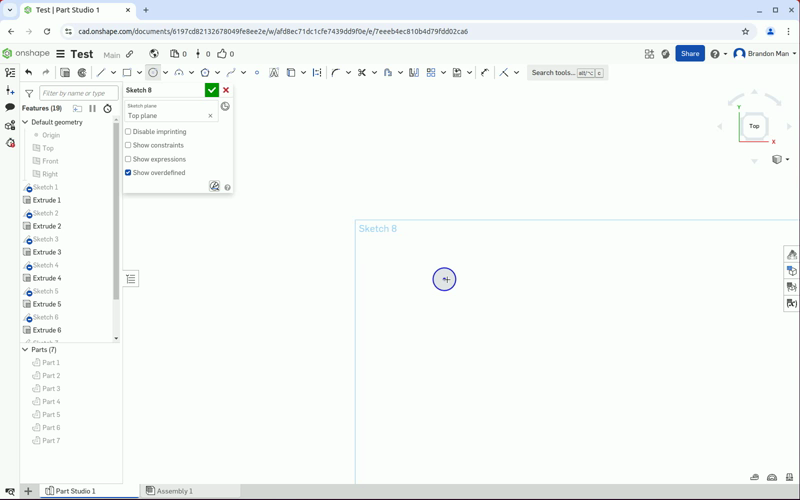
scroll(6)
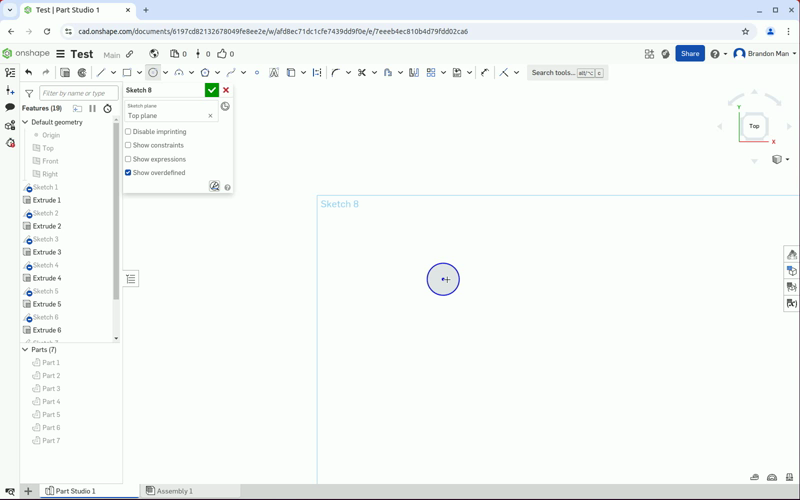
scroll(6)
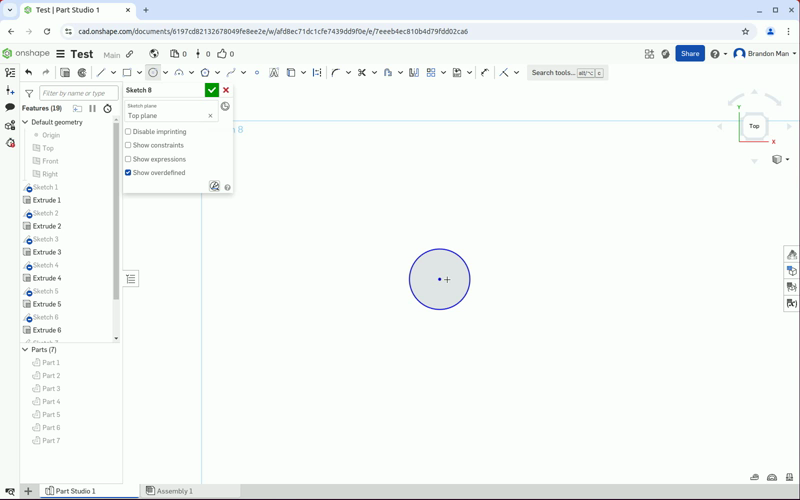
click(447, 279)
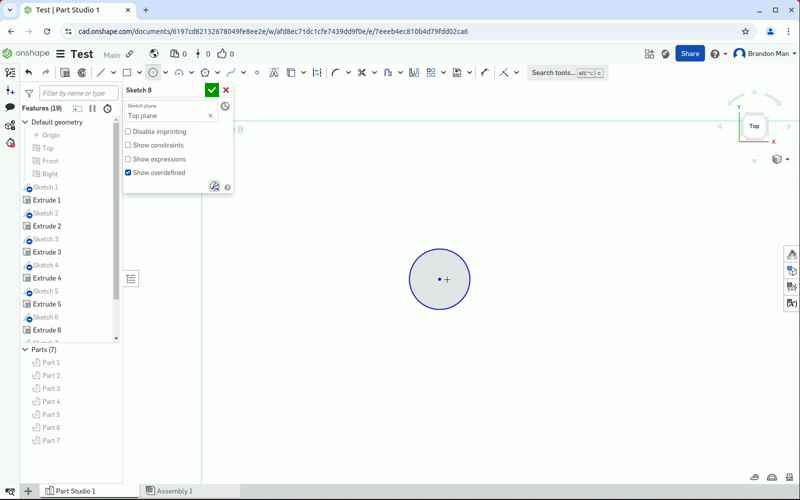
scroll(-6)
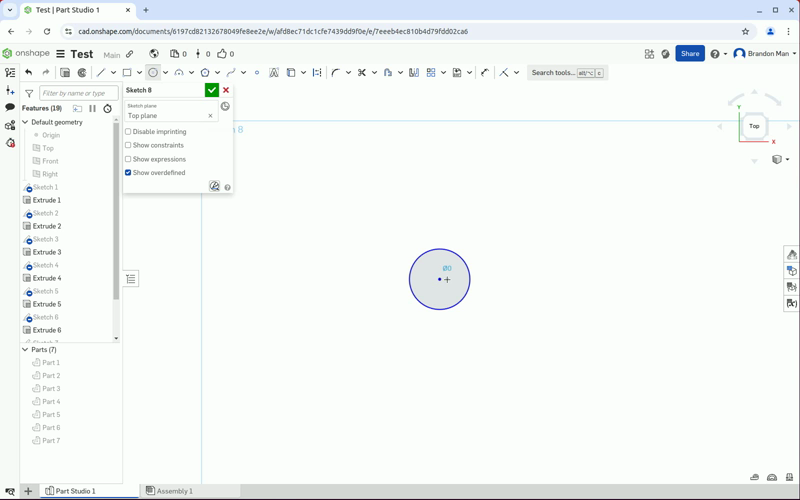
scroll(-6)
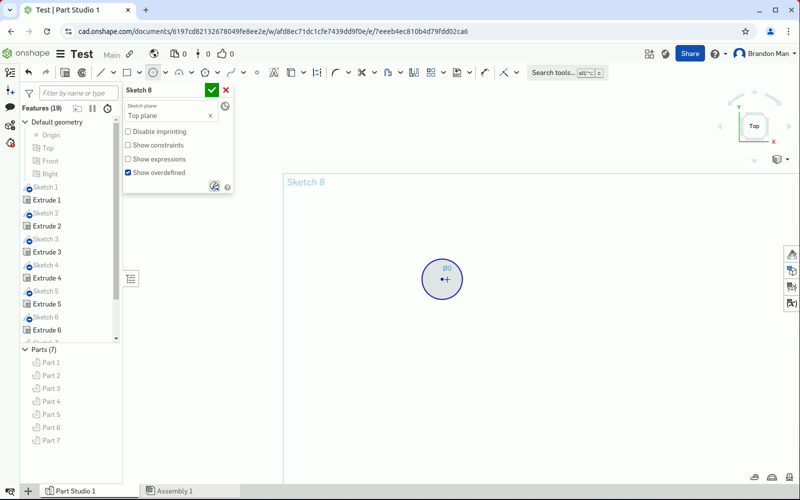
scroll(-6)
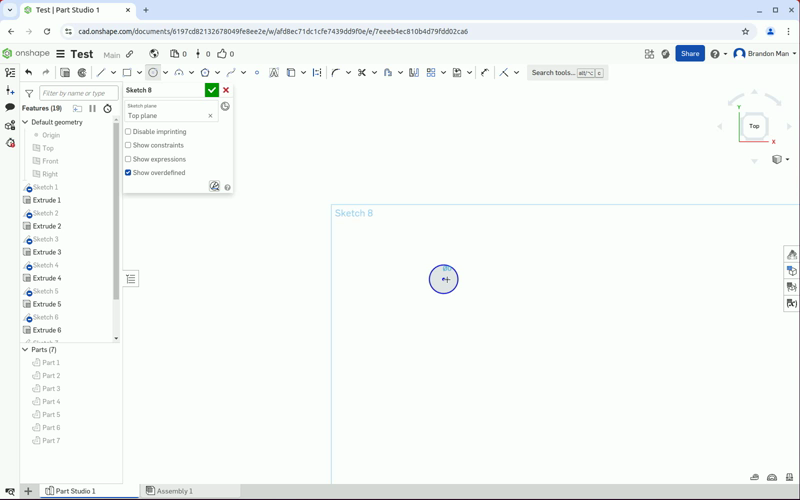
scroll(-6)
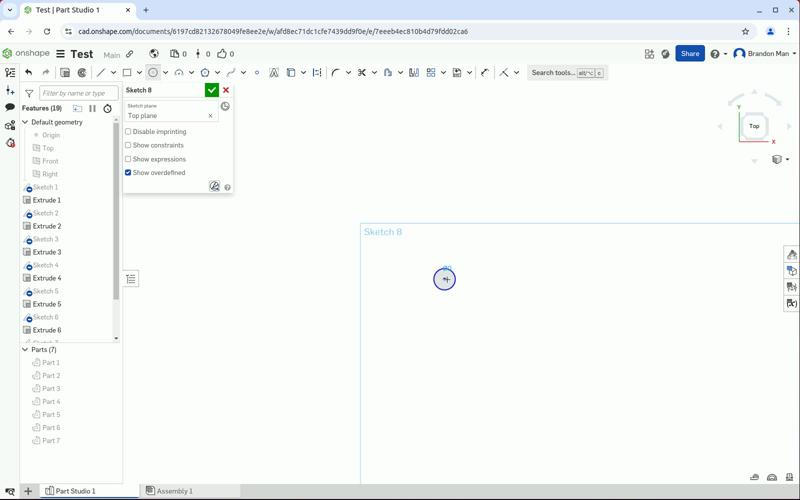
scroll(-6)
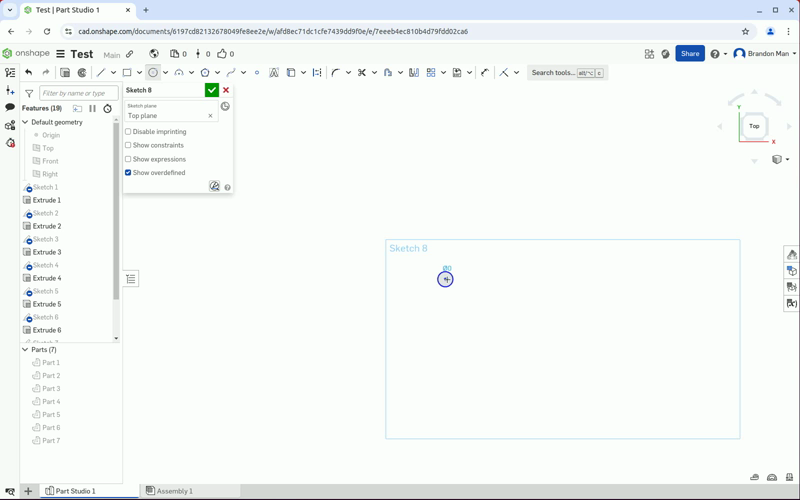
scroll(-6)
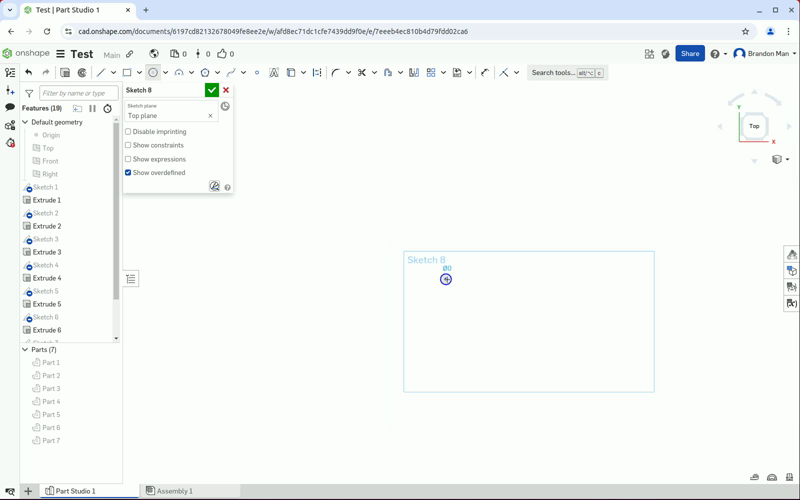
scroll(-6)
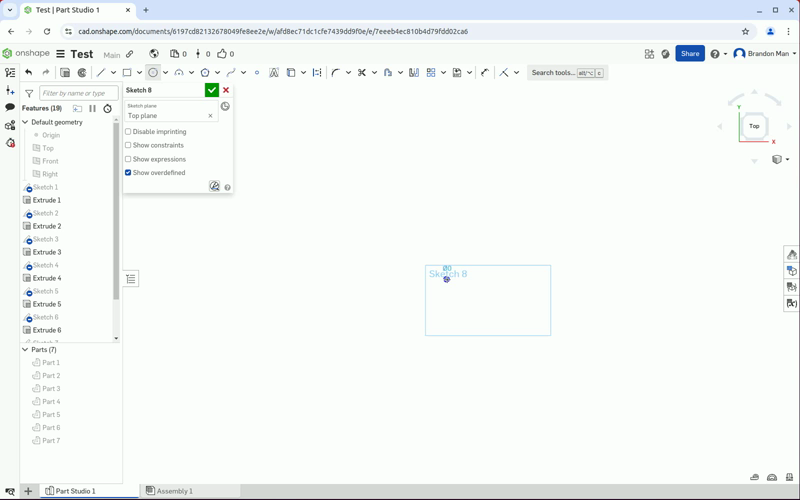
key_up(shift)
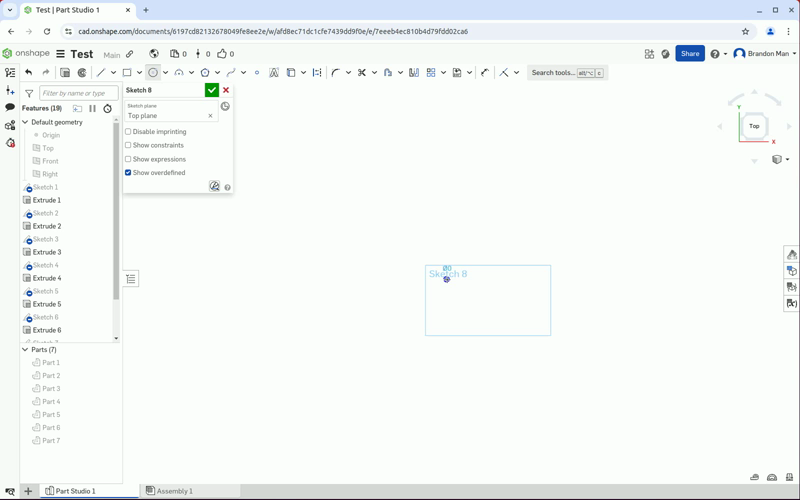
mouse_move(448, 279)
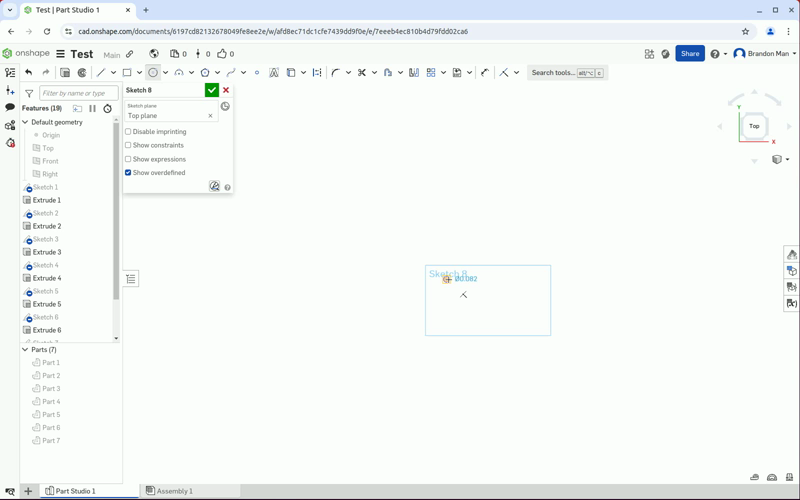
scroll(6)
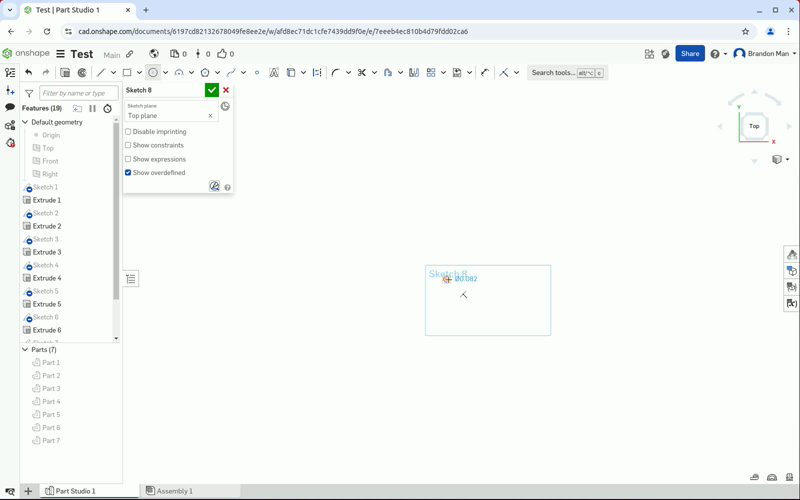
scroll(6)
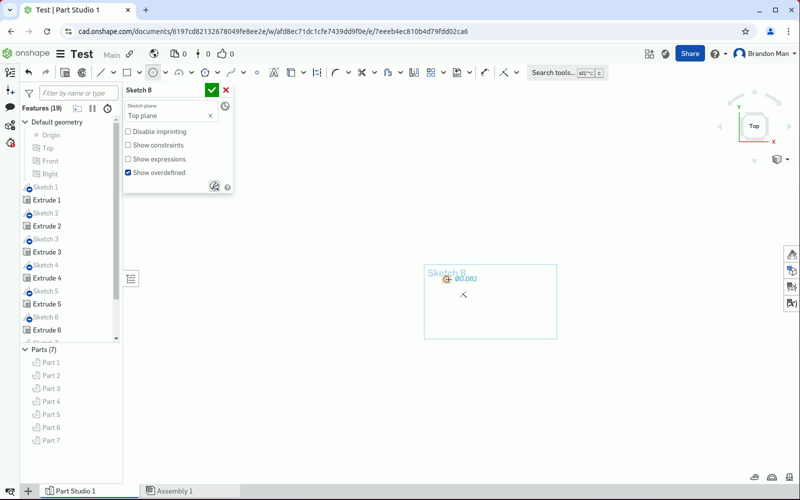
scroll(6)
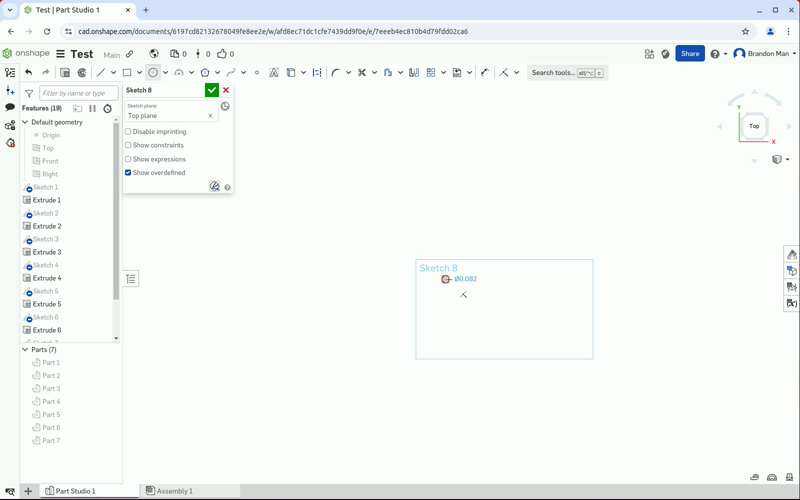
scroll(6)
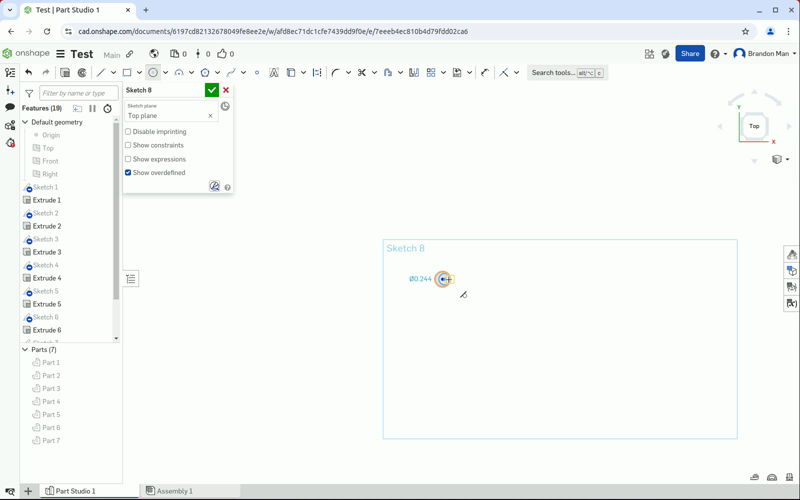
scroll(6)
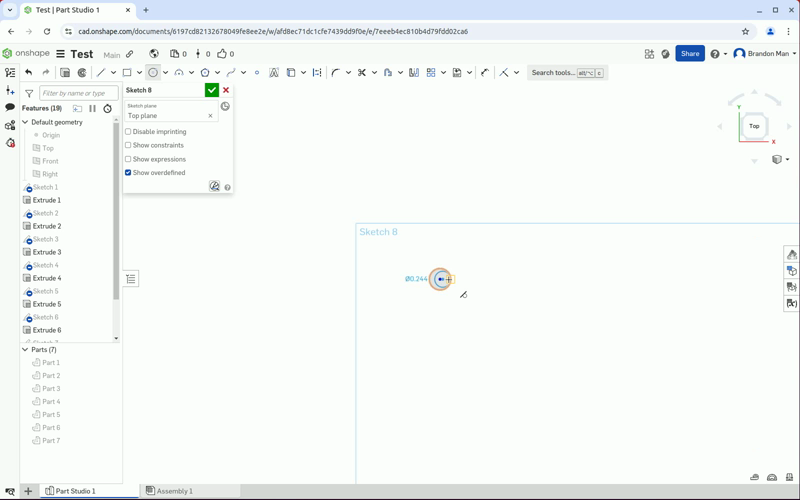
scroll(6)
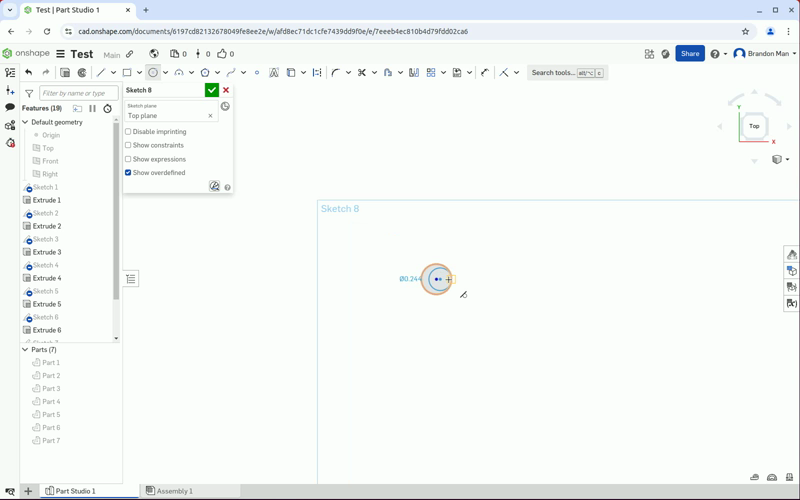
scroll(6)
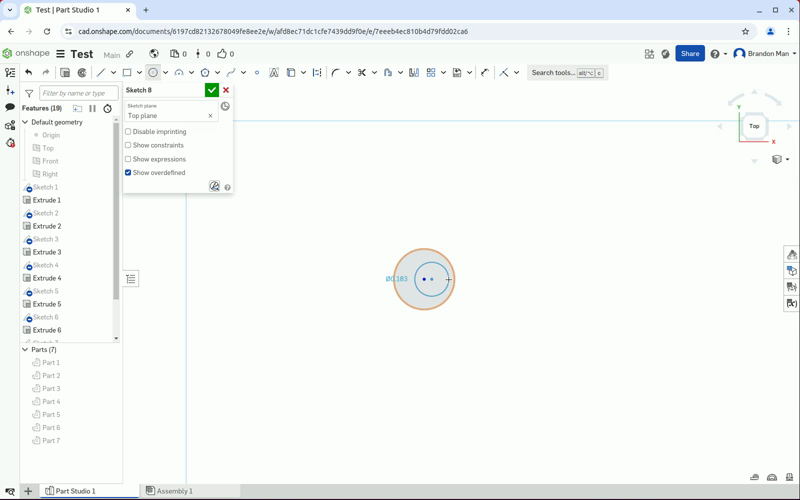
click(448, 279)
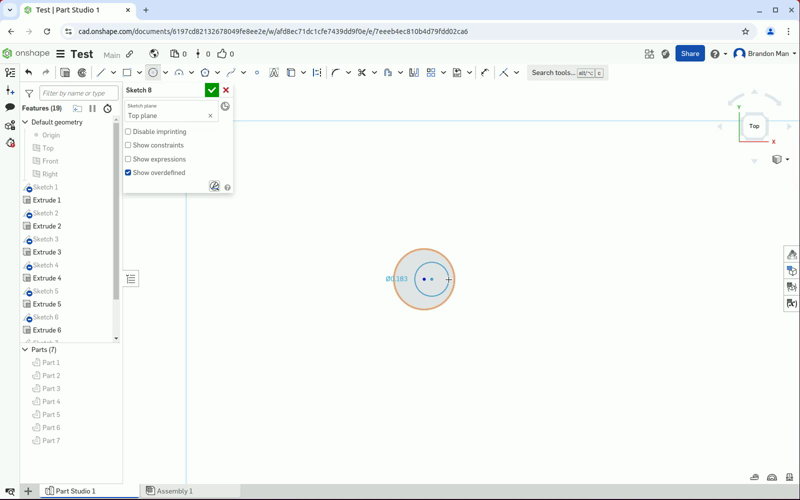
scroll(-6)
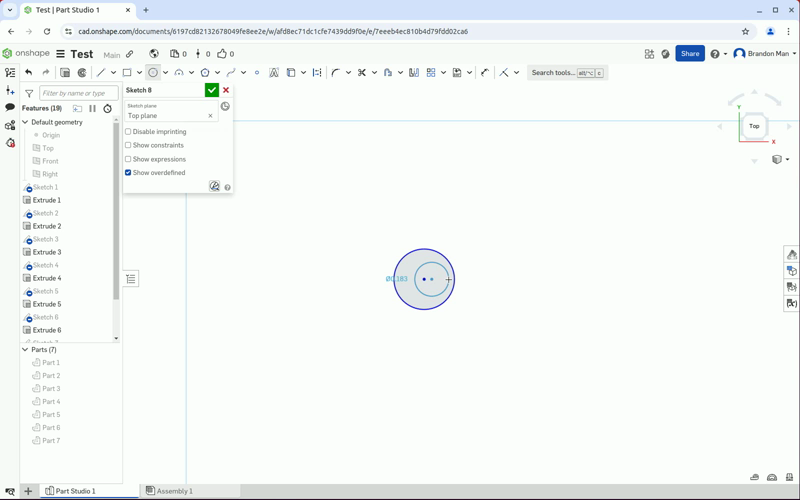
scroll(-6)
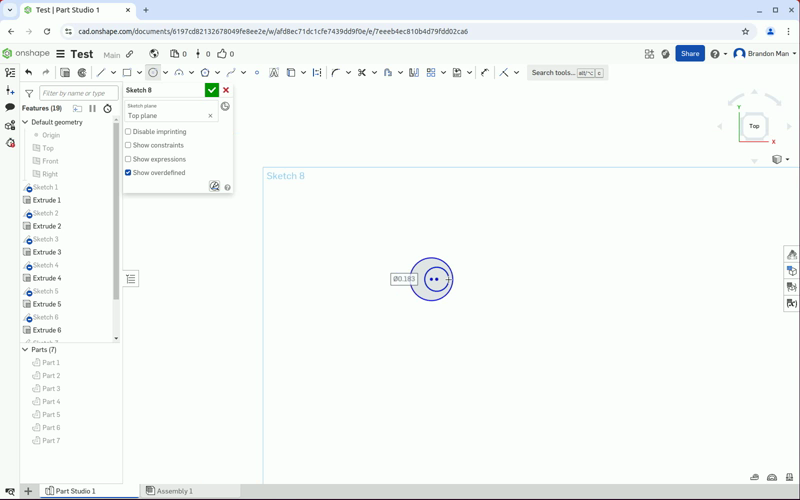
scroll(-6)
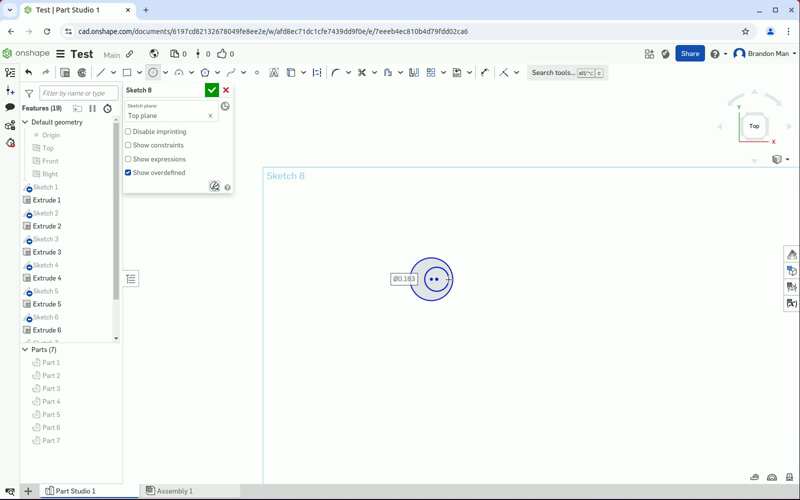
scroll(-6)
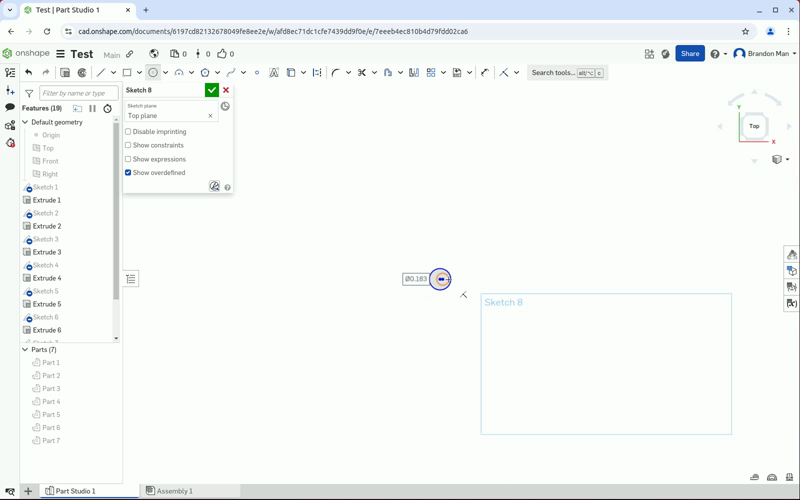
scroll(-6)
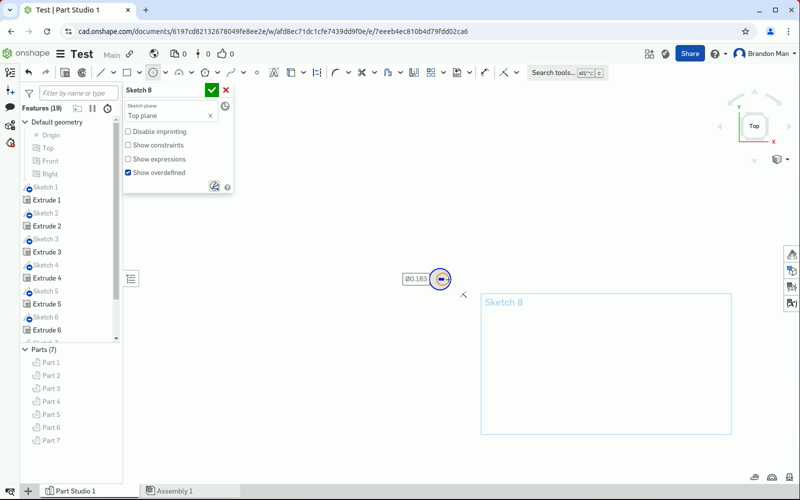
scroll(-6)
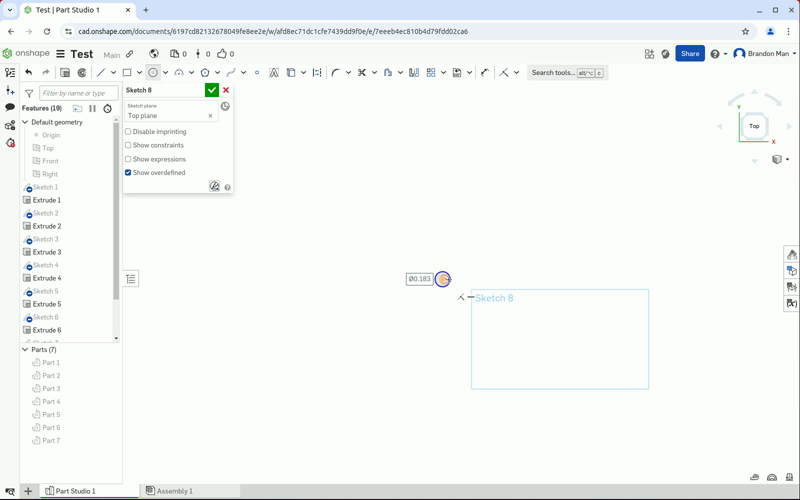
scroll(-6)
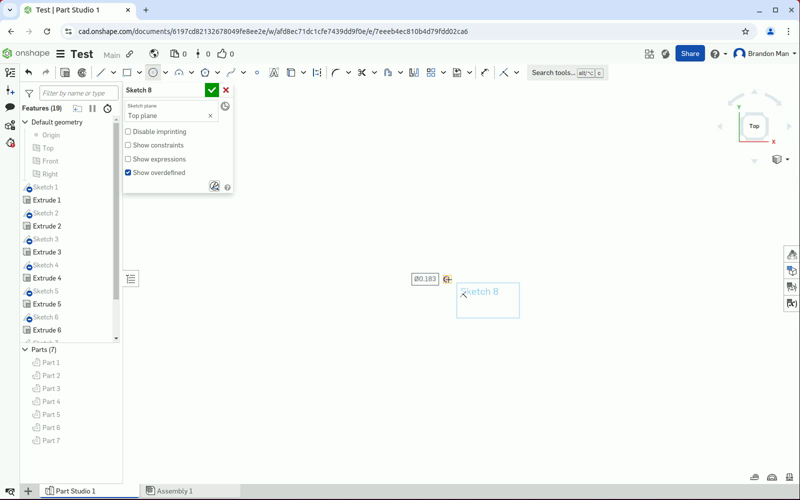
key(esc)
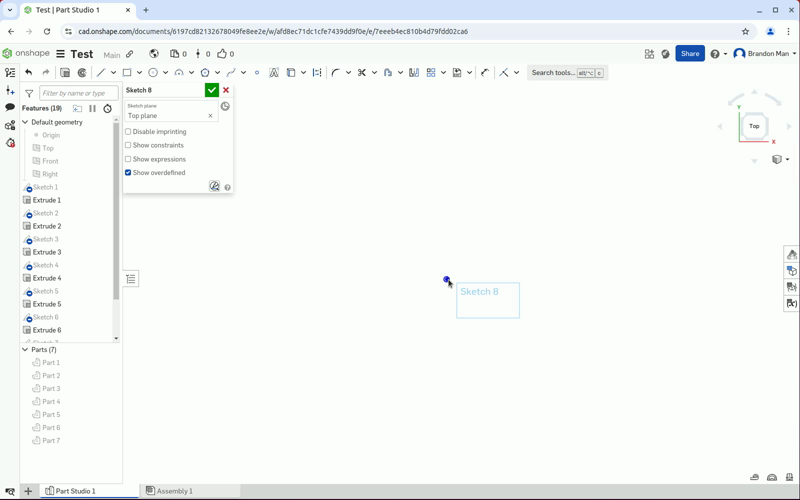
mouse_move(446, 279)
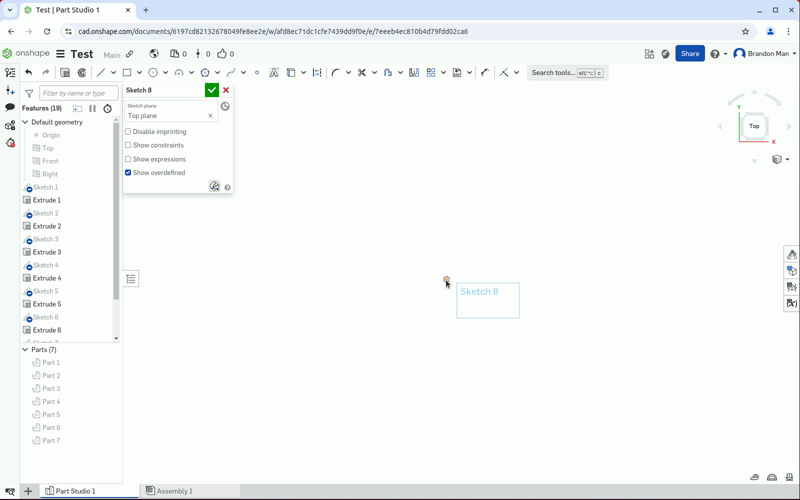
scroll(6)
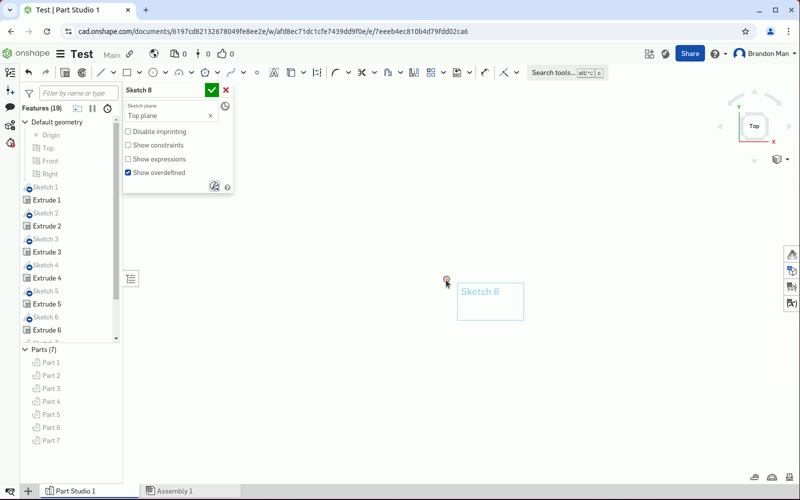
scroll(6)
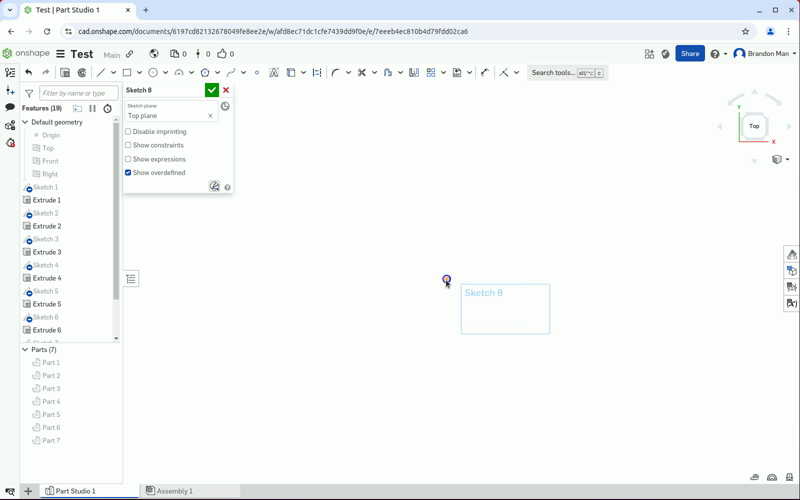
scroll(6)
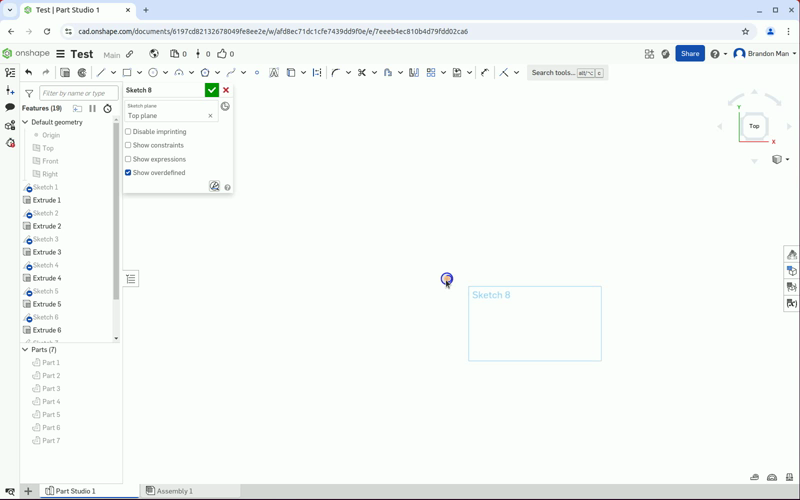
scroll(6)
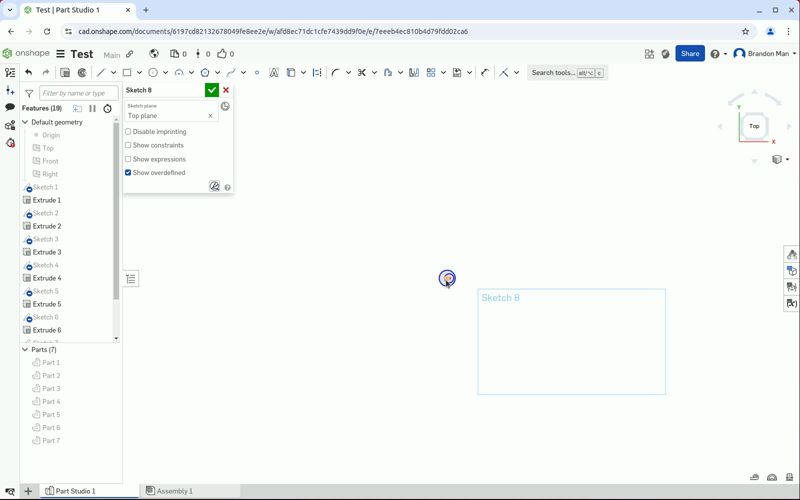
scroll(6)
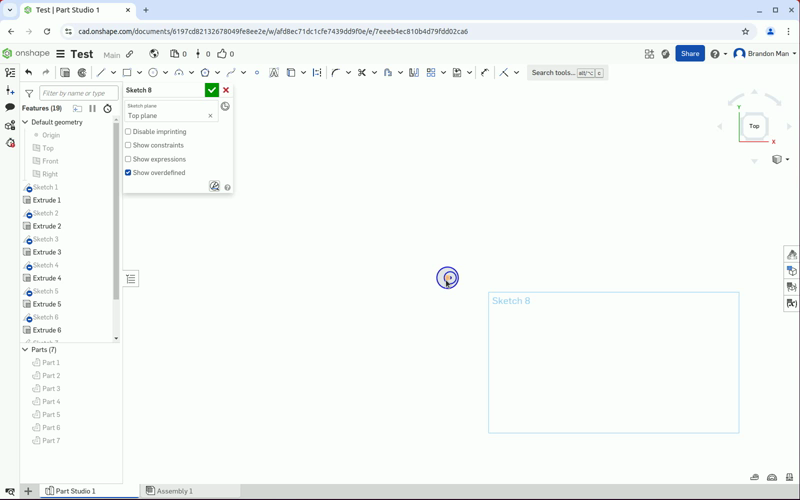
scroll(6)
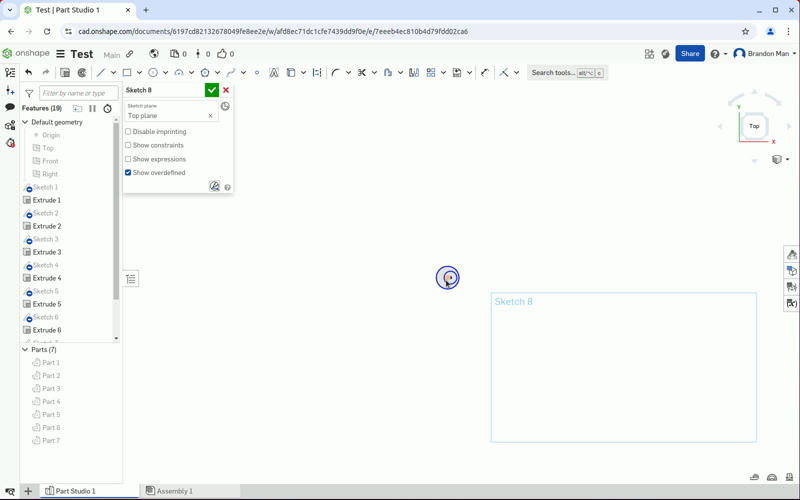
scroll(6)
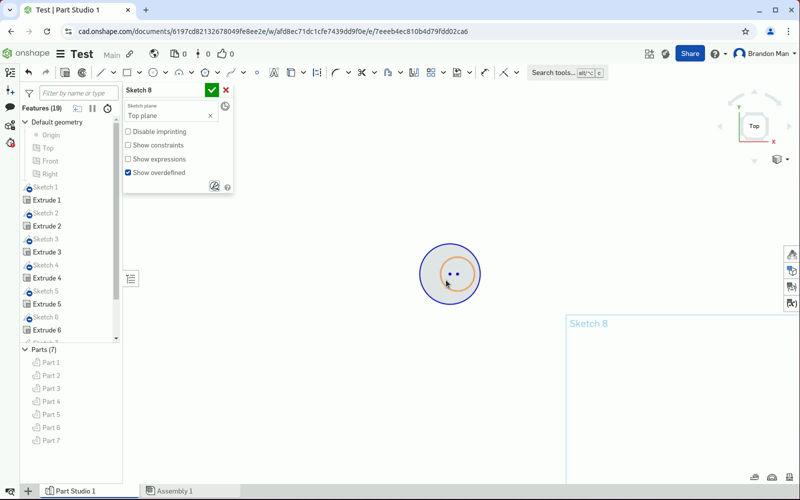
click(446, 279)
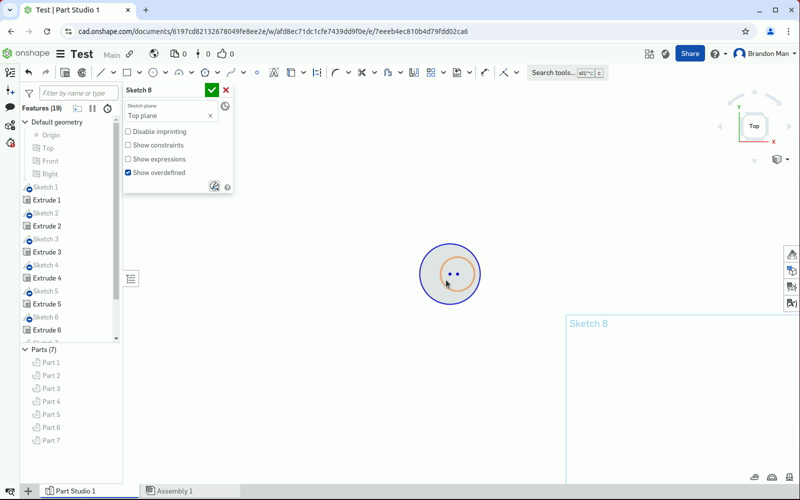
scroll(-6)
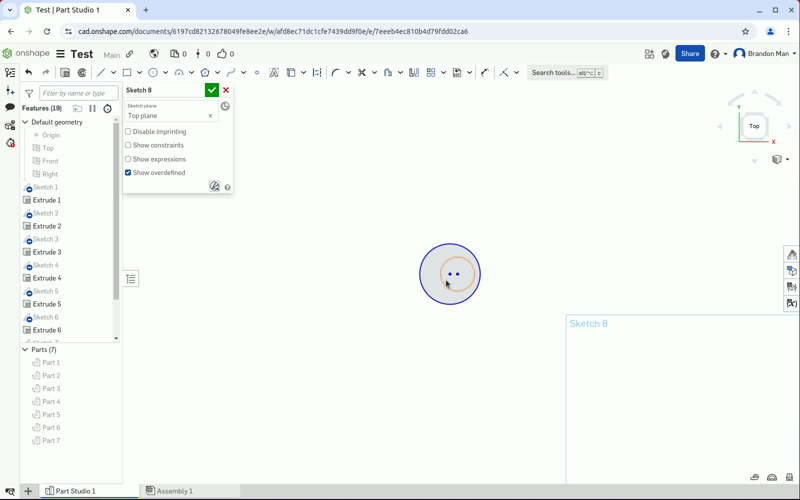
scroll(-6)
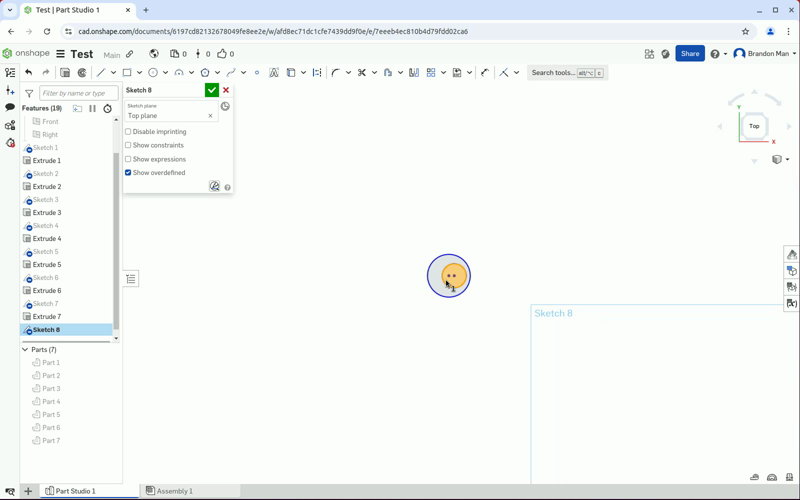
scroll(-6)
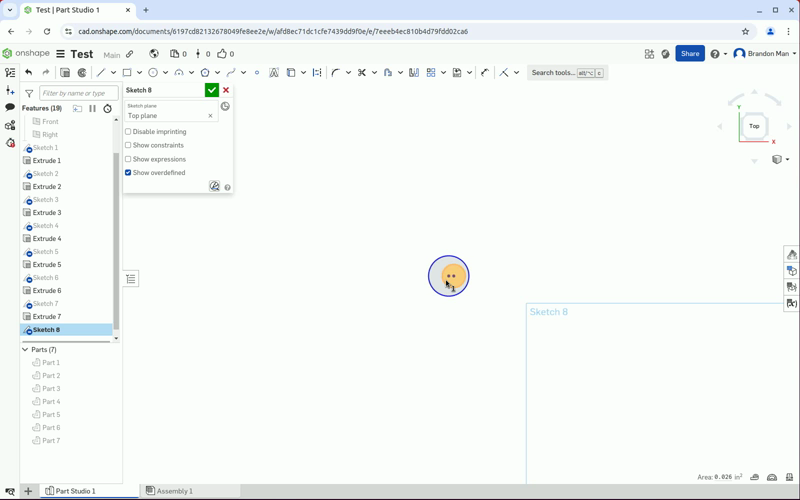
scroll(-6)
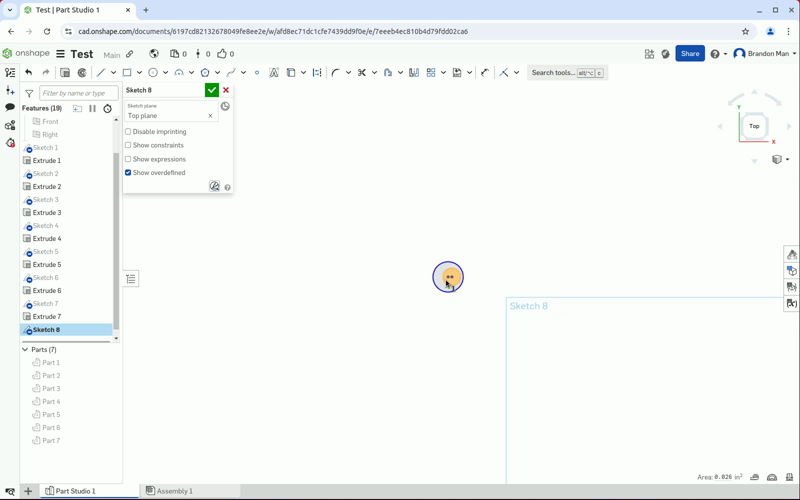
scroll(-6)
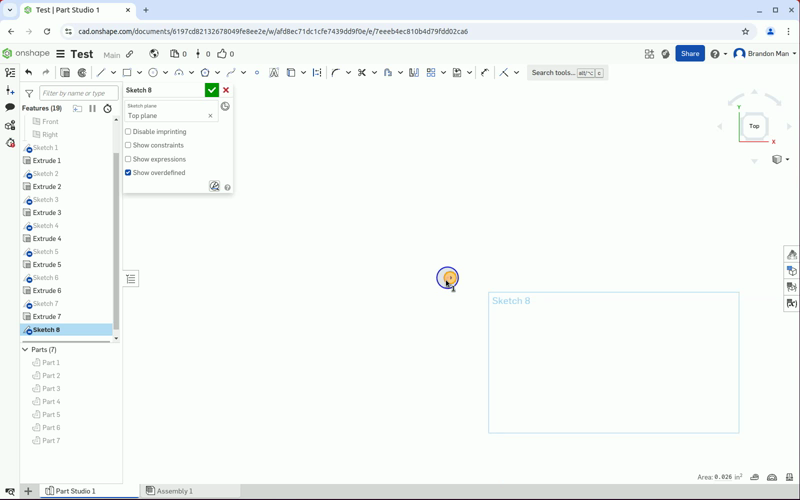
scroll(-6)
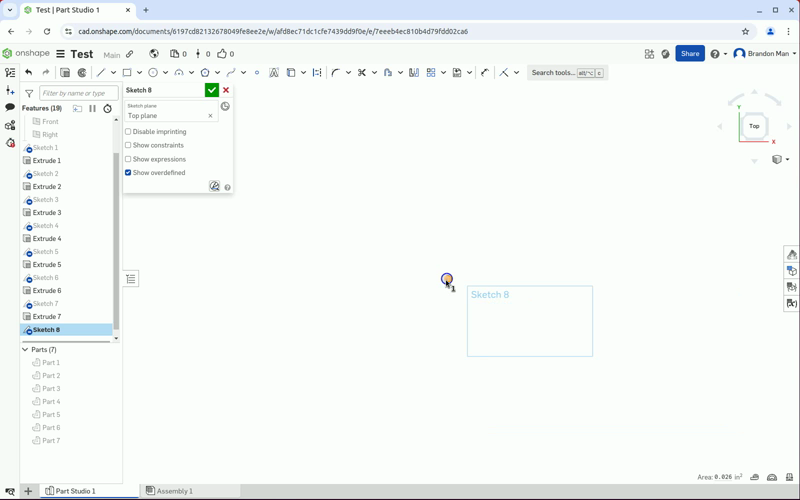
scroll(-6)
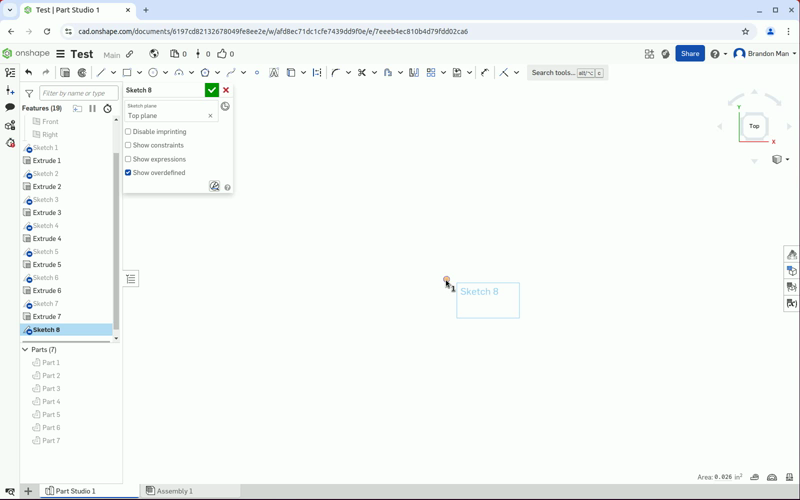
mouse_move(73, 352)
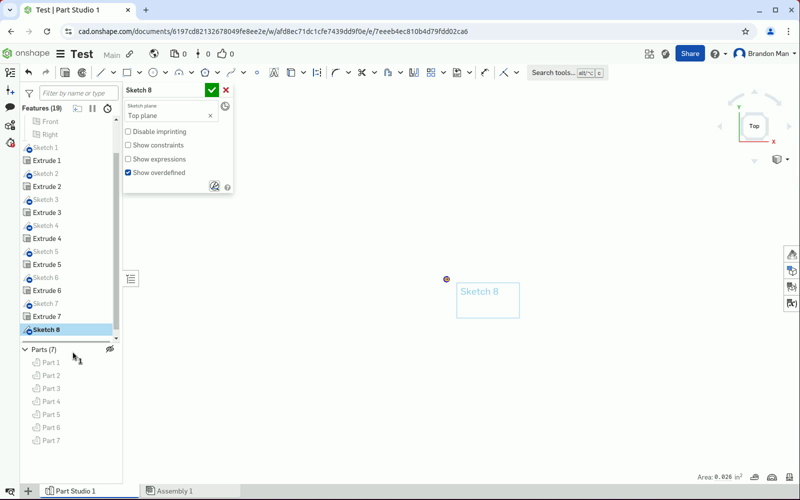
key(shift+y)
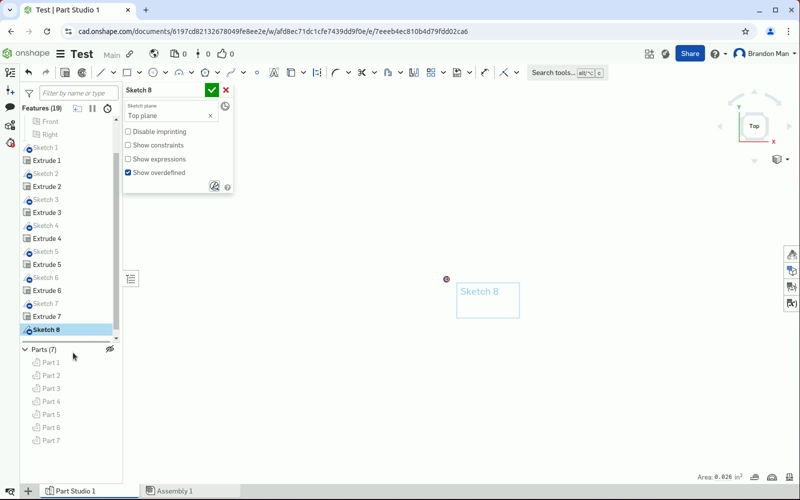
key(shift+e)
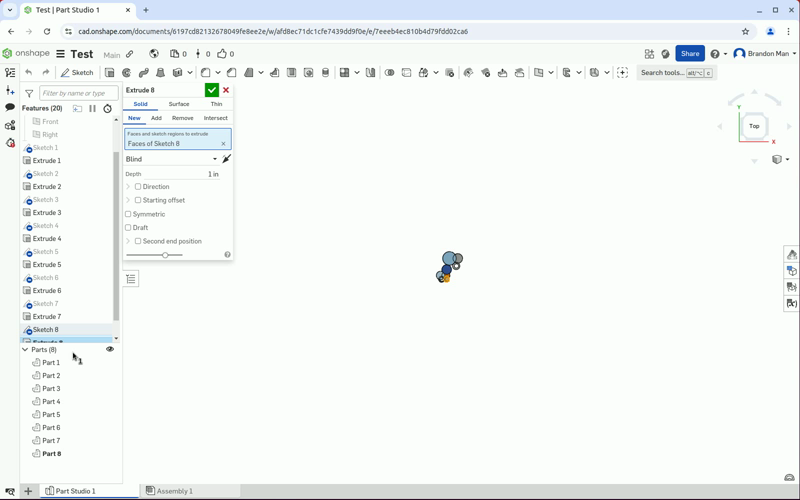
mouse_move(143, 106)
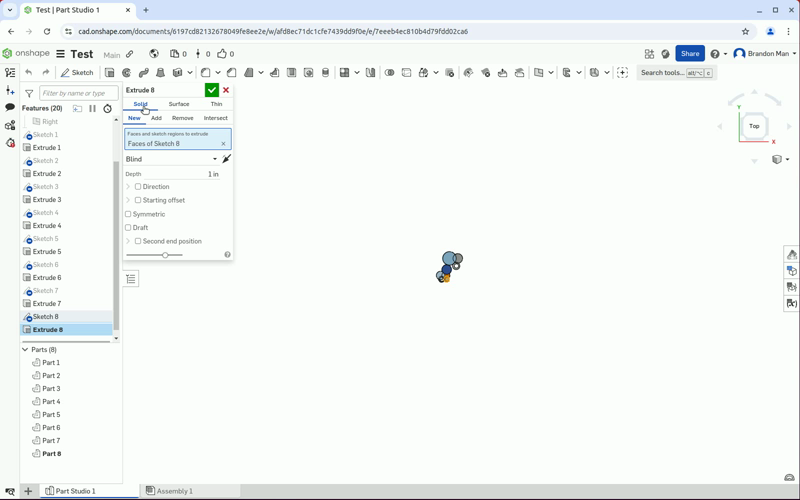
click(143, 106)
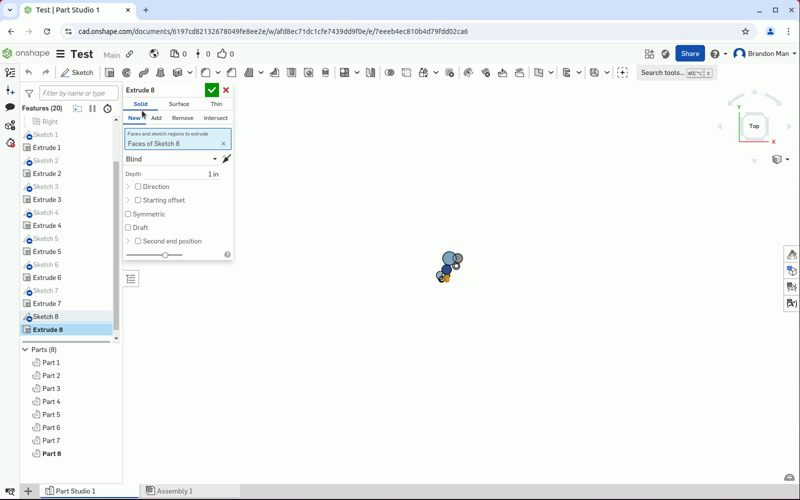
mouse_move(137, 120)
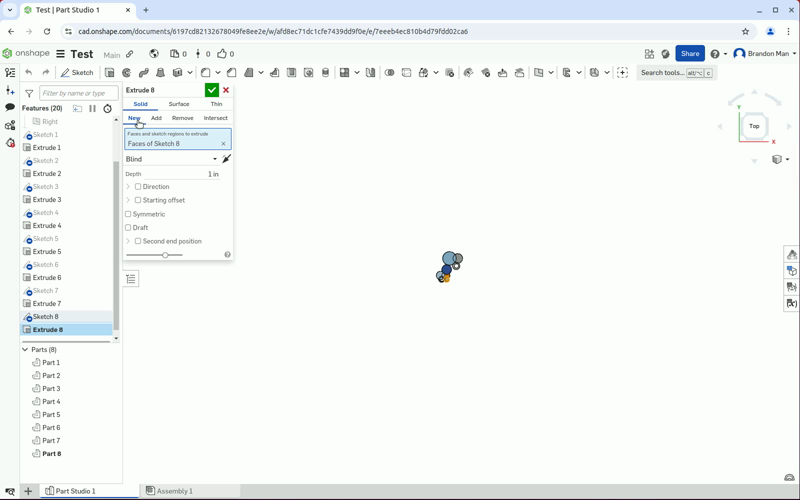
click(137, 120)
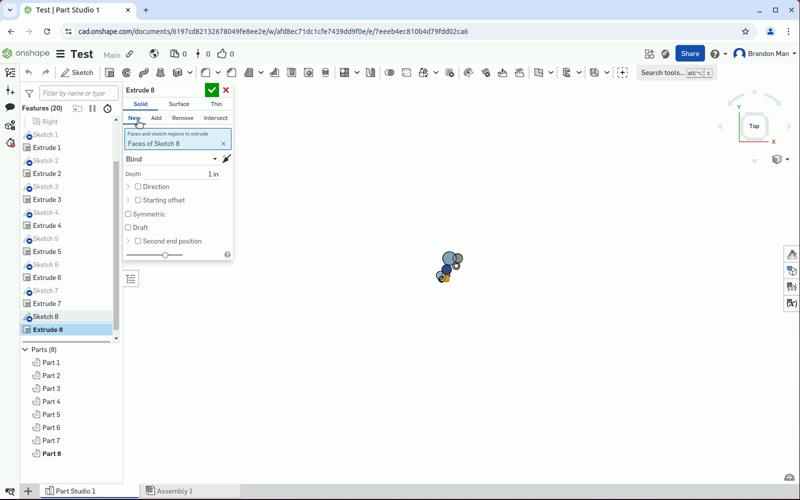
key(tab, 4)
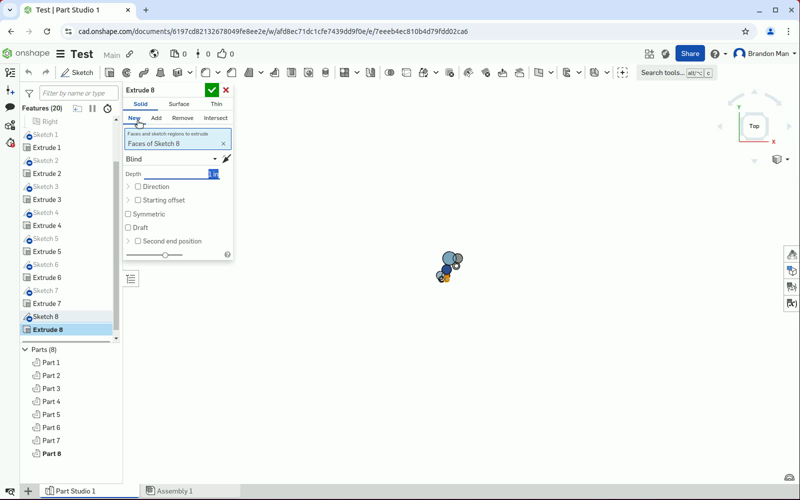
text(18.535)
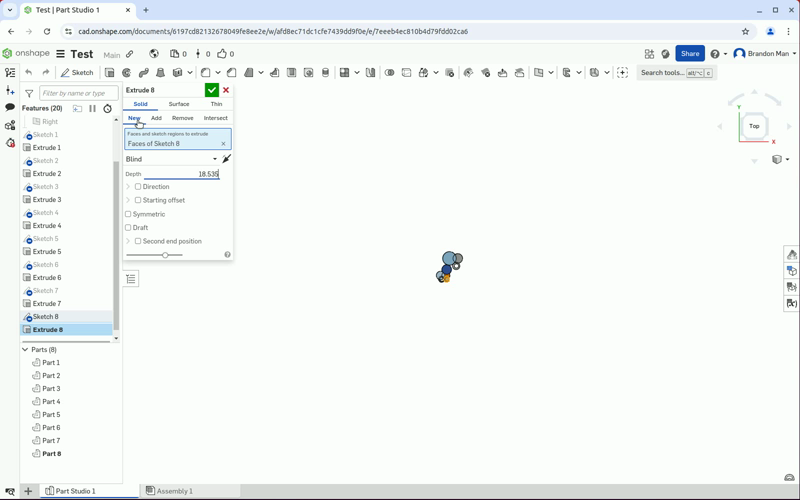
key(enter)
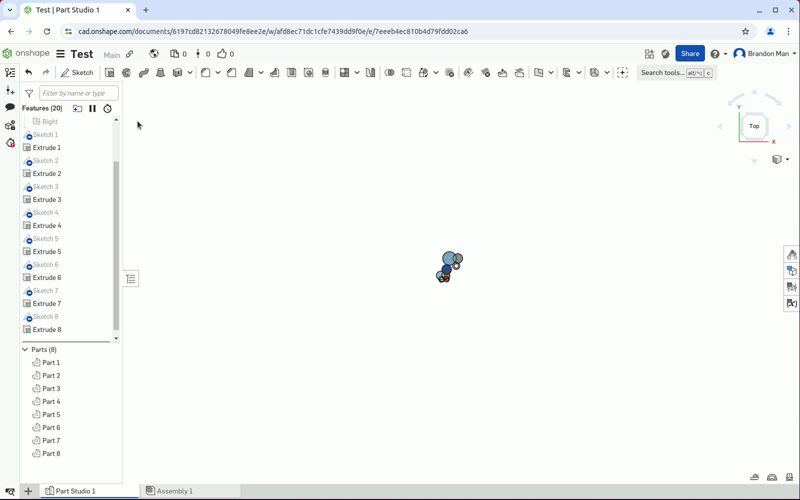
key(shift+h)
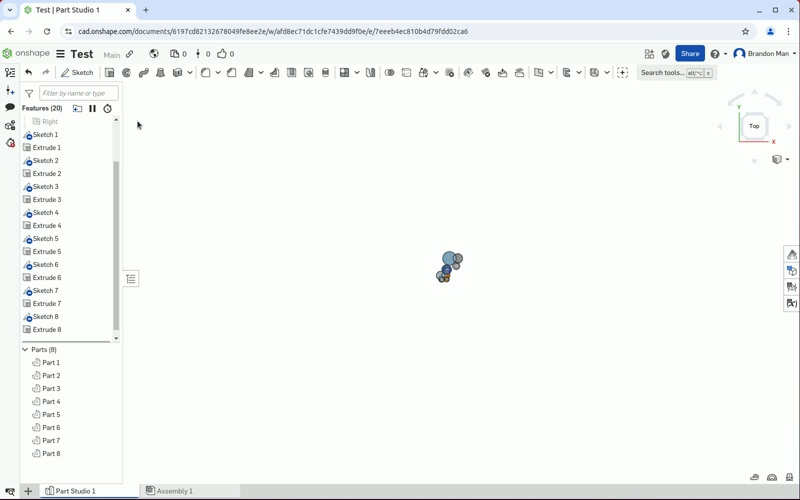
key(shift+h)
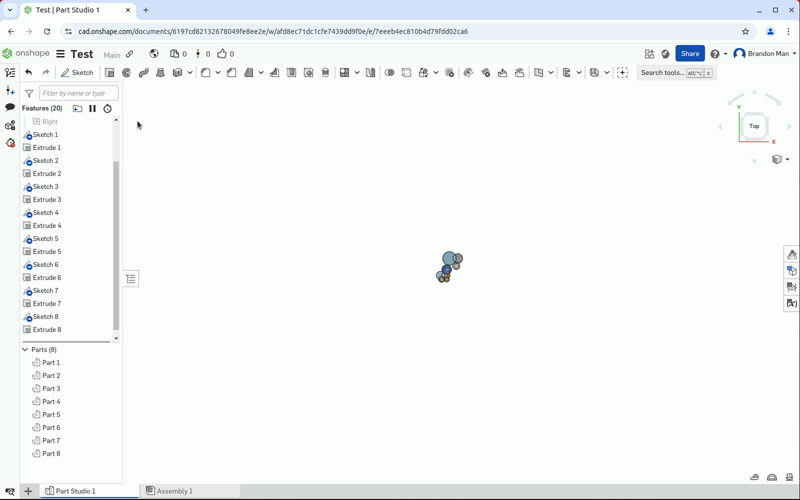
key(shift+7)
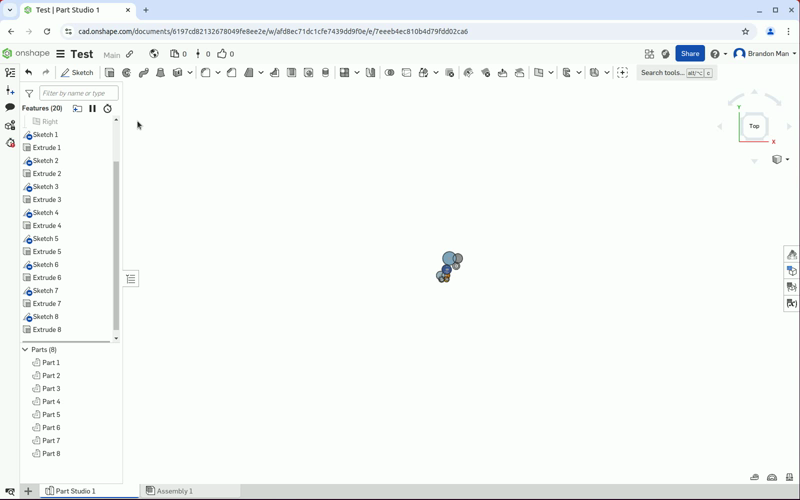
key(up, 3)
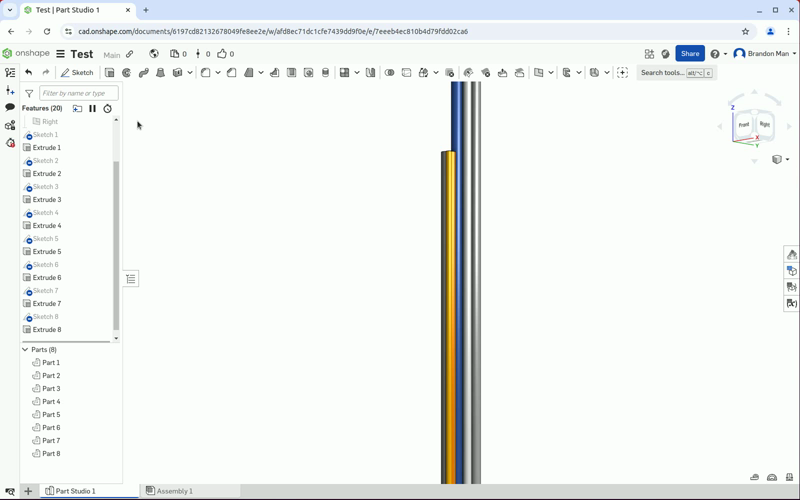
key(left, 3)
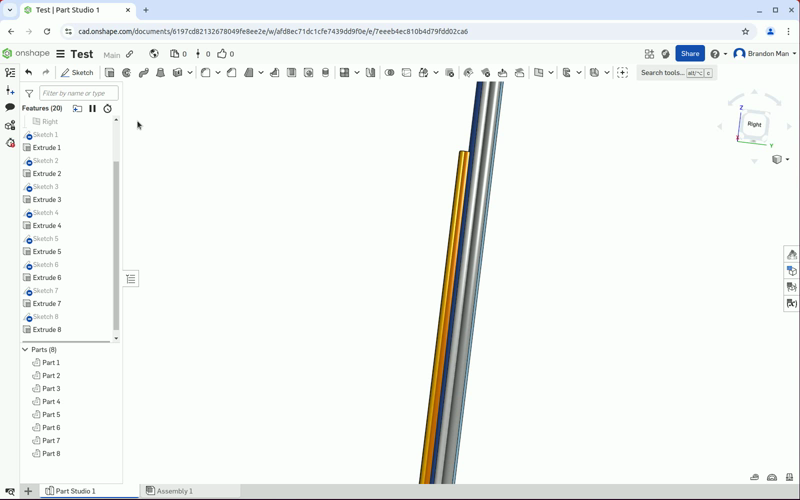
key(right, 3)
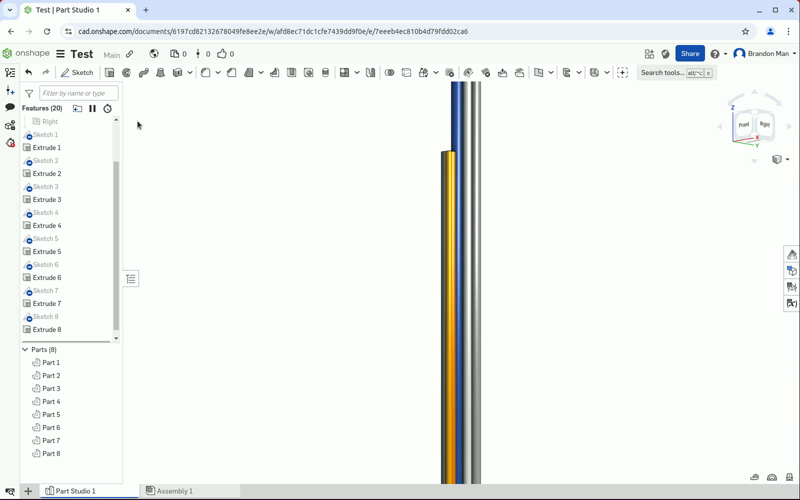
key(down, 3)
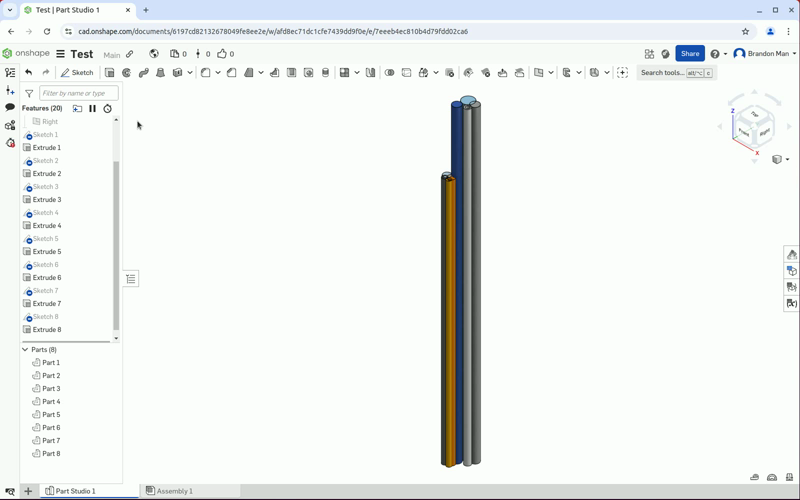
mouse_move(69, 137)
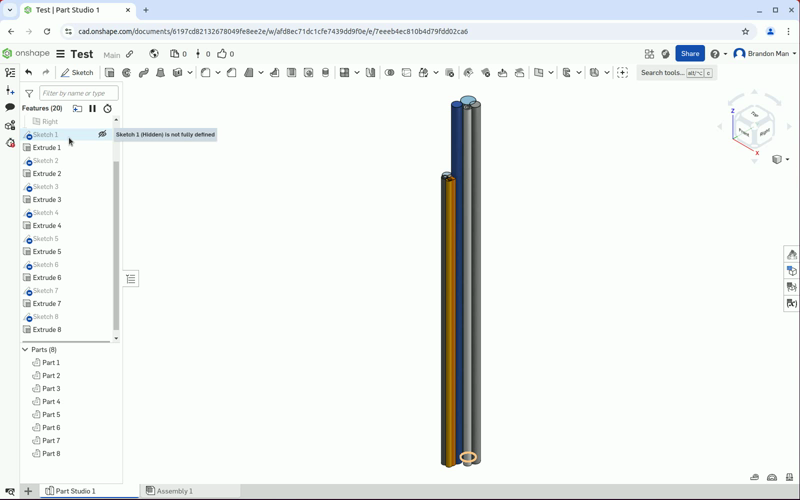
click(69, 137)